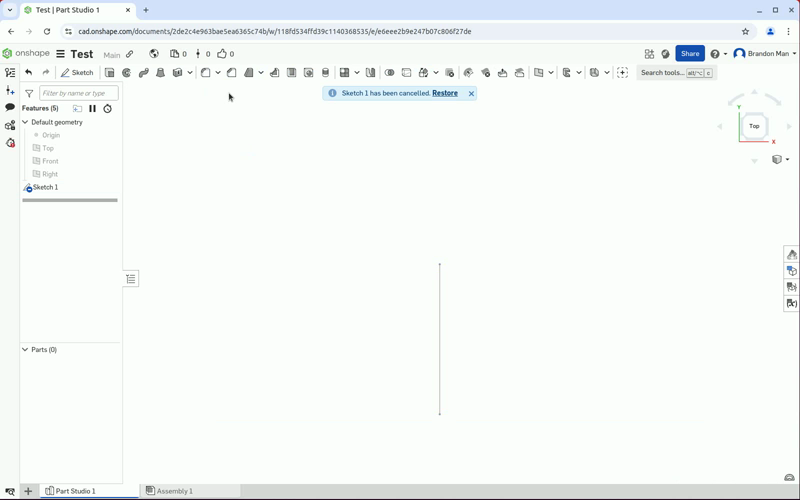
key(shift+h)
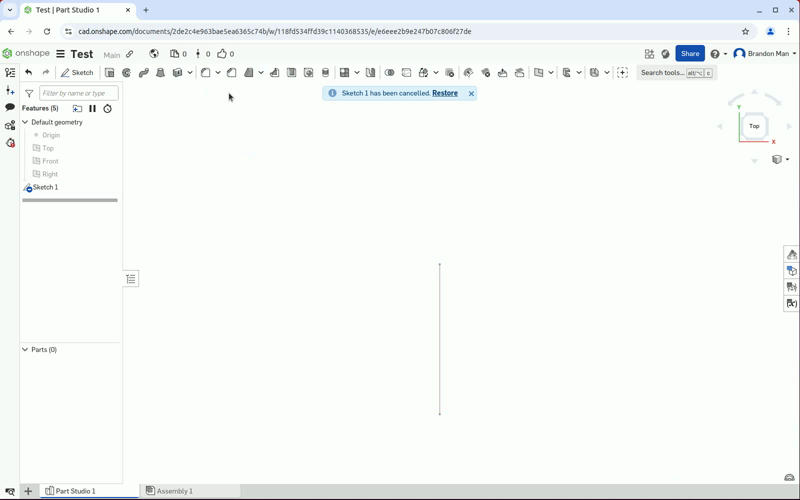
key(shift+s)
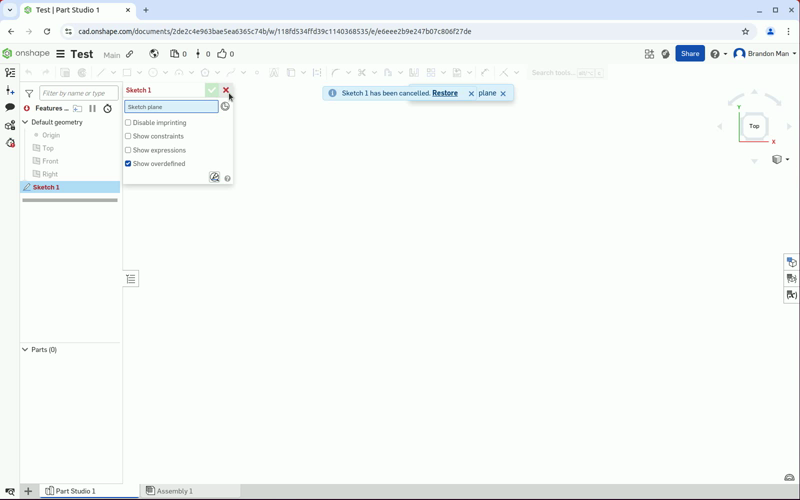
mouse_move(73, 150)
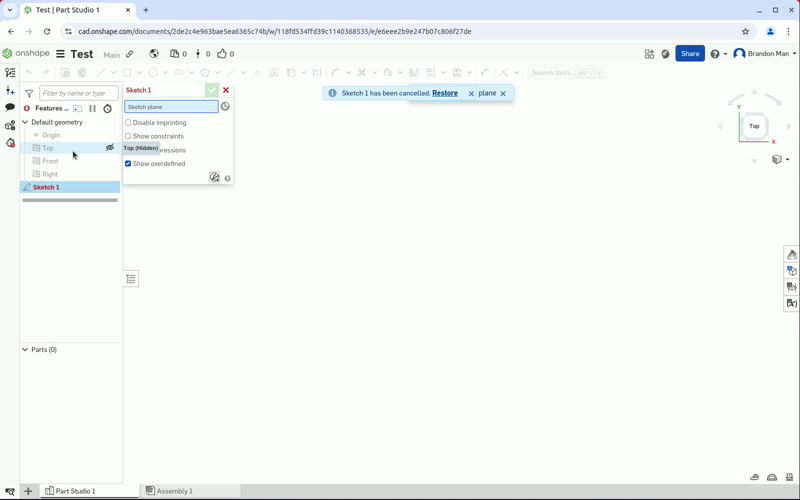
click(73, 150)
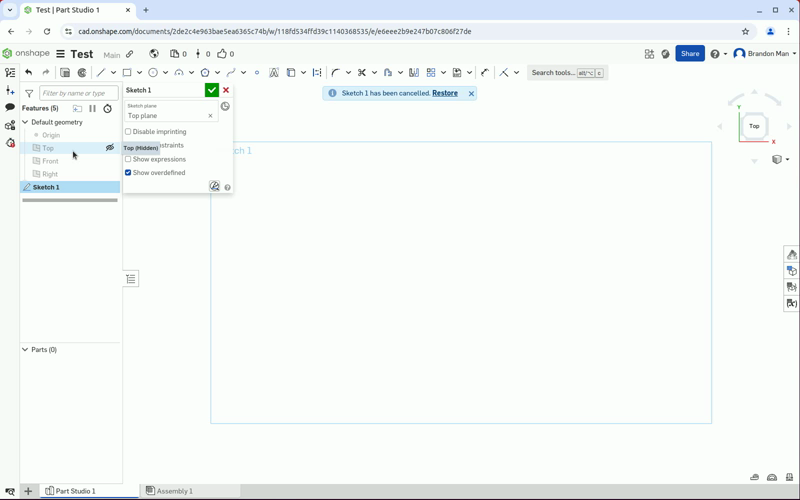
mouse_move(73, 352)
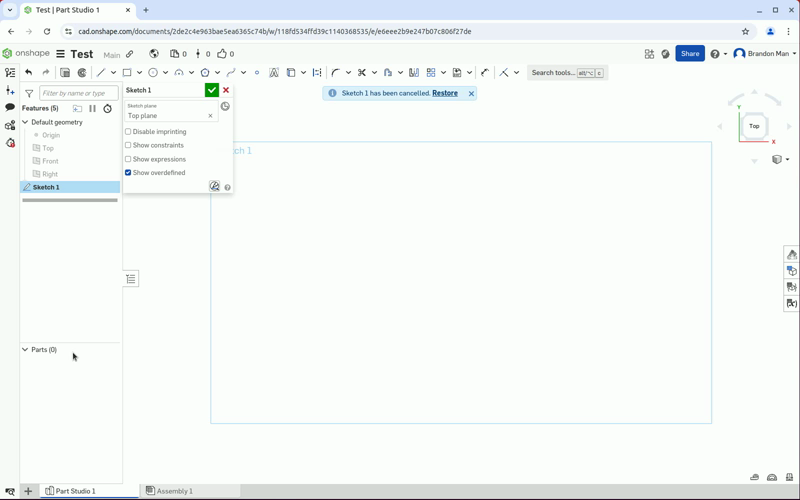
key(y)
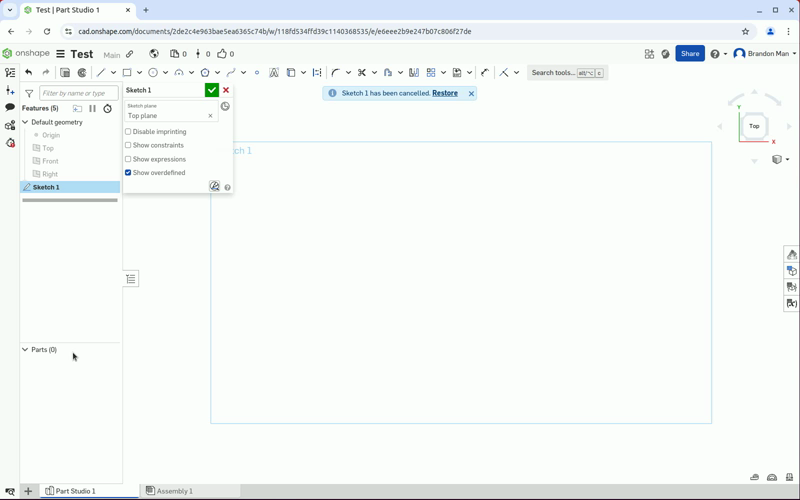
key(l)
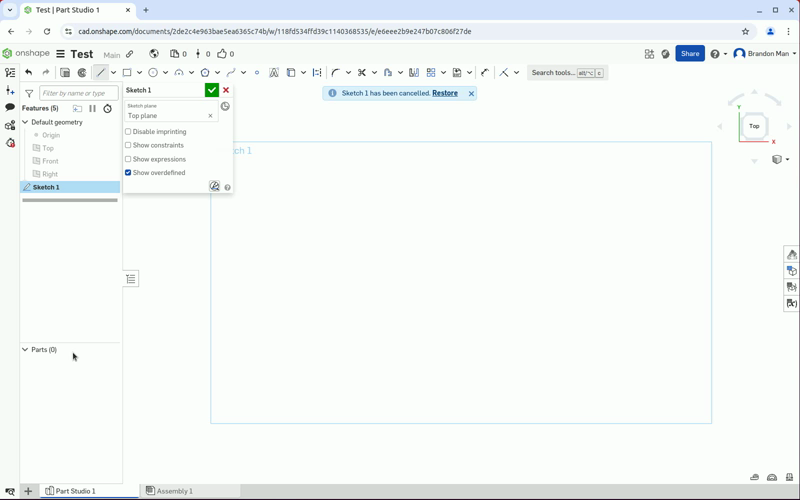
key_down(shift)
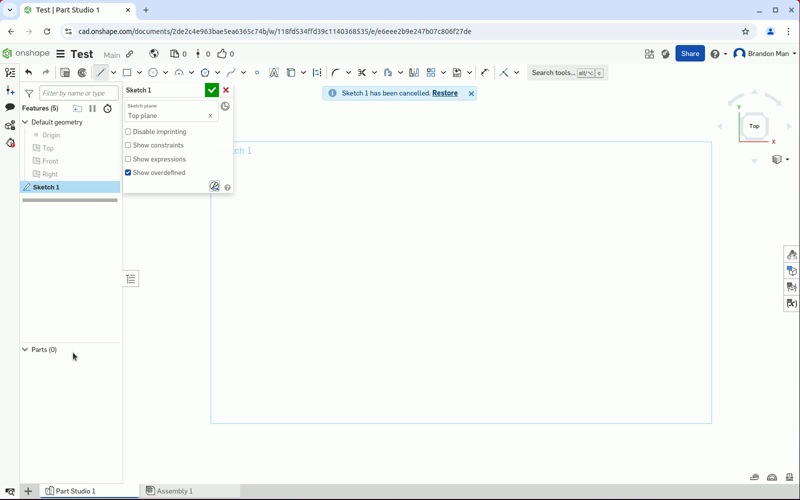
mouse_move(425, 342)
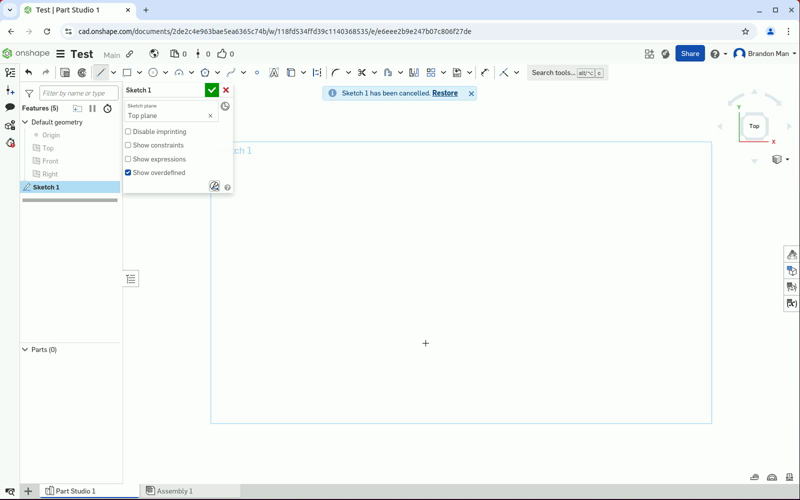
click(425, 342)
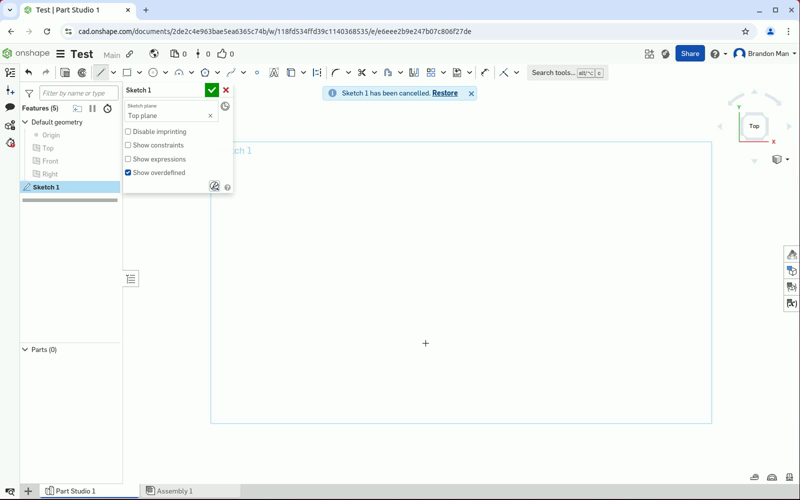
key_up(shift)
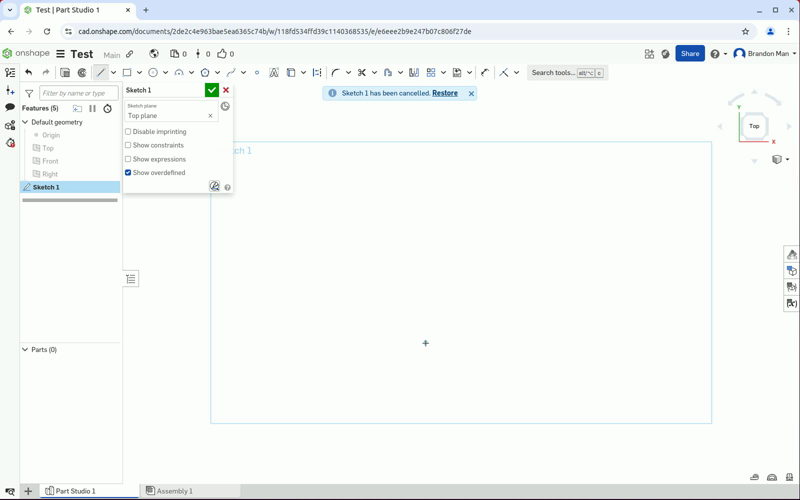
key_down(shift)
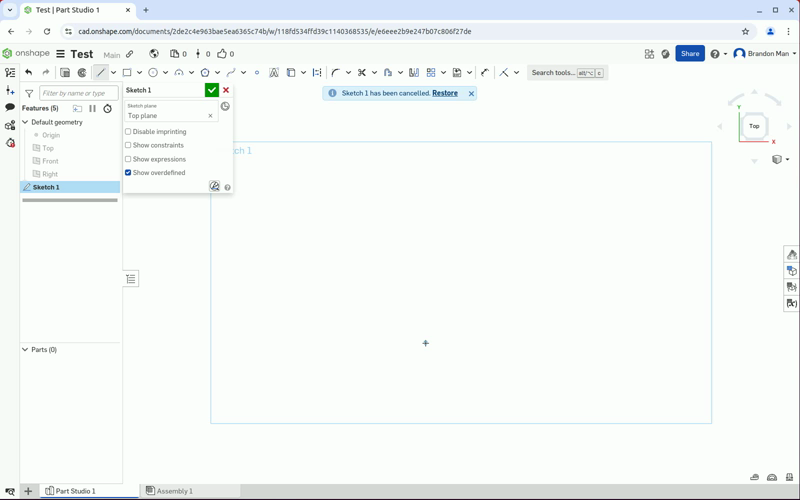
mouse_move(455, 342)
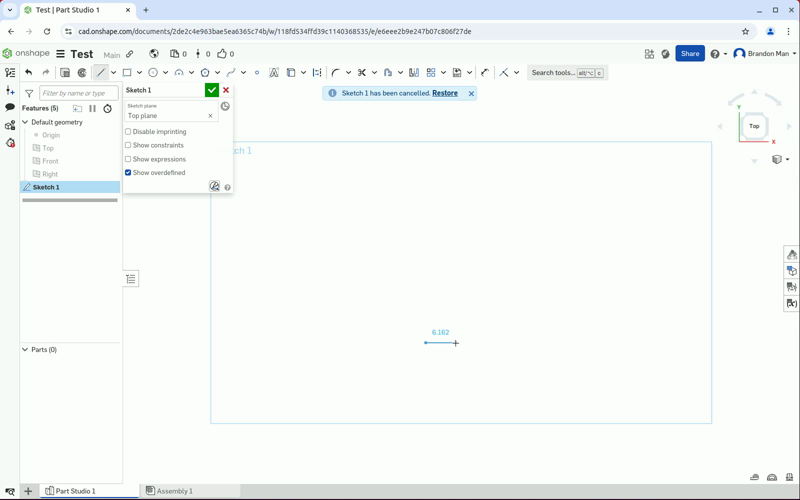
mouse_move(442, 342)
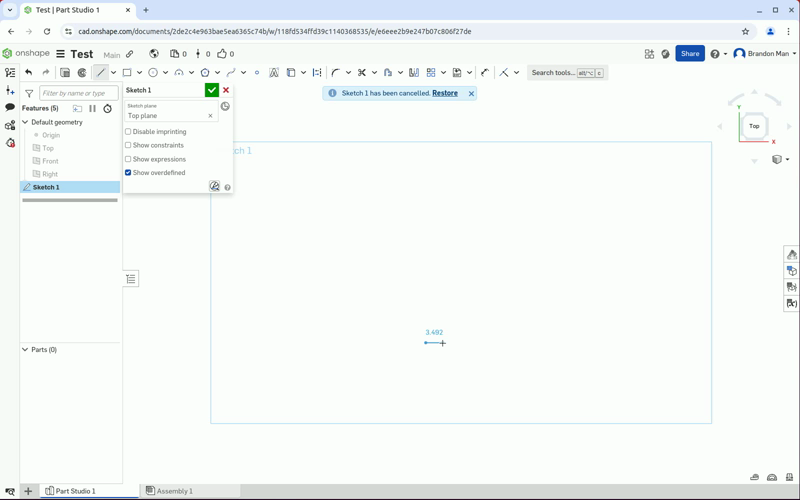
click(442, 342)
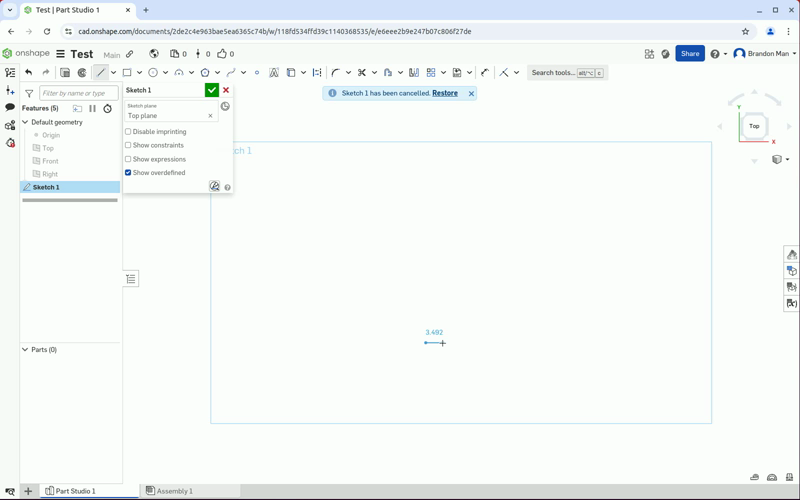
key_up(shift)
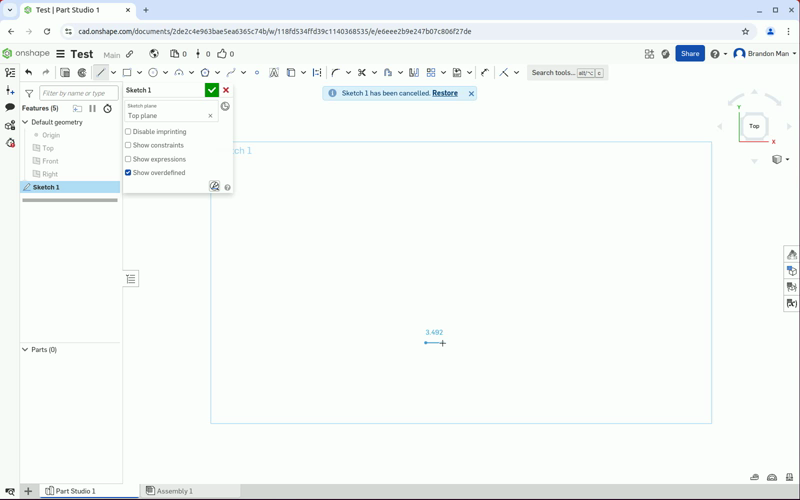
key_down(shift)
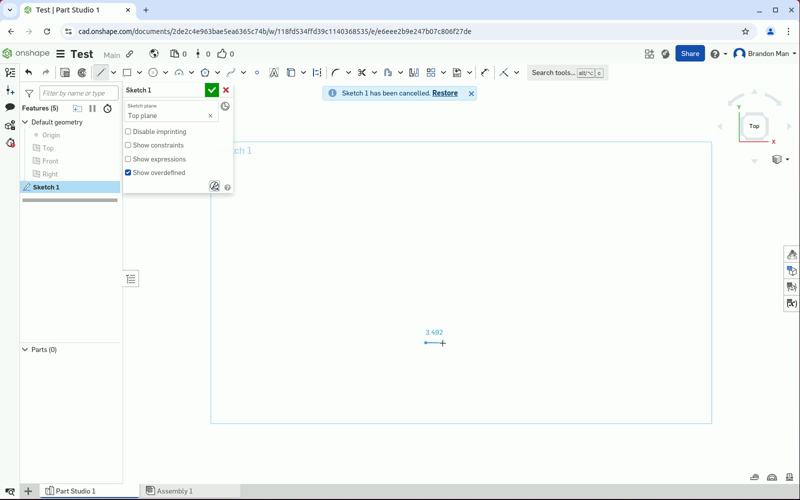
mouse_move(472, 342)
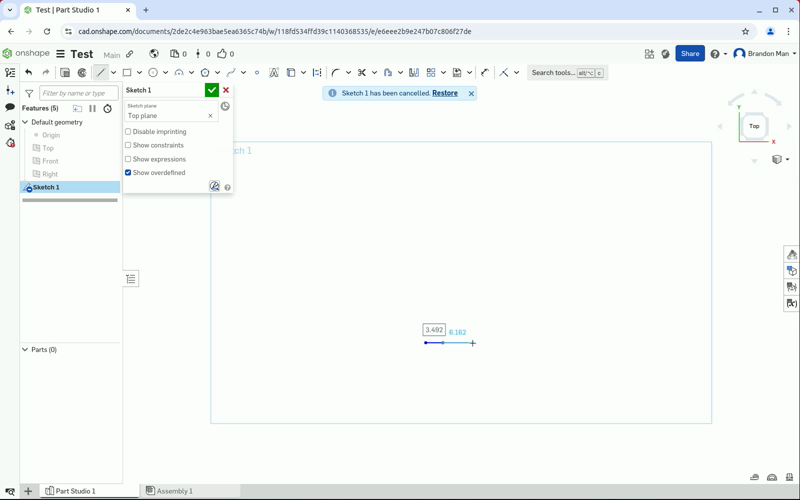
mouse_move(442, 283)
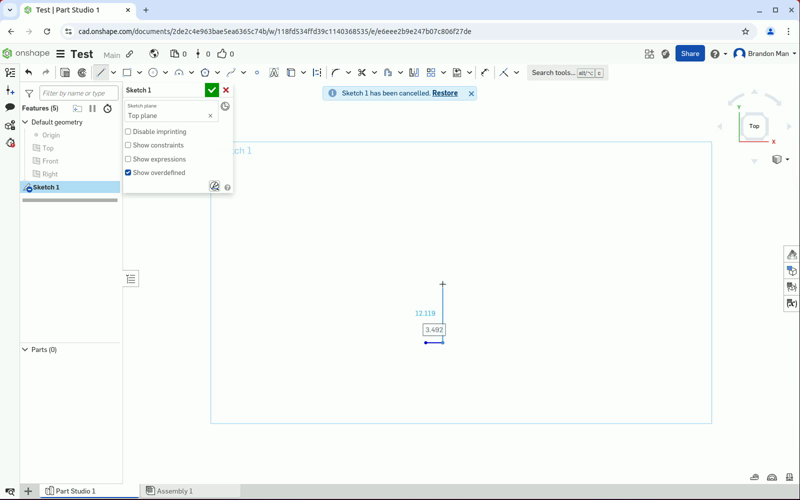
click(442, 283)
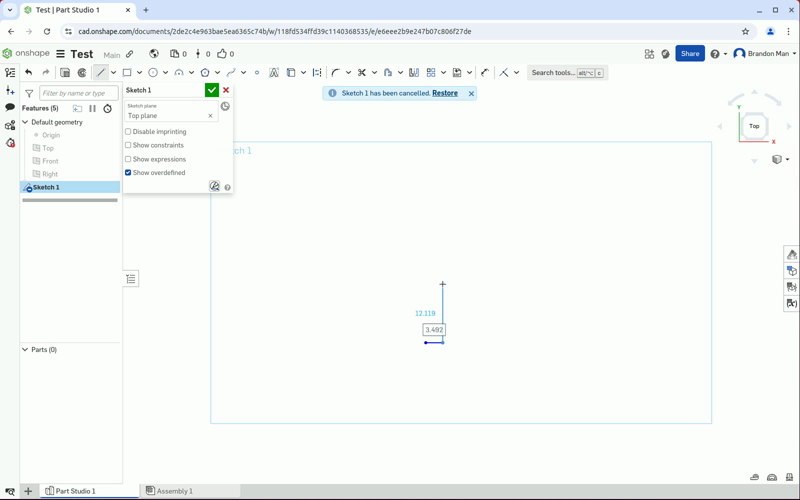
key_up(shift)
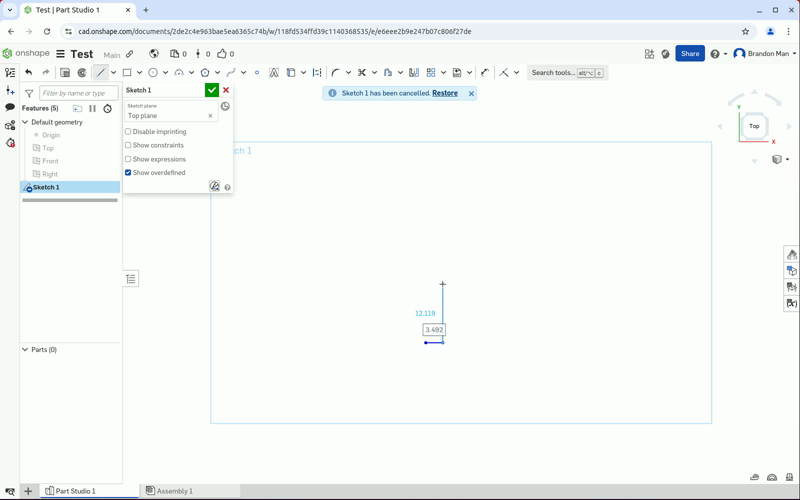
key_down(shift)
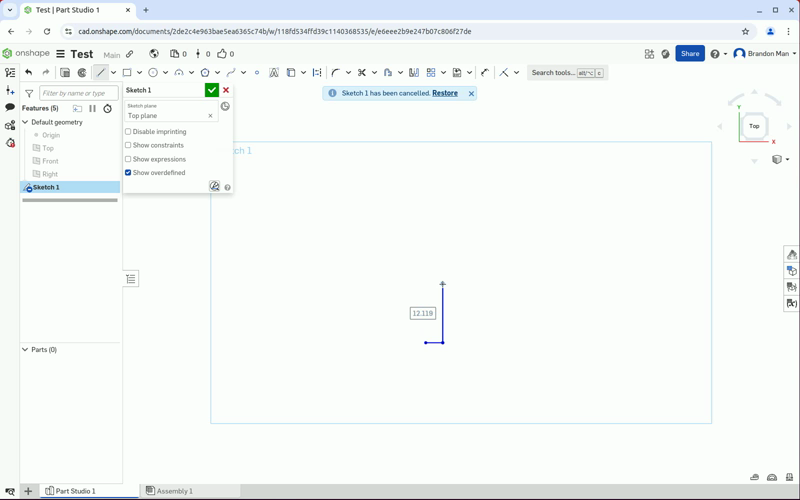
mouse_move(472, 283)
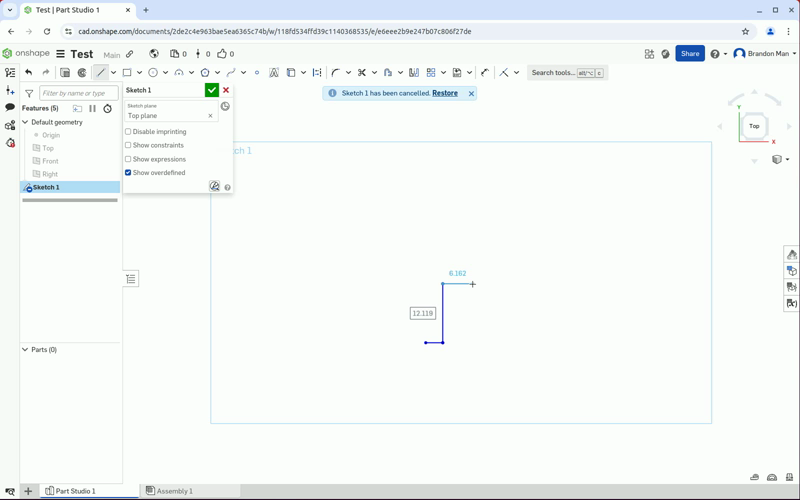
mouse_move(480, 283)
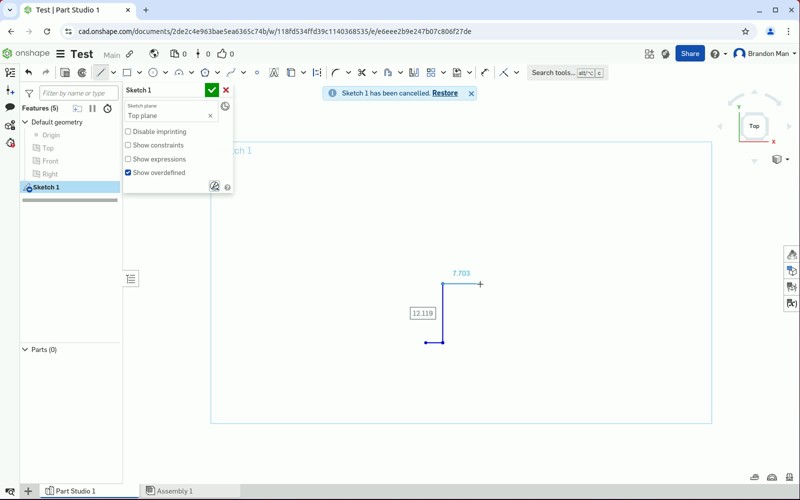
click(480, 283)
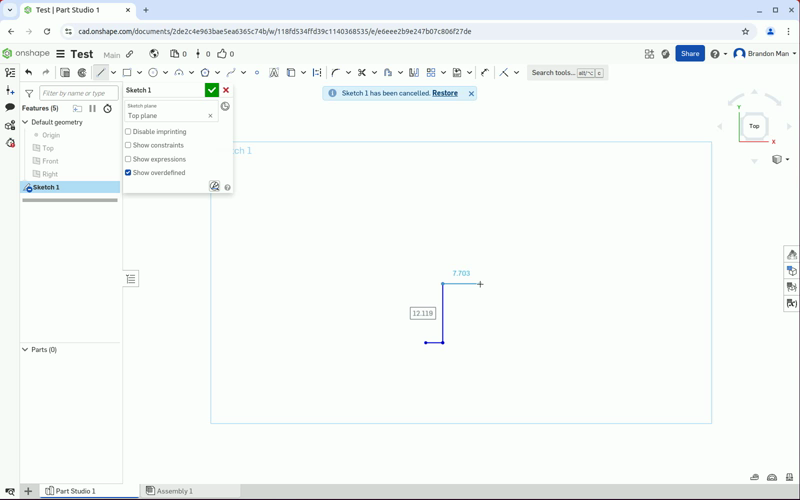
key_up(shift)
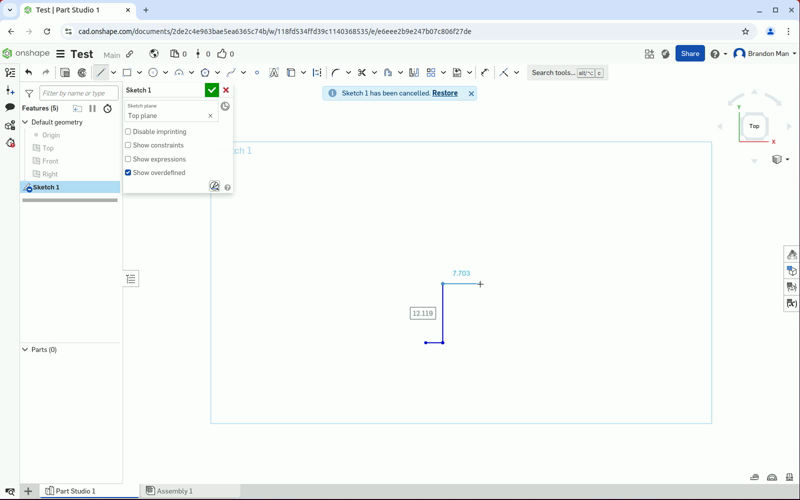
key_down(shift)
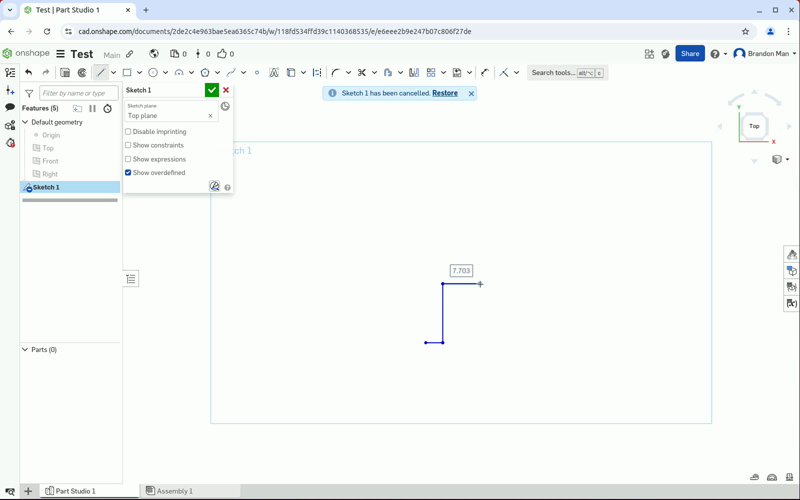
mouse_move(510, 283)
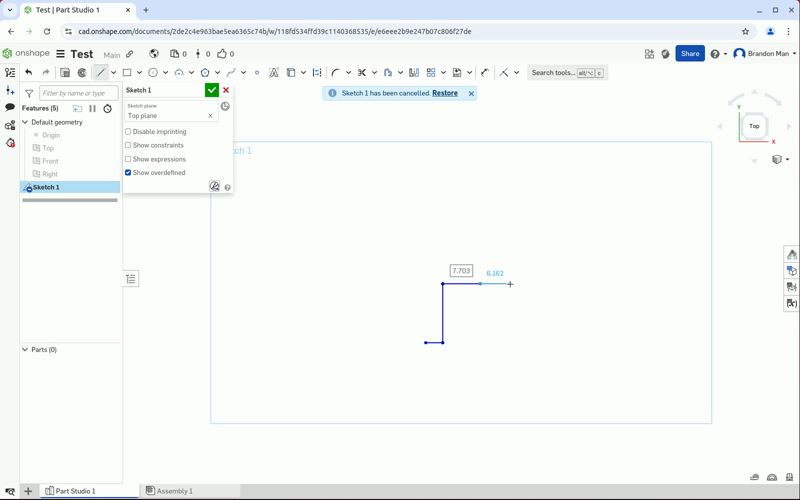
mouse_move(480, 342)
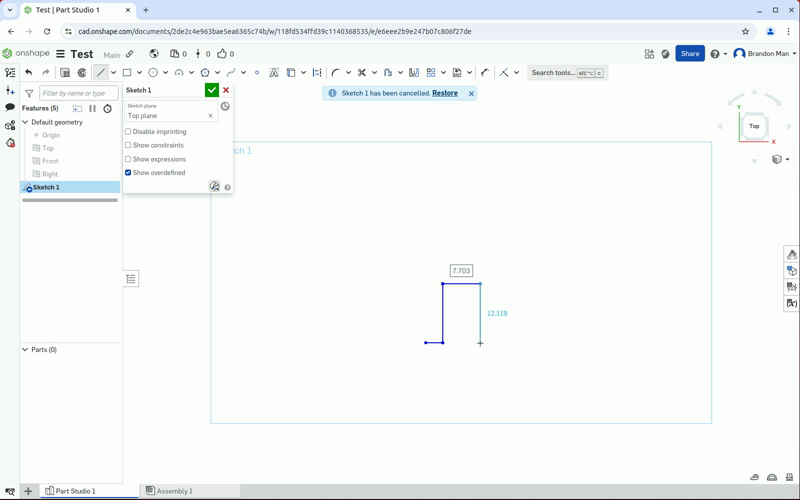
click(480, 342)
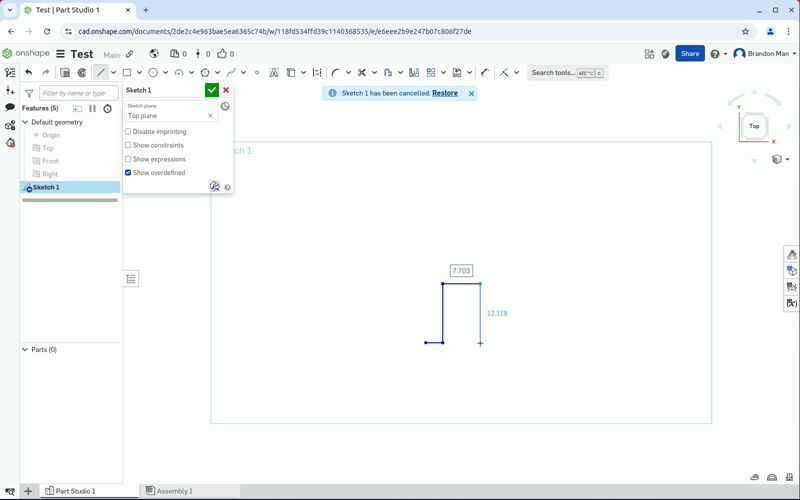
key_up(shift)
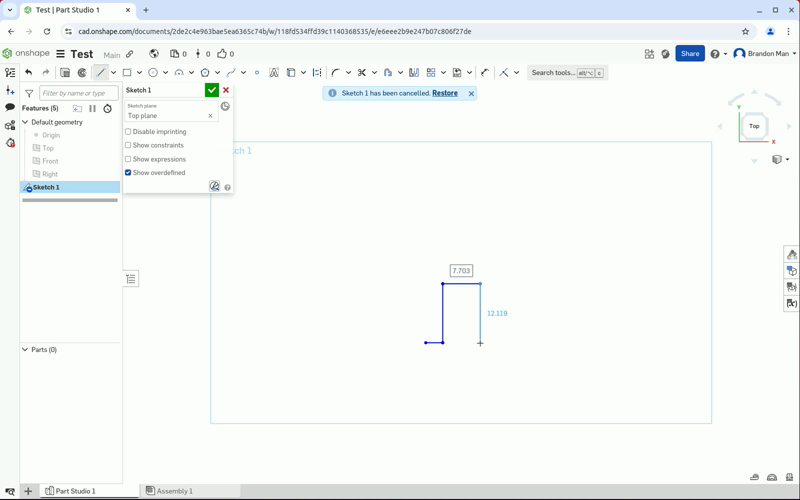
key_down(shift)
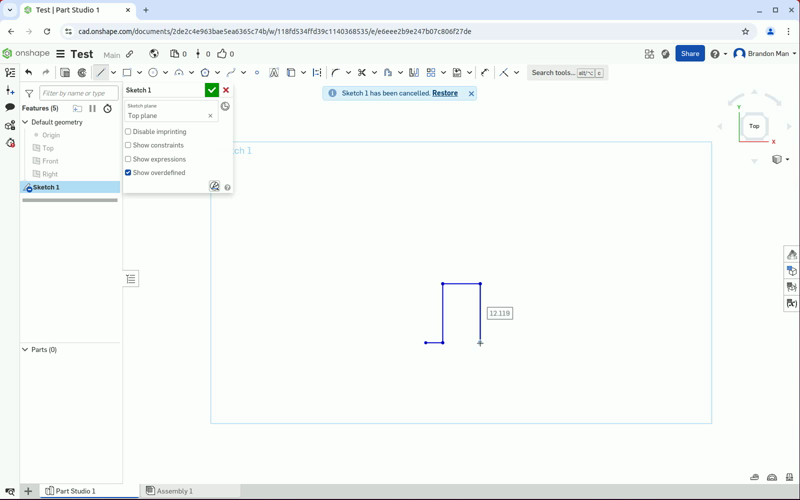
mouse_move(510, 342)
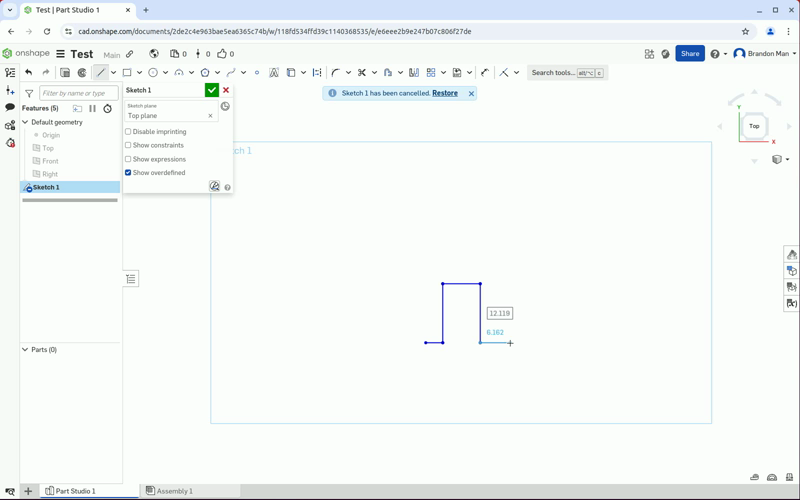
mouse_move(518, 342)
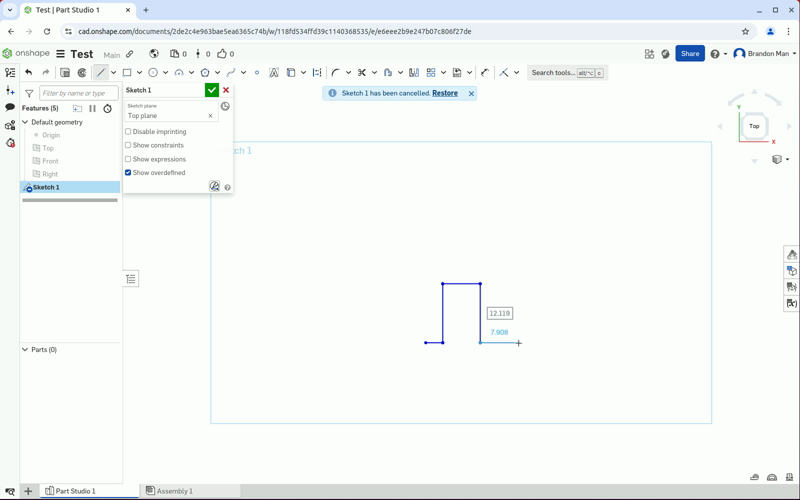
click(518, 342)
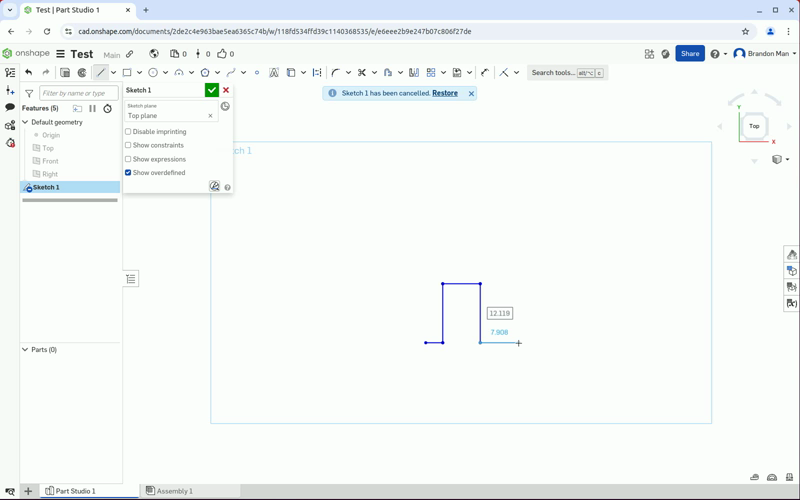
key_up(shift)
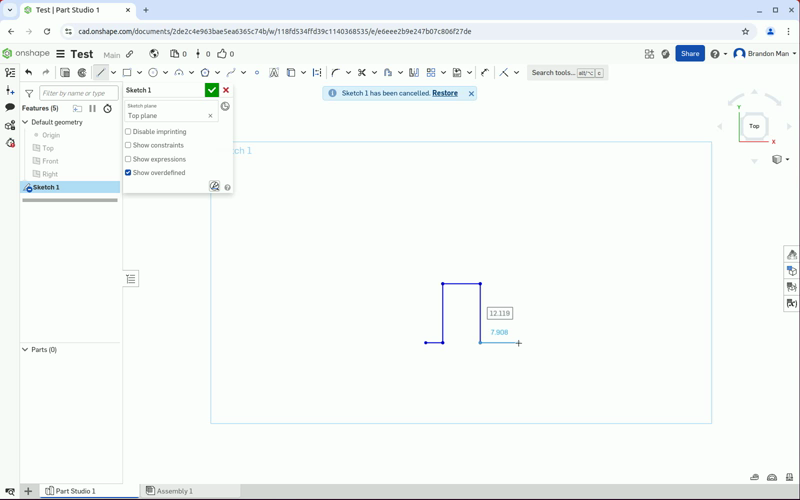
key_down(shift)
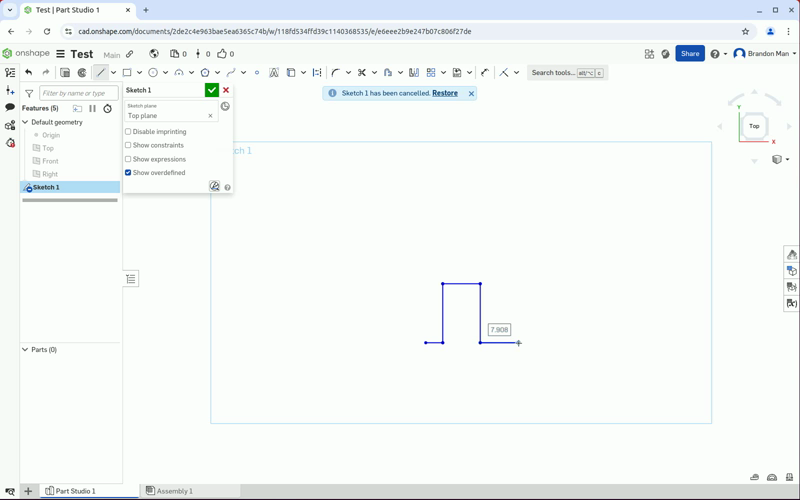
mouse_move(548, 342)
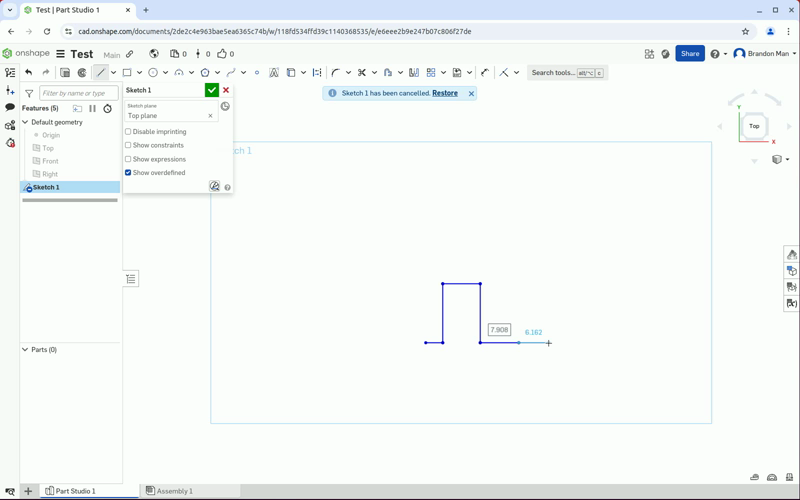
mouse_move(518, 283)
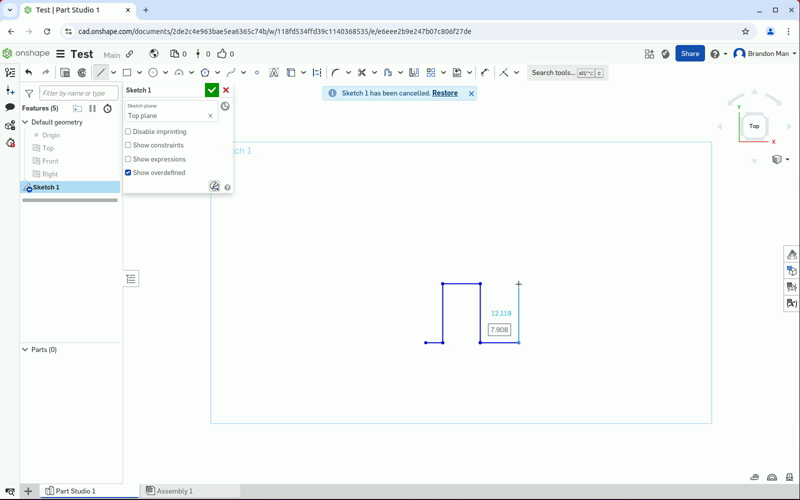
click(518, 283)
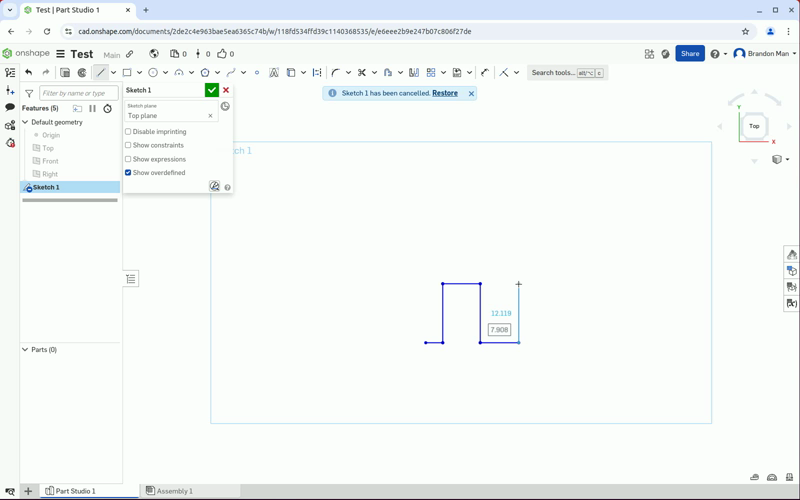
key_up(shift)
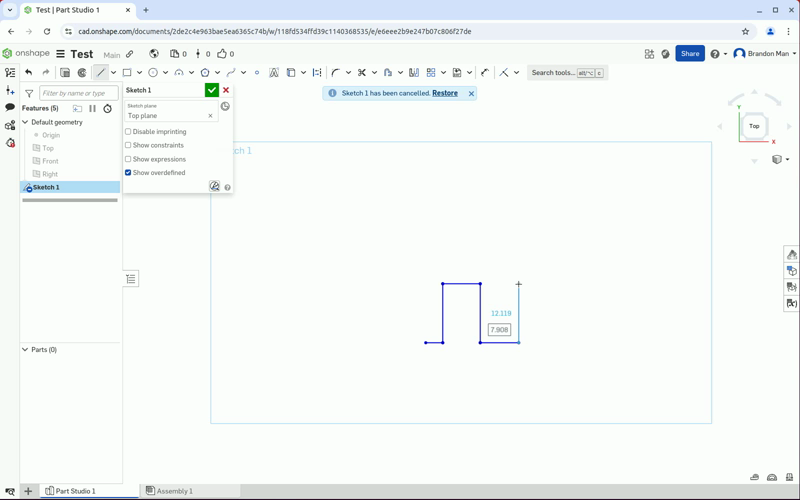
key_down(shift)
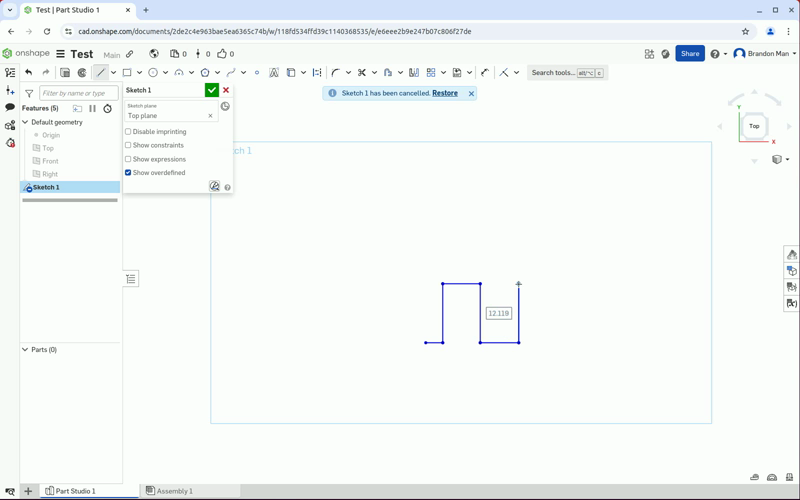
mouse_move(548, 283)
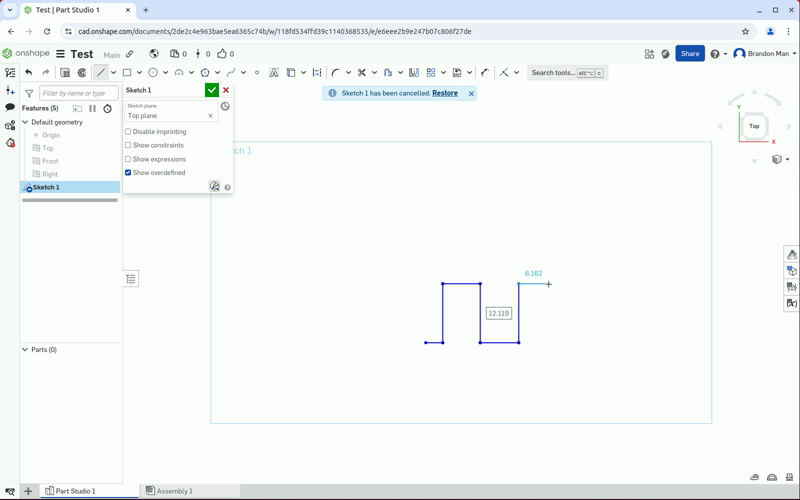
mouse_move(555, 283)
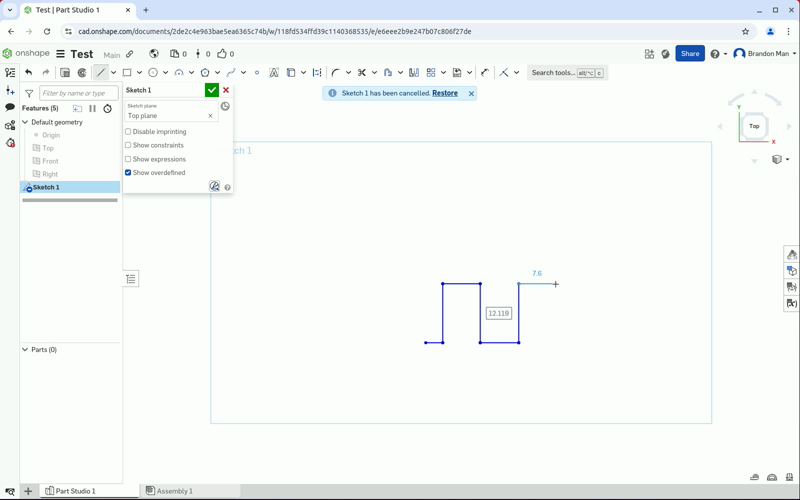
click(555, 283)
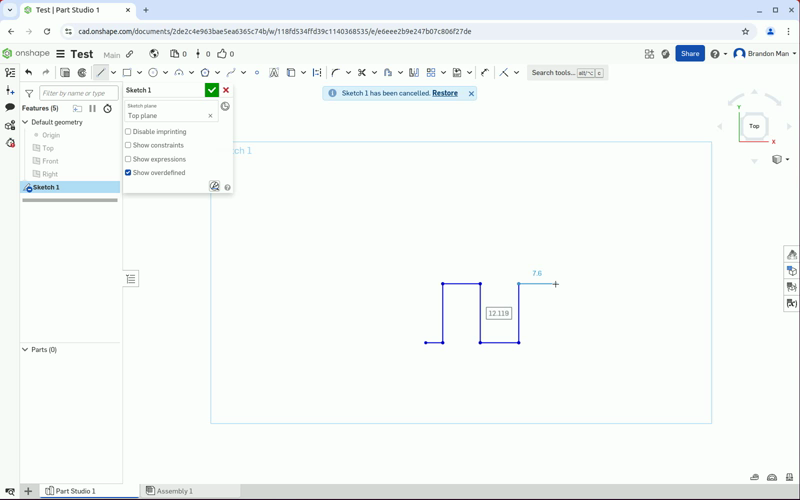
key_up(shift)
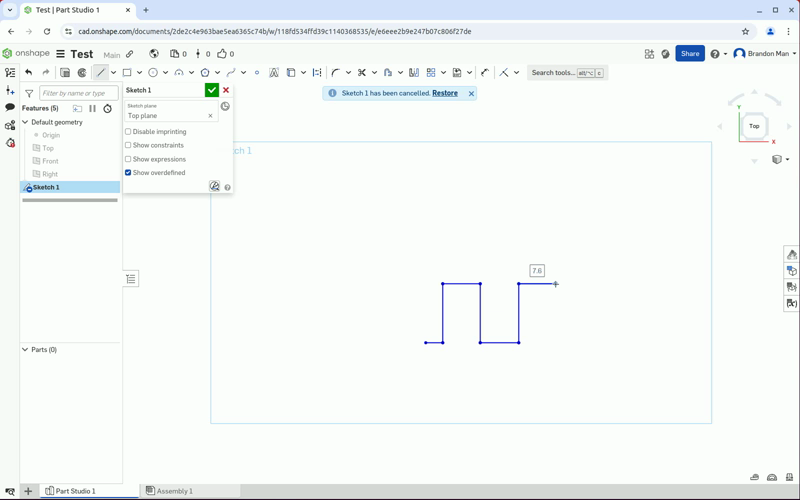
key_down(shift)
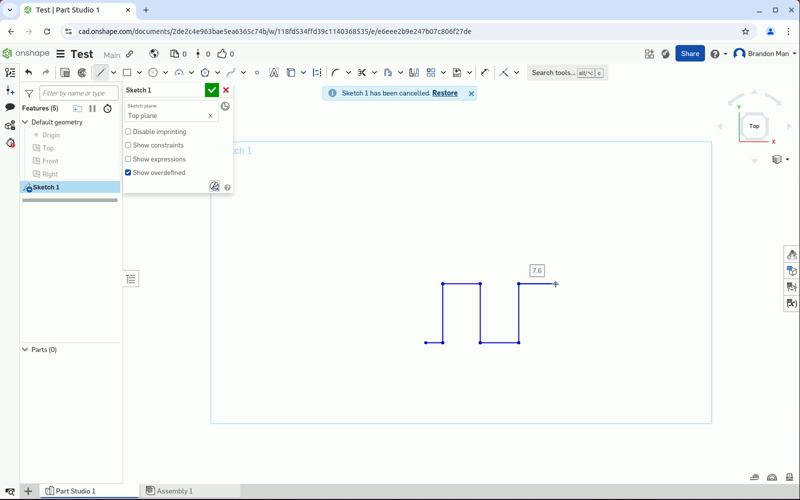
mouse_move(585, 283)
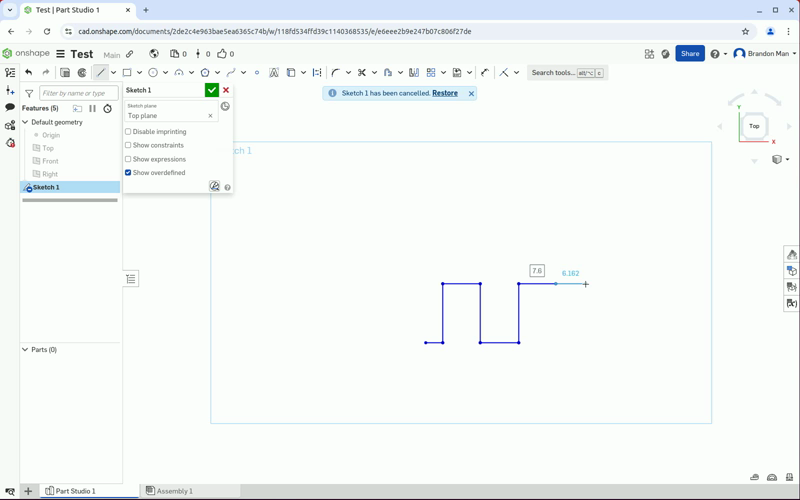
mouse_move(555, 342)
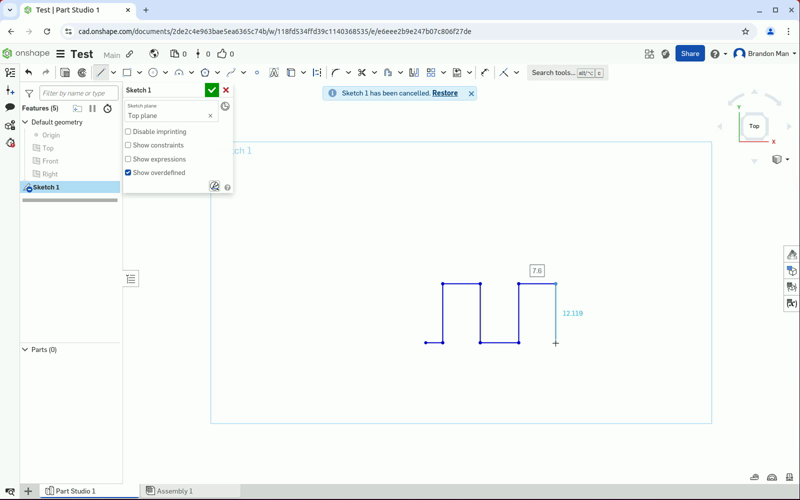
click(555, 342)
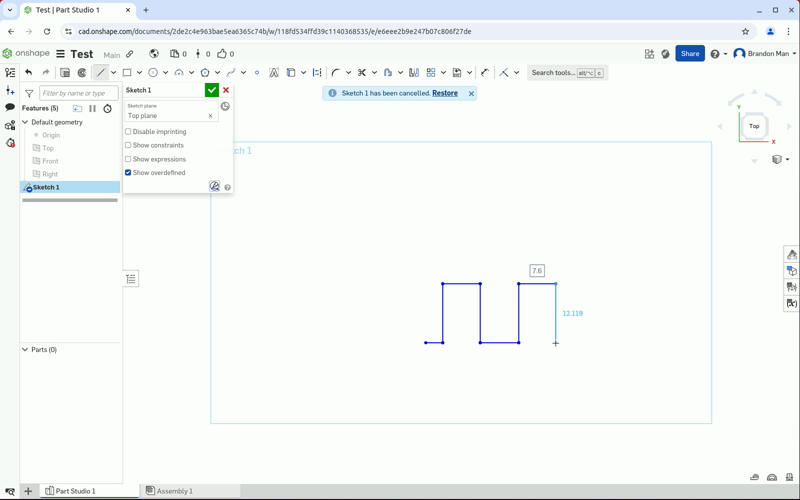
key_up(shift)
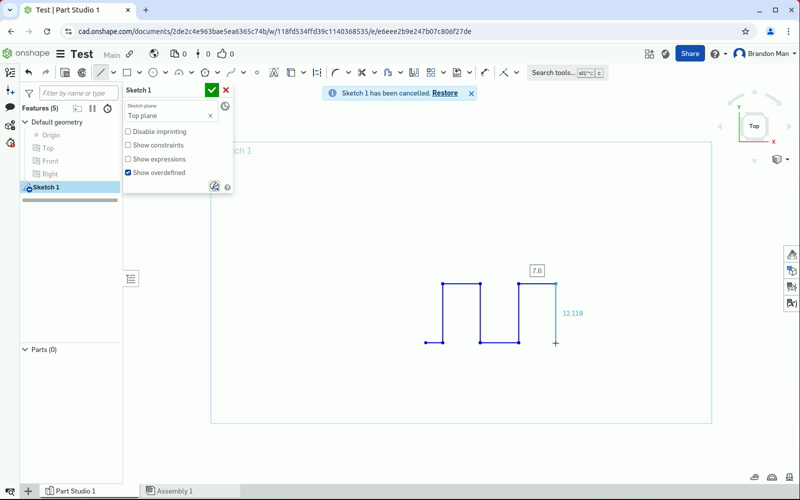
key_down(shift)
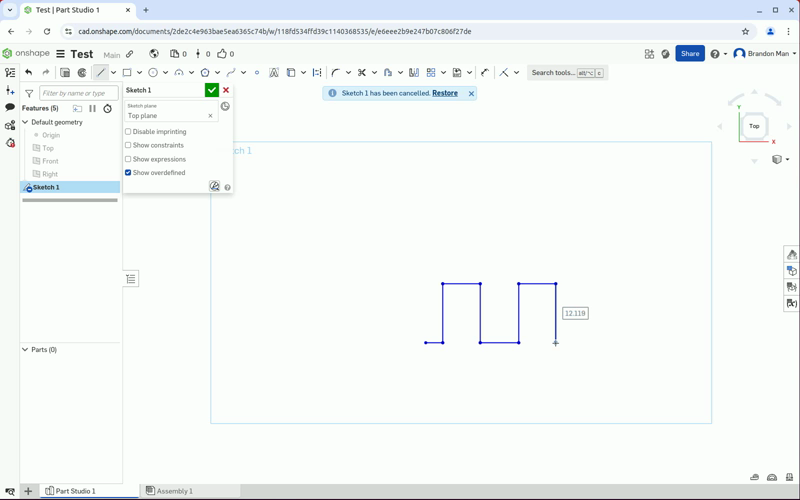
mouse_move(585, 342)
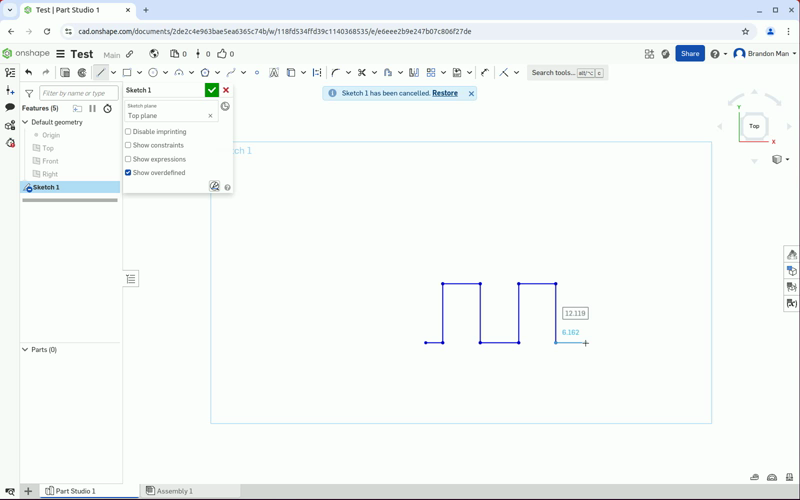
mouse_move(573, 342)
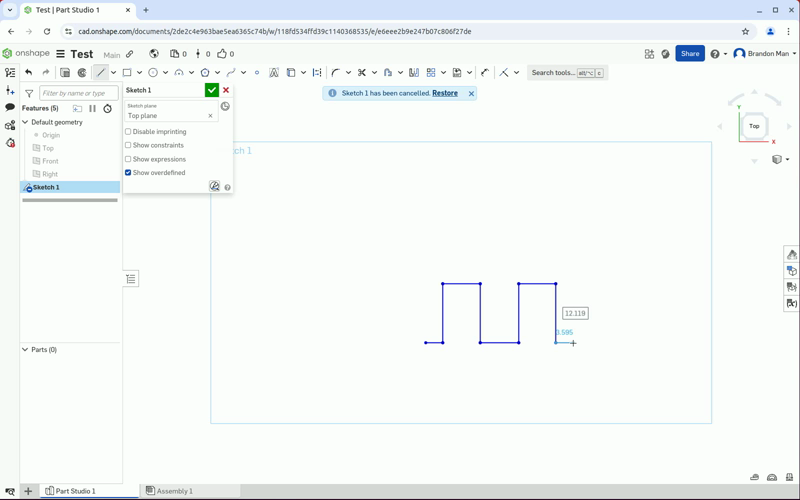
click(573, 342)
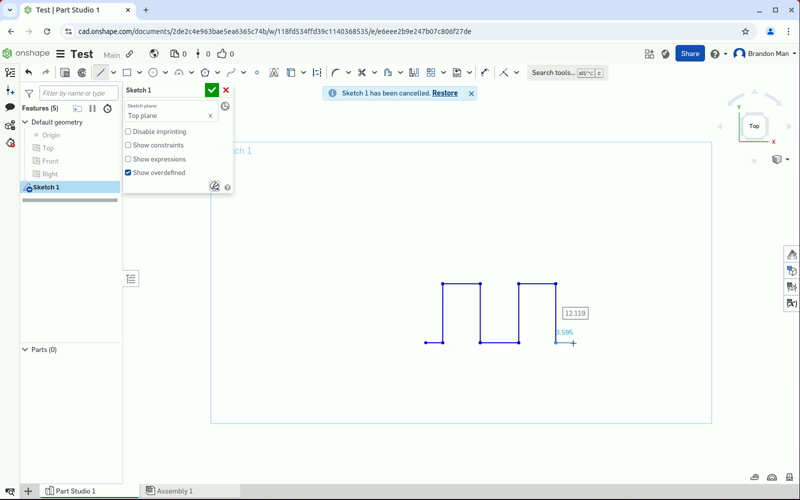
key_up(shift)
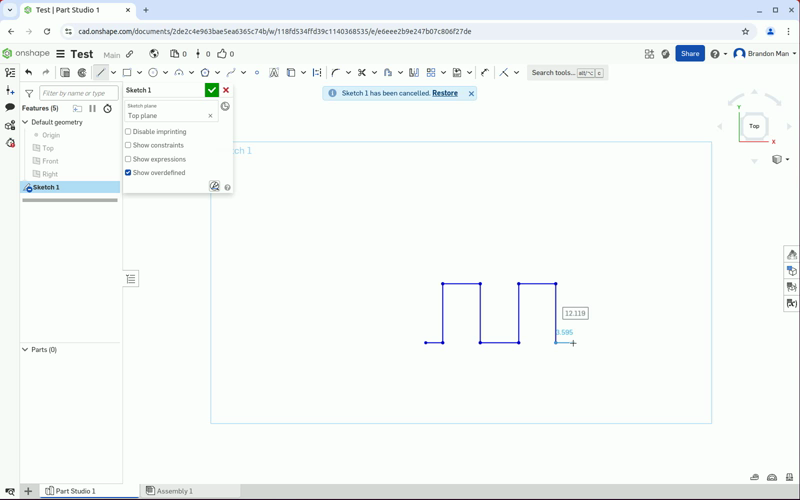
key_down(shift)
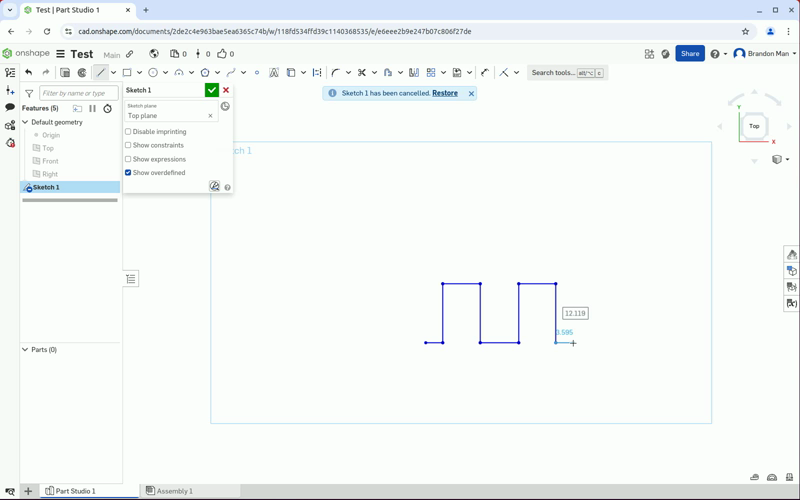
mouse_move(573, 266)
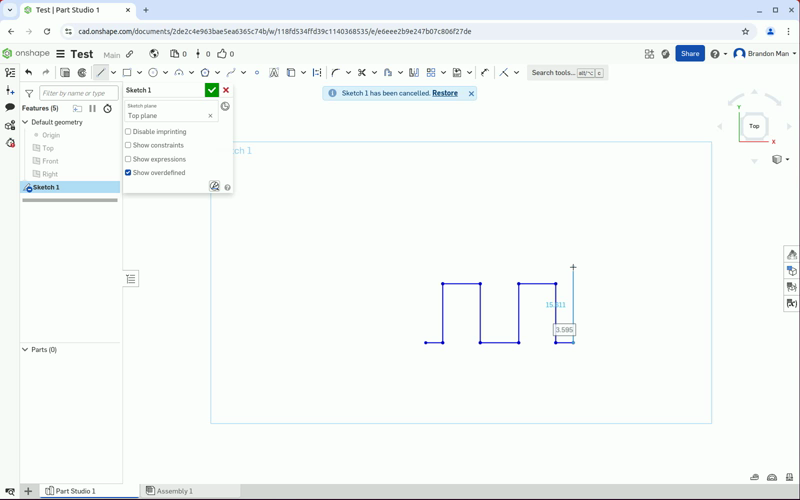
click(573, 266)
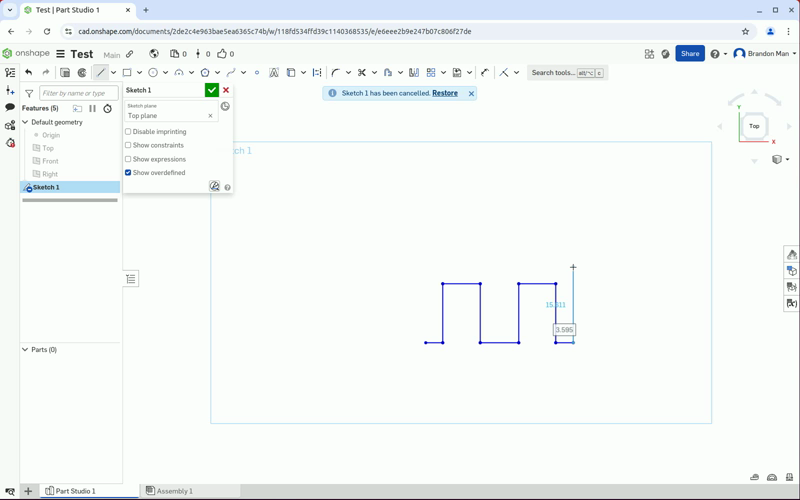
key_up(shift)
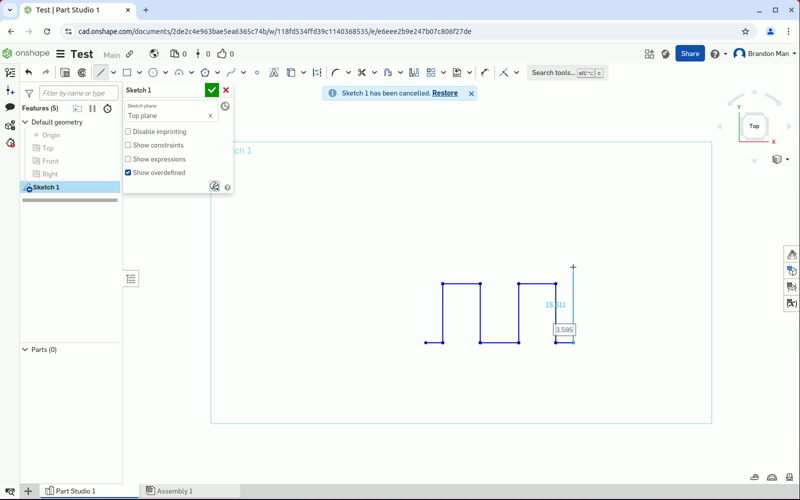
key_down(shift)
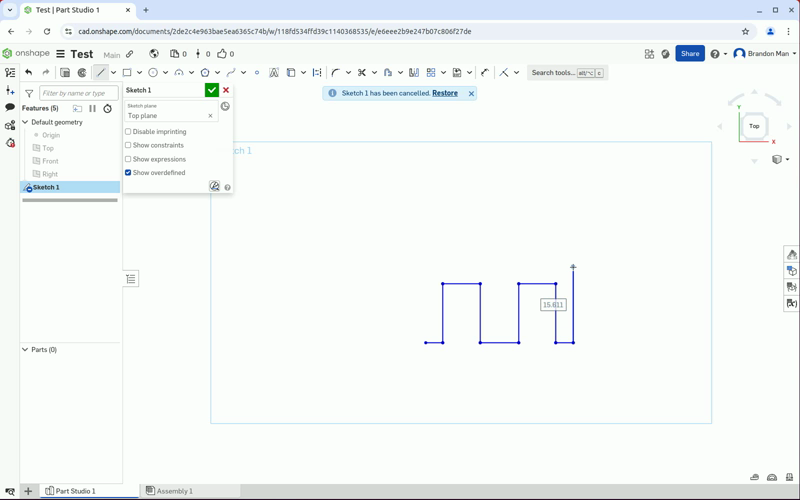
mouse_move(425, 266)
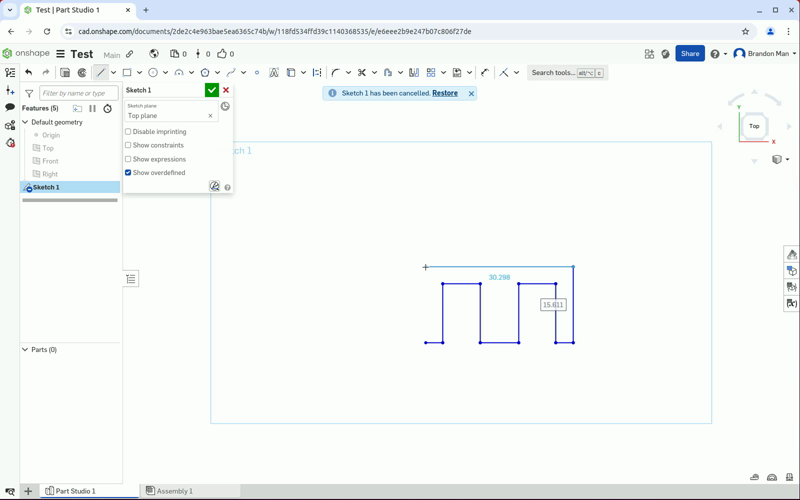
click(425, 266)
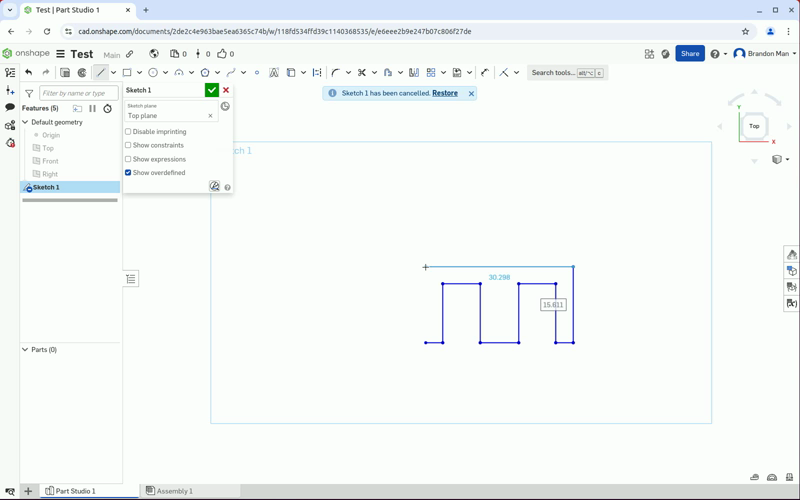
key_up(shift)
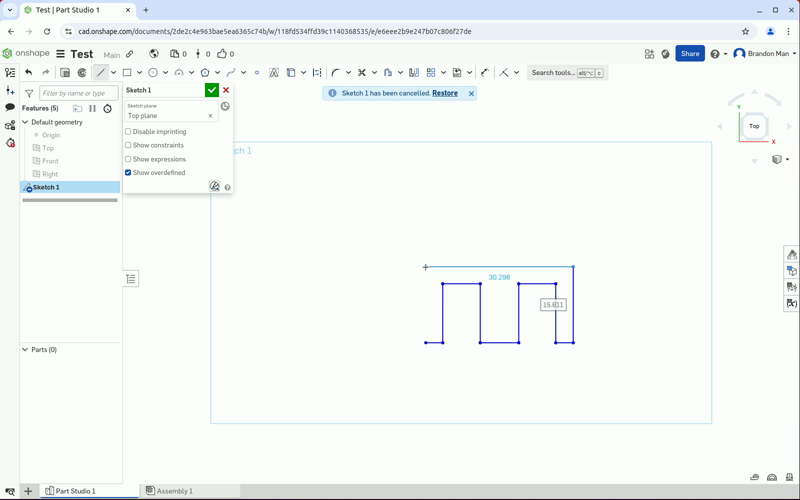
key_down(shift)
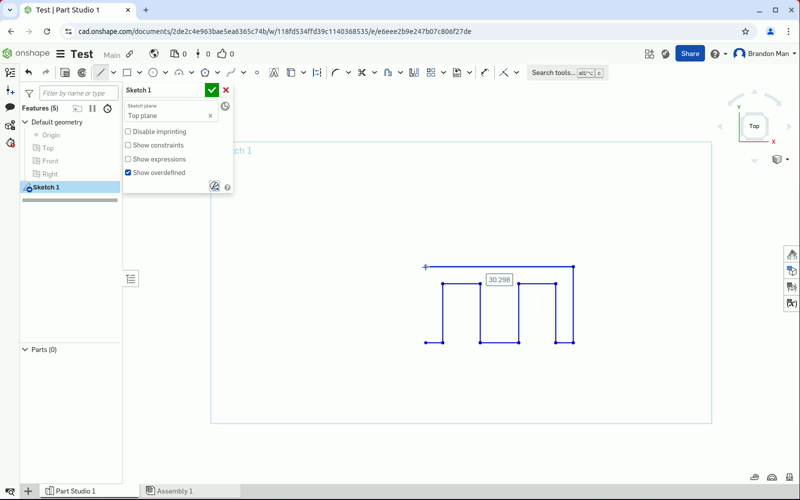
mouse_move(425, 342)
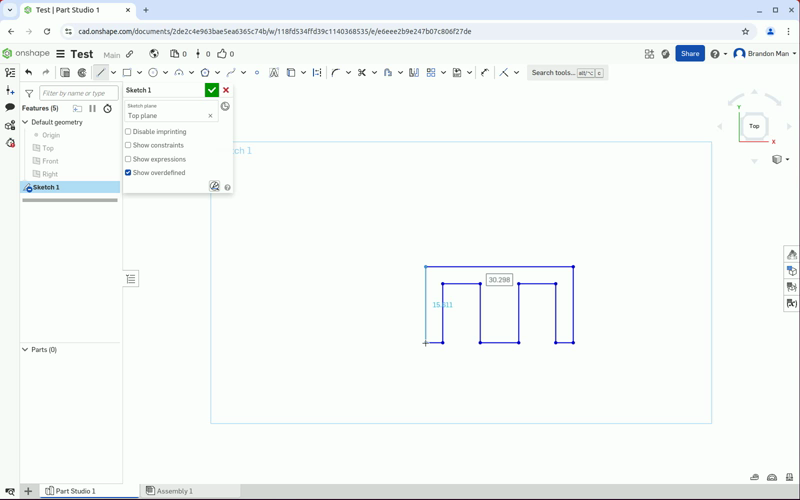
key_up(shift)
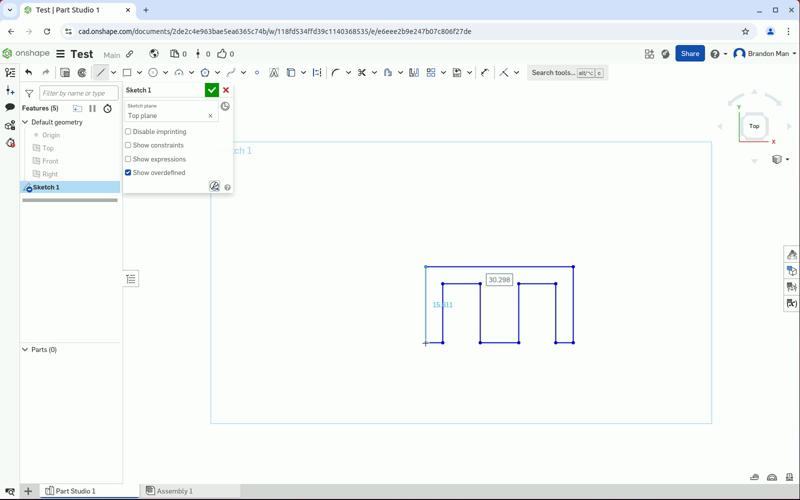
click(425, 342)
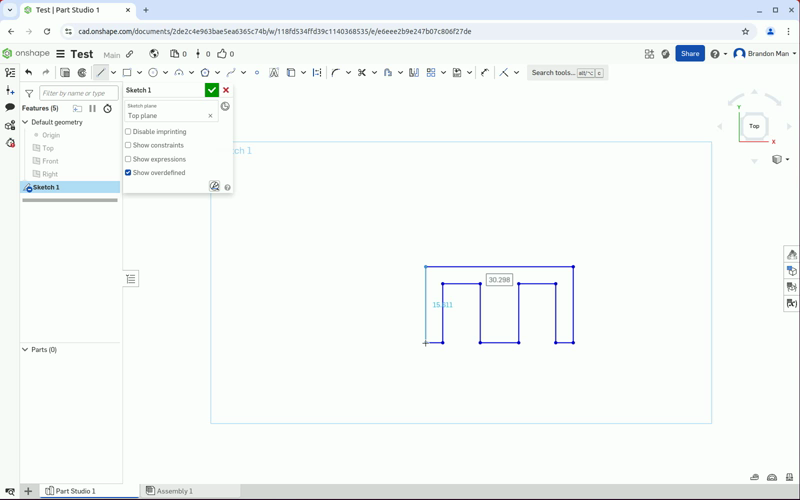
key(esc)
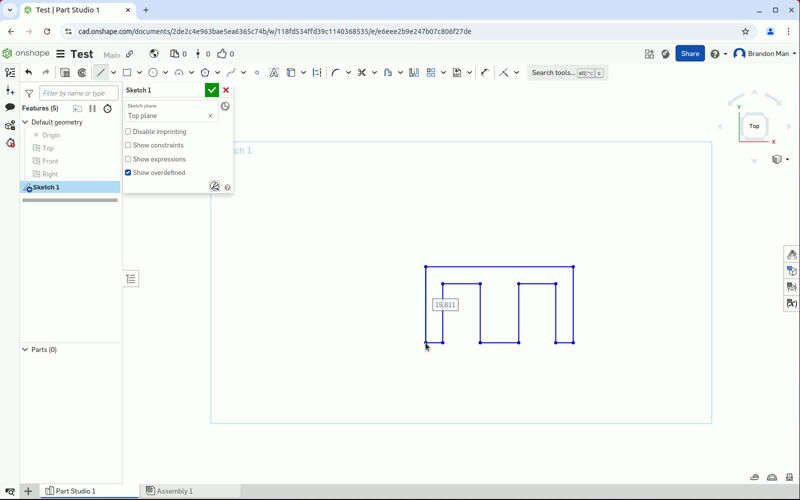
mouse_move(475, 273)
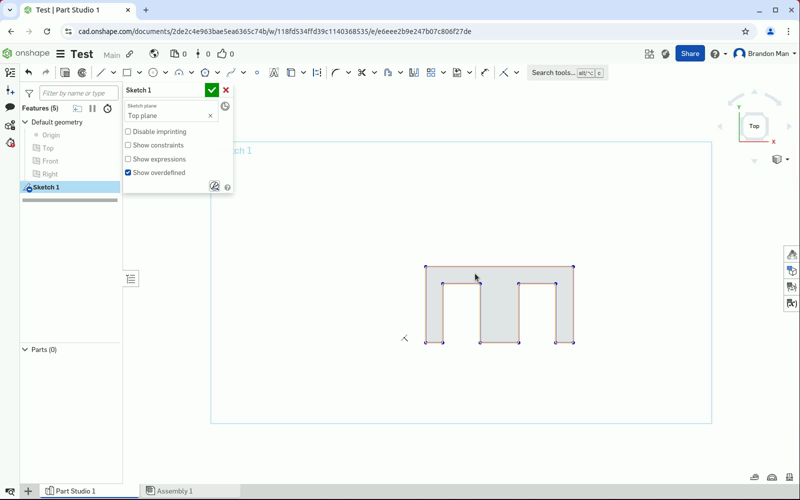
click(475, 273)
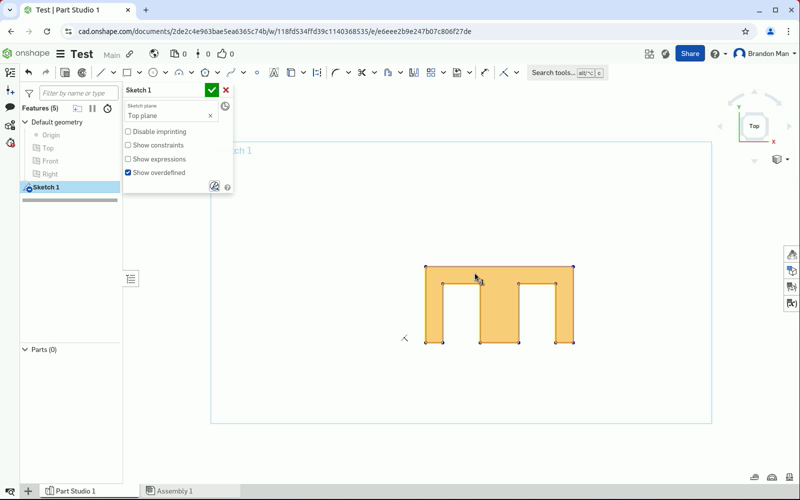
mouse_move(73, 352)
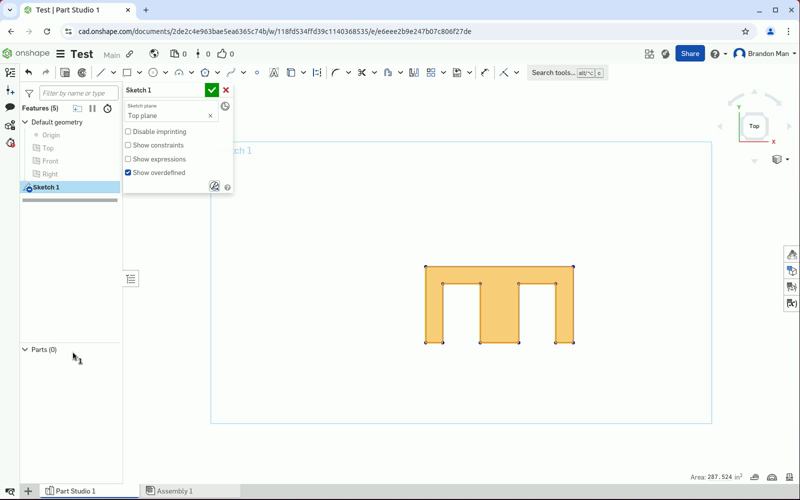
key(shift+y)
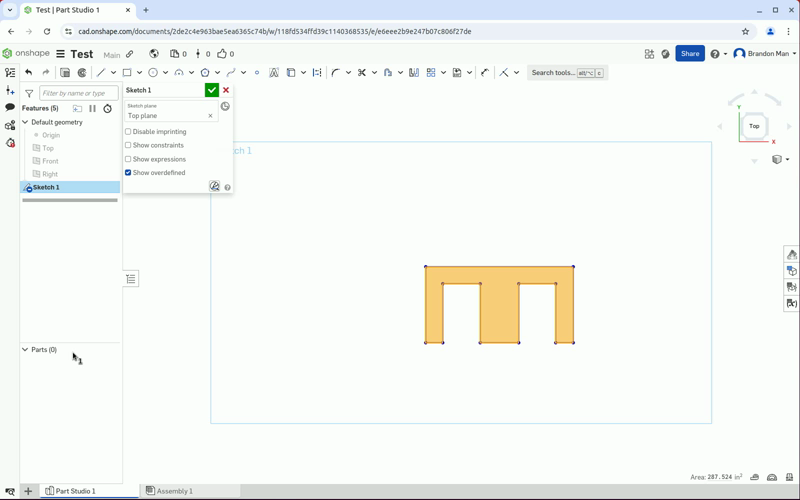
key(shift+e)
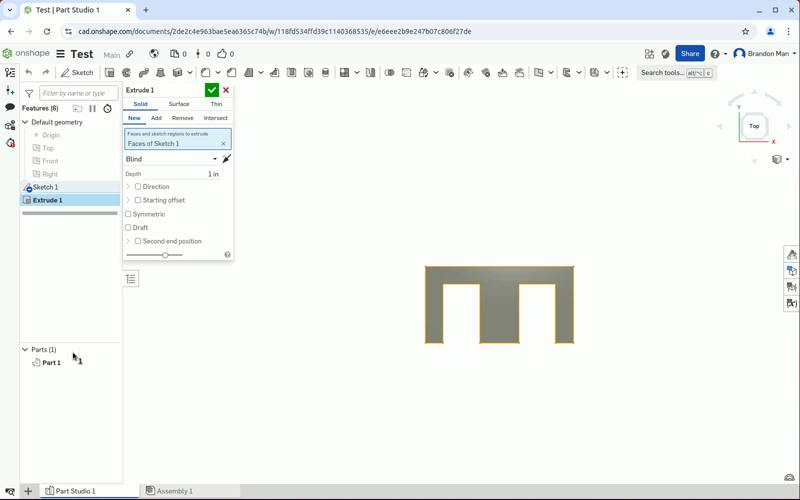
mouse_move(143, 106)
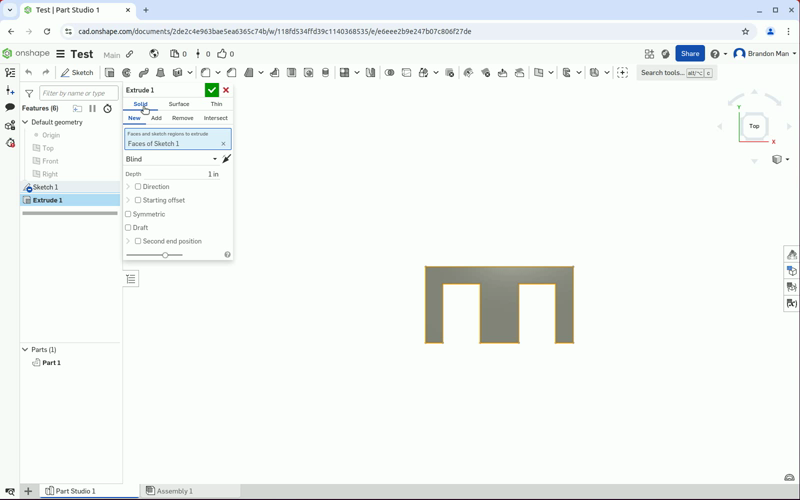
click(143, 106)
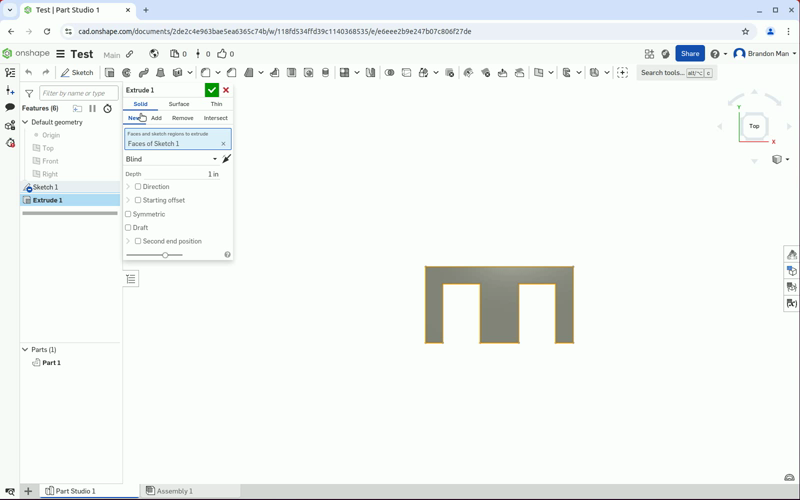
mouse_move(137, 120)
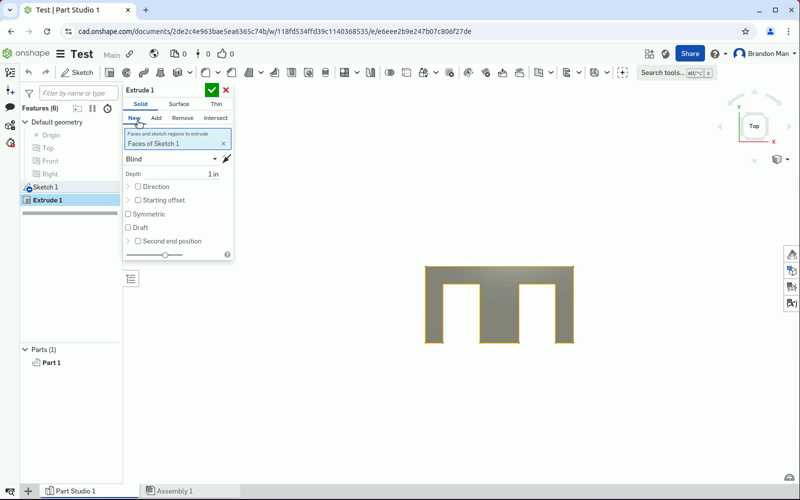
click(137, 120)
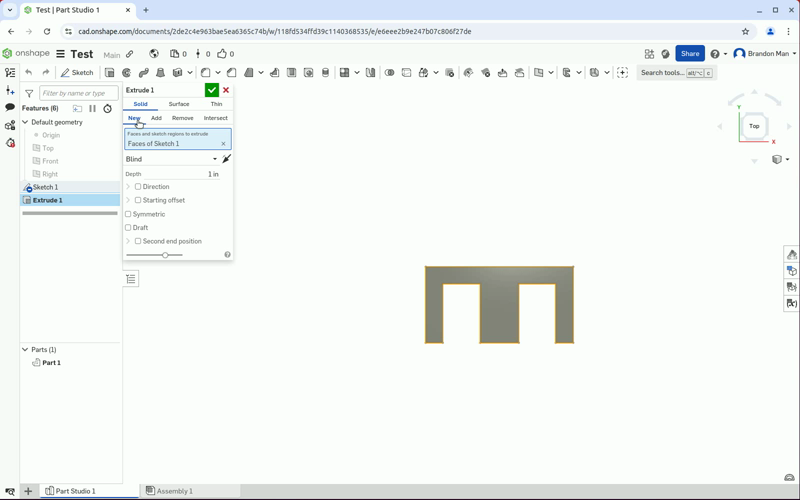
key(tab, 4)
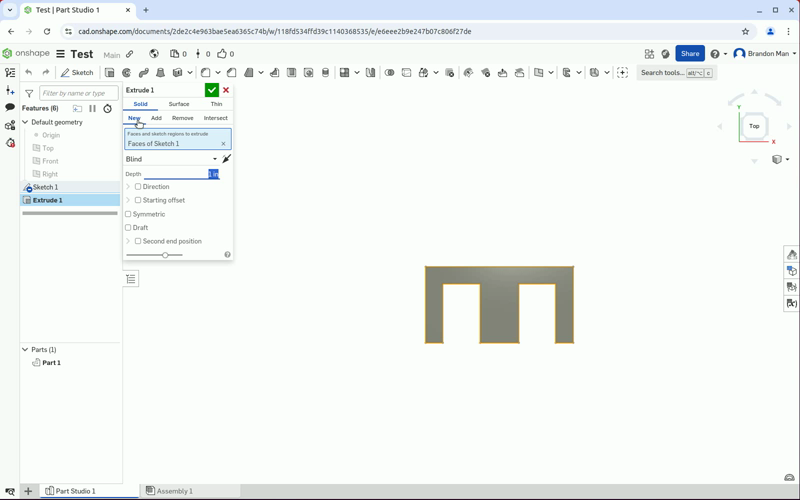
text(0.963)
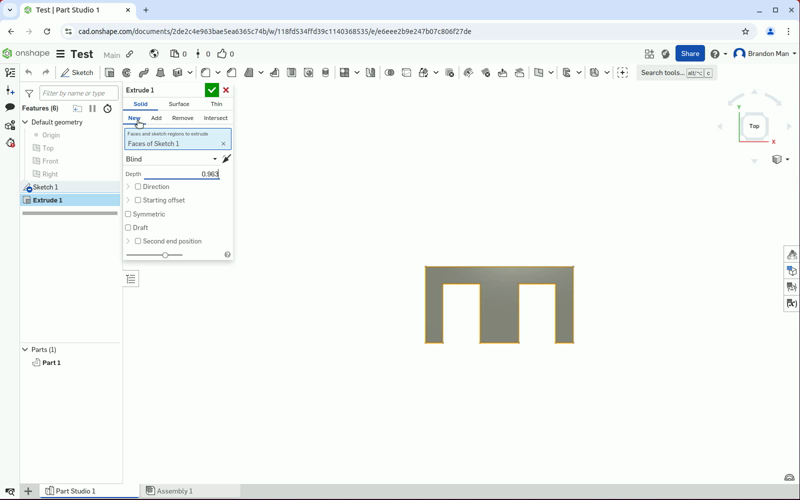
key(enter)
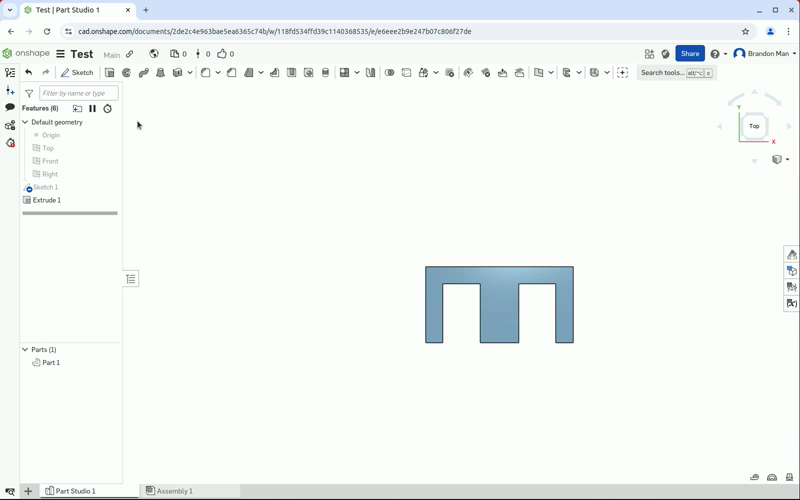
key(shift+h)
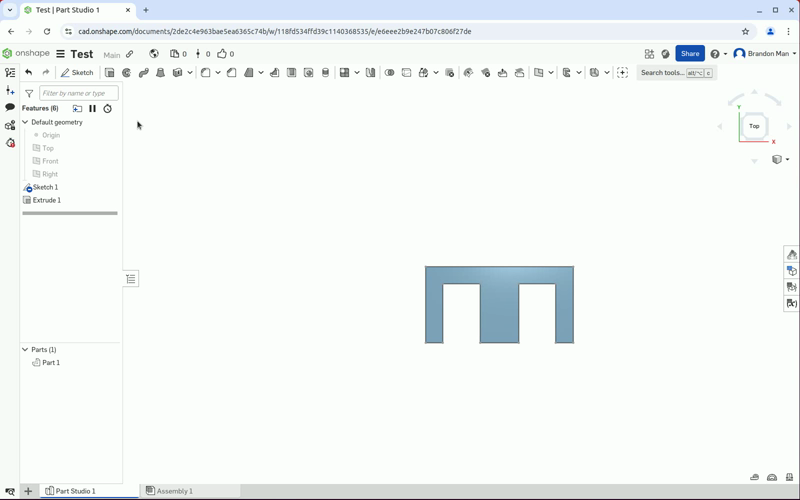
key(shift+h)
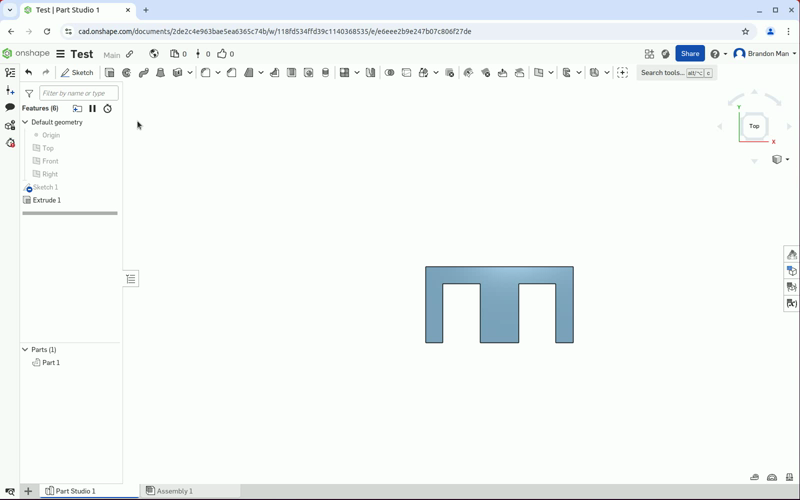
mouse_move(73, 189)
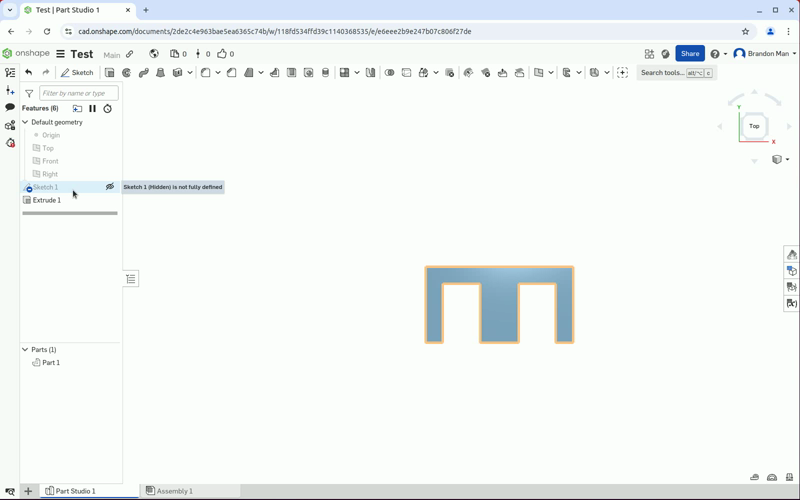
click(73, 189)
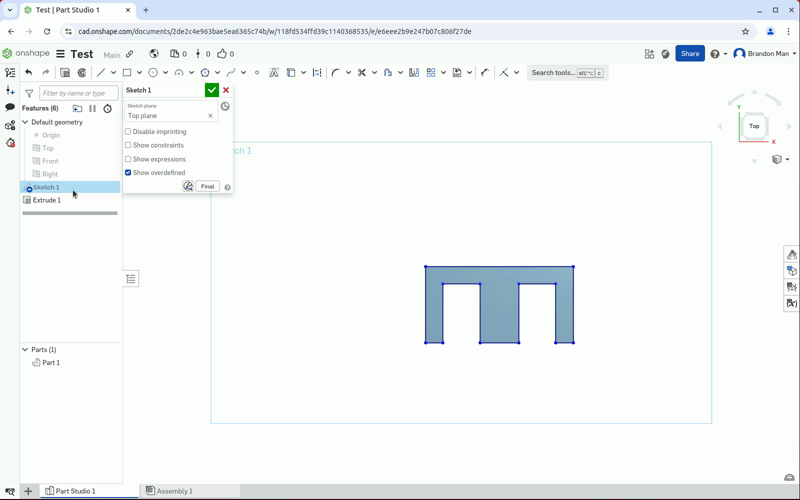
mouse_move(229, 92)
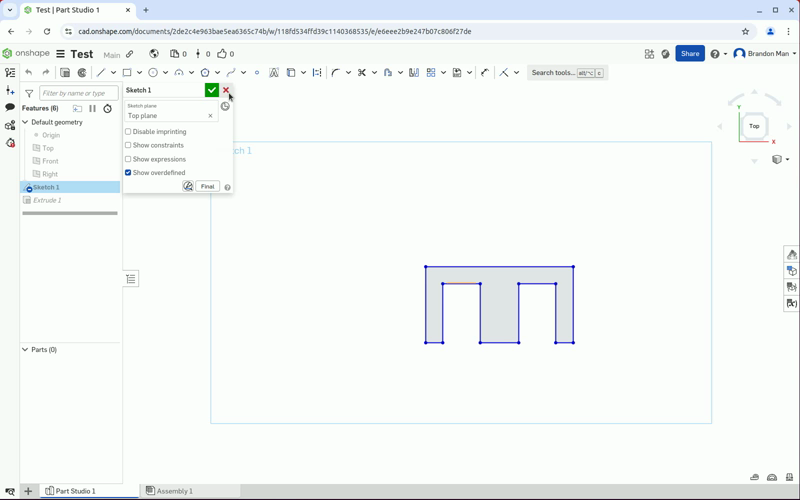
click(229, 92)
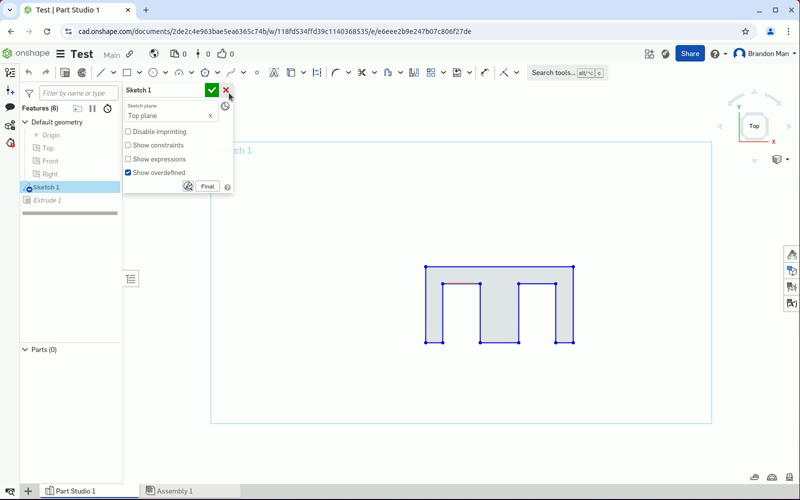
key(shift+s)
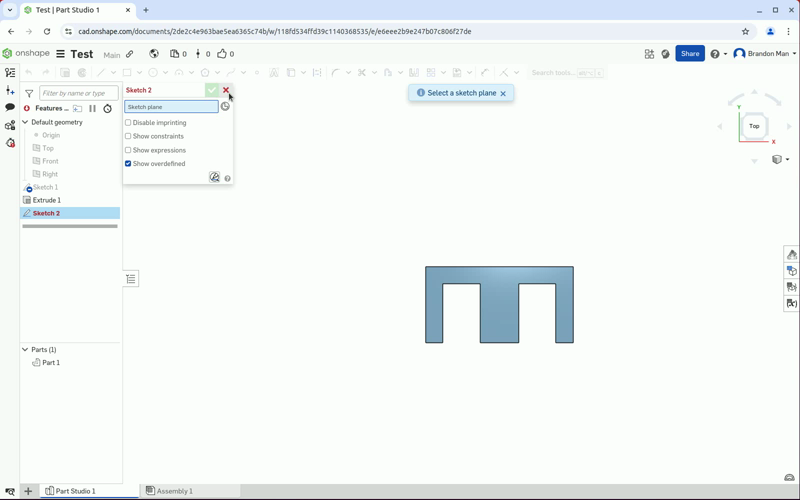
mouse_move(73, 150)
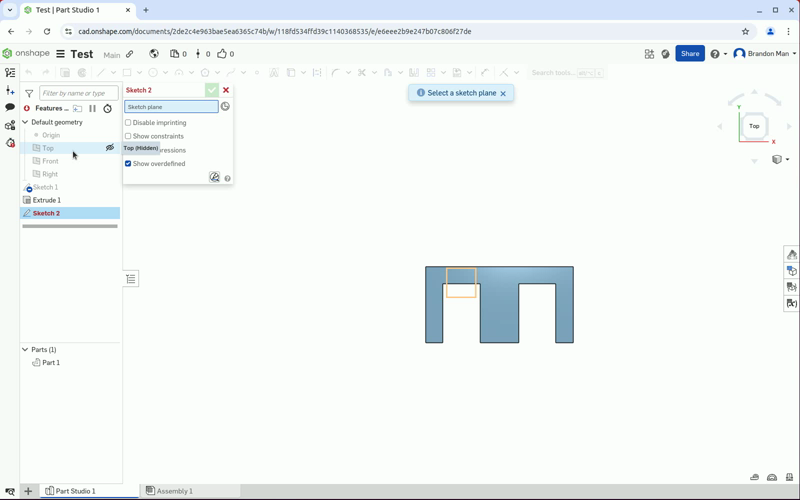
click(73, 150)
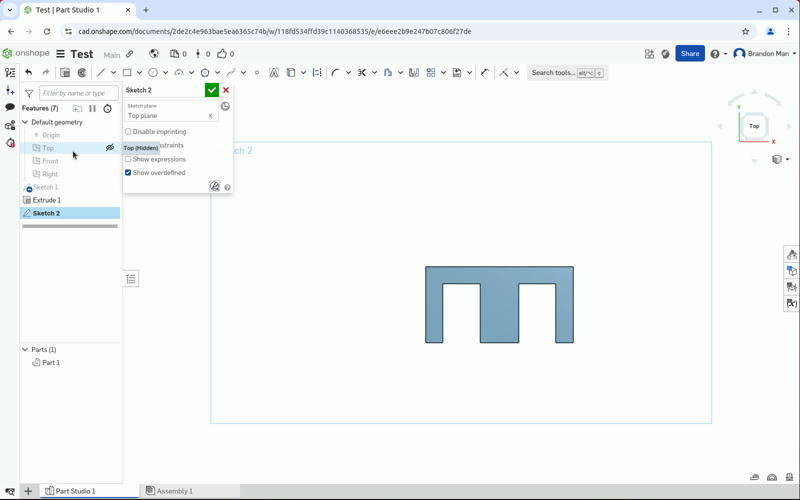
mouse_move(73, 352)
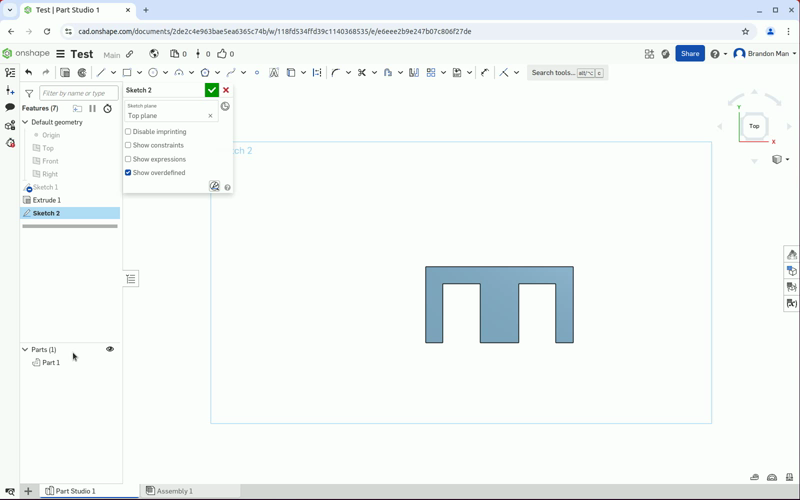
key(y)
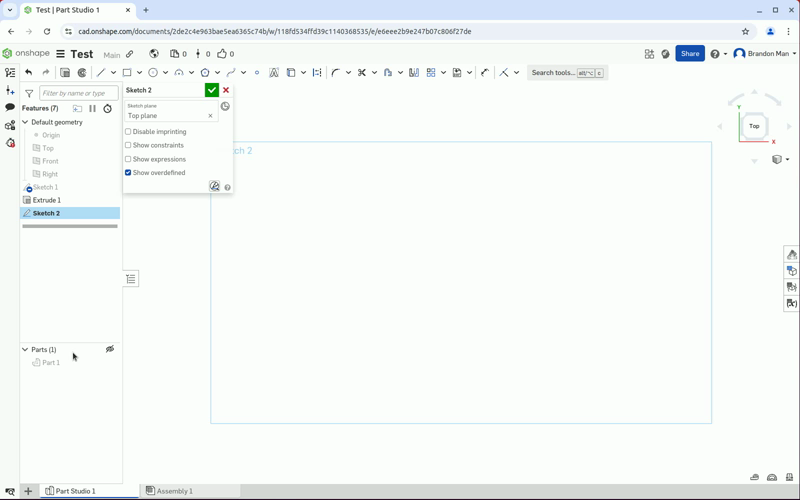
key(l)
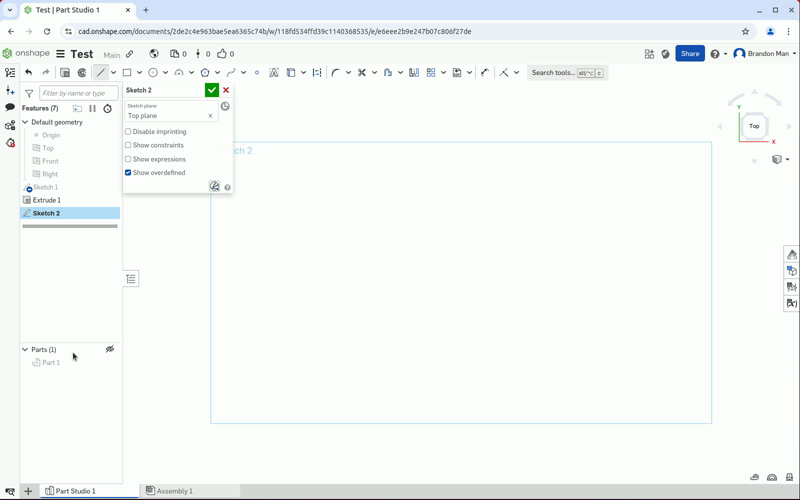
key_down(shift)
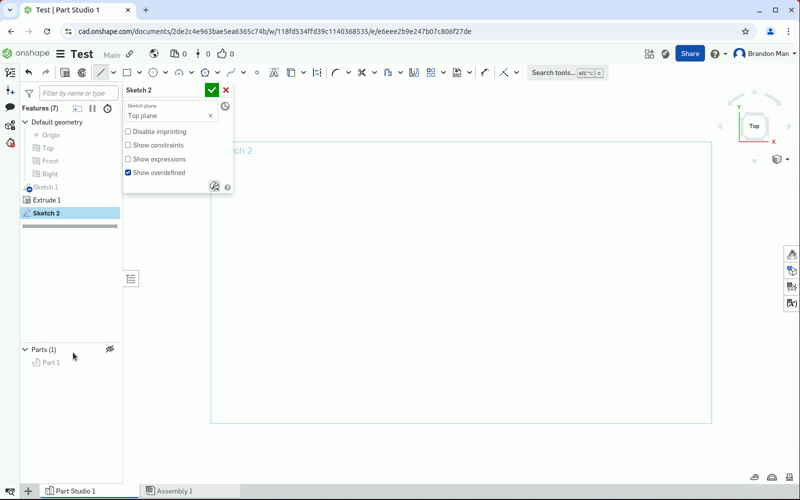
mouse_move(425, 349)
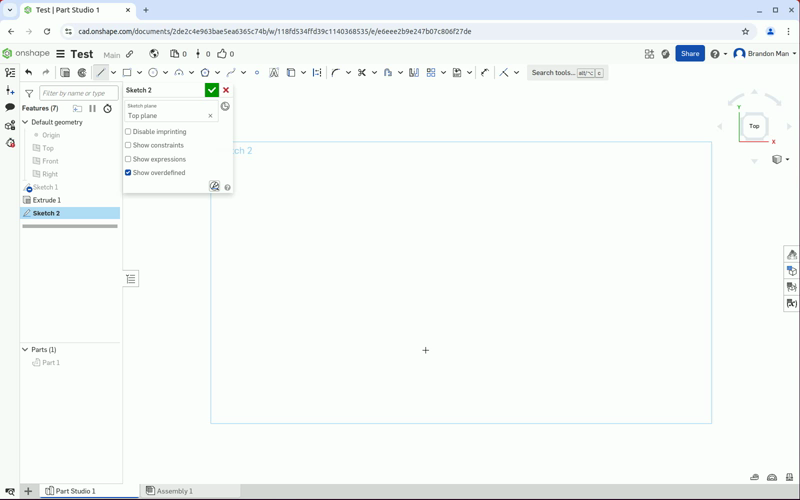
click(425, 349)
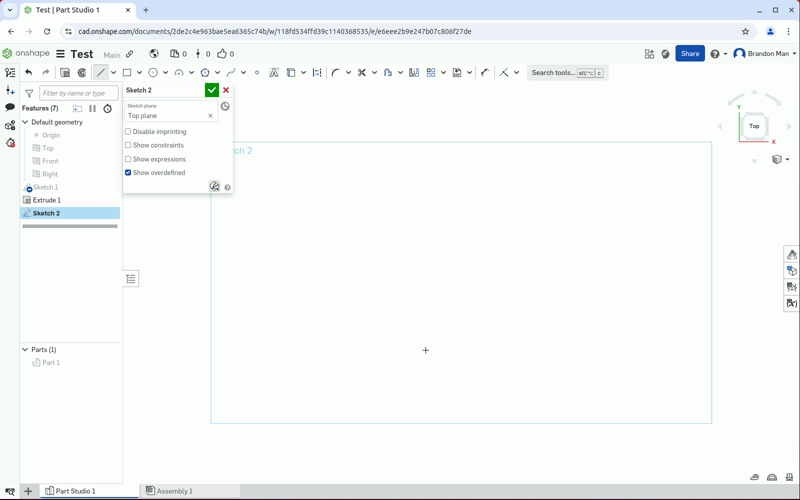
key_up(shift)
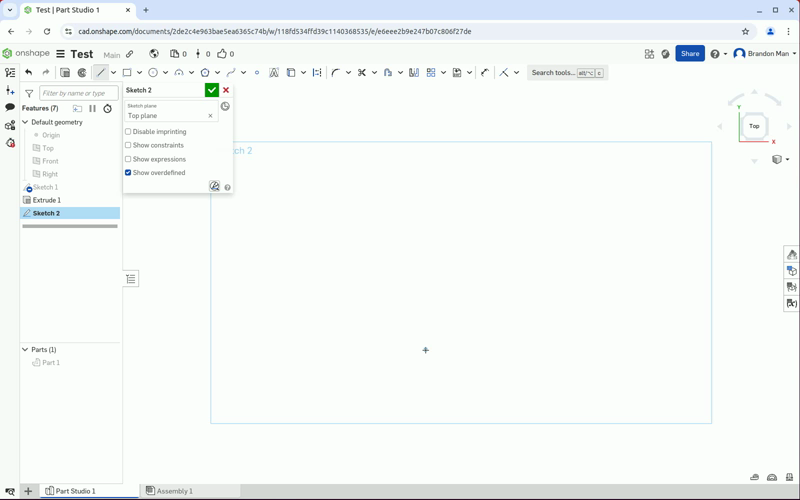
key_down(shift)
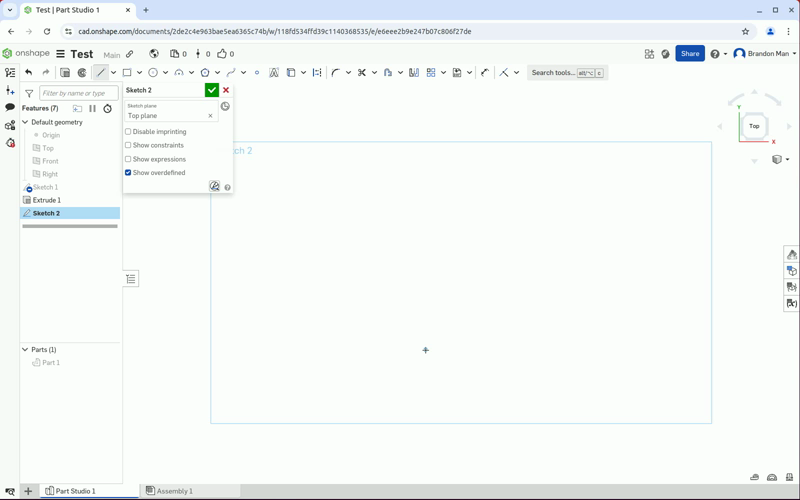
mouse_move(455, 349)
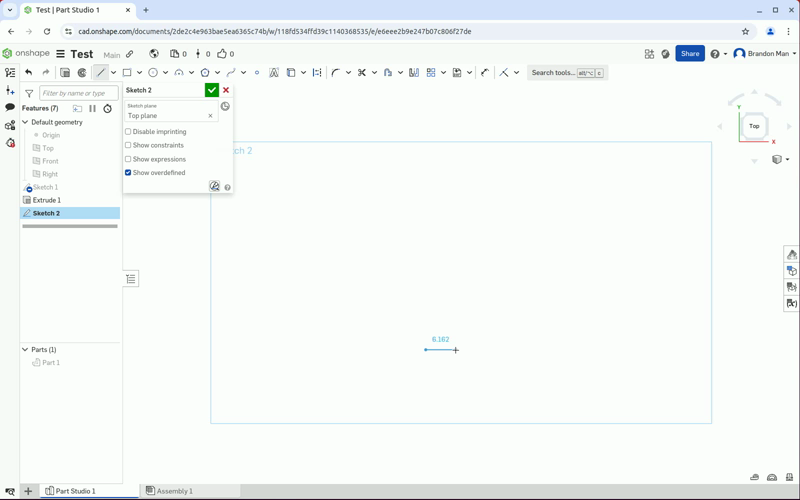
mouse_move(444, 349)
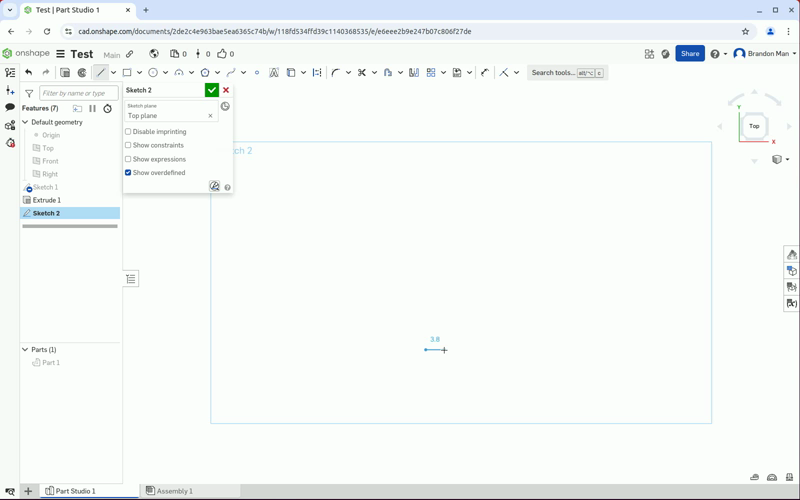
click(444, 349)
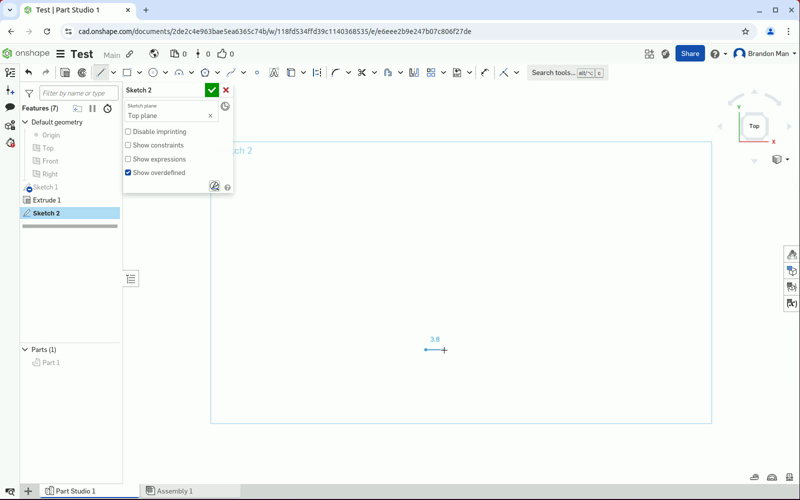
key_up(shift)
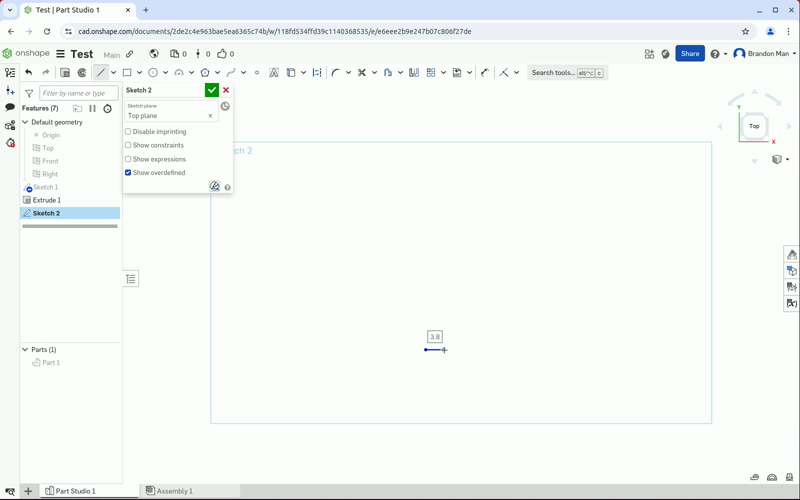
key_down(shift)
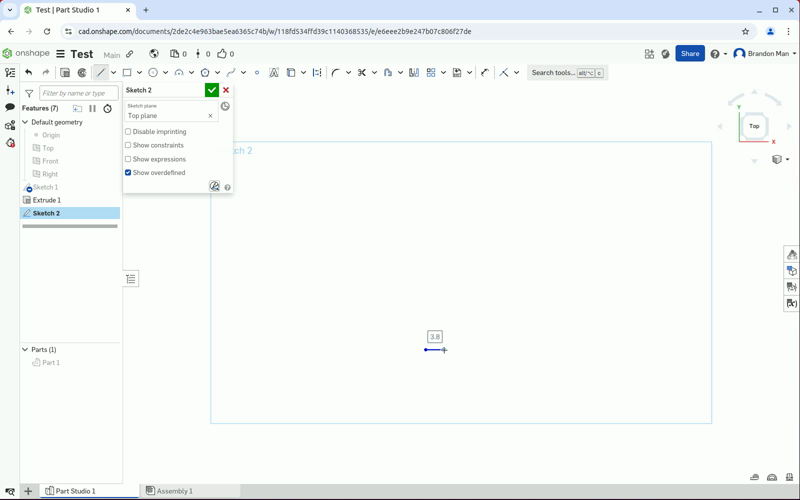
mouse_move(474, 349)
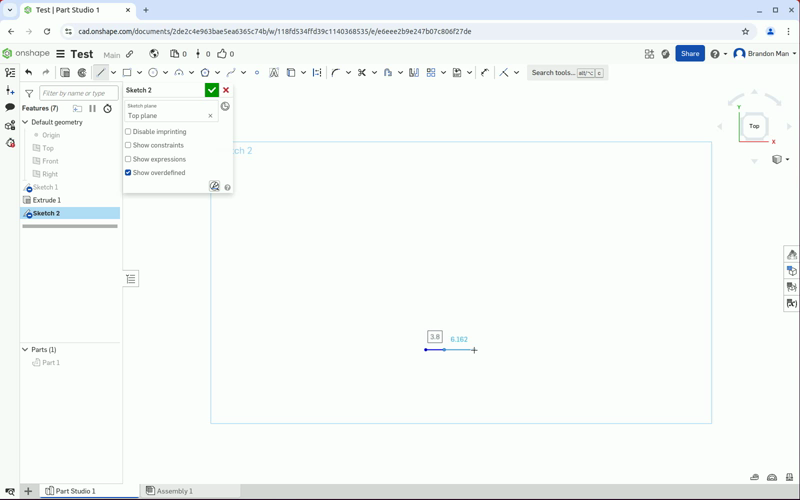
mouse_move(444, 342)
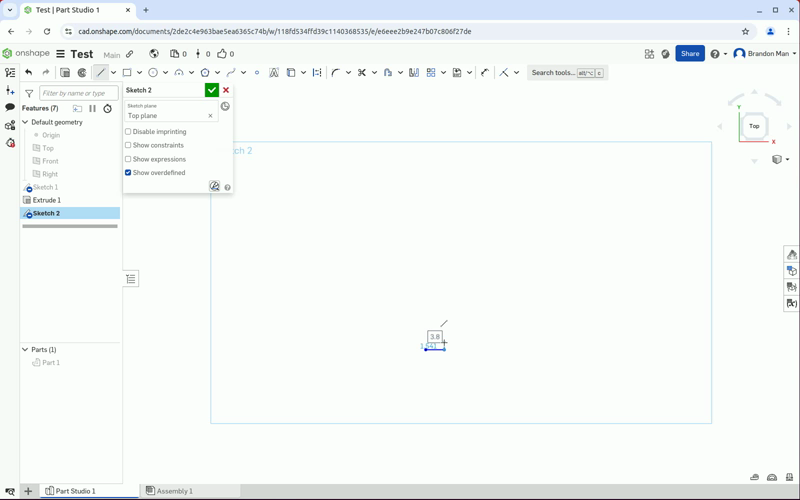
scroll(6)
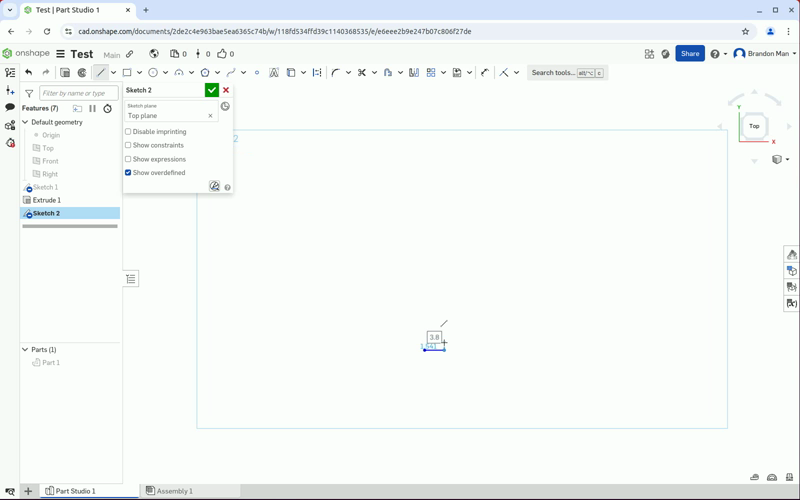
scroll(6)
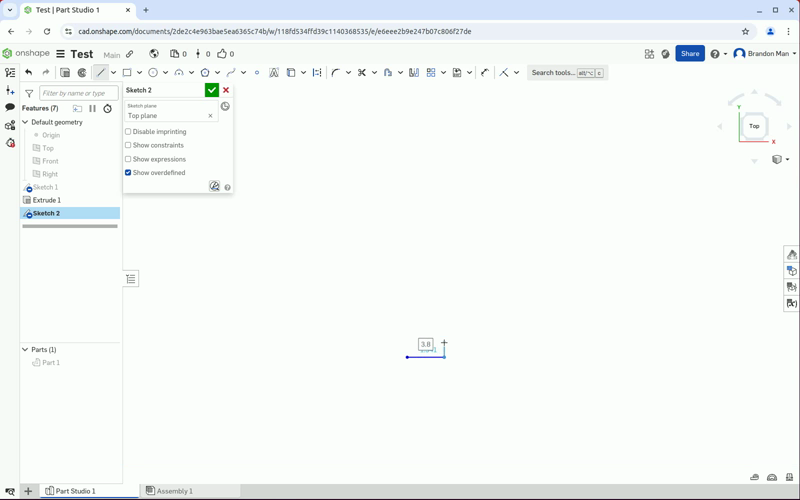
scroll(6)
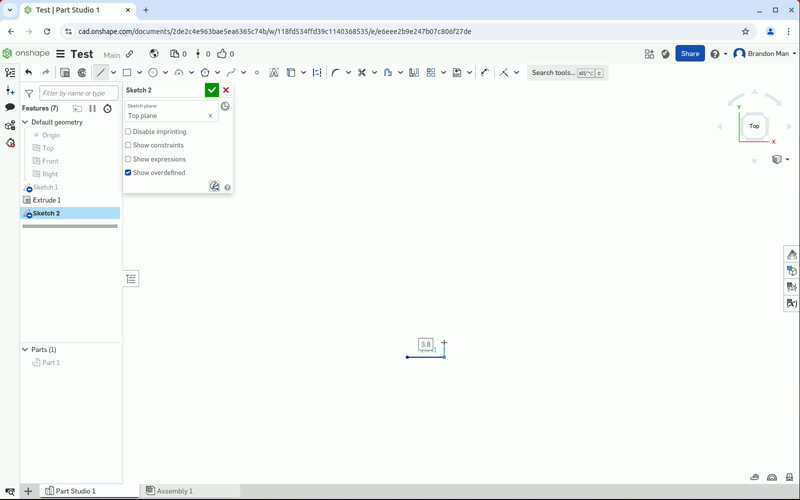
scroll(6)
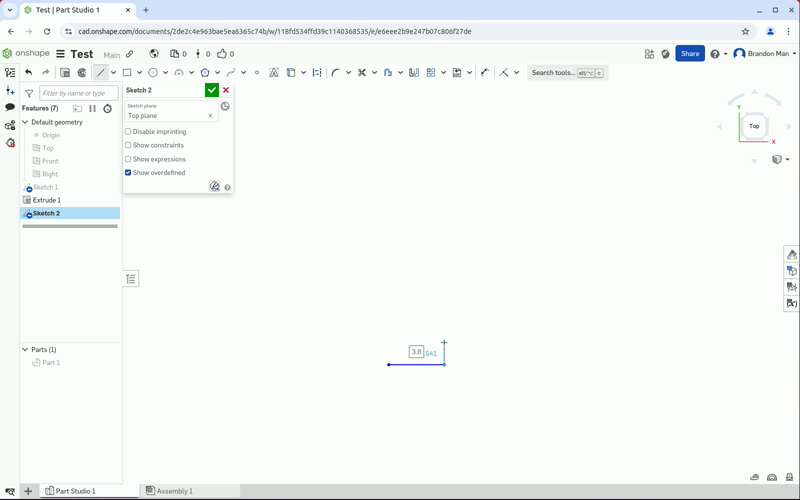
scroll(6)
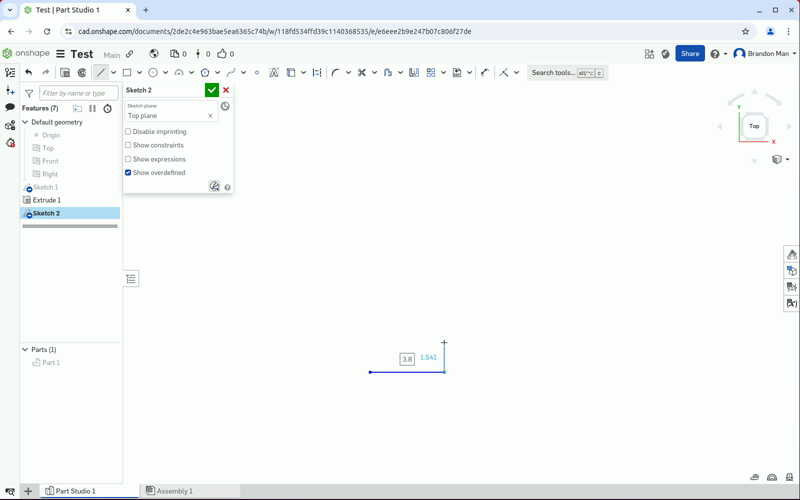
scroll(6)
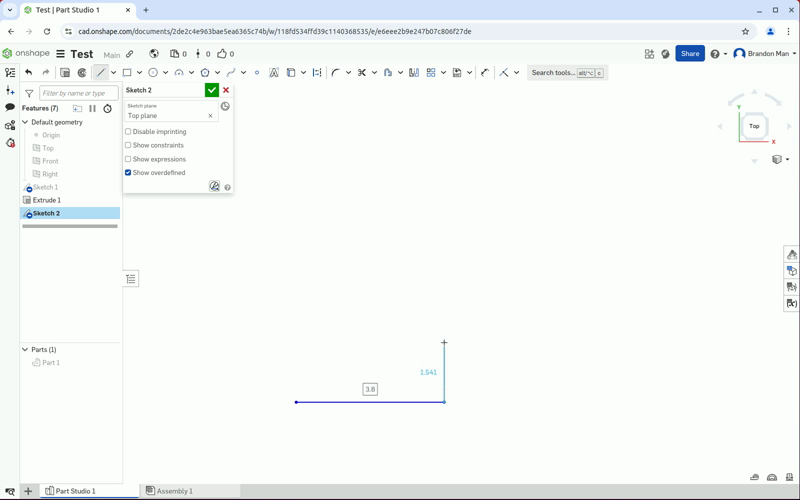
scroll(6)
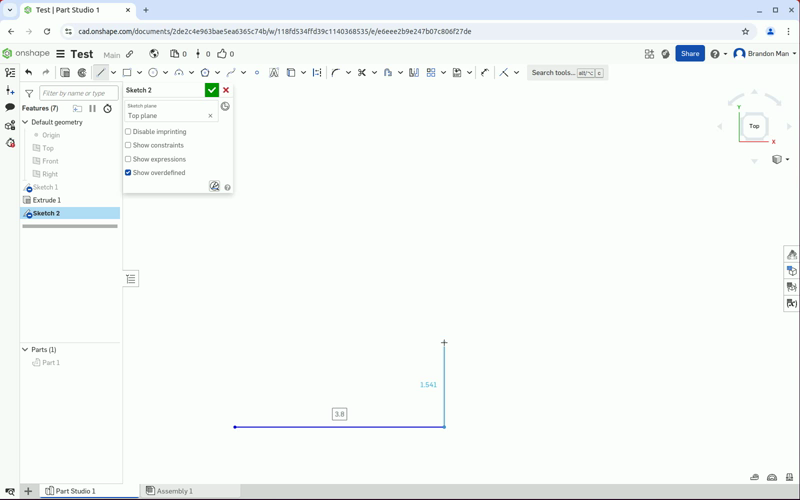
click(444, 342)
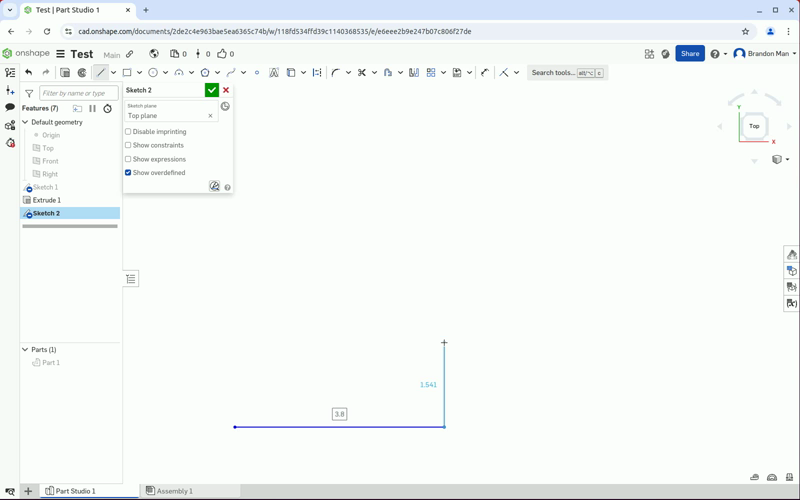
scroll(-6)
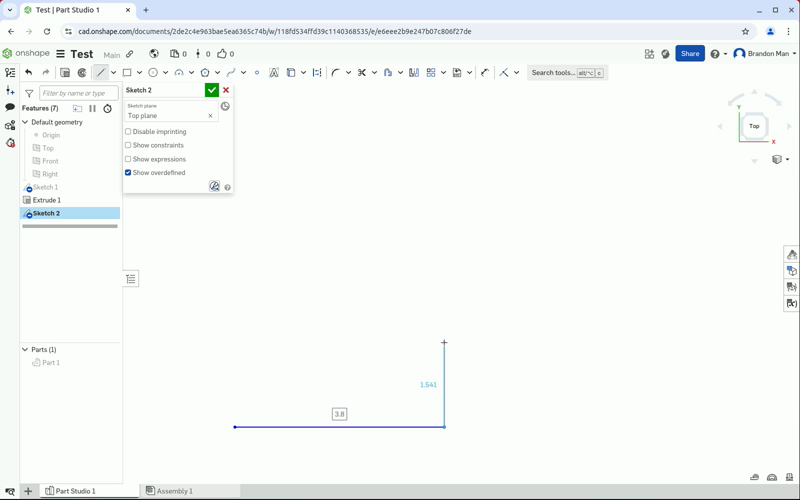
scroll(-6)
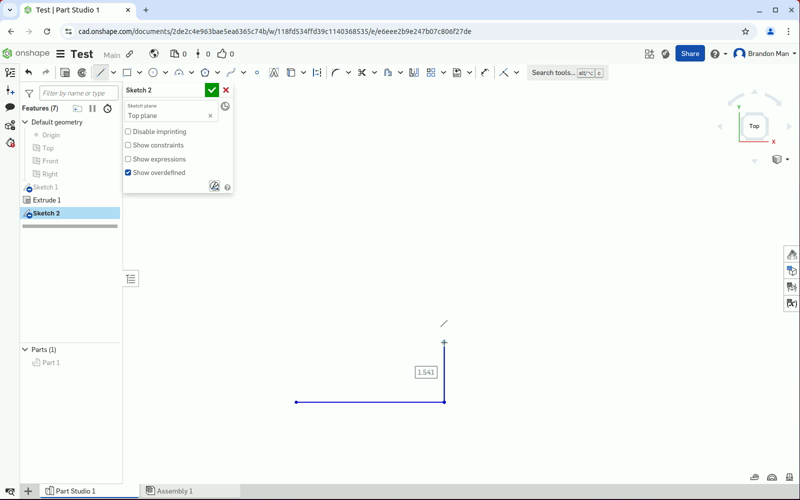
scroll(-6)
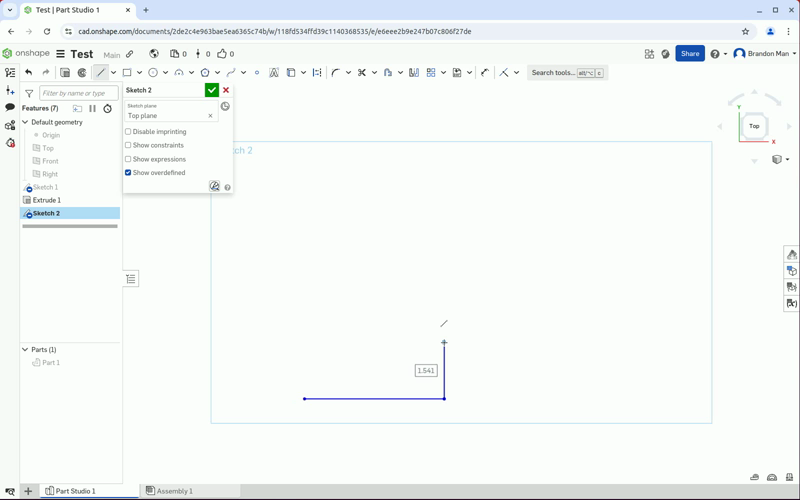
scroll(-6)
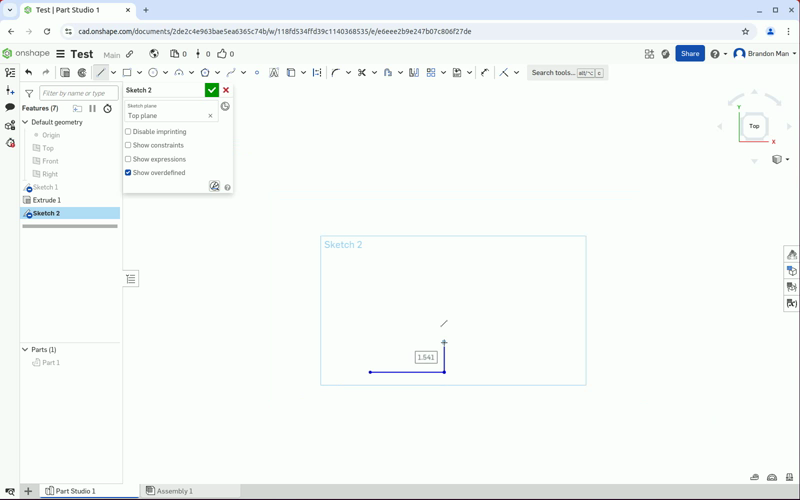
scroll(-6)
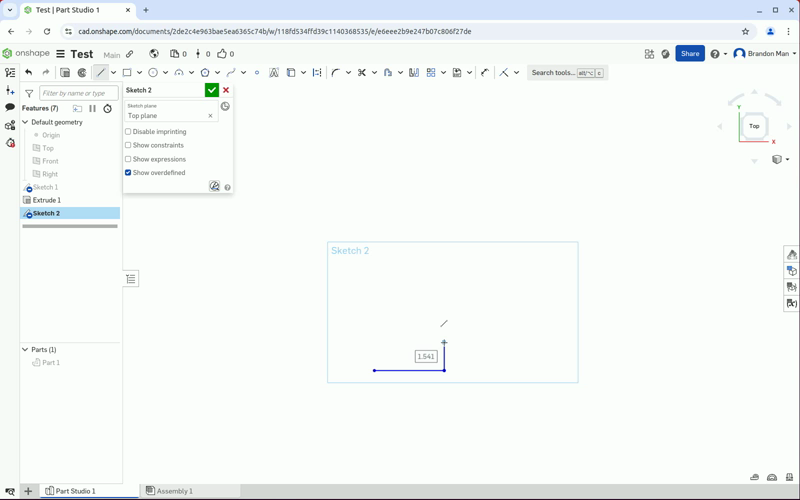
scroll(-6)
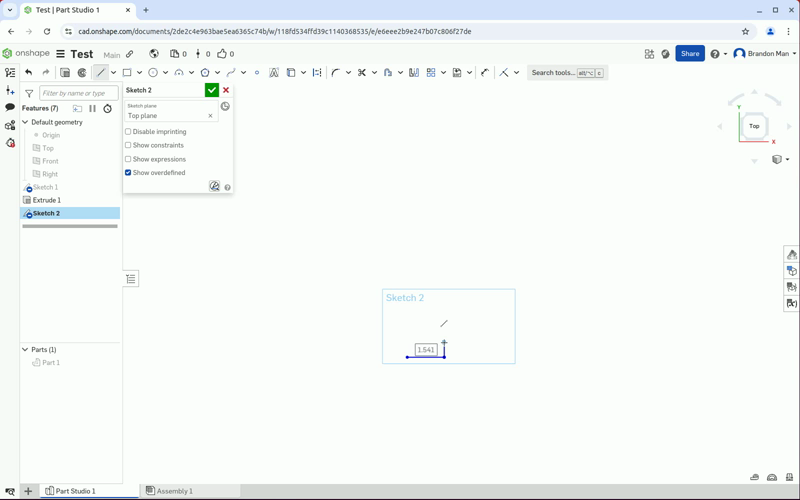
scroll(-6)
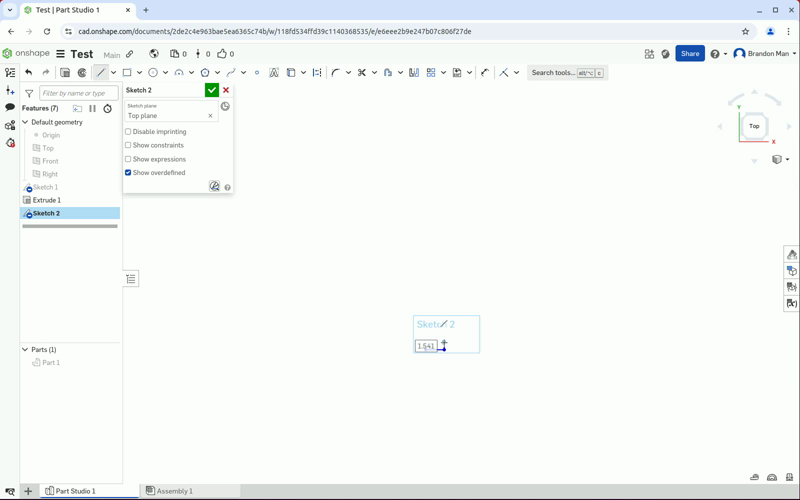
key_up(shift)
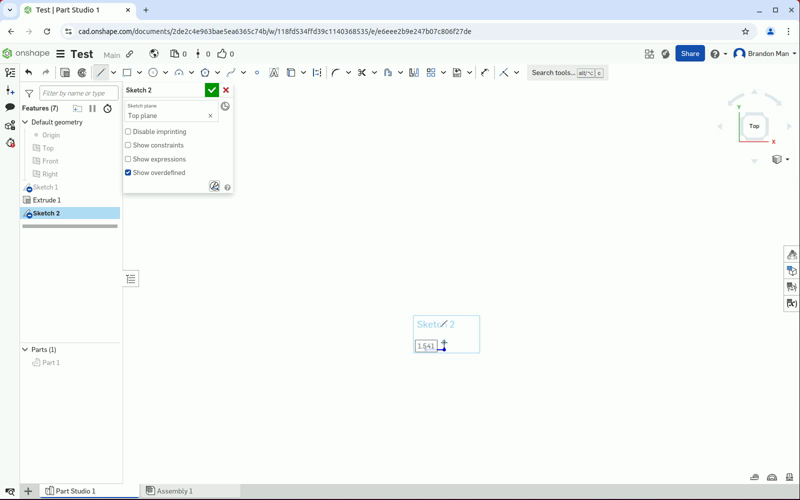
key_down(shift)
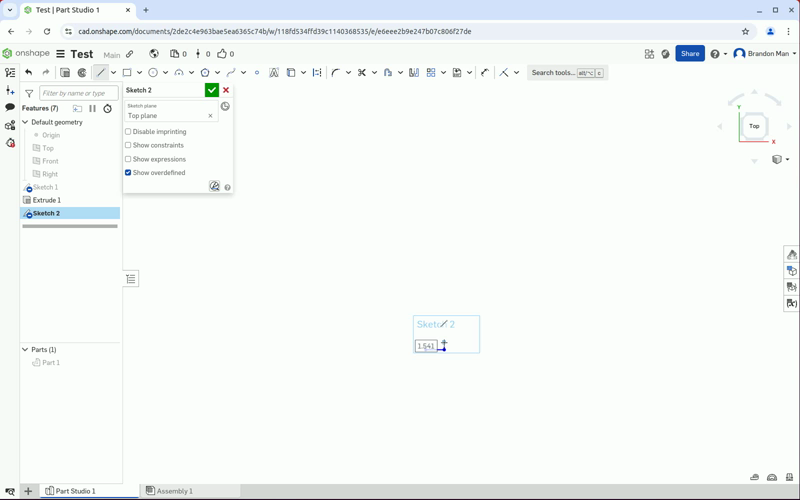
mouse_move(474, 342)
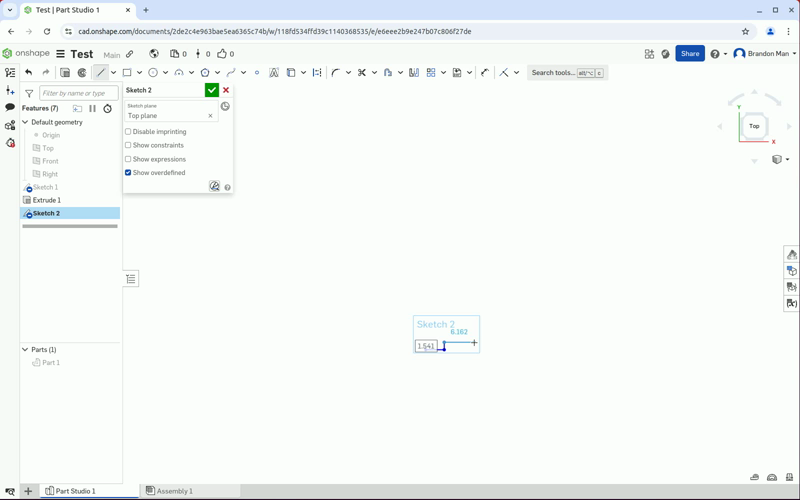
mouse_move(425, 342)
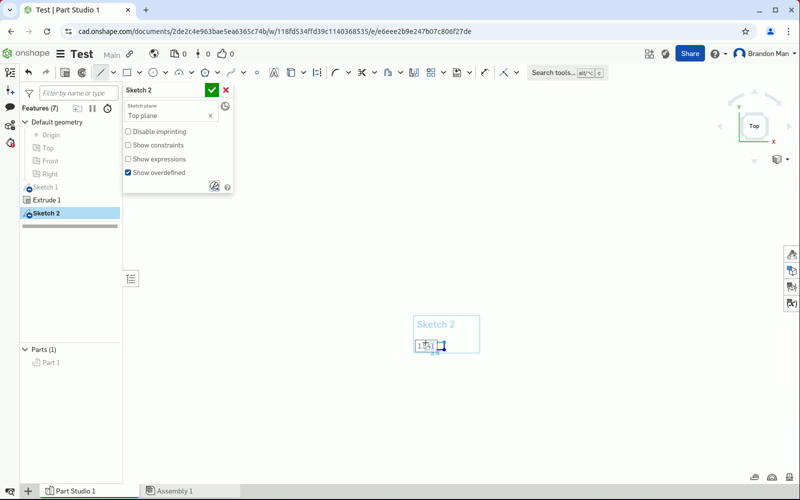
click(425, 342)
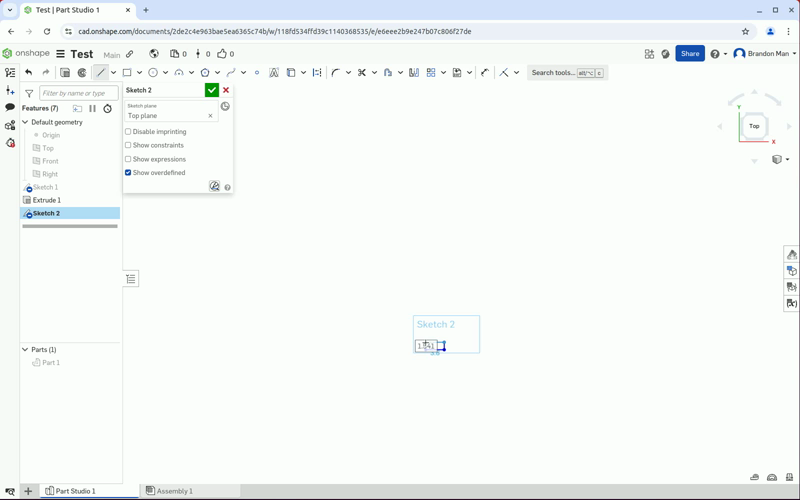
key_up(shift)
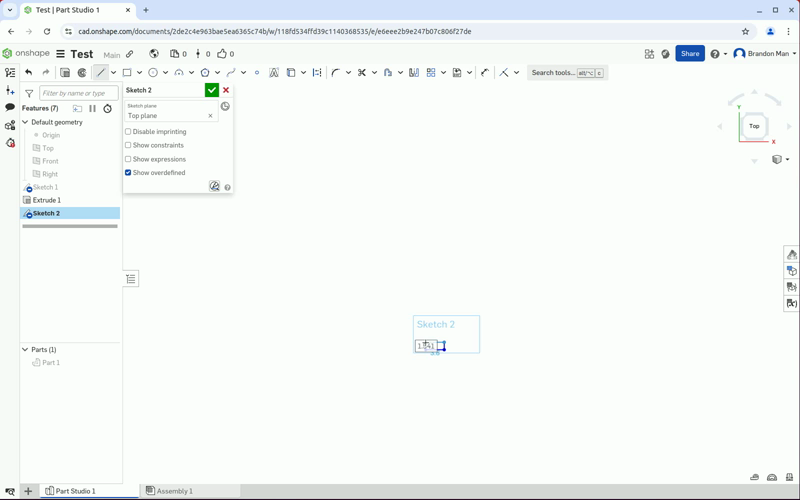
mouse_move(455, 342)
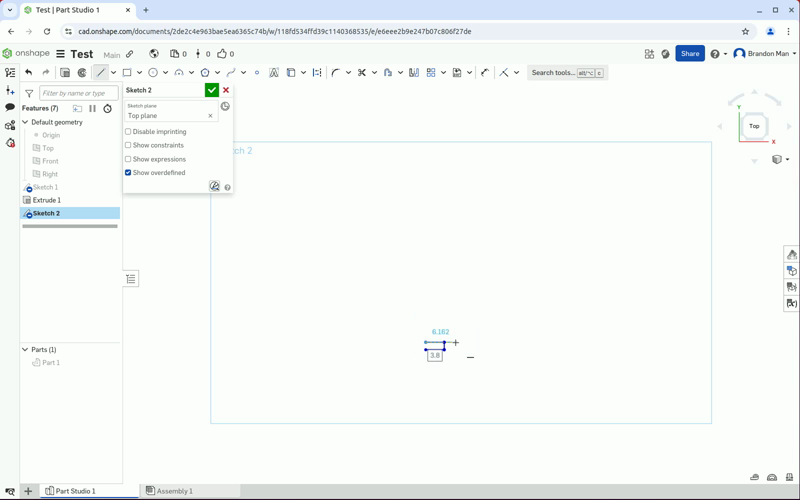
key_down(shift)
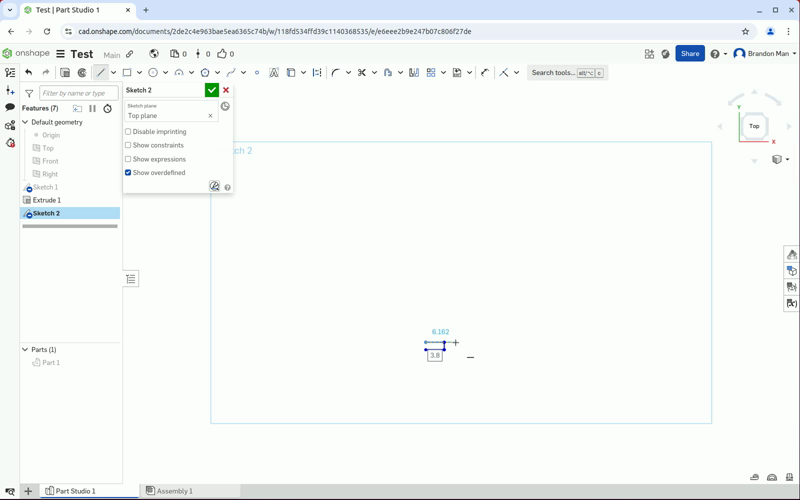
mouse_move(425, 349)
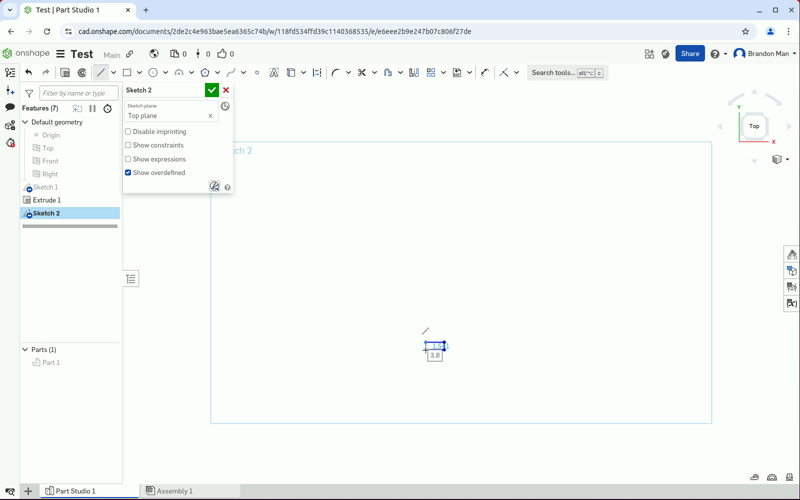
scroll(6)
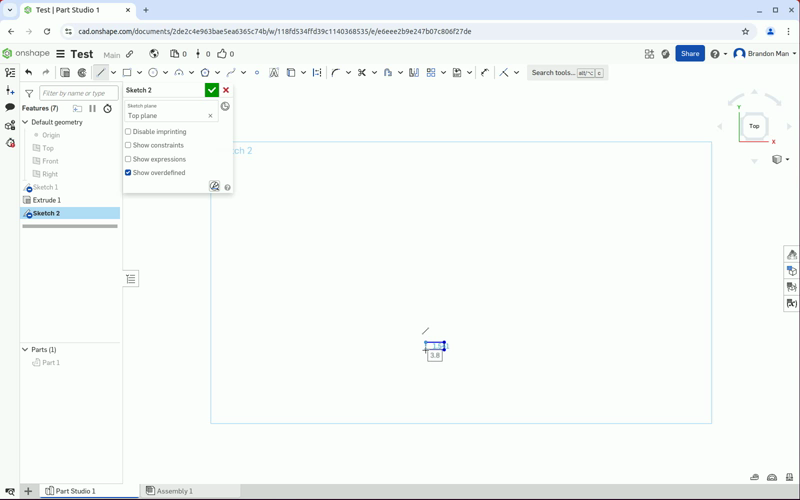
scroll(6)
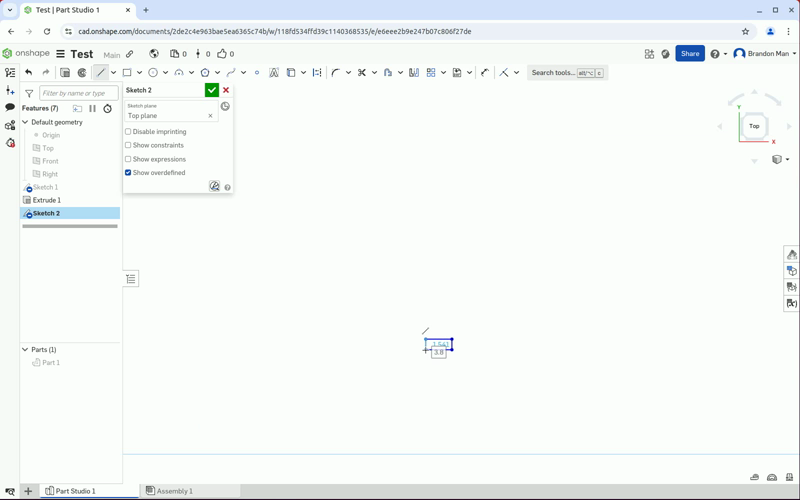
scroll(6)
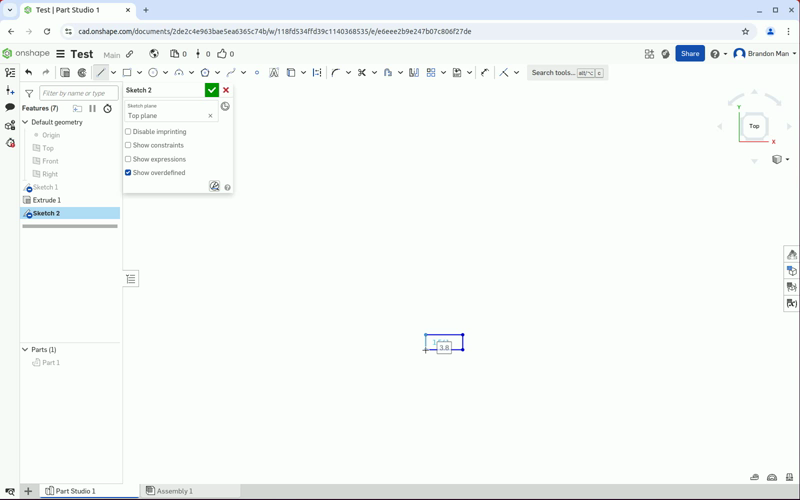
scroll(6)
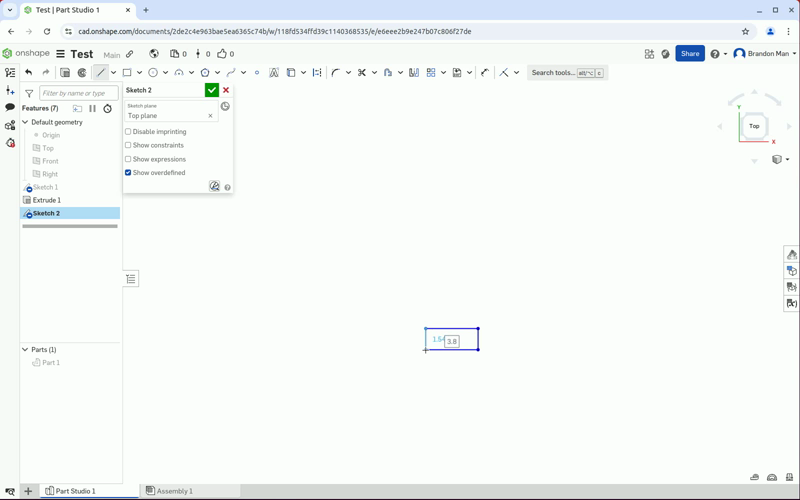
scroll(6)
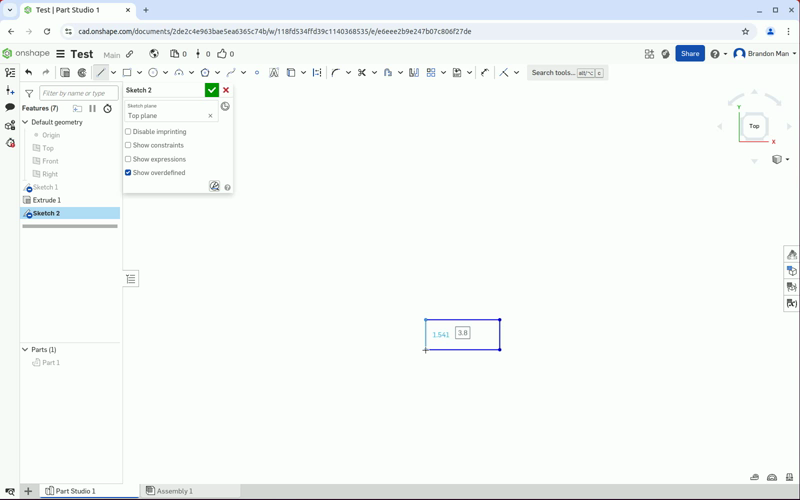
scroll(6)
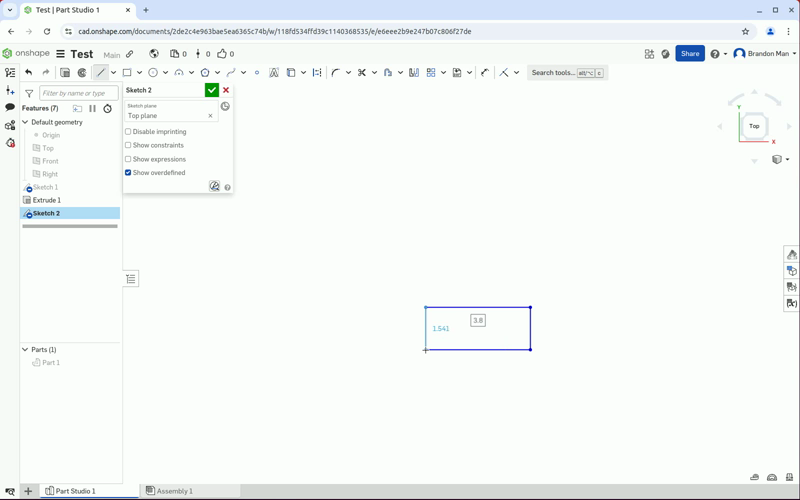
scroll(6)
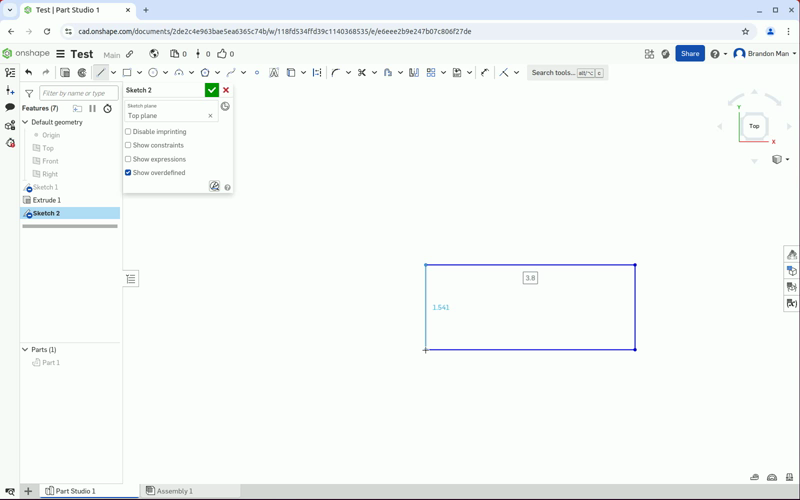
key_up(shift)
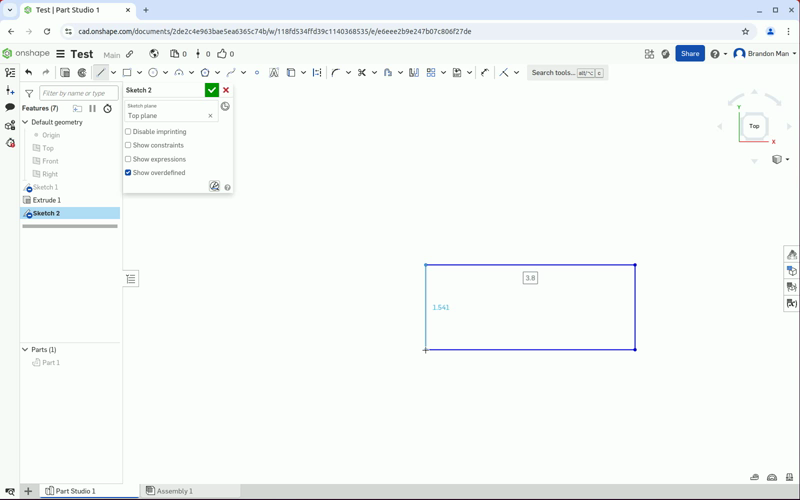
click(425, 349)
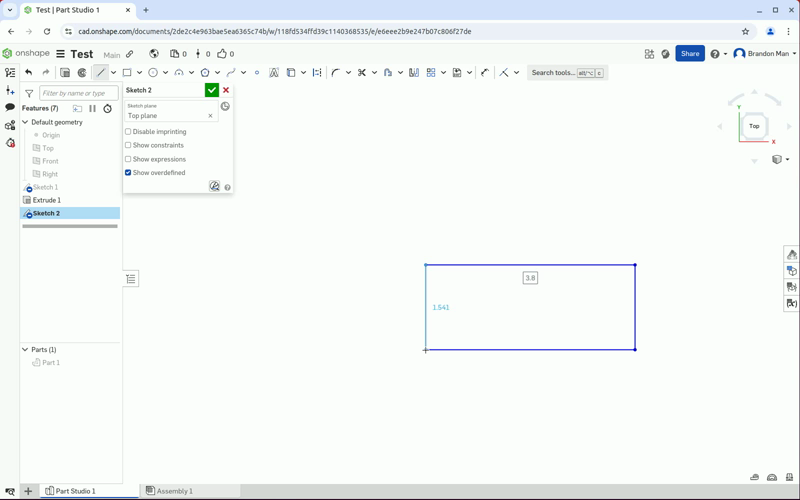
scroll(-6)
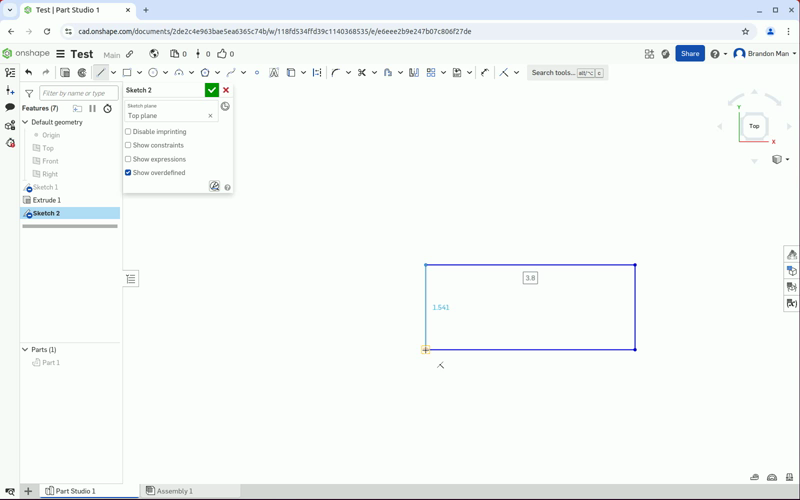
scroll(-6)
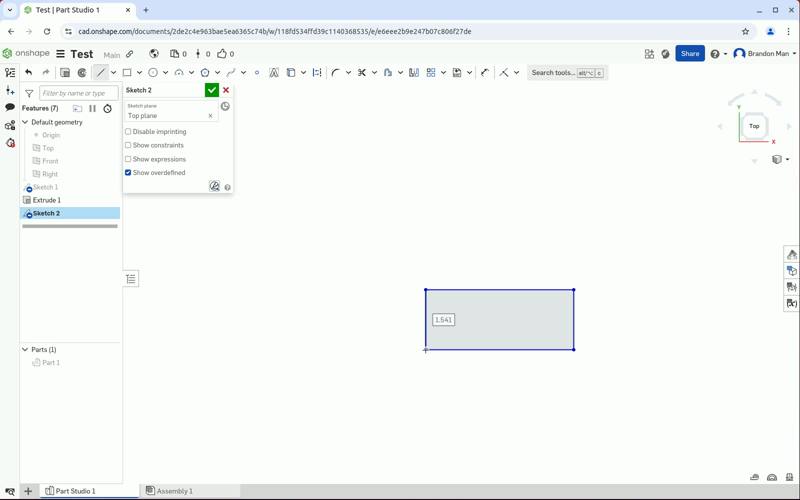
scroll(-6)
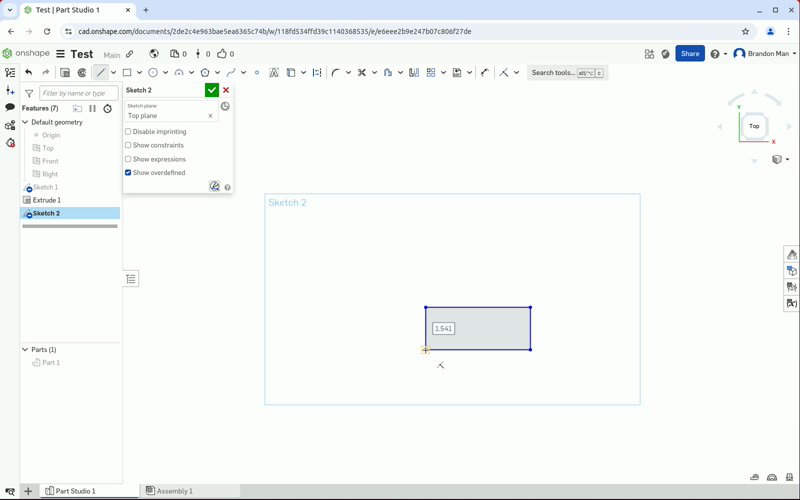
scroll(-6)
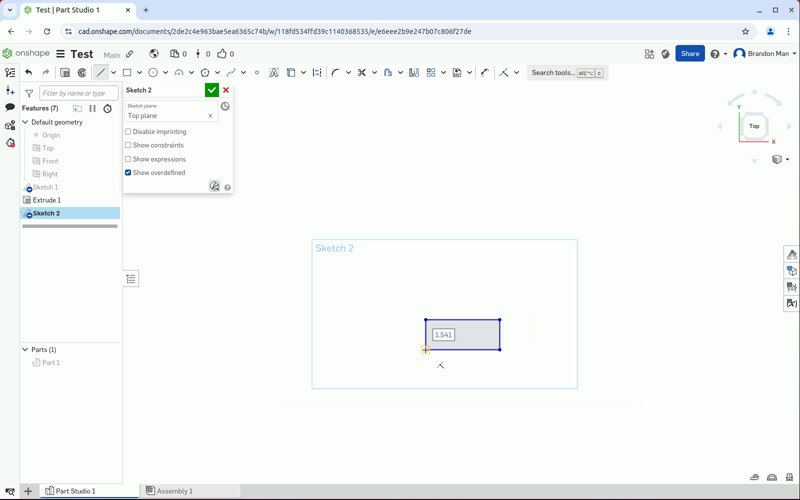
scroll(-6)
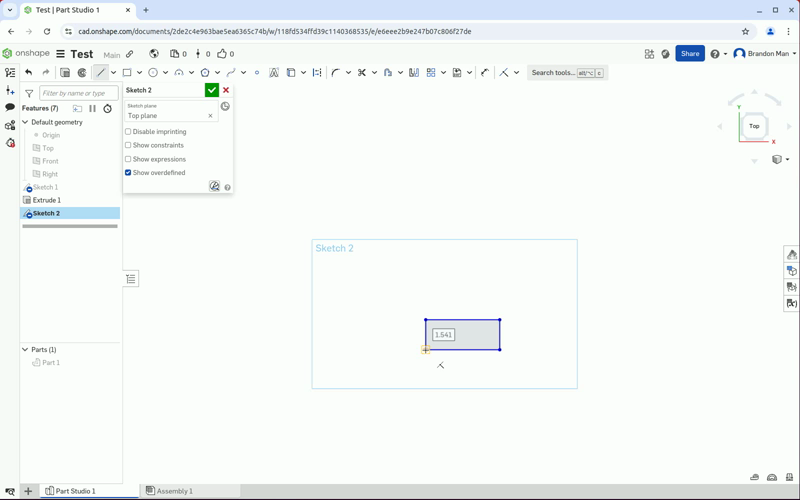
scroll(-6)
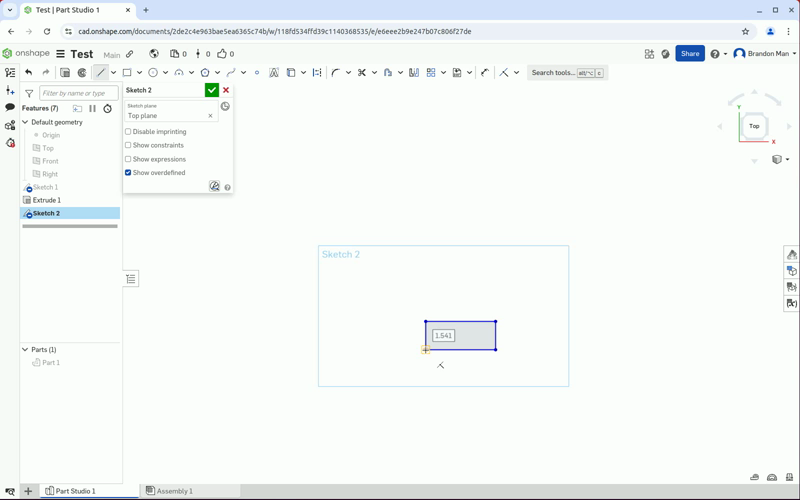
scroll(-6)
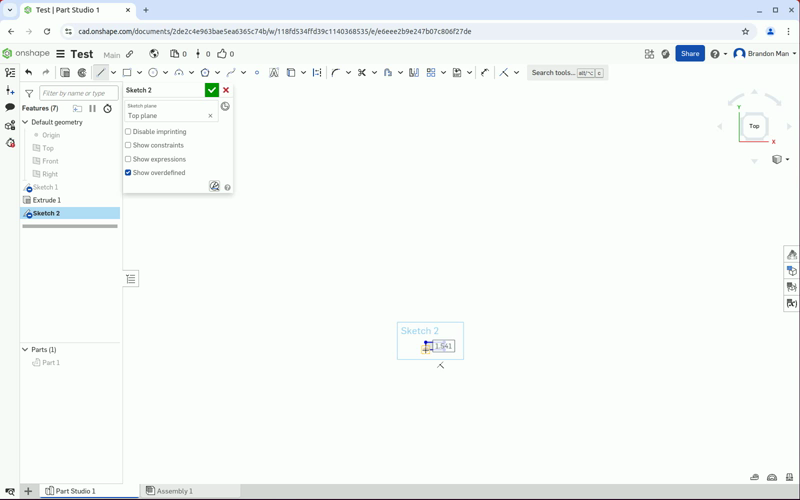
key(esc)
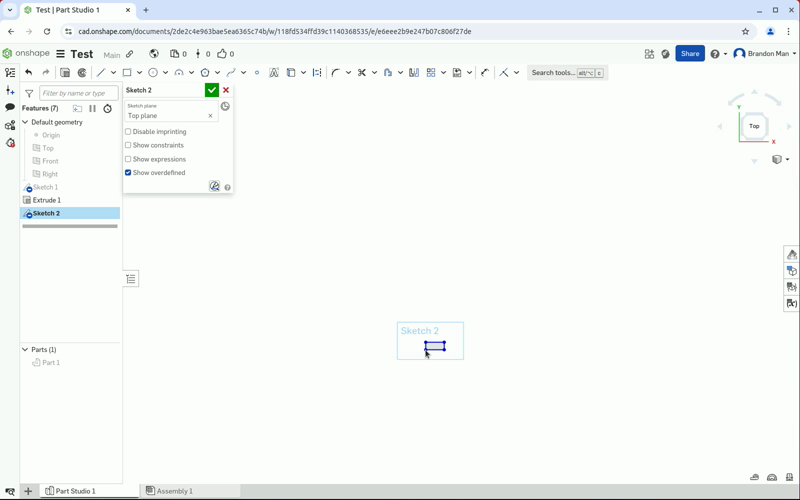
mouse_move(441, 348)
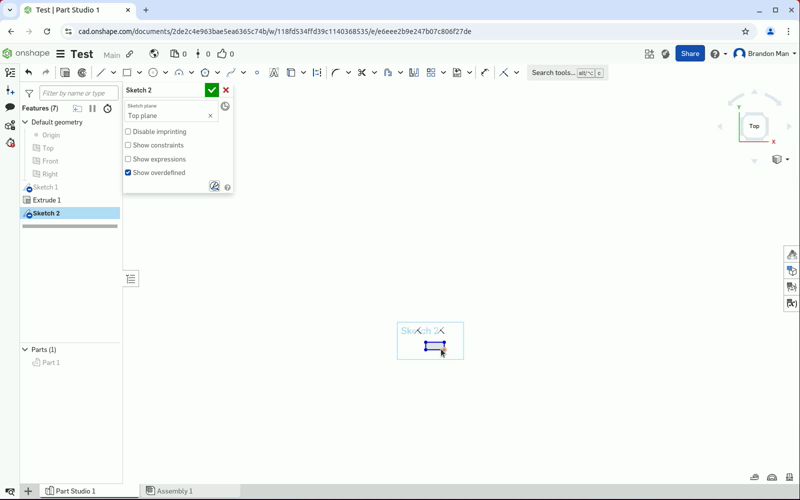
scroll(6)
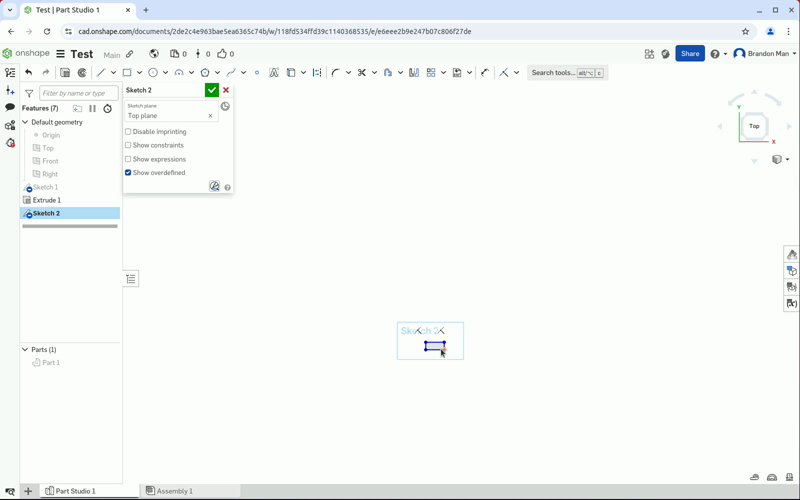
scroll(6)
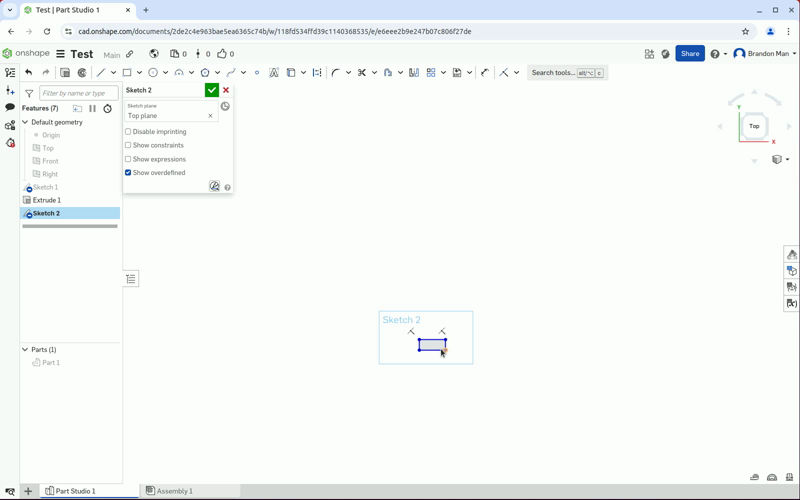
scroll(6)
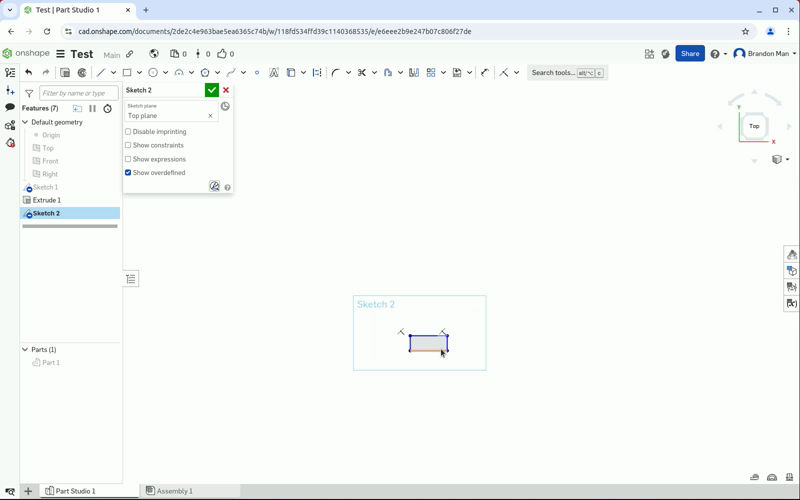
scroll(6)
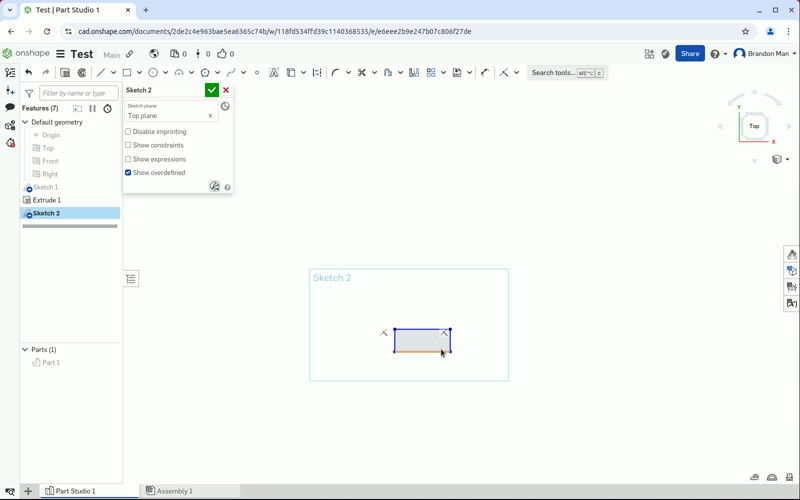
scroll(6)
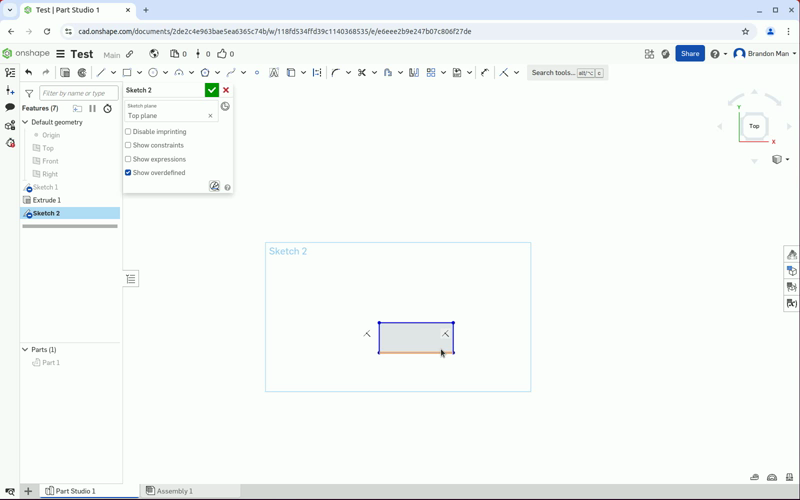
scroll(6)
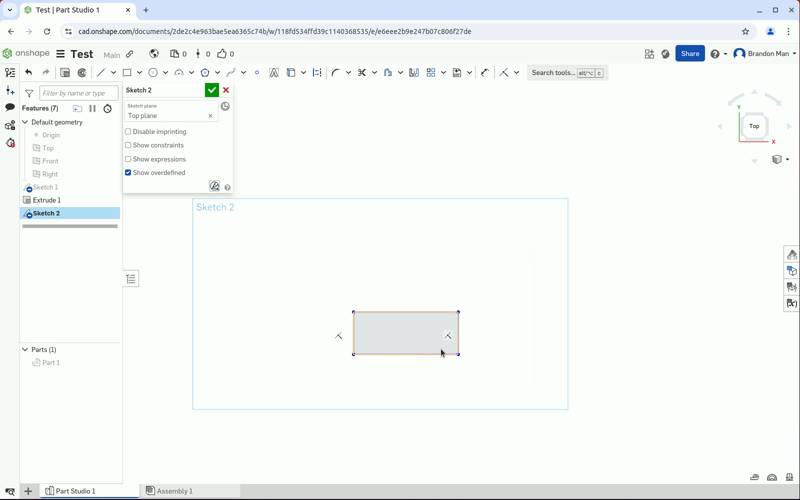
scroll(6)
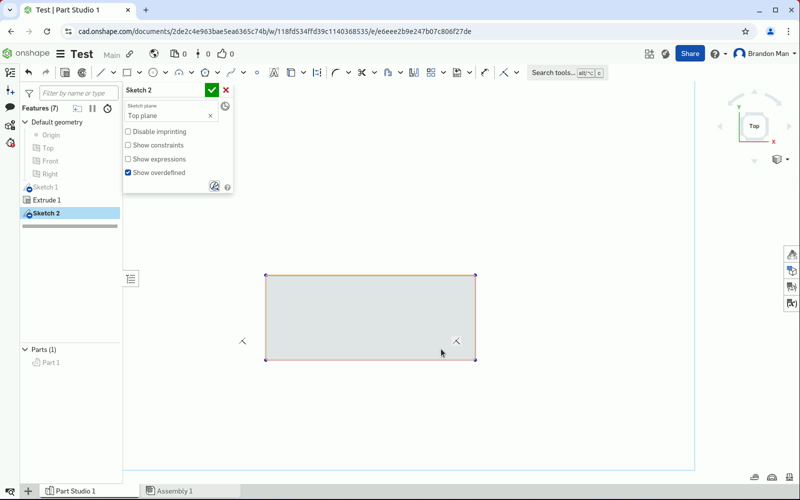
click(441, 348)
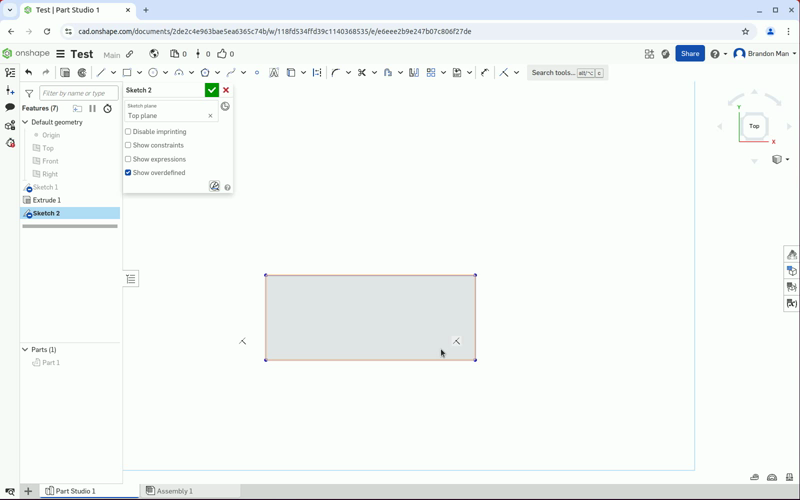
scroll(-6)
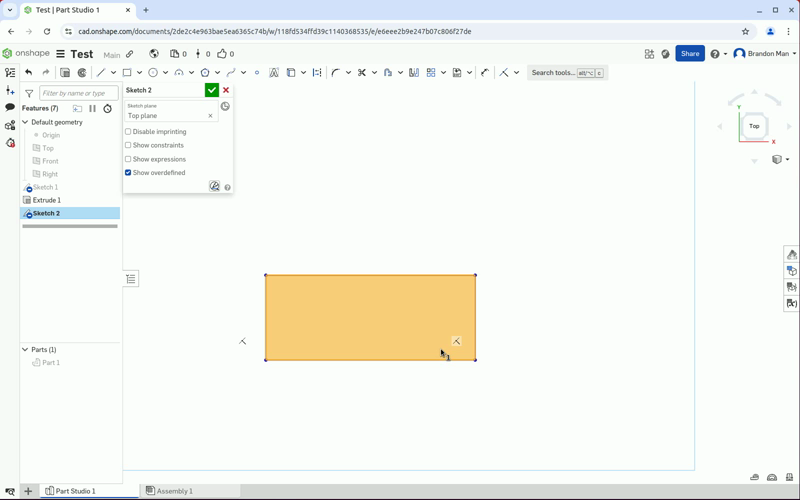
scroll(-6)
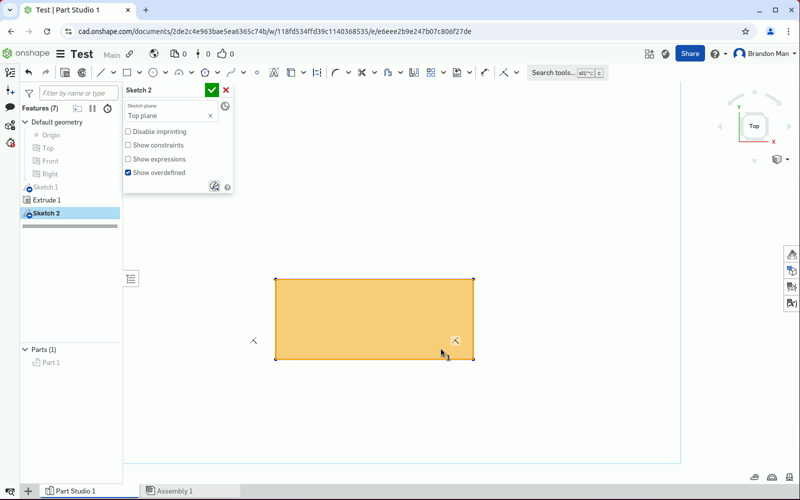
scroll(-6)
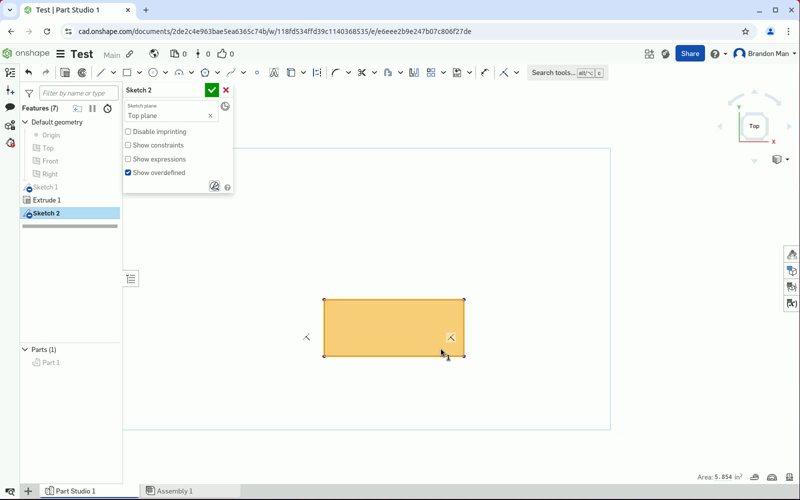
scroll(-6)
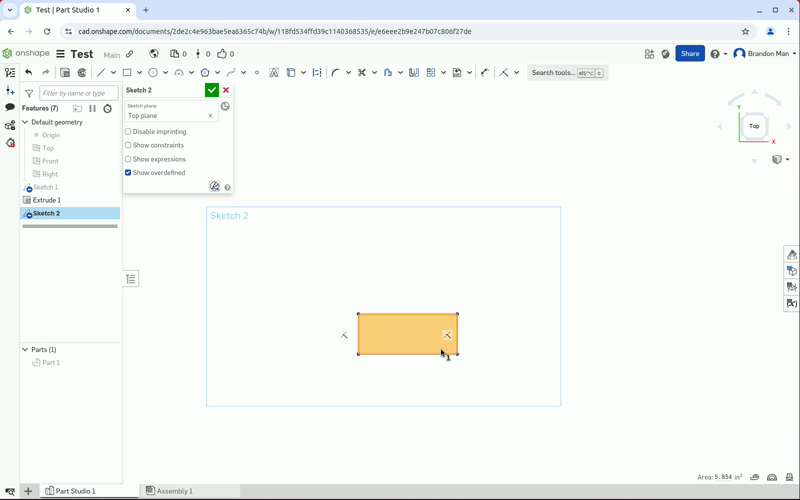
scroll(-6)
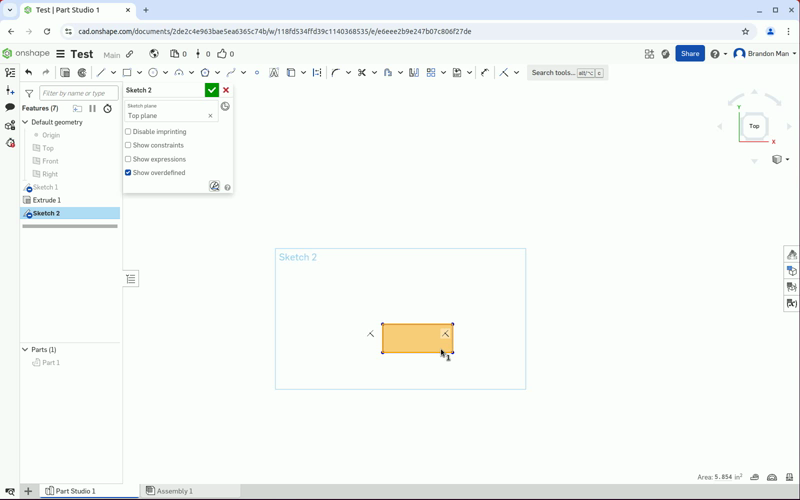
scroll(-6)
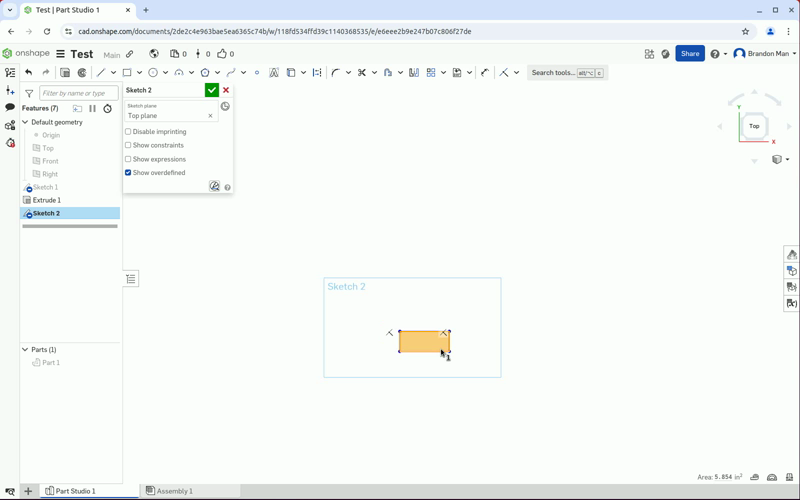
scroll(-6)
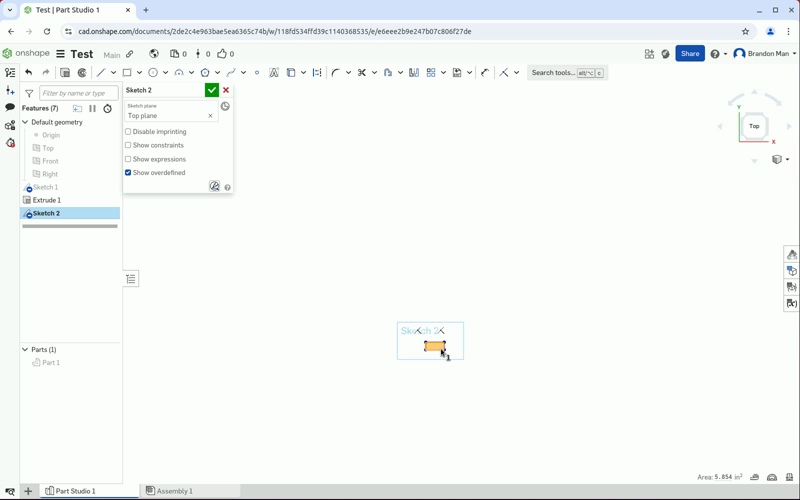
mouse_move(73, 352)
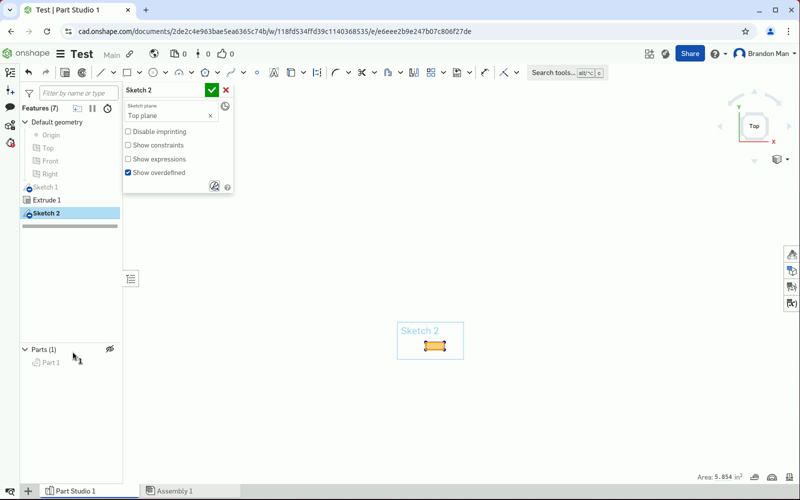
key(shift+y)
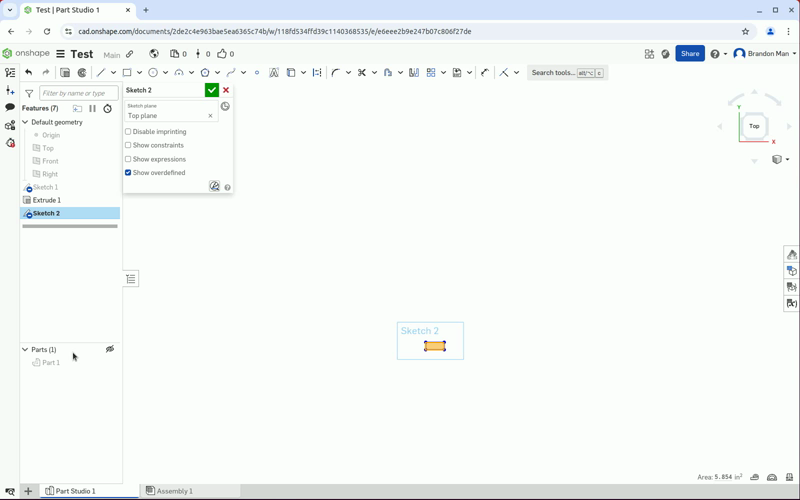
key(shift+e)
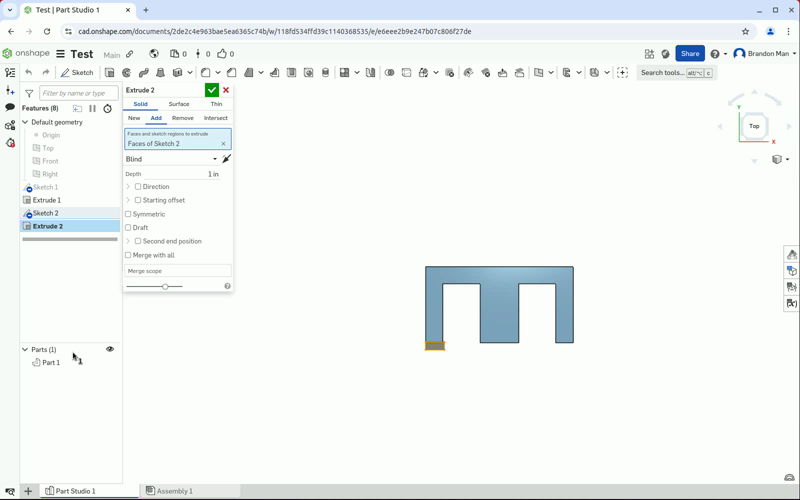
mouse_move(143, 106)
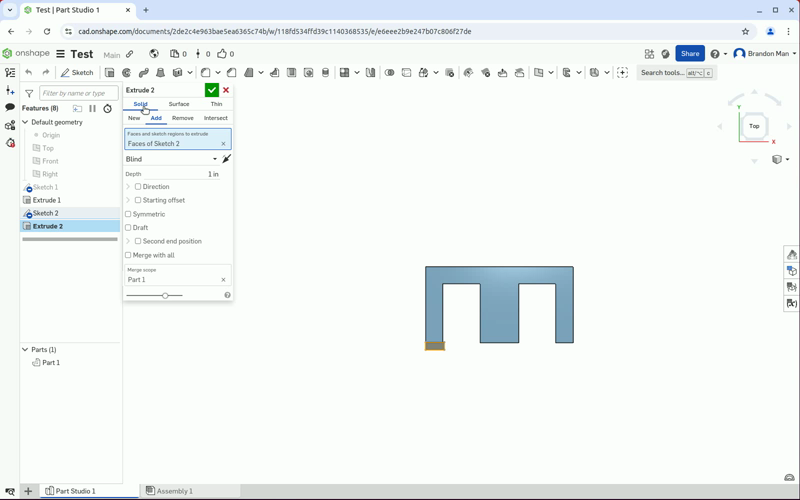
click(143, 106)
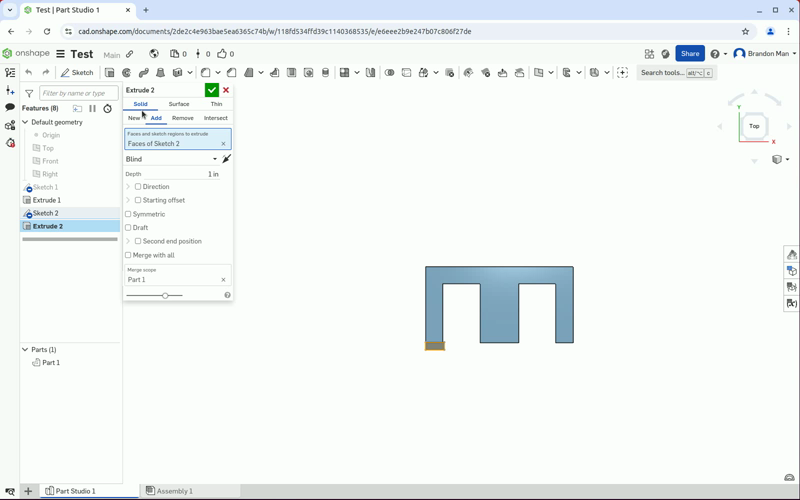
mouse_move(137, 120)
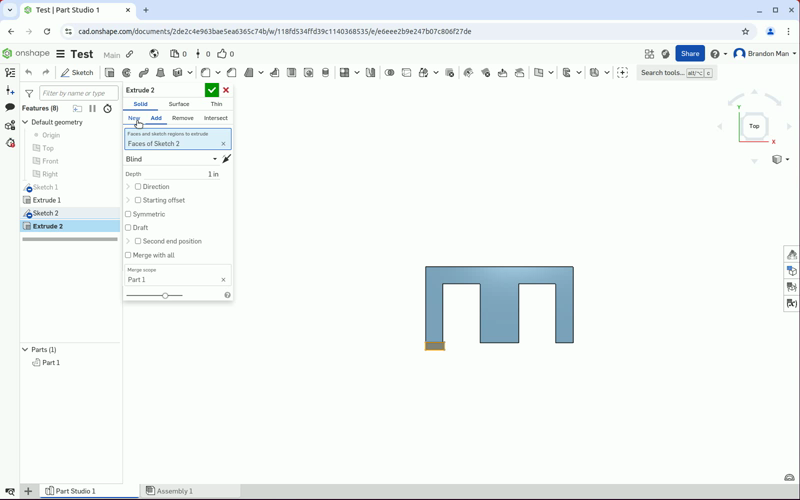
click(137, 120)
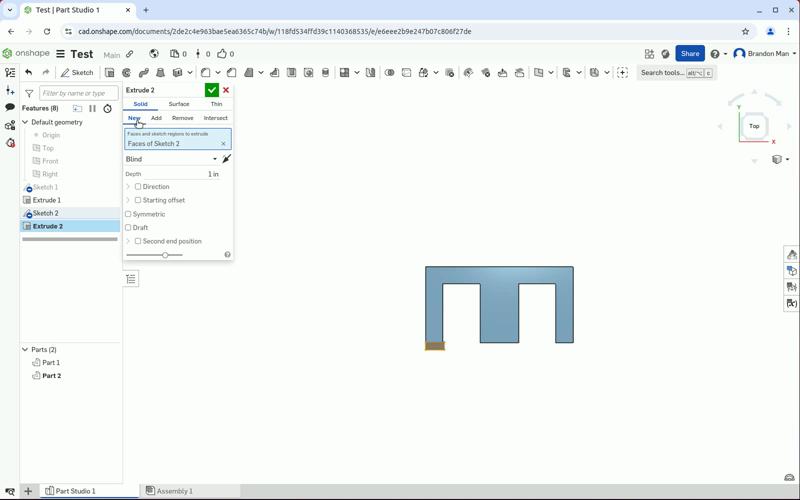
key(tab, 4)
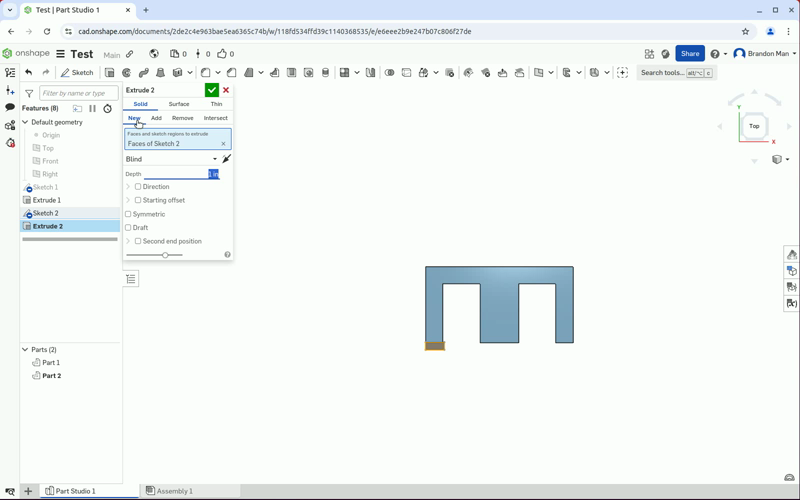
text(0.963)
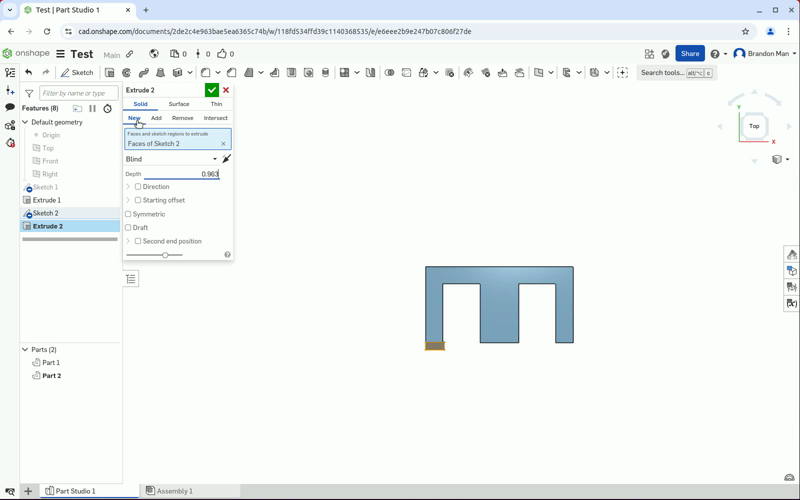
key(enter)
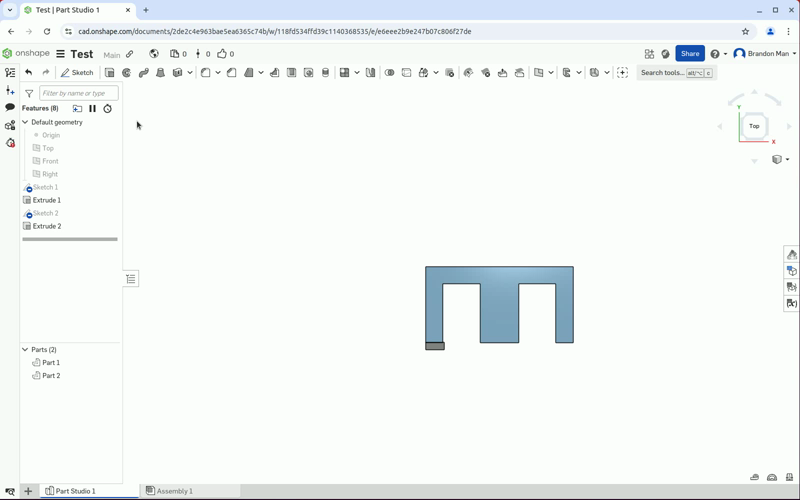
key(shift+h)
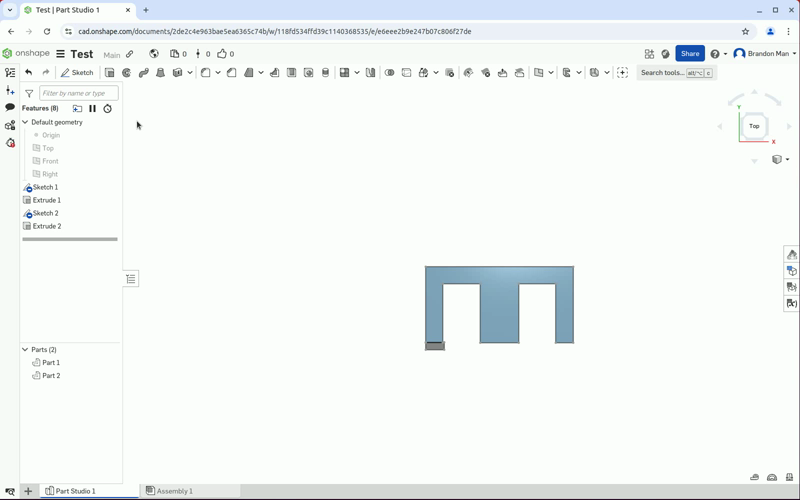
key(shift+h)
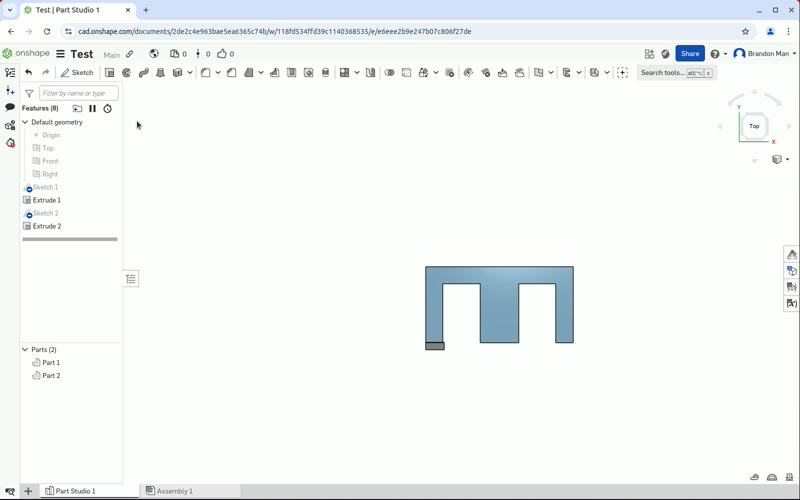
mouse_move(73, 189)
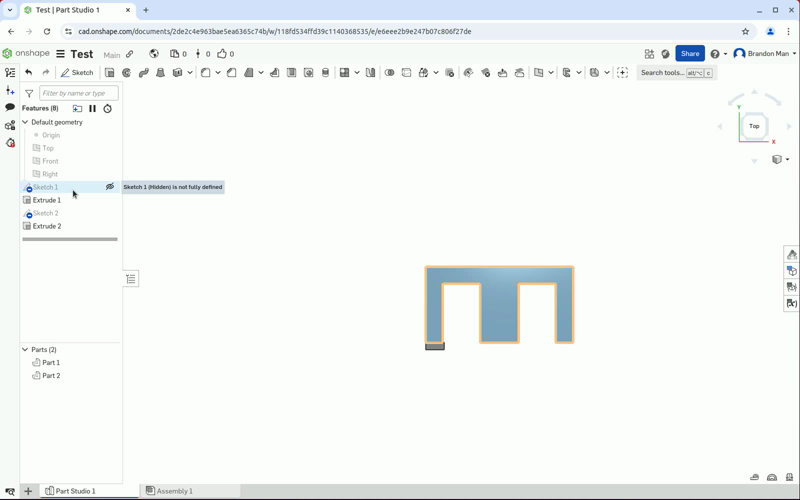
click(73, 189)
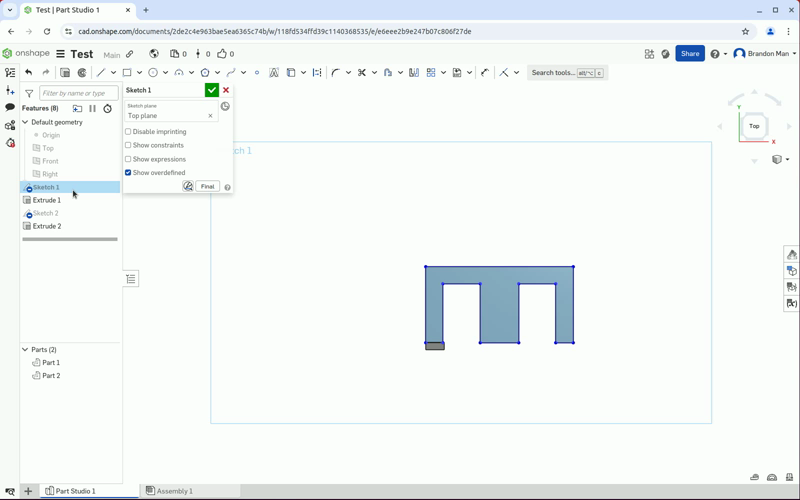
mouse_move(229, 92)
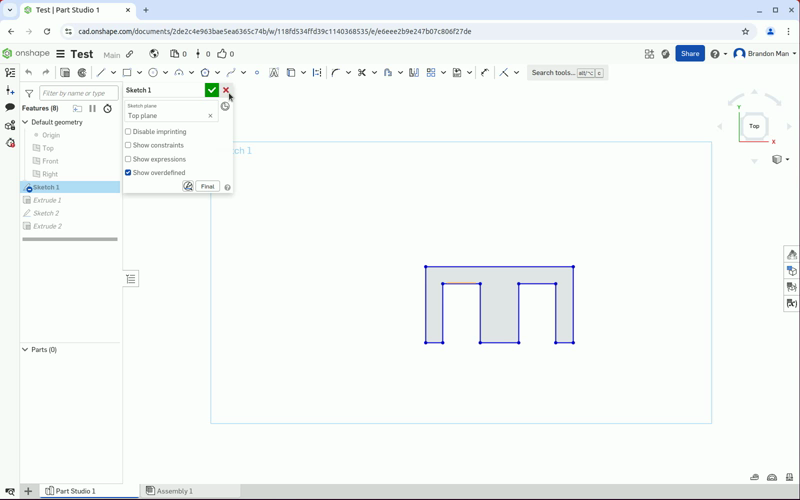
click(229, 92)
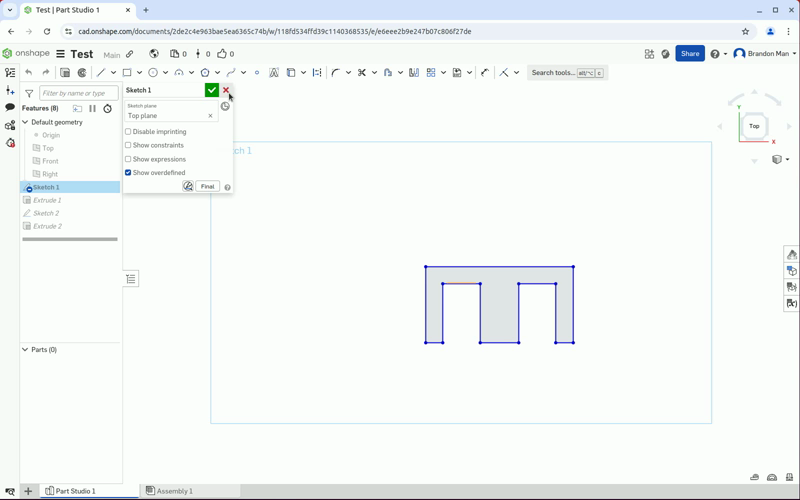
key(shift+s)
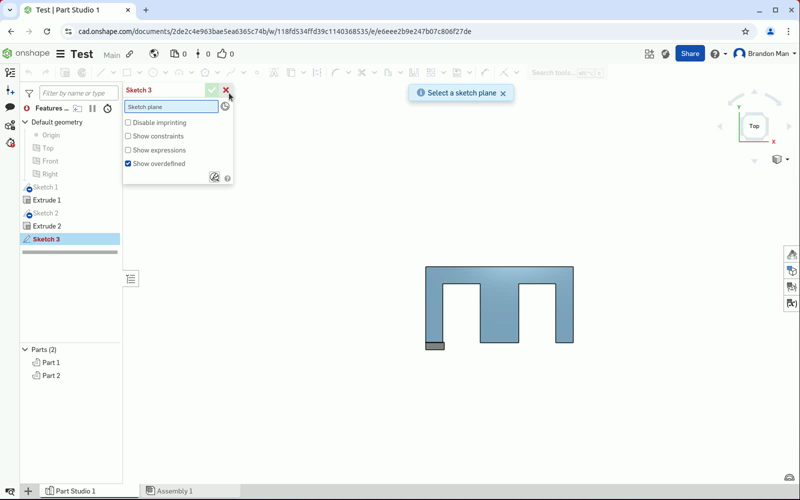
mouse_move(73, 150)
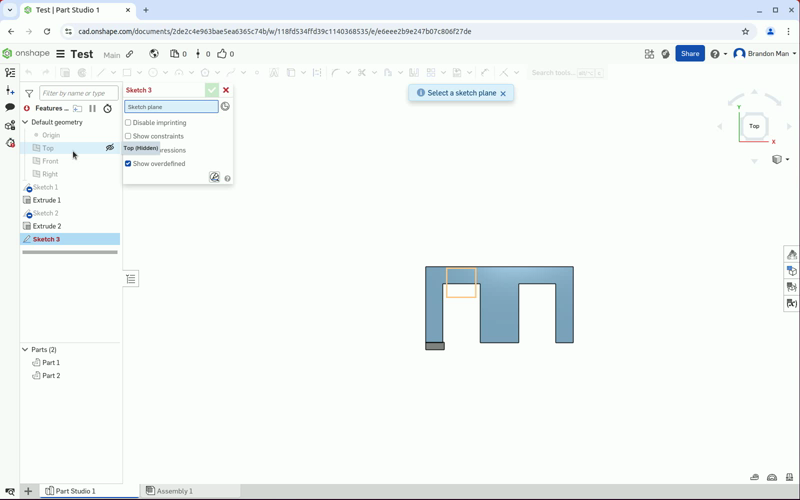
click(73, 150)
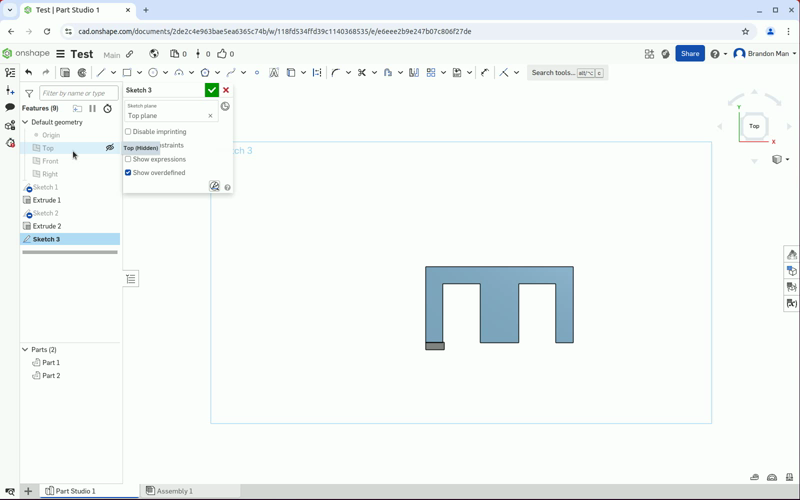
mouse_move(73, 352)
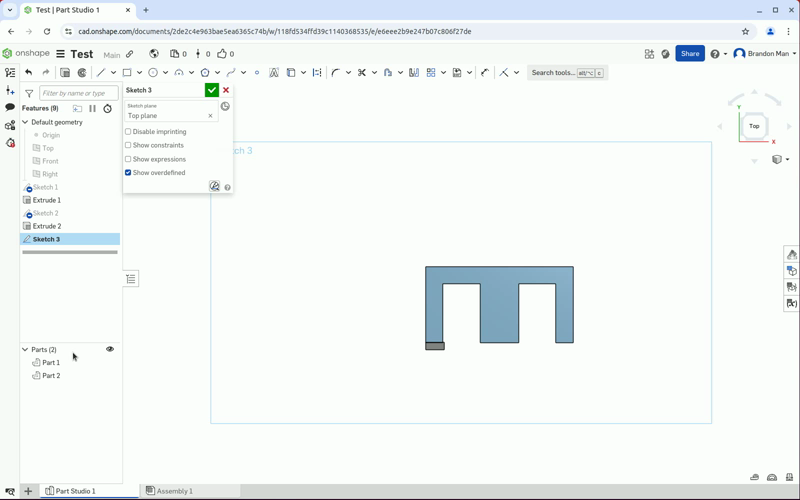
key(y)
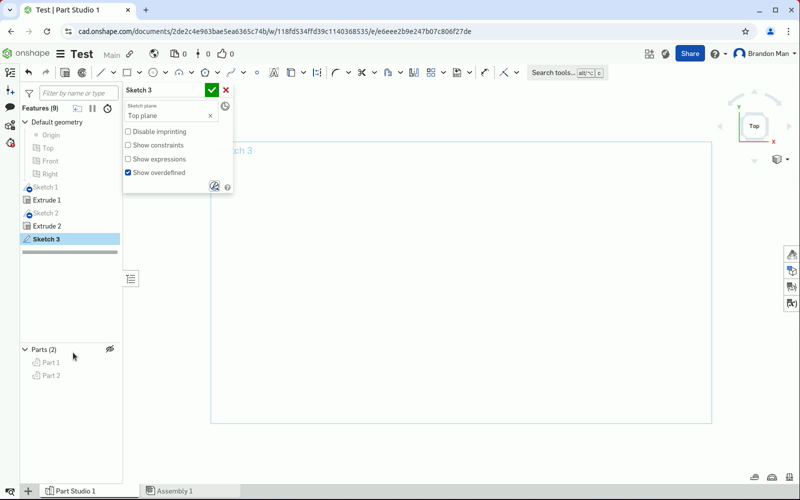
key(l)
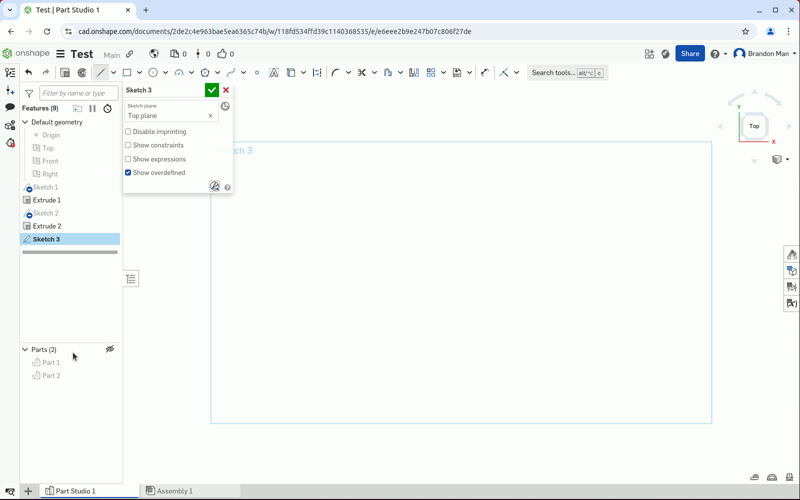
key_down(shift)
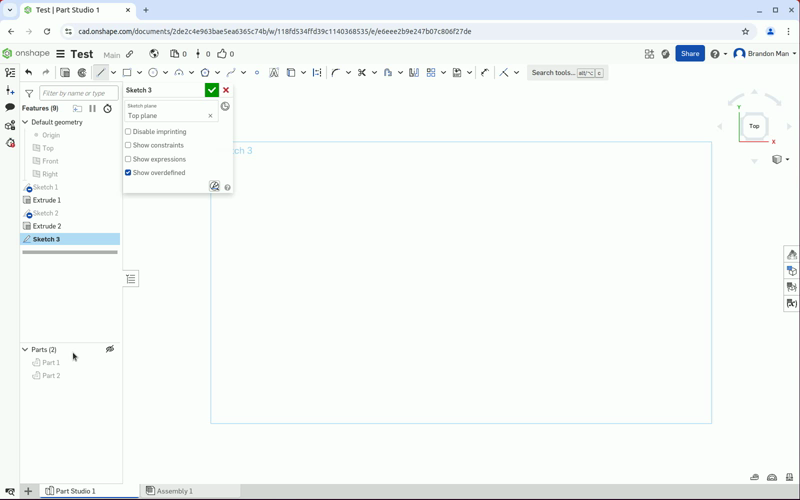
mouse_move(479, 349)
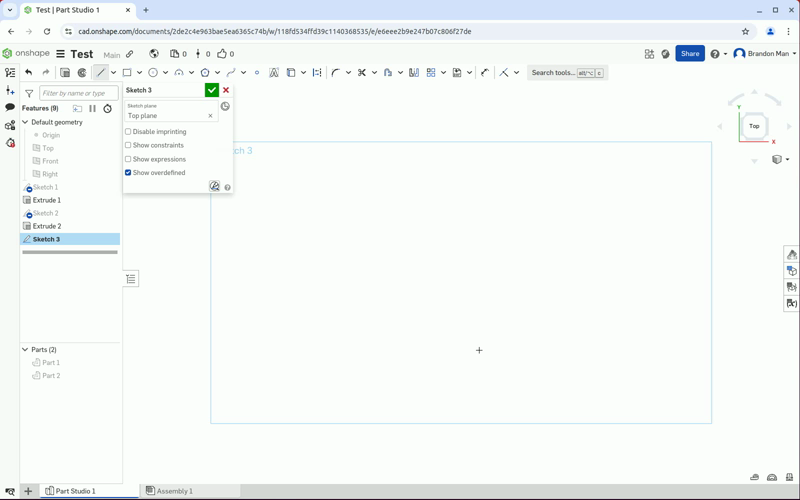
click(479, 349)
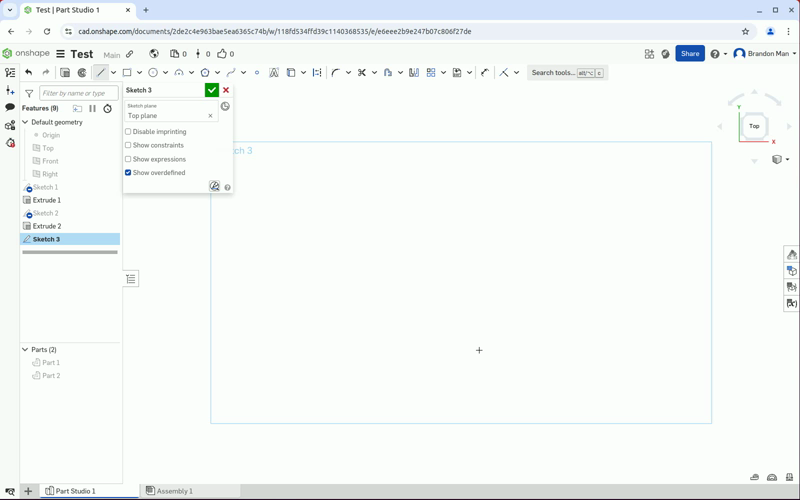
key_up(shift)
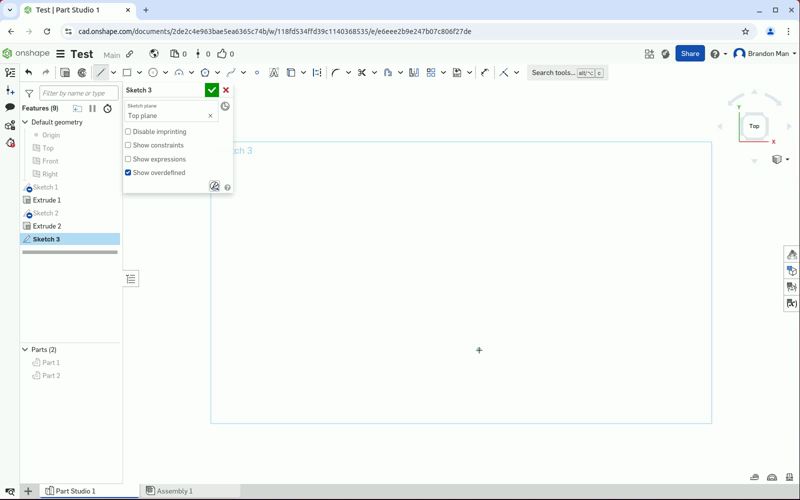
key_down(shift)
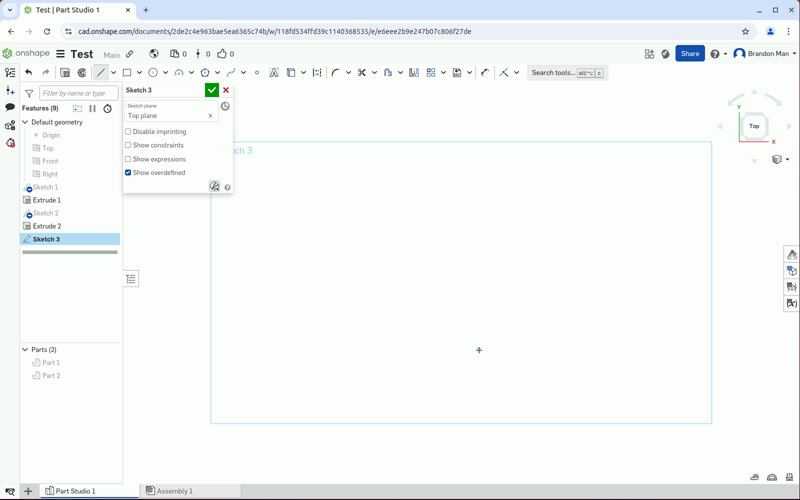
mouse_move(509, 349)
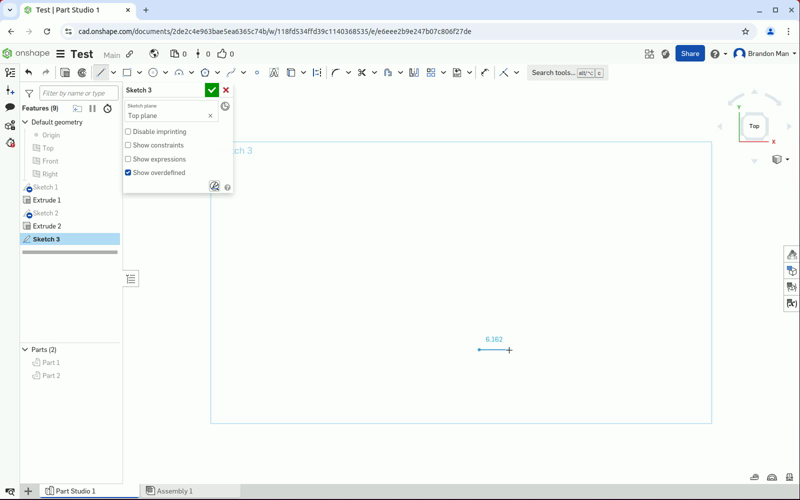
mouse_move(520, 349)
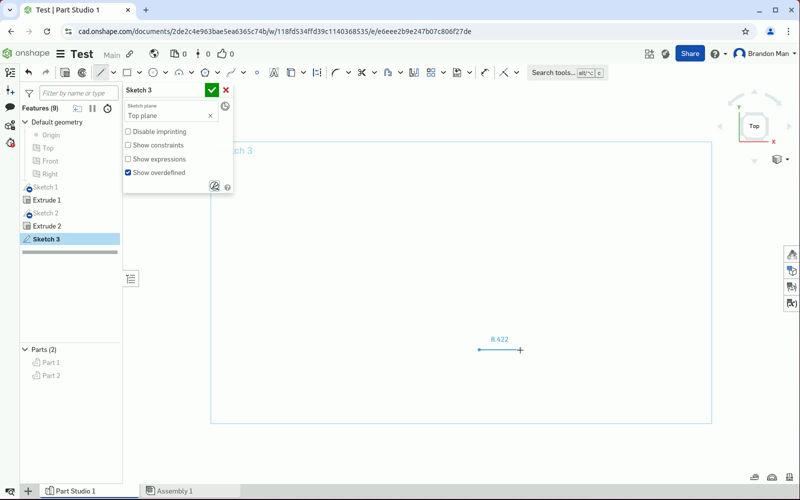
click(520, 349)
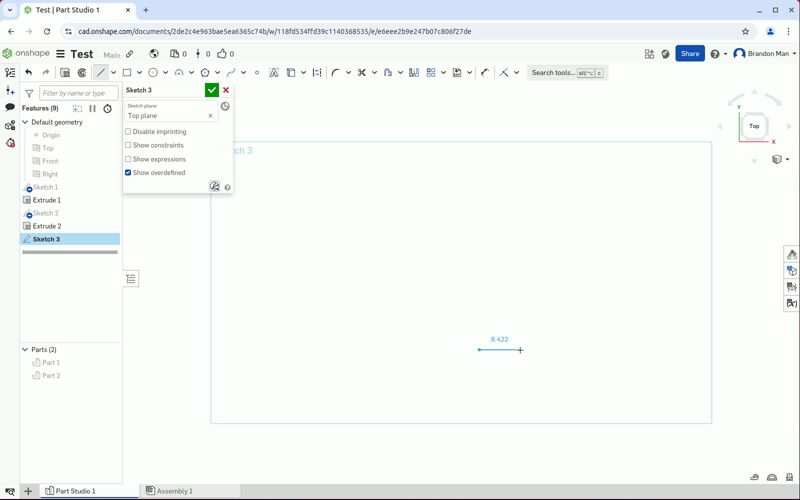
key_up(shift)
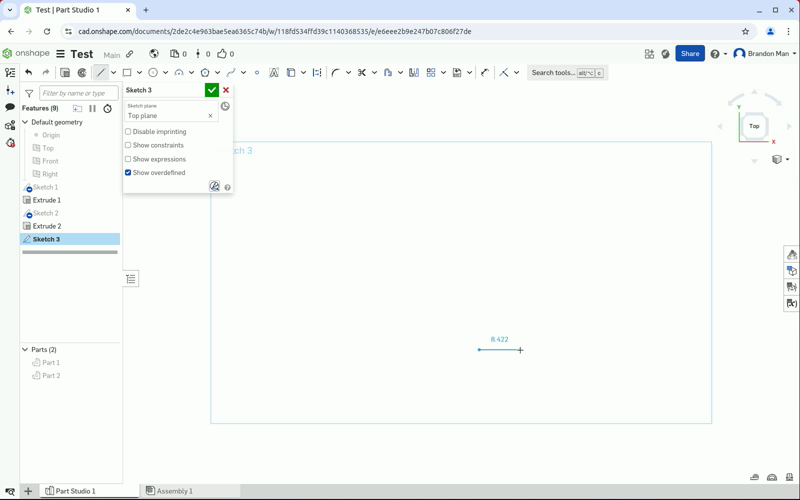
key_down(shift)
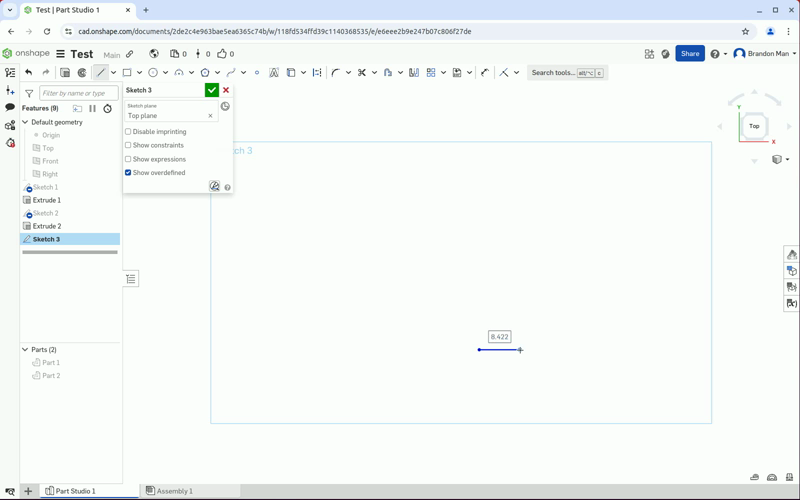
mouse_move(550, 349)
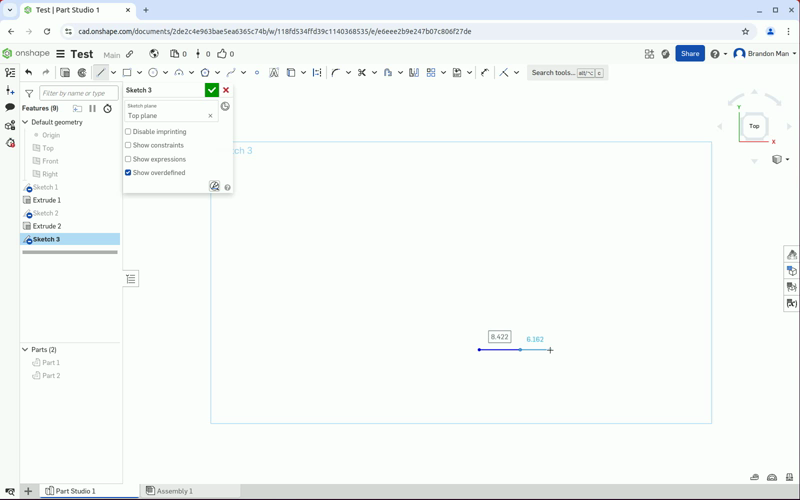
mouse_move(520, 342)
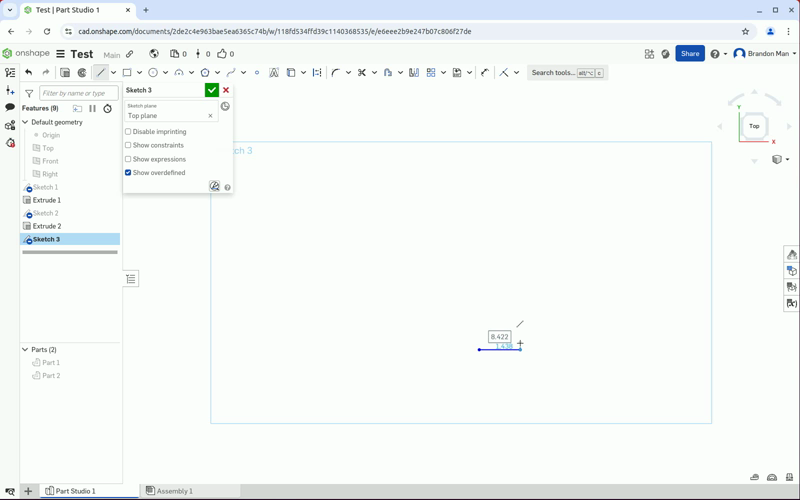
scroll(6)
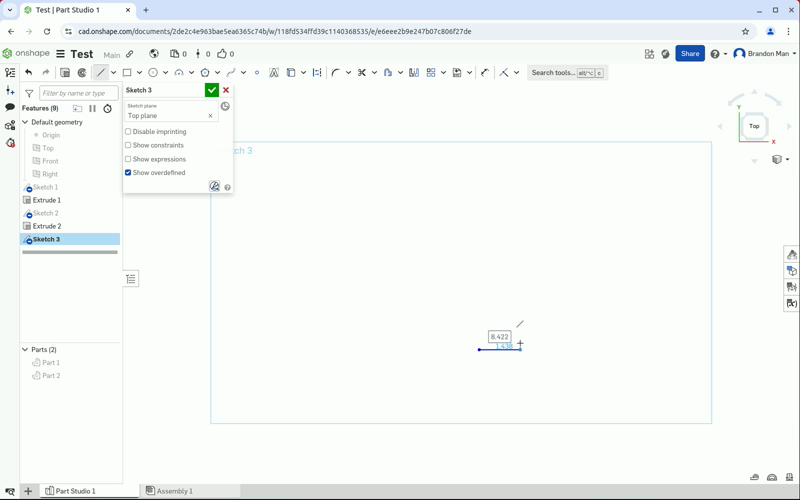
scroll(6)
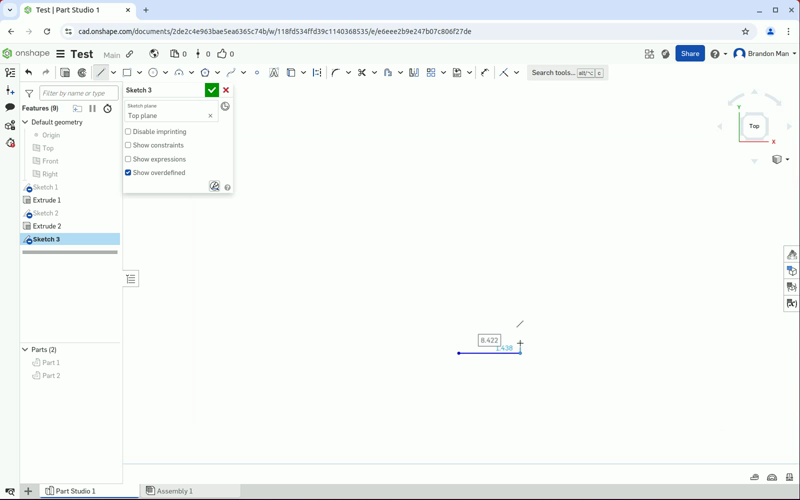
scroll(6)
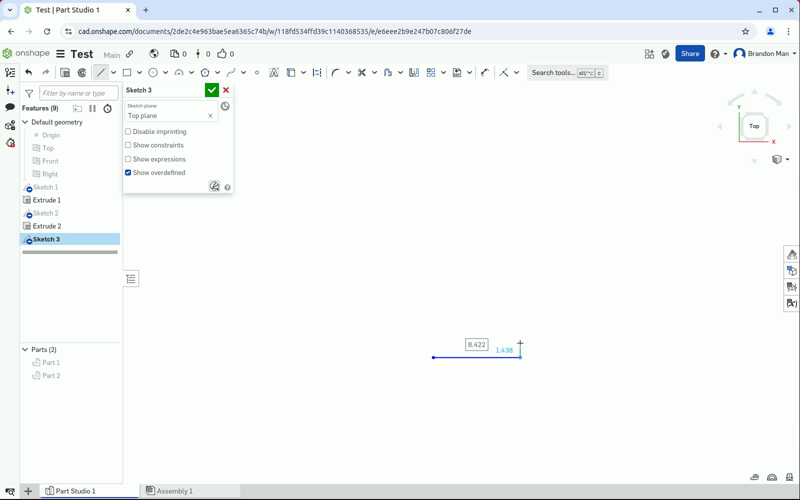
scroll(6)
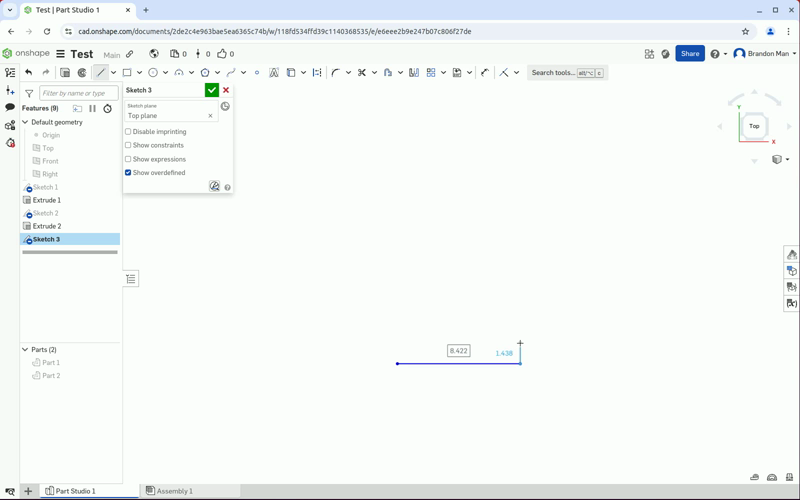
scroll(6)
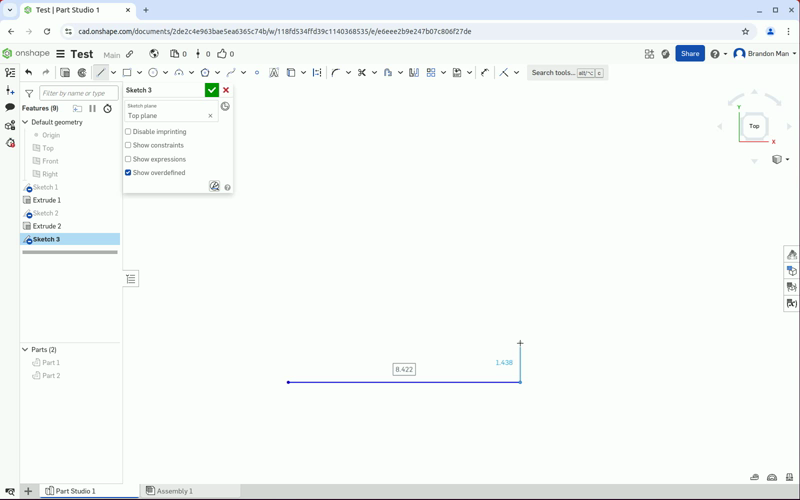
scroll(6)
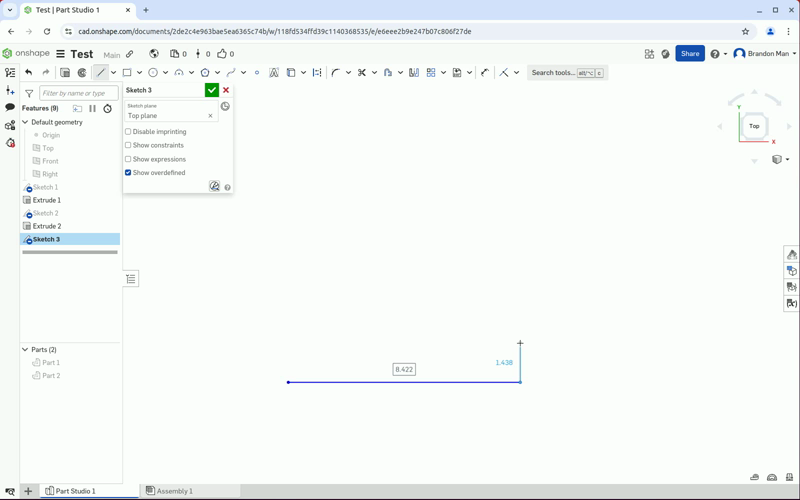
scroll(6)
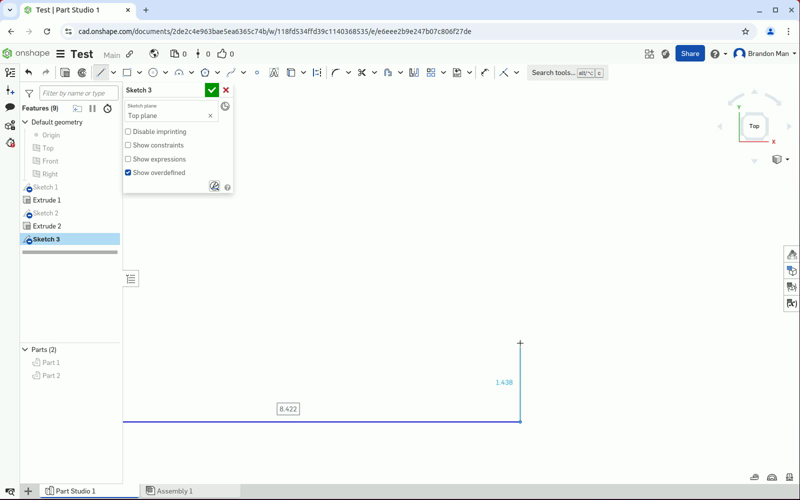
click(520, 342)
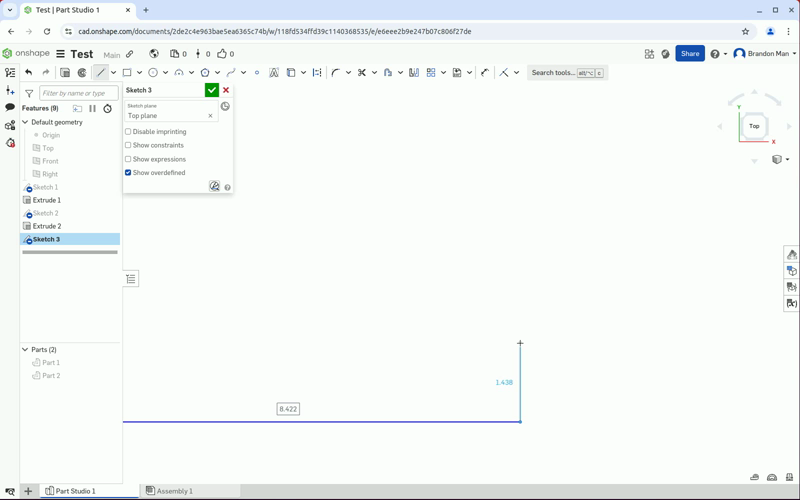
scroll(-6)
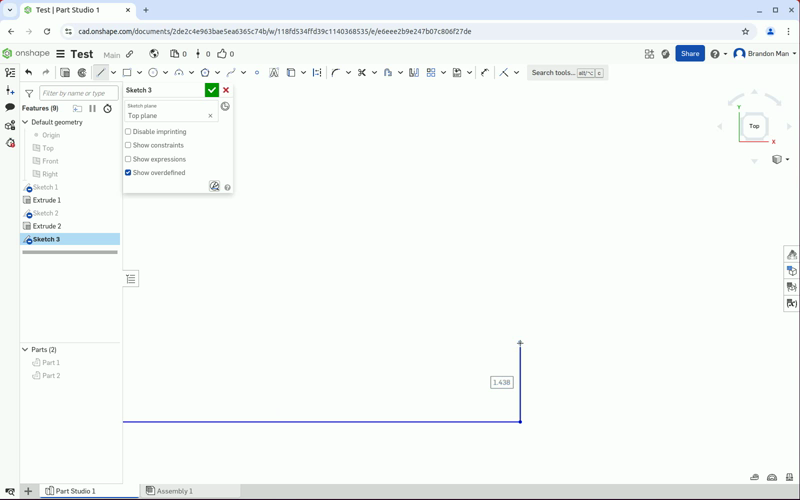
scroll(-6)
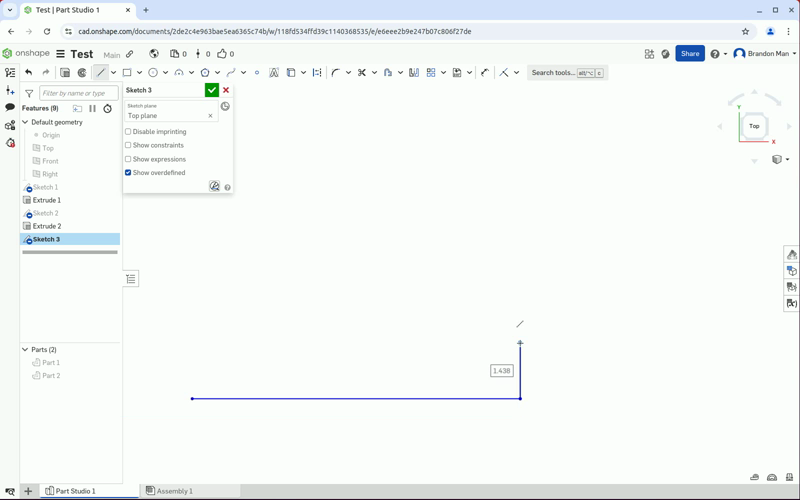
scroll(-6)
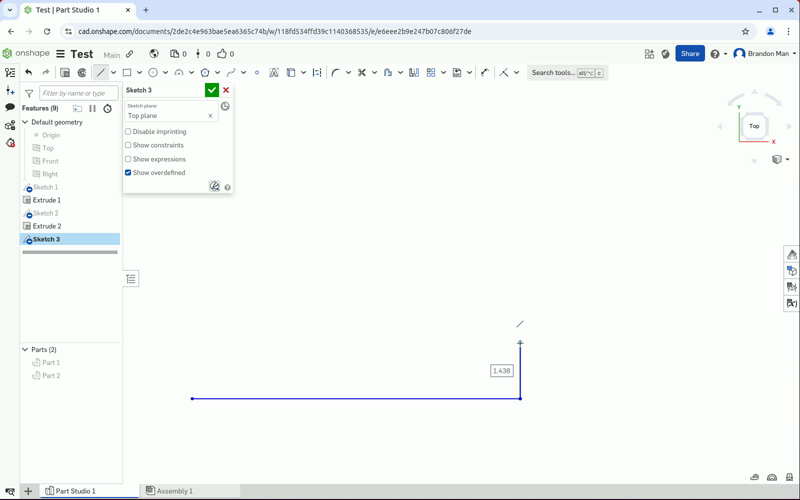
scroll(-6)
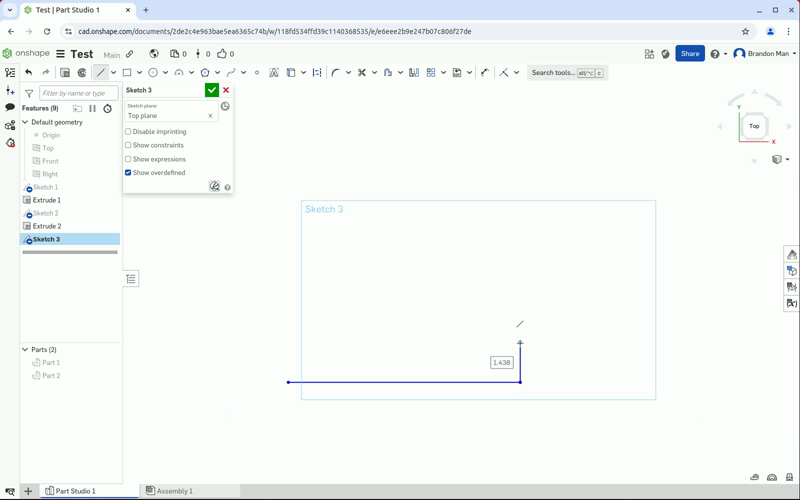
scroll(-6)
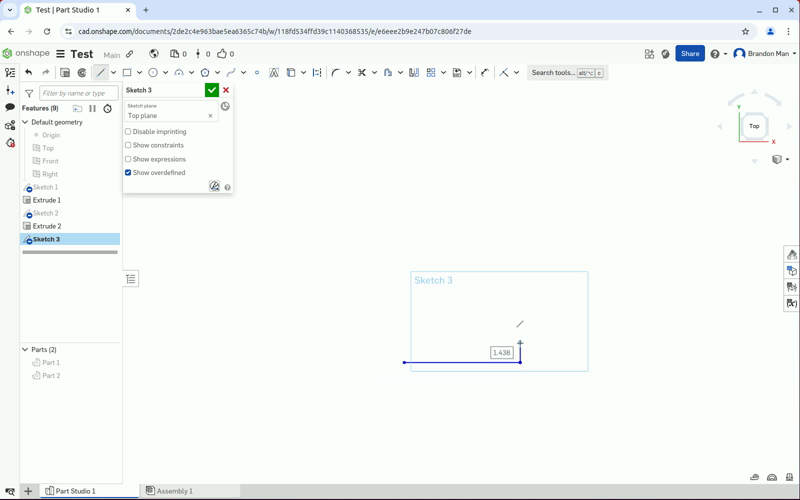
scroll(-6)
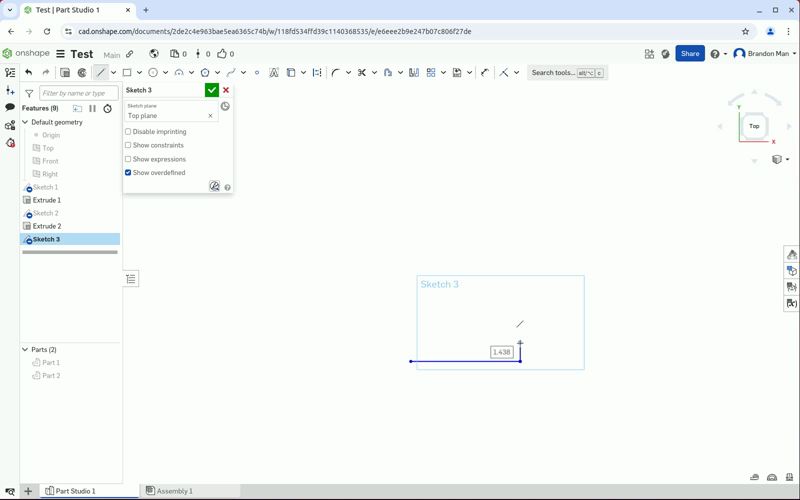
scroll(-6)
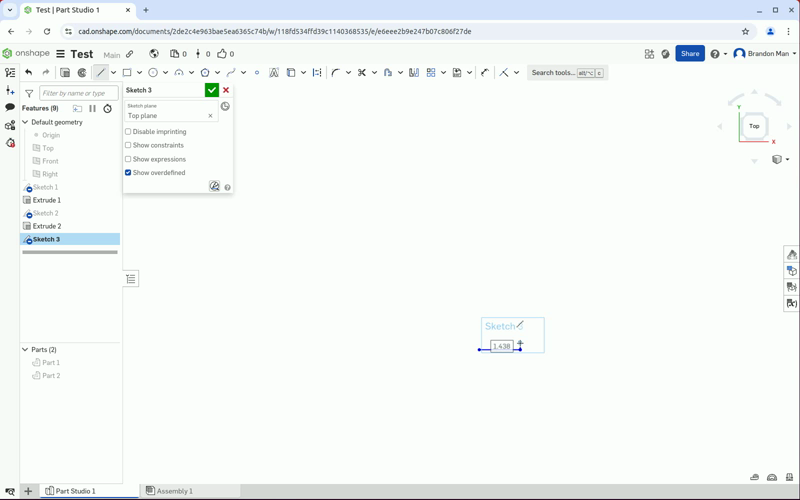
key_up(shift)
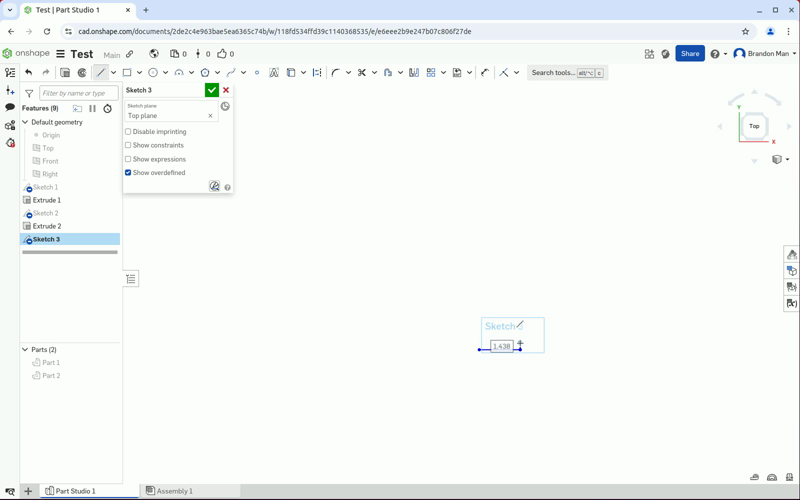
key_down(shift)
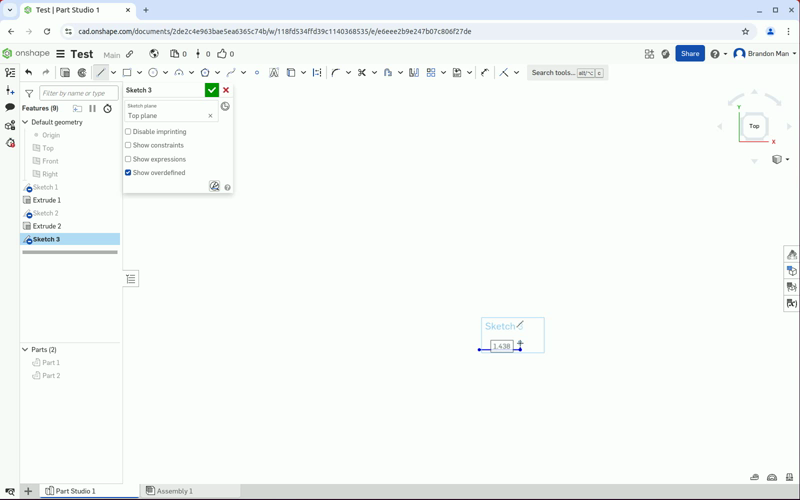
mouse_move(550, 342)
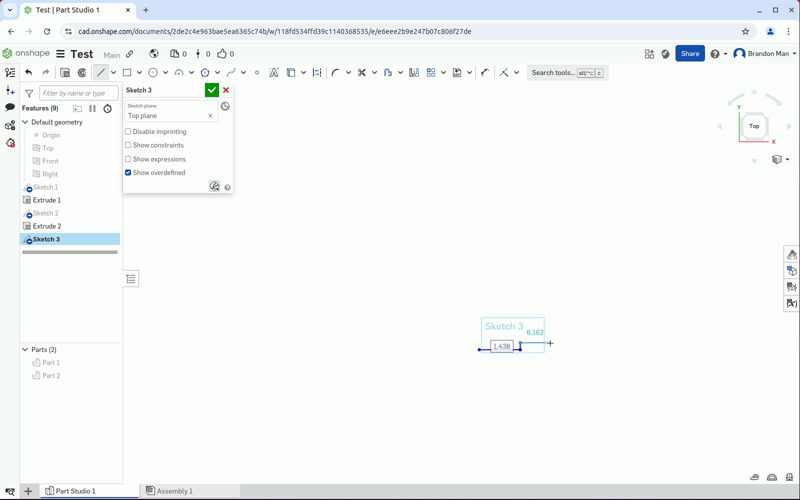
mouse_move(479, 342)
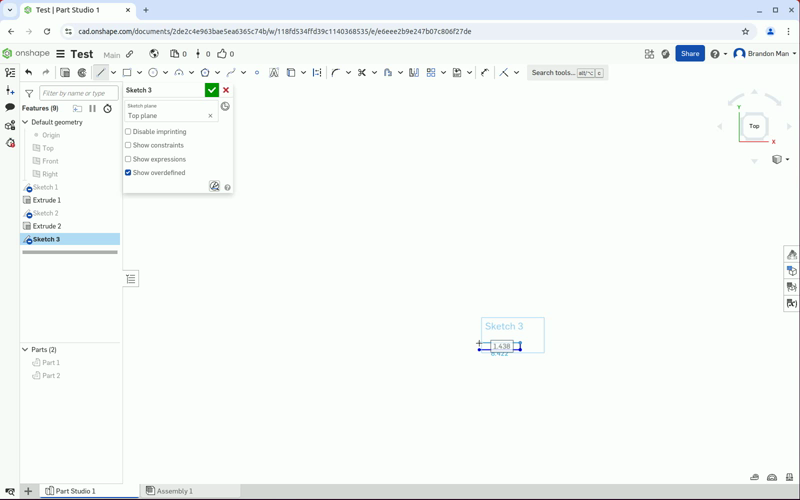
click(479, 342)
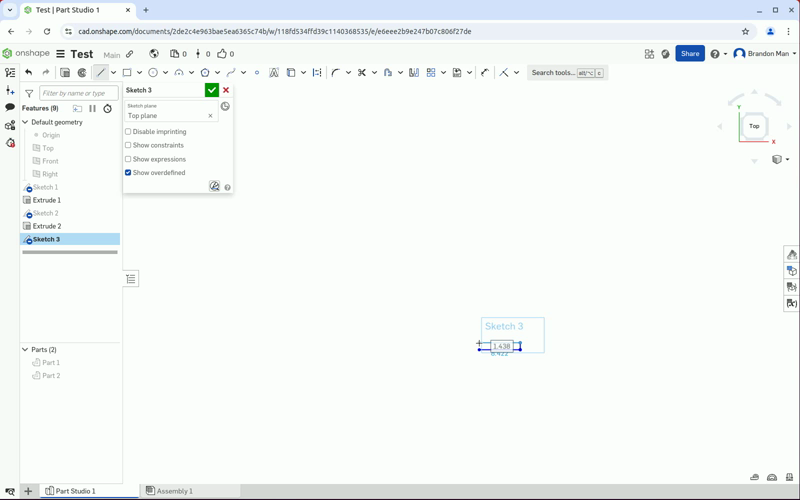
key_up(shift)
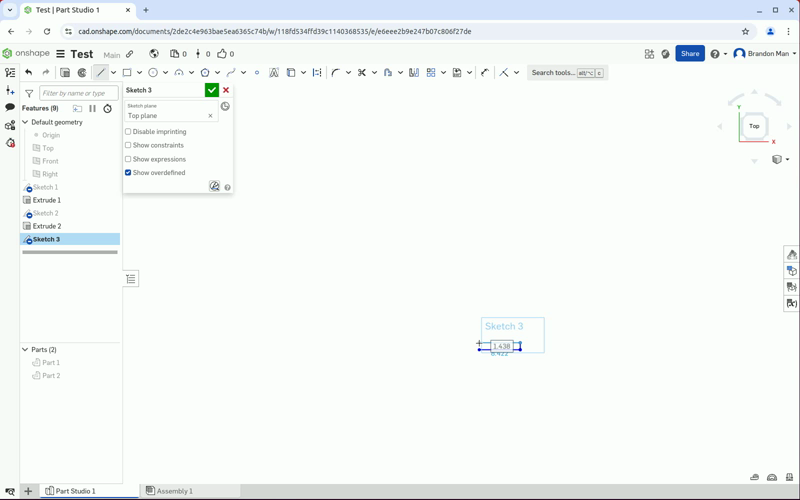
mouse_move(509, 342)
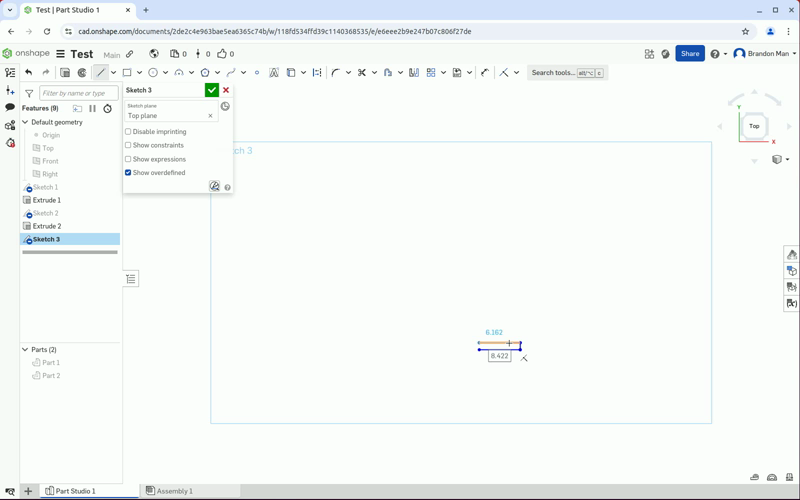
key_down(shift)
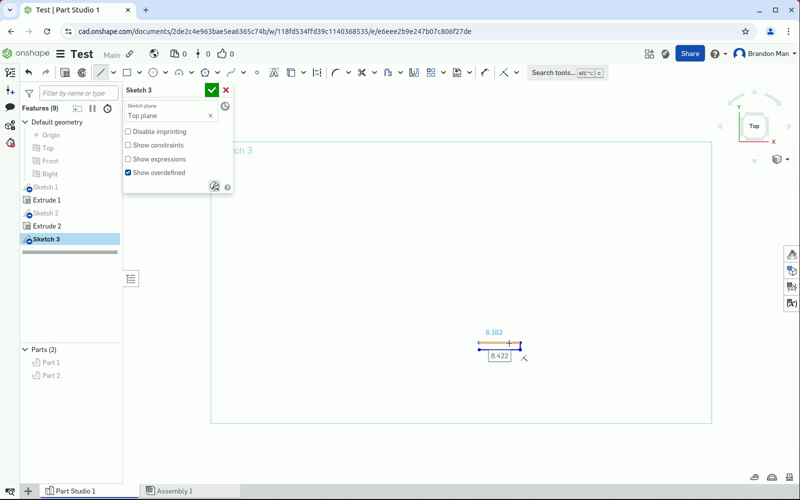
mouse_move(479, 349)
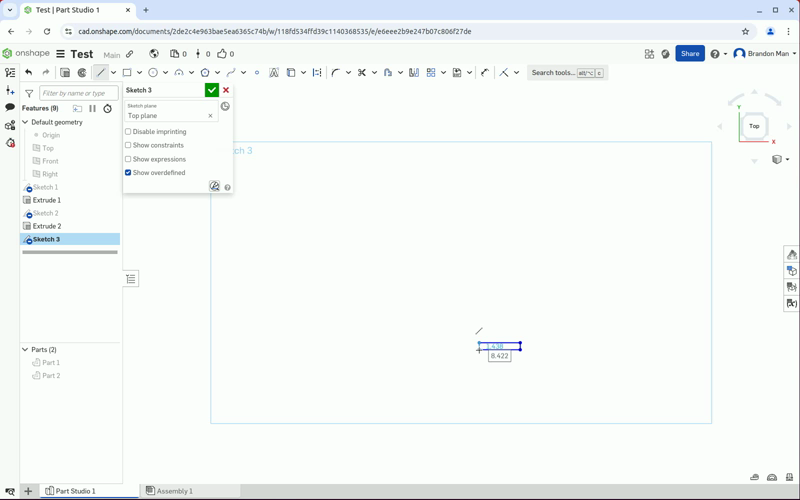
scroll(6)
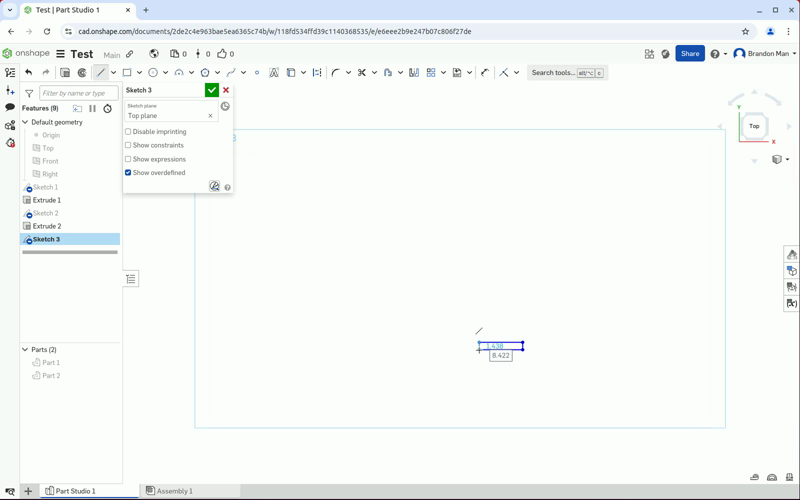
scroll(6)
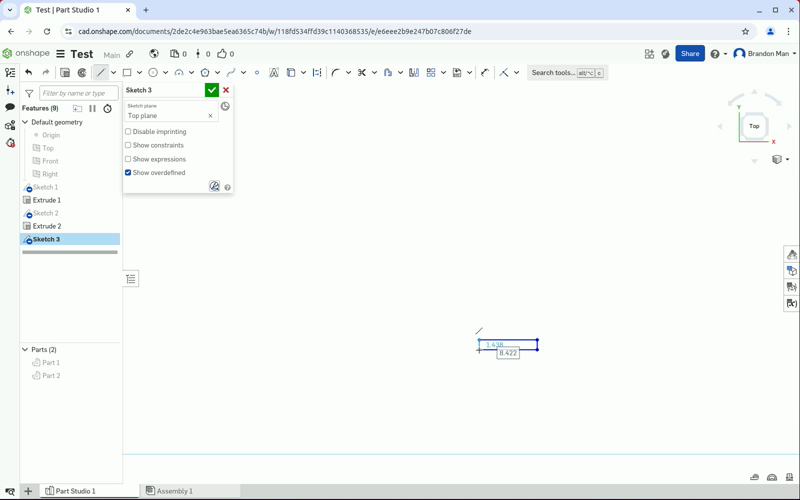
scroll(6)
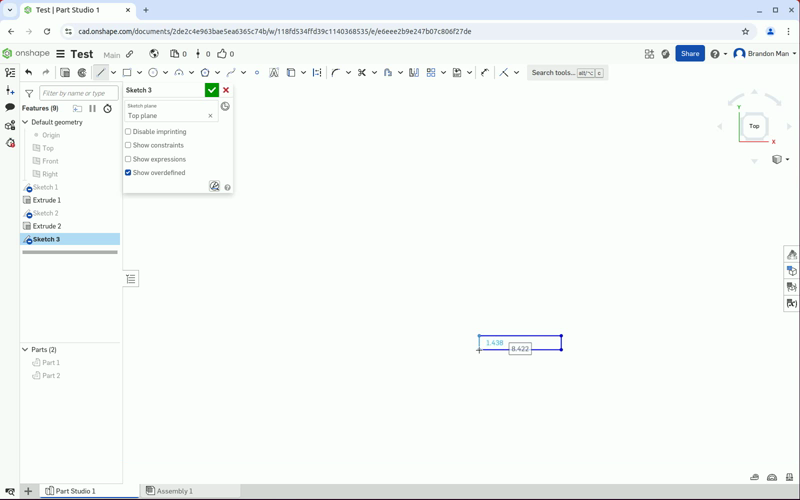
scroll(6)
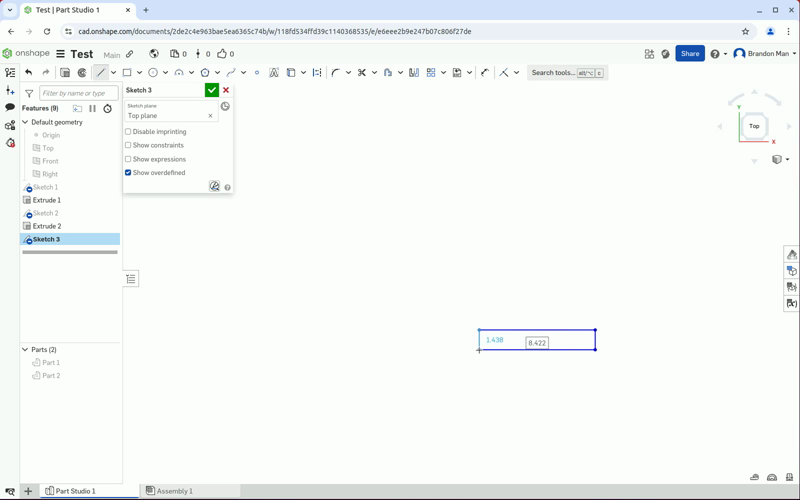
scroll(6)
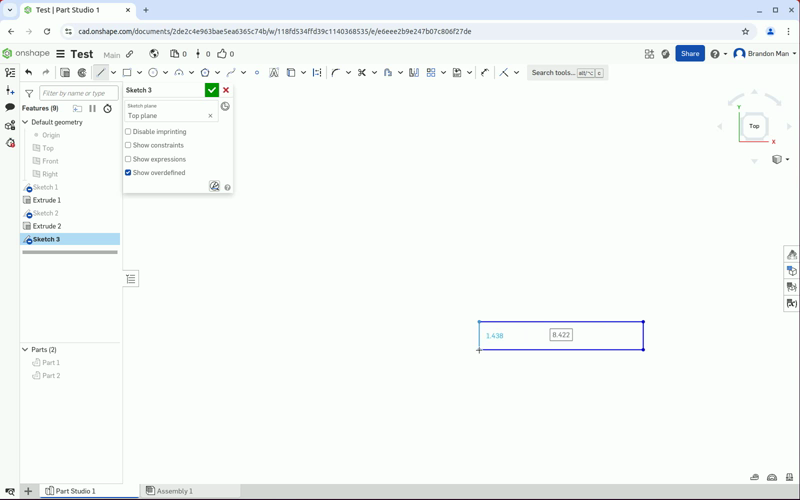
scroll(6)
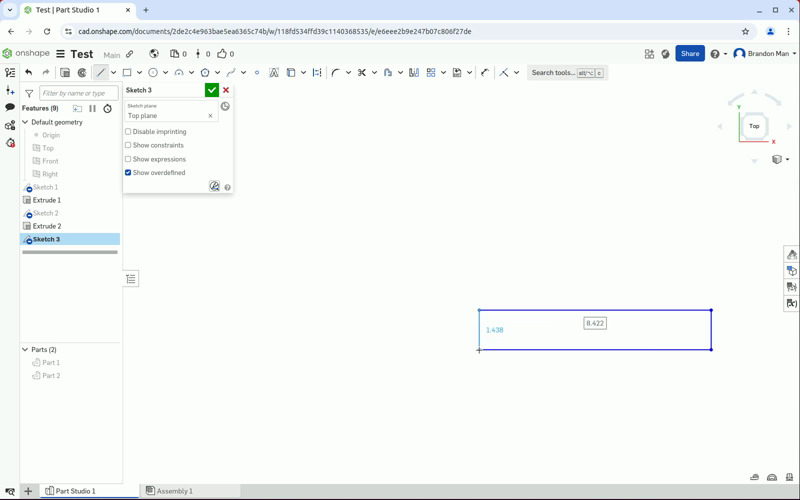
scroll(6)
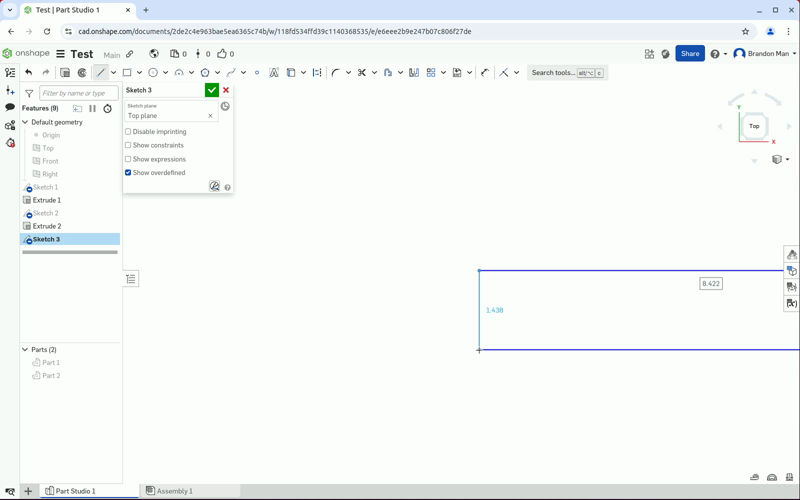
key_up(shift)
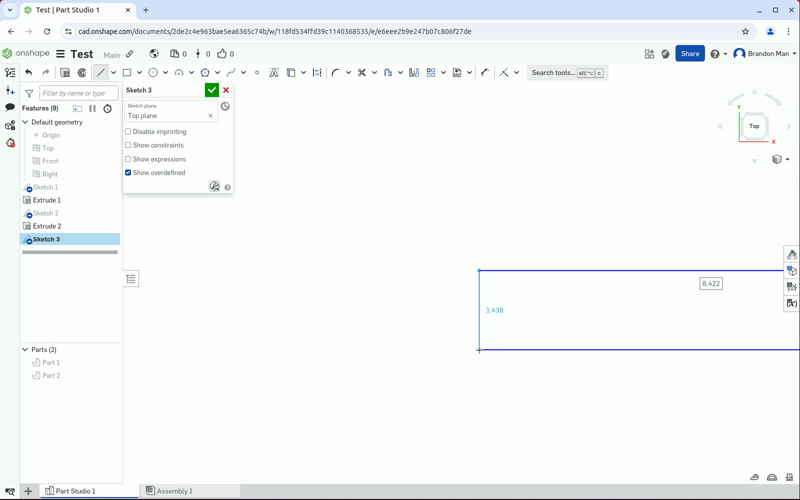
click(479, 349)
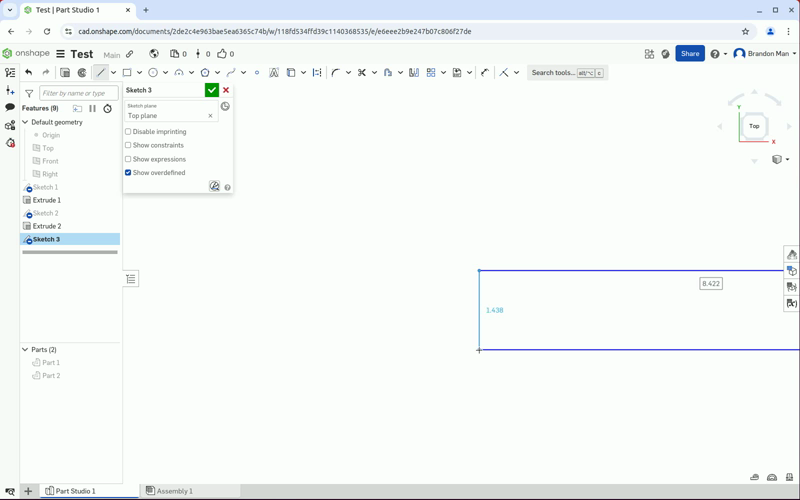
scroll(-6)
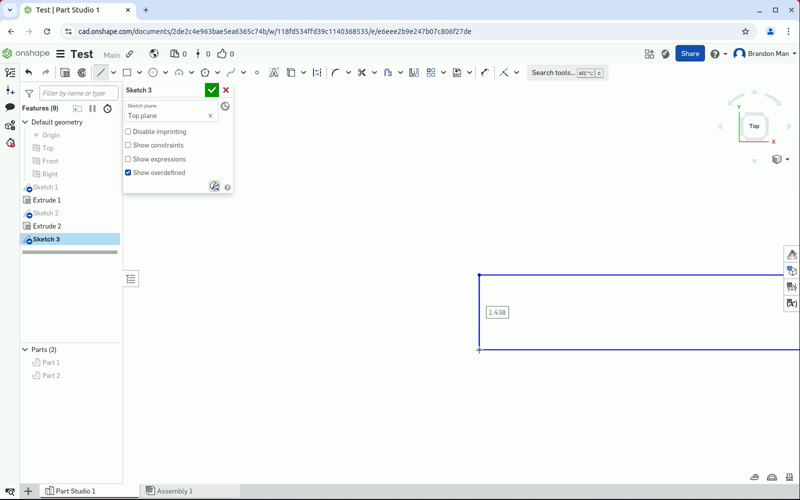
scroll(-6)
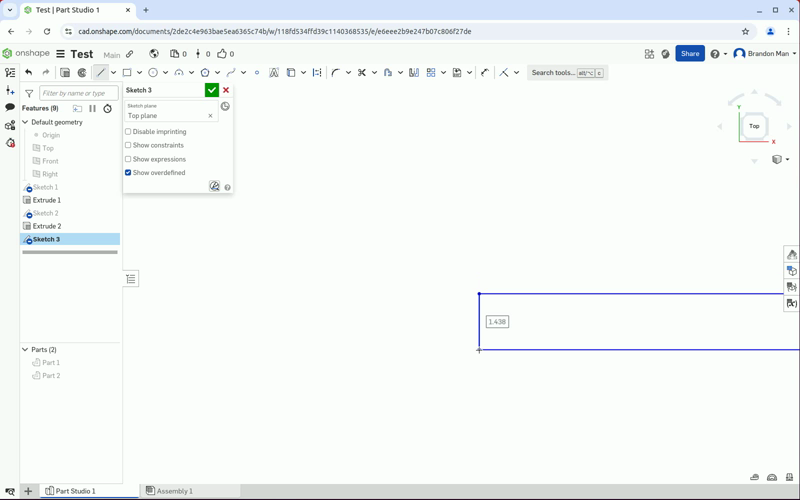
scroll(-6)
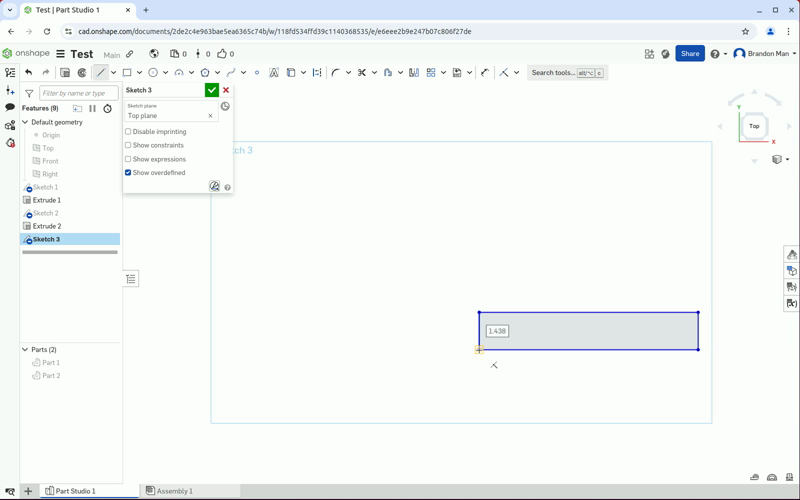
scroll(-6)
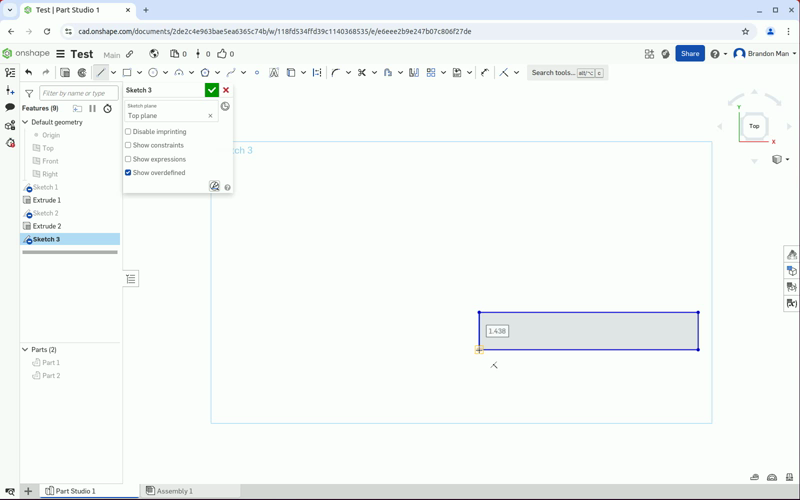
scroll(-6)
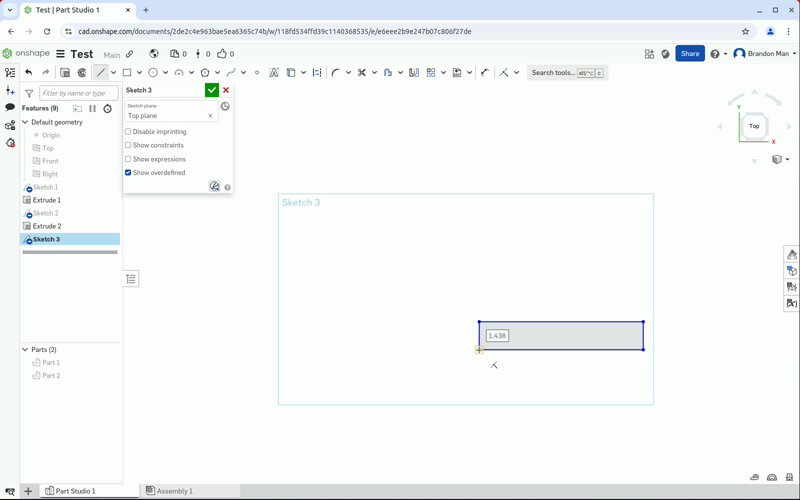
scroll(-6)
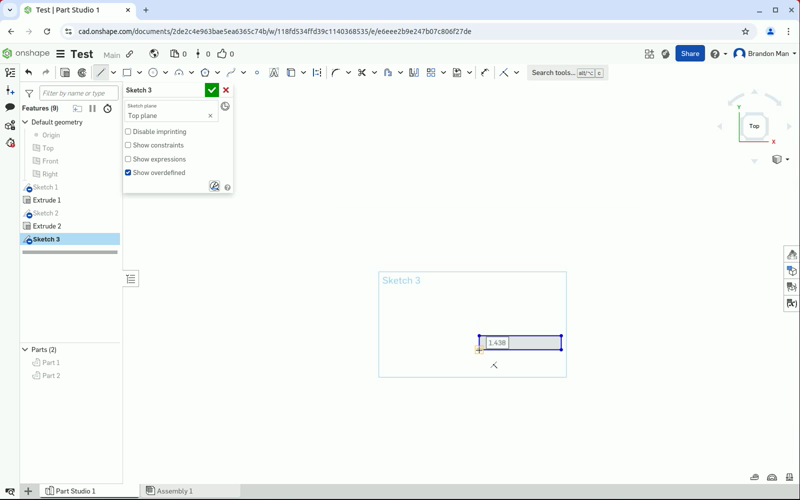
scroll(-6)
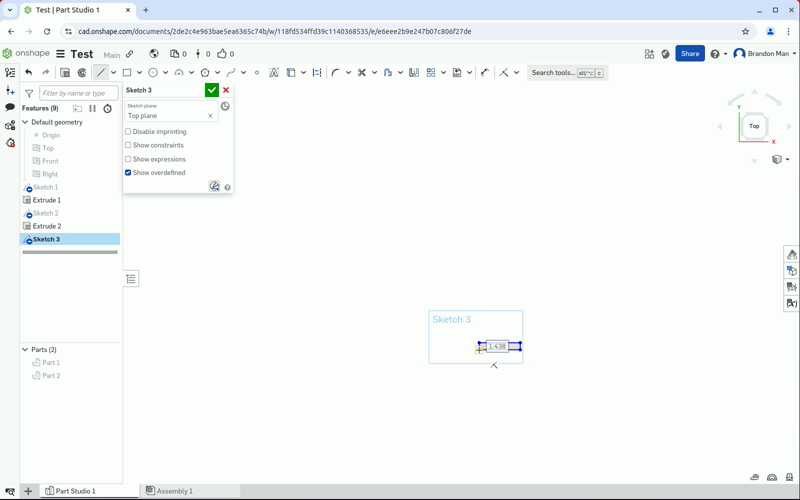
key(esc)
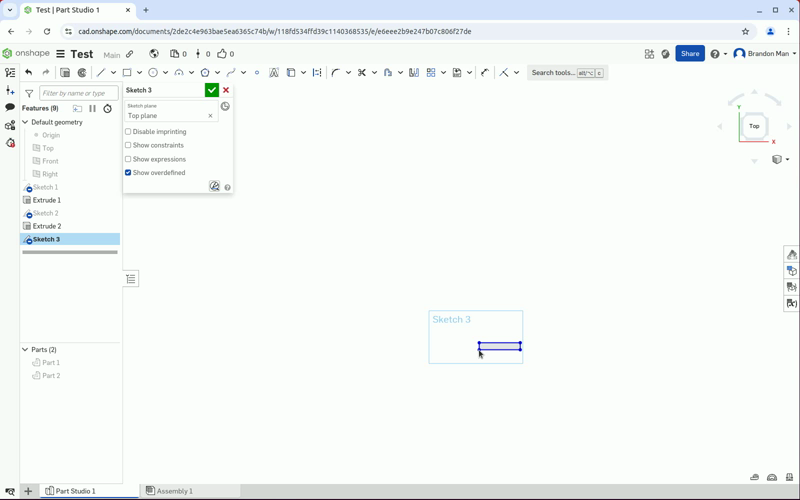
mouse_move(483, 343)
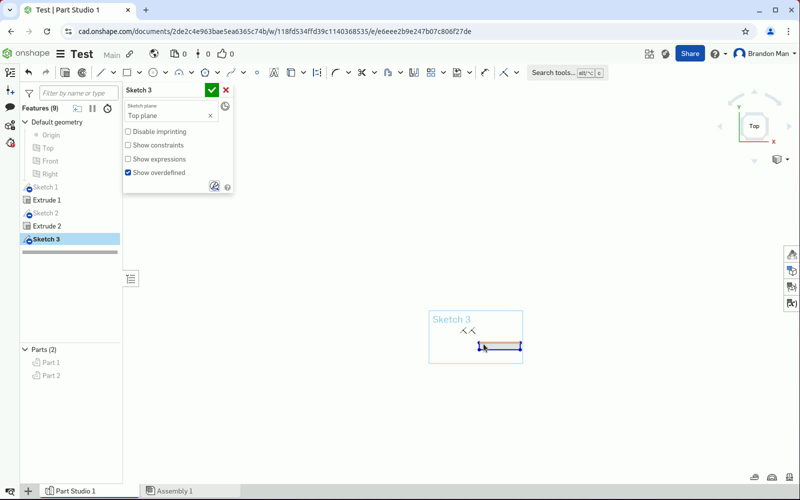
scroll(6)
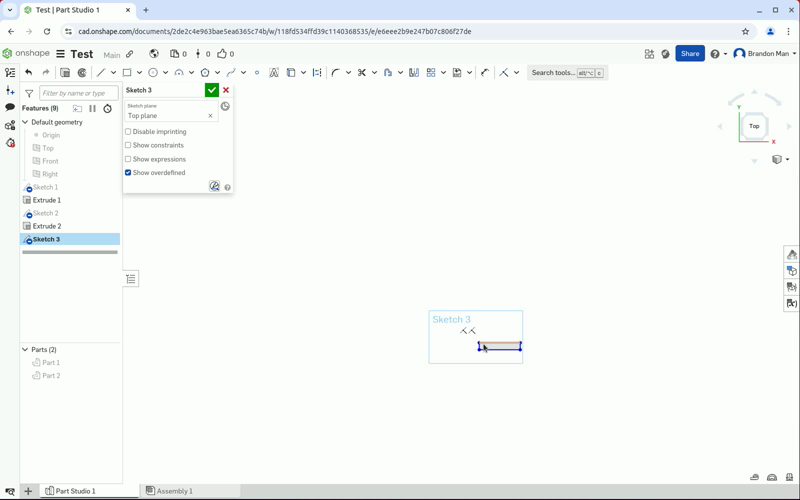
scroll(6)
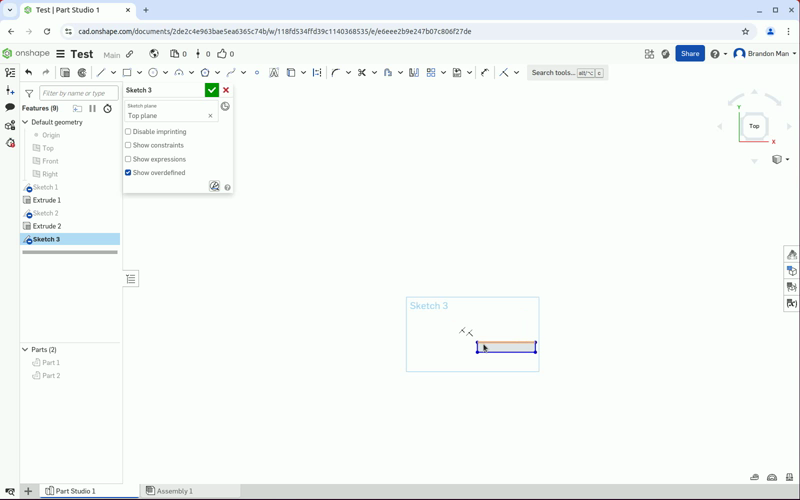
scroll(6)
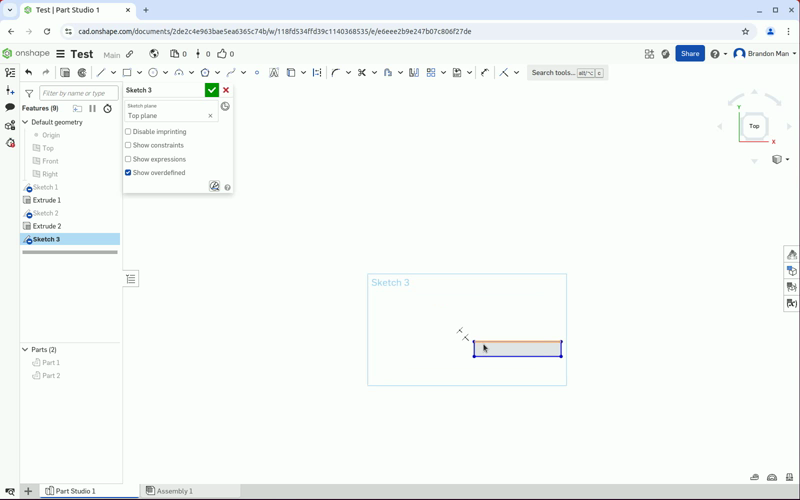
scroll(6)
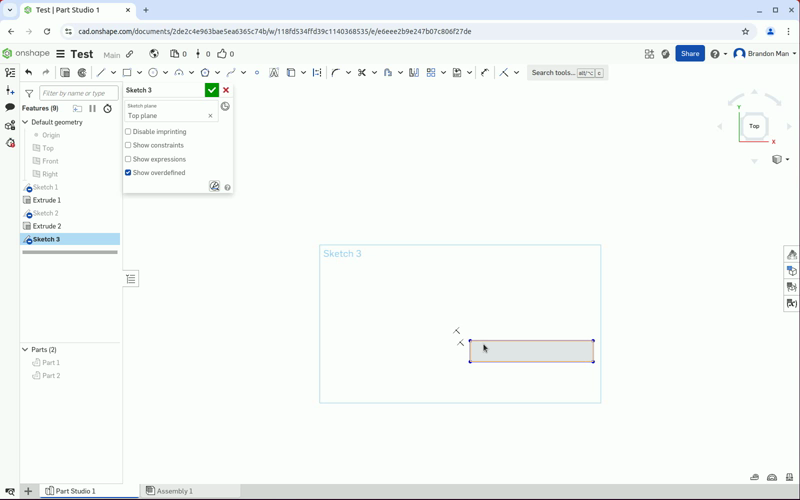
scroll(6)
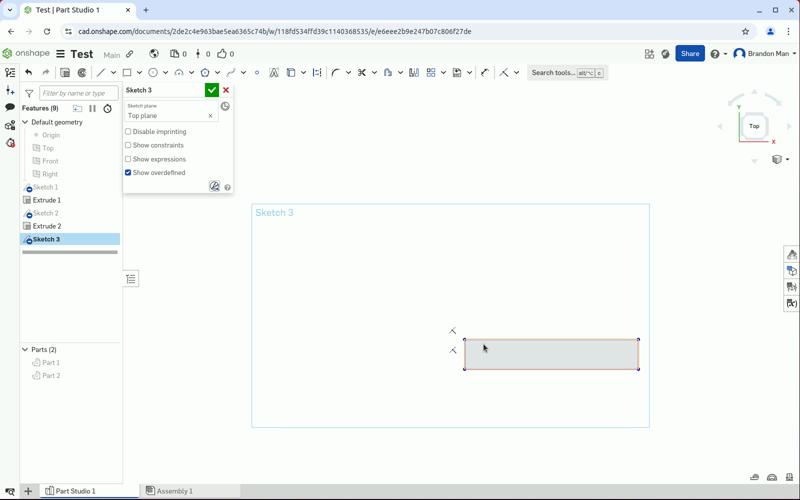
scroll(6)
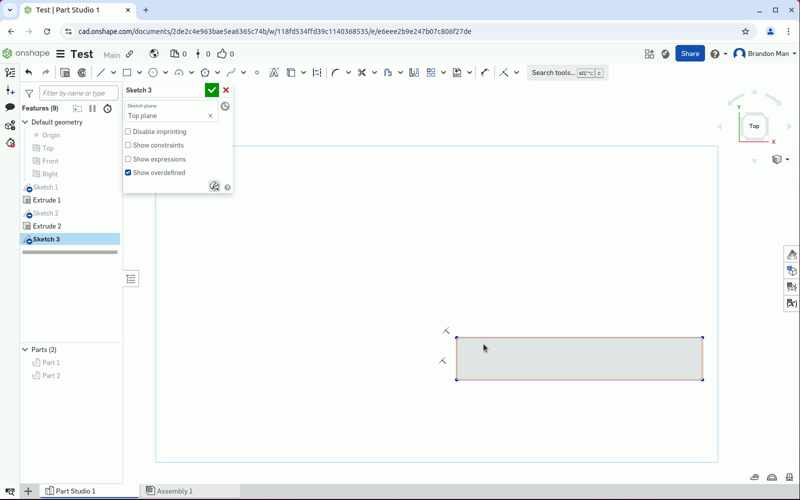
scroll(6)
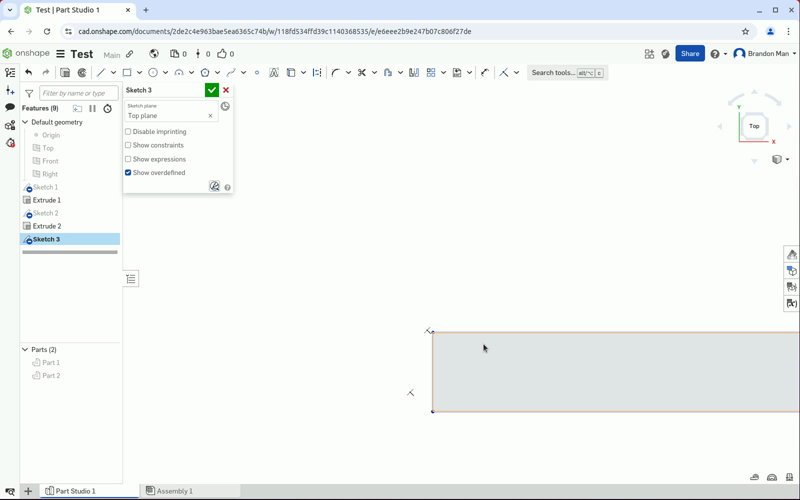
click(483, 343)
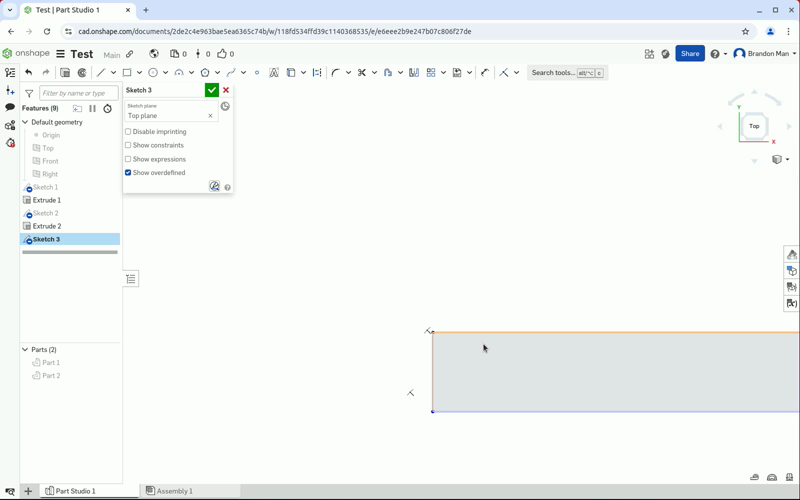
scroll(-6)
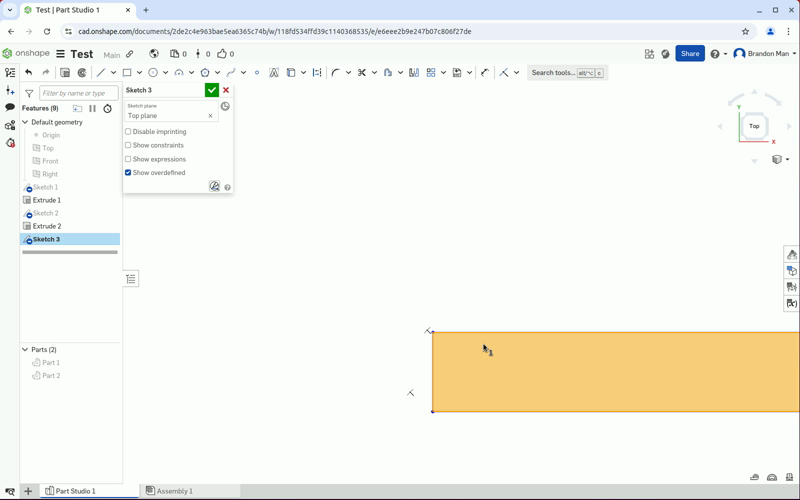
scroll(-6)
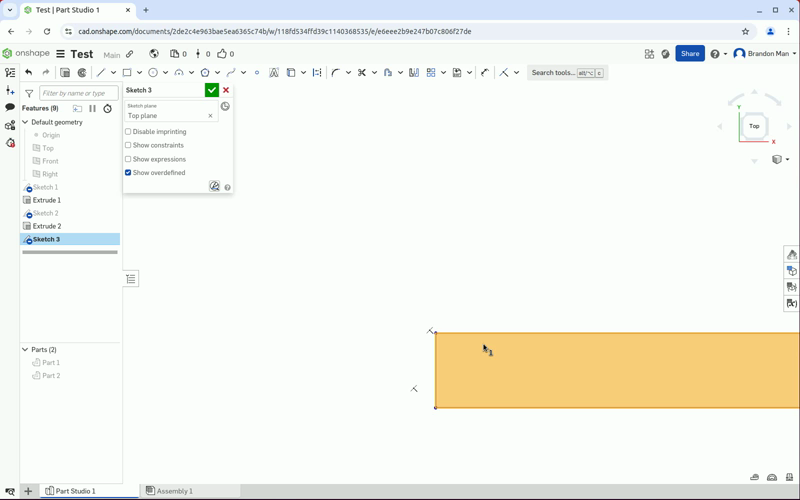
scroll(-6)
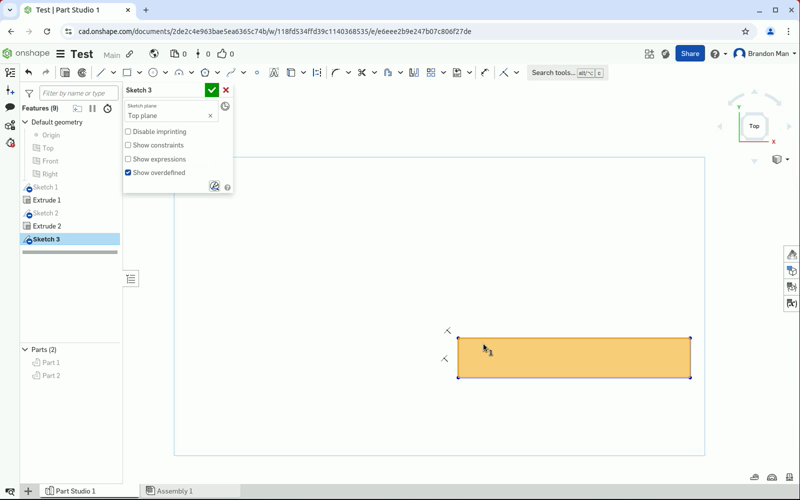
scroll(-6)
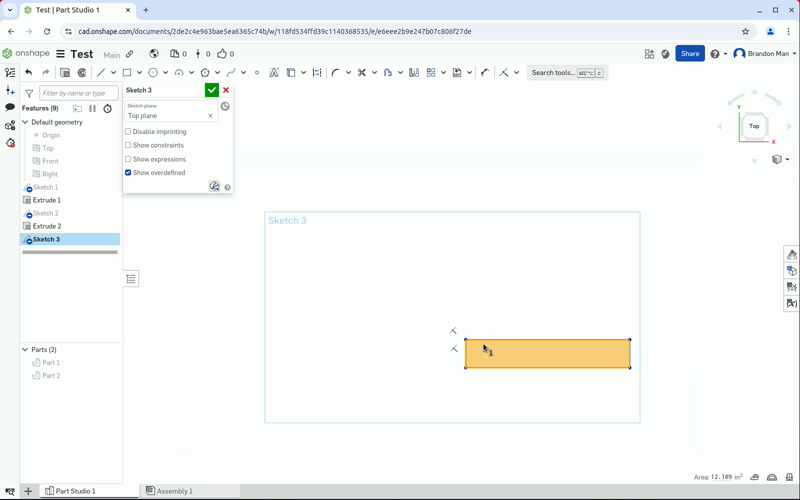
scroll(-6)
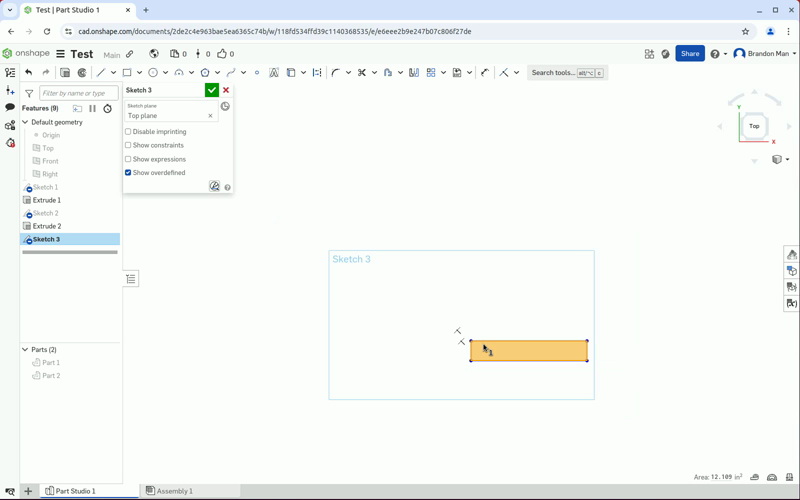
scroll(-6)
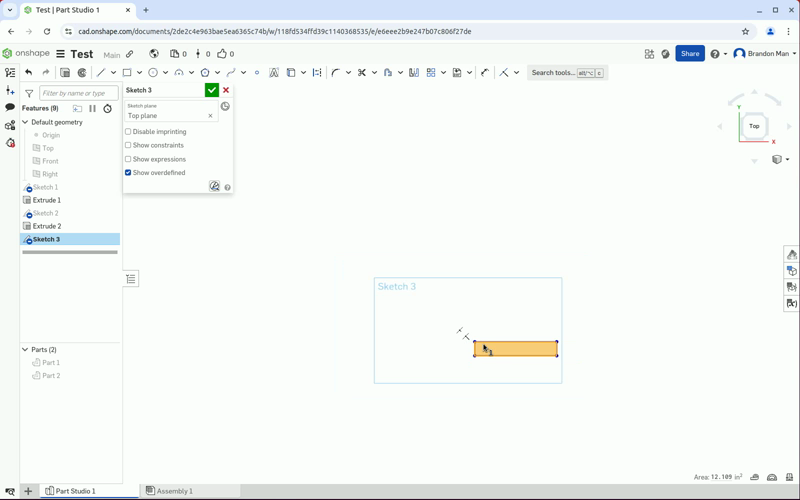
scroll(-6)
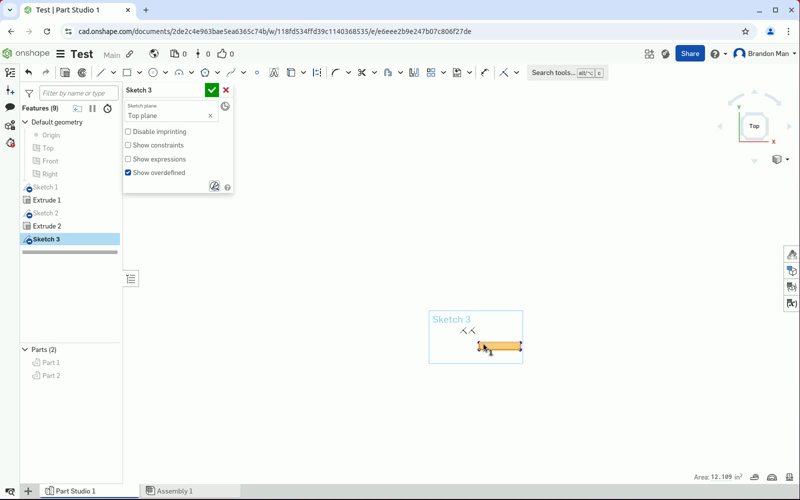
mouse_move(73, 352)
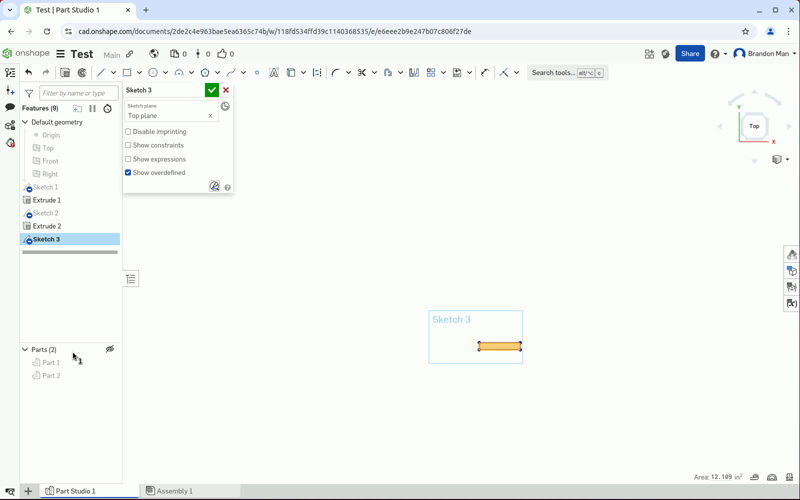
key(shift+y)
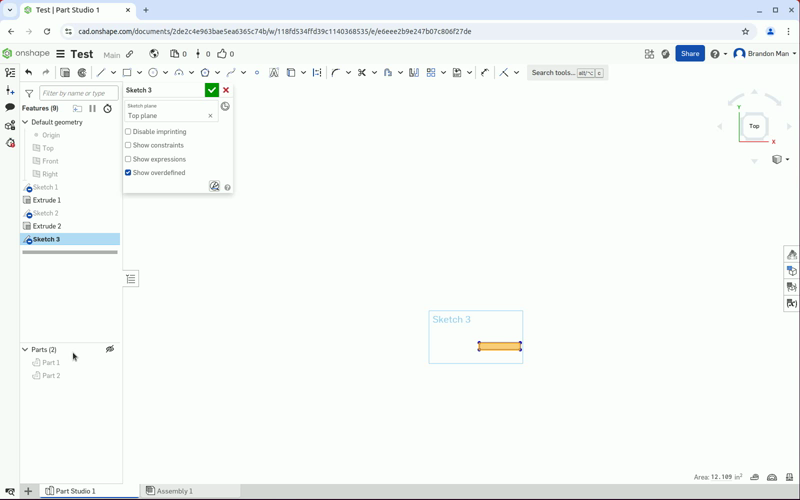
key(shift+e)
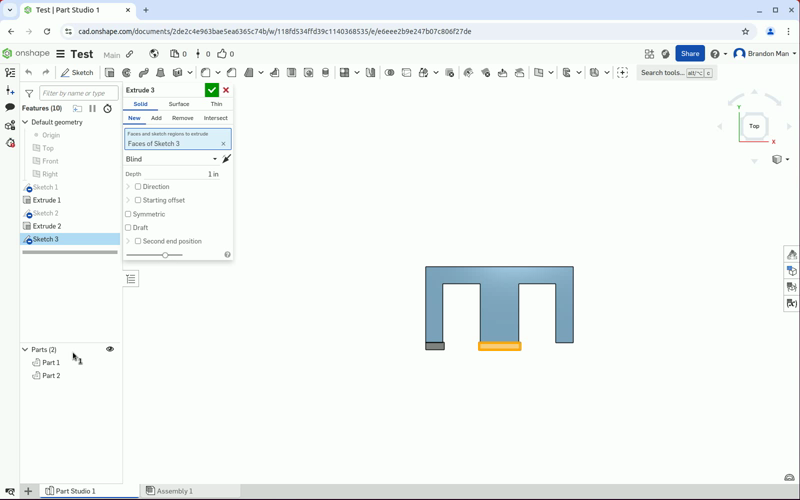
mouse_move(143, 106)
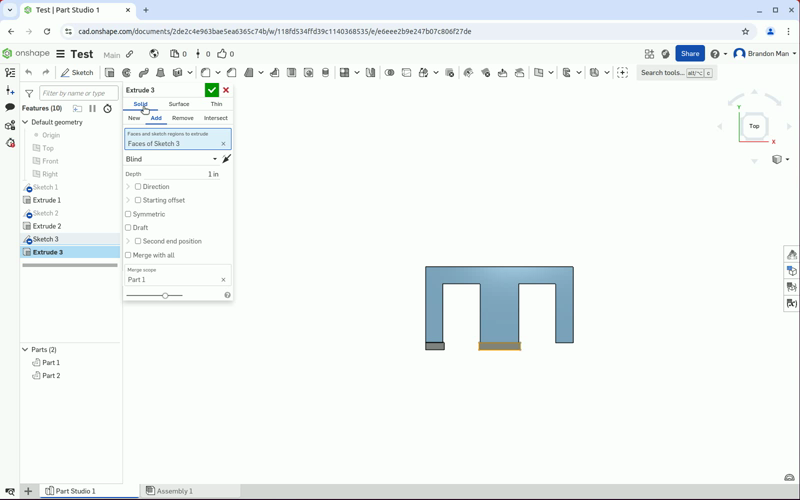
click(143, 106)
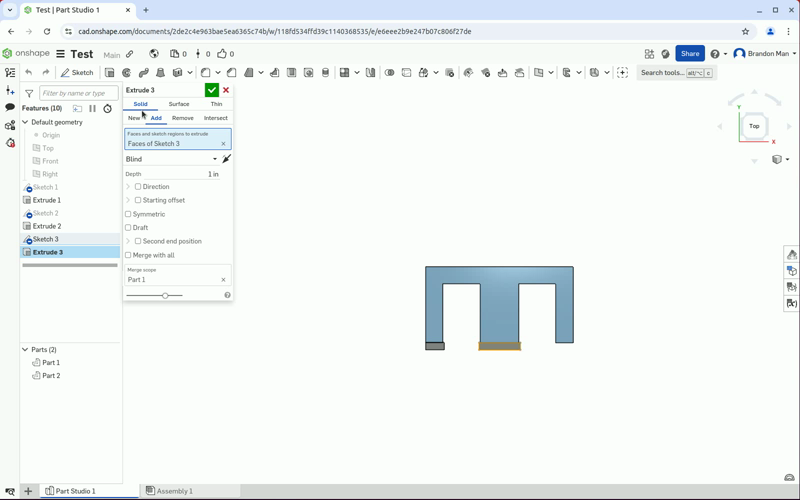
mouse_move(137, 120)
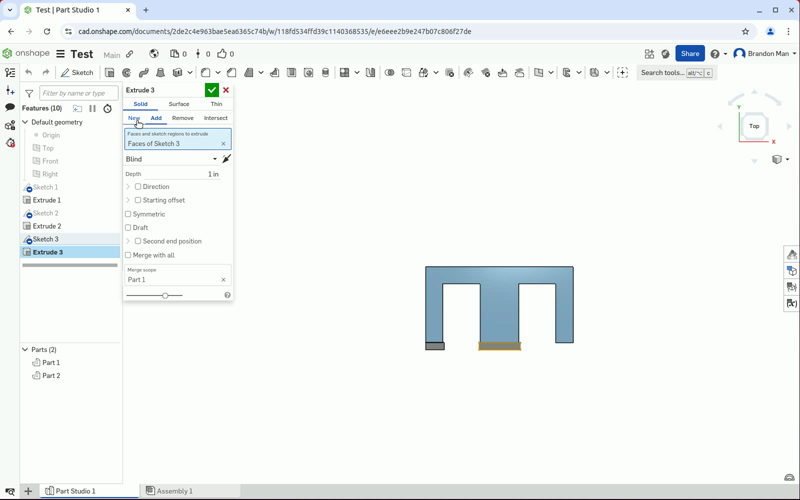
click(137, 120)
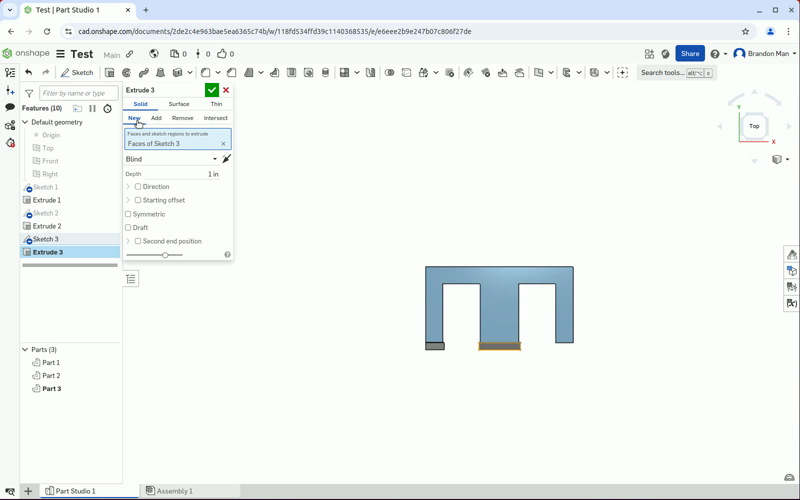
key(tab, 4)
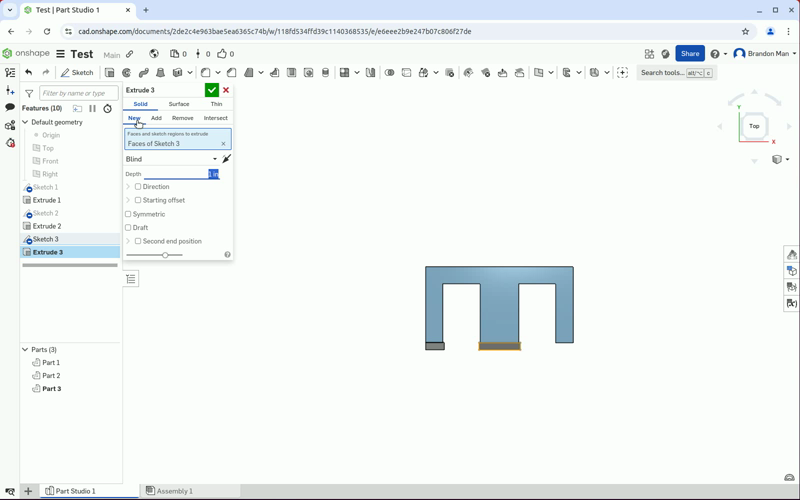
text(0.963)
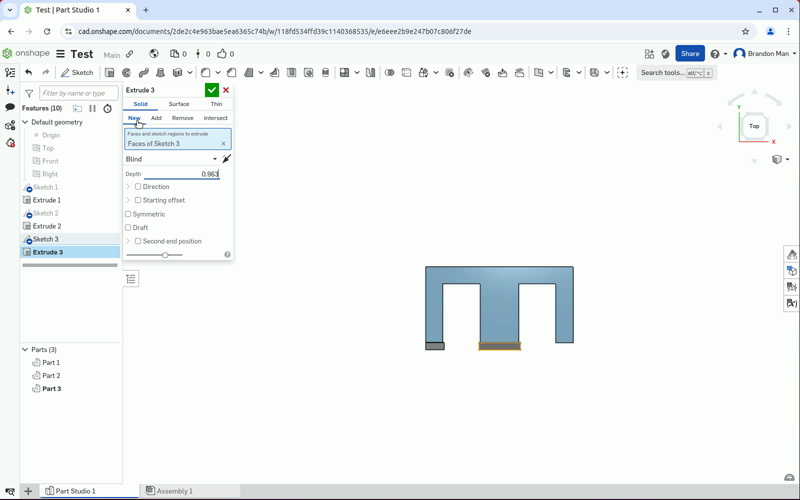
key(enter)
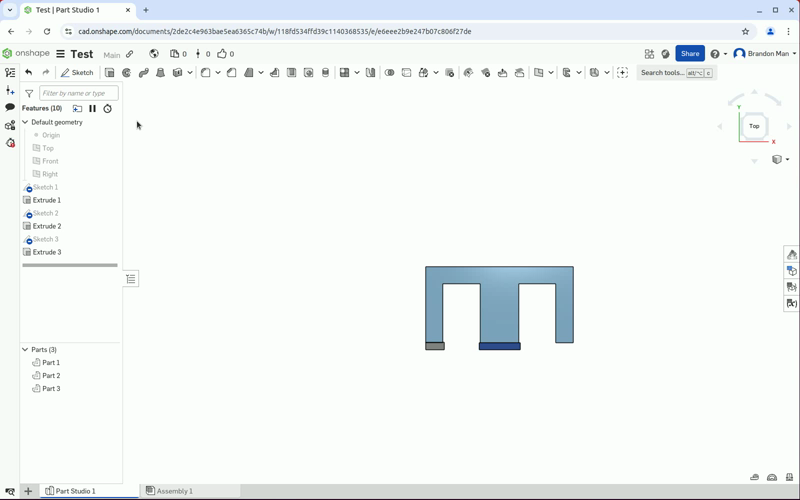
key(shift+h)
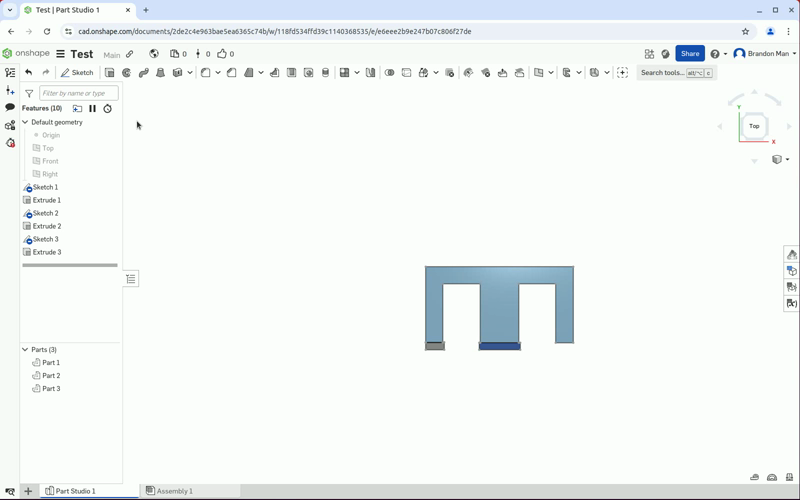
key(shift+h)
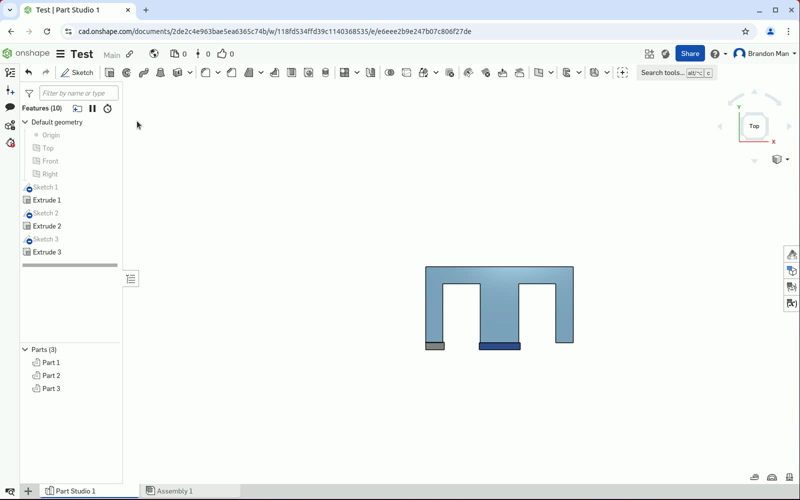
mouse_move(73, 189)
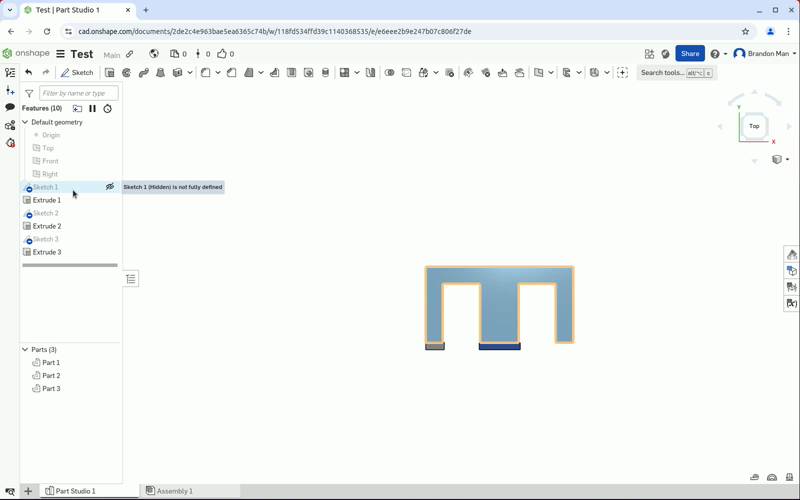
click(73, 189)
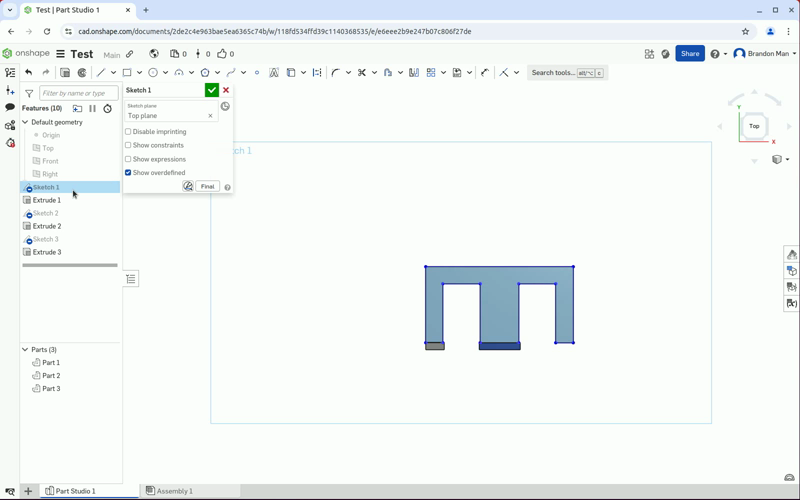
mouse_move(229, 92)
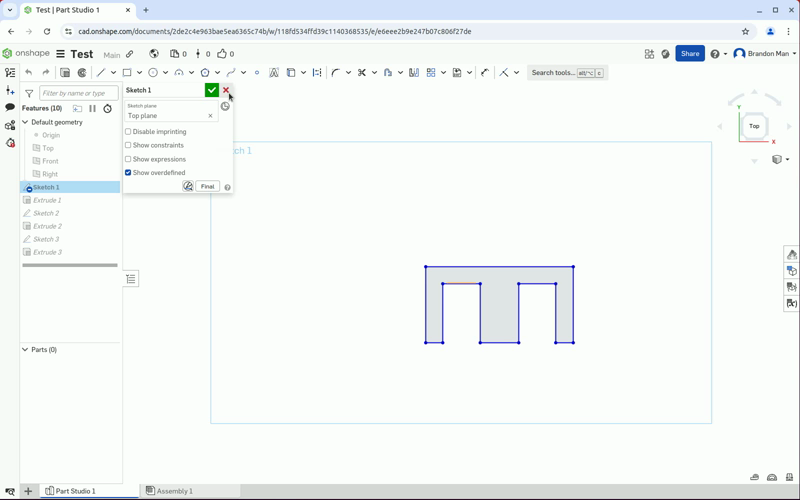
click(229, 92)
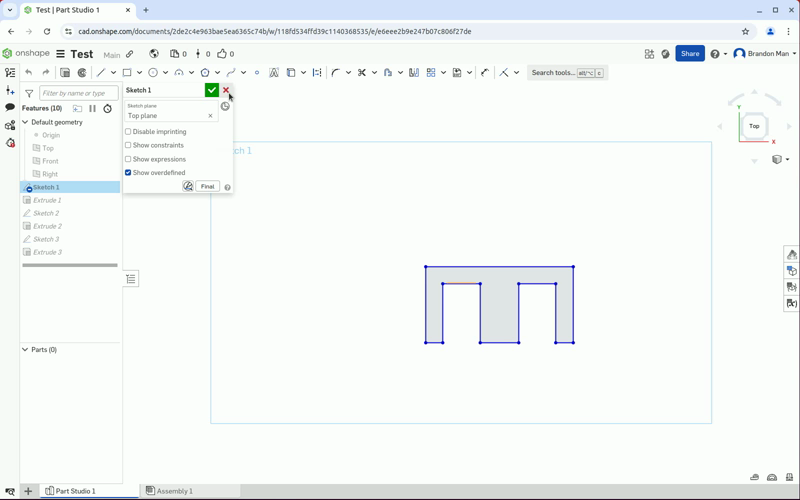
key(shift+s)
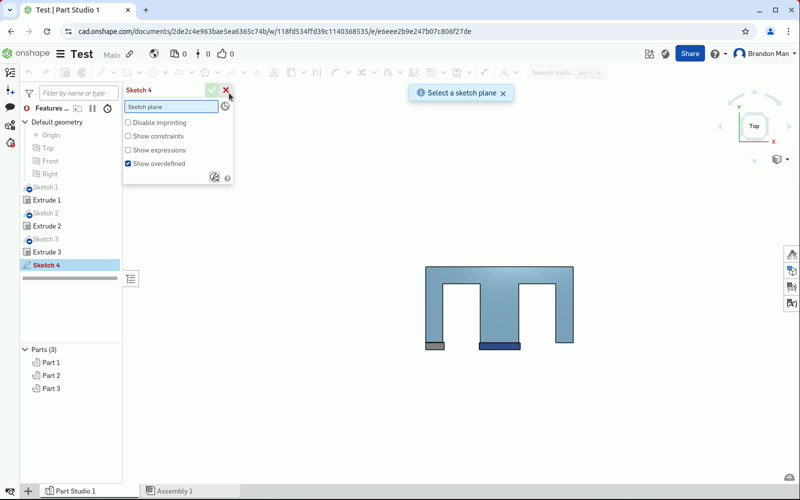
mouse_move(73, 150)
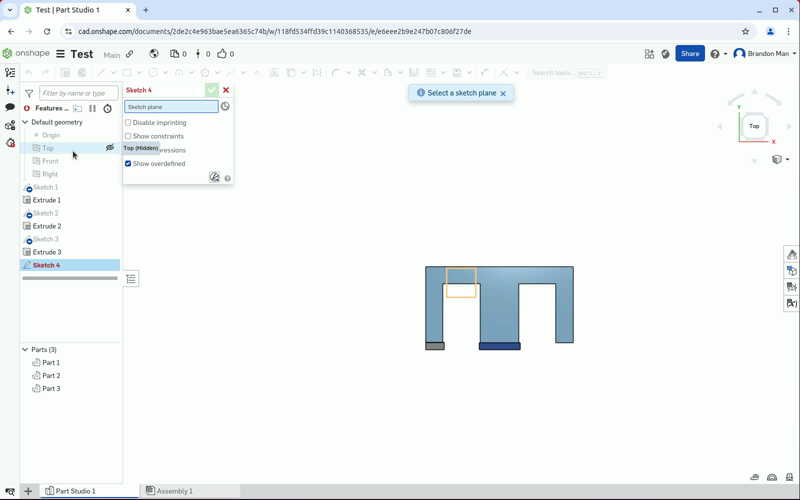
click(73, 150)
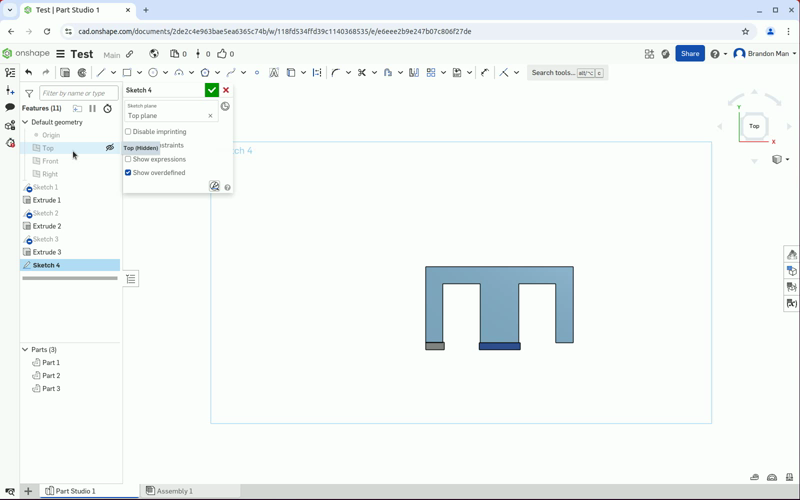
mouse_move(73, 352)
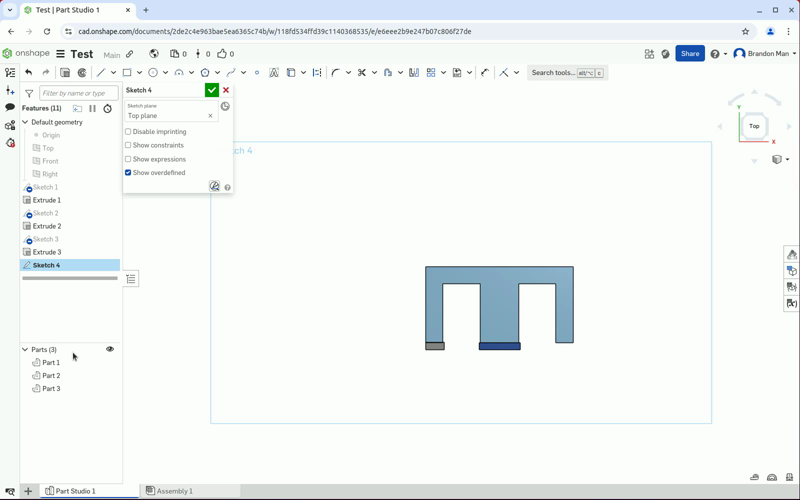
key(y)
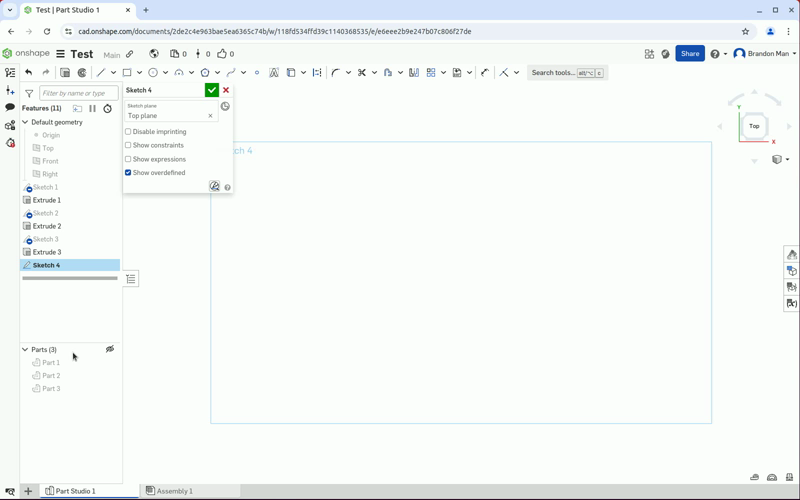
key(l)
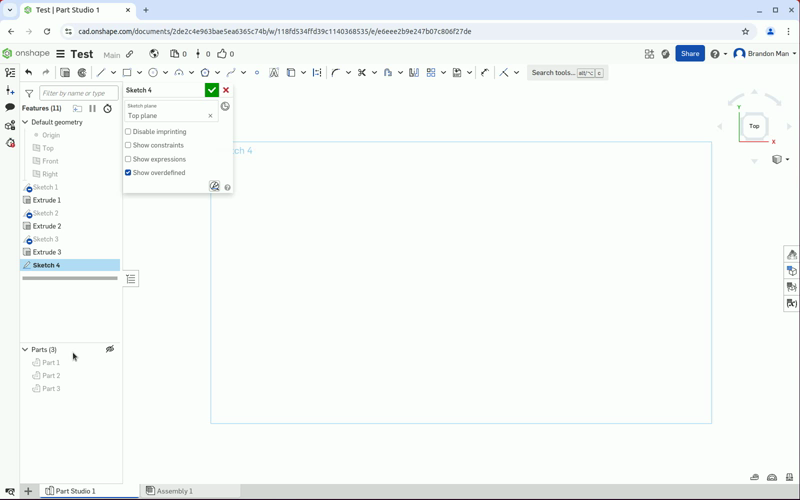
key_down(shift)
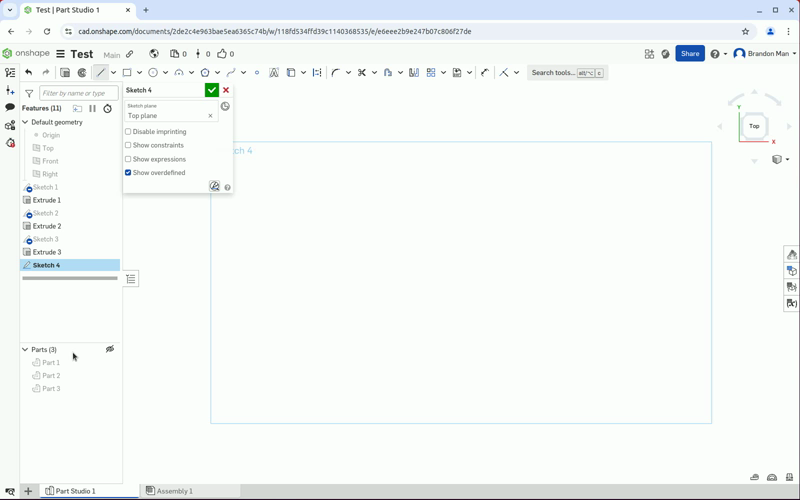
mouse_move(555, 349)
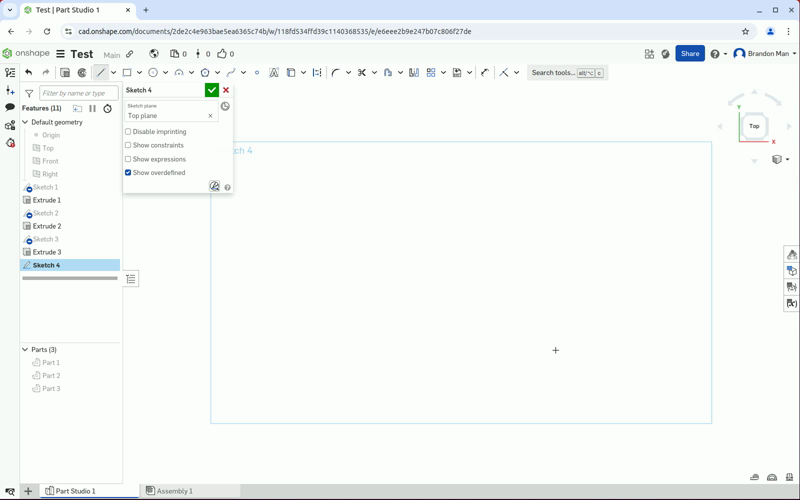
click(555, 349)
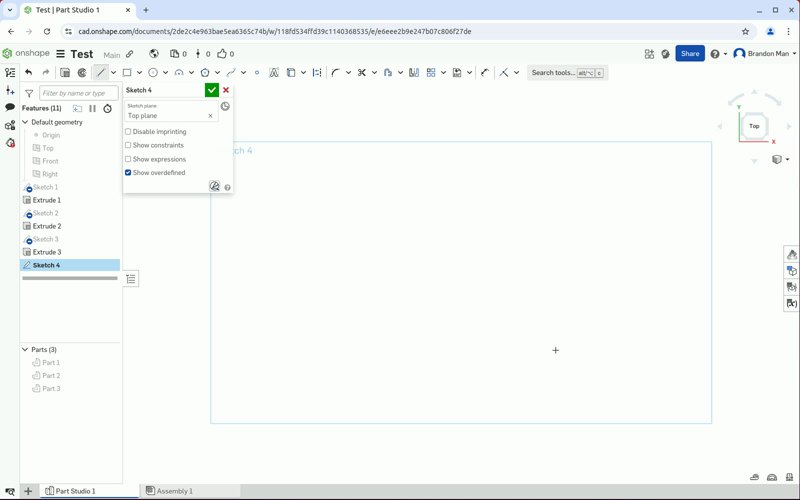
key_up(shift)
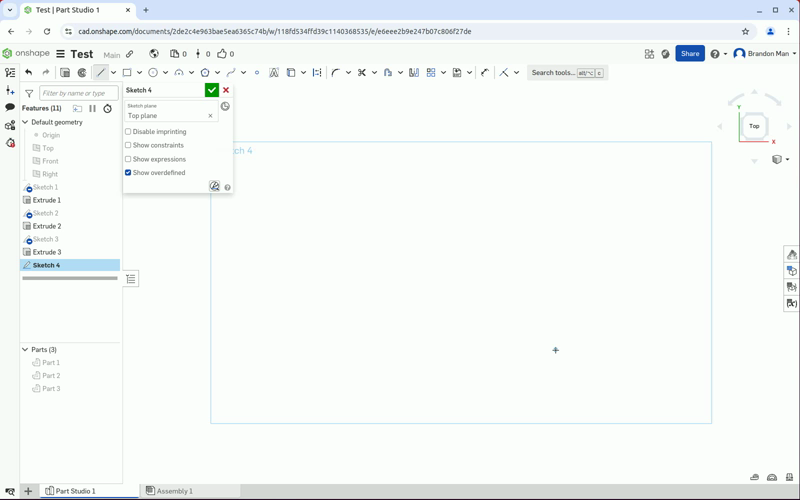
key_down(shift)
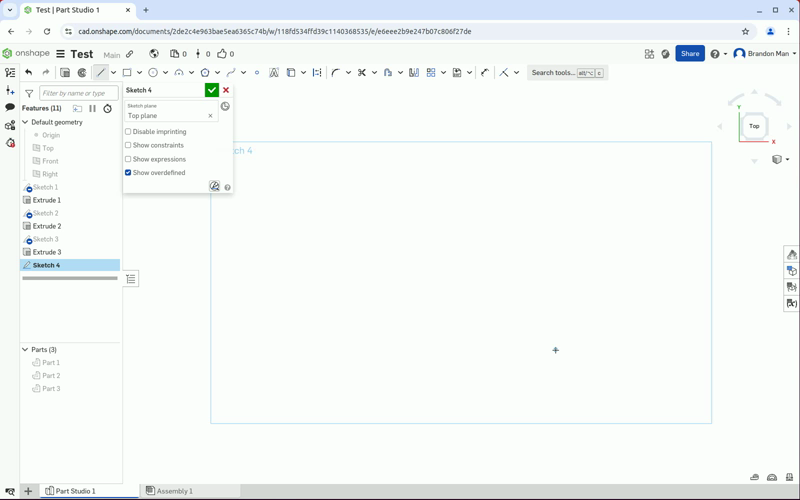
mouse_move(585, 349)
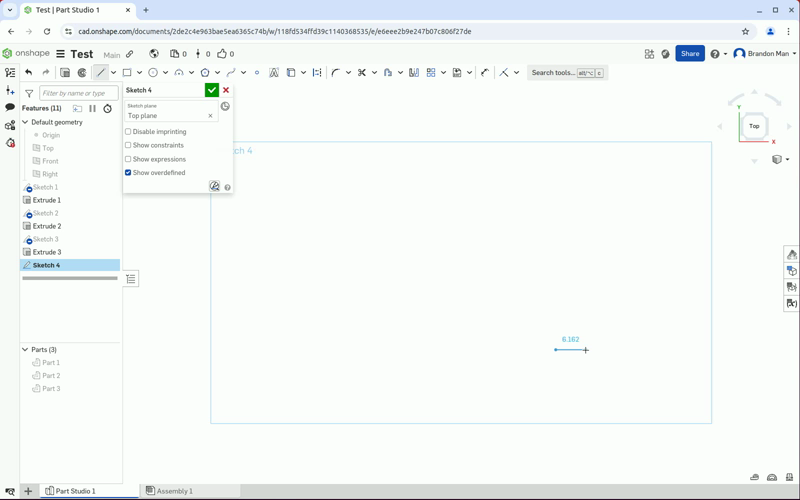
mouse_move(574, 349)
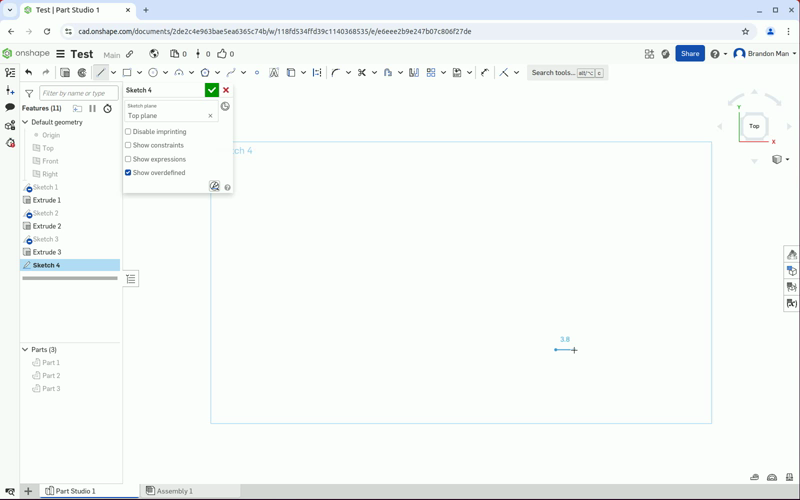
click(574, 349)
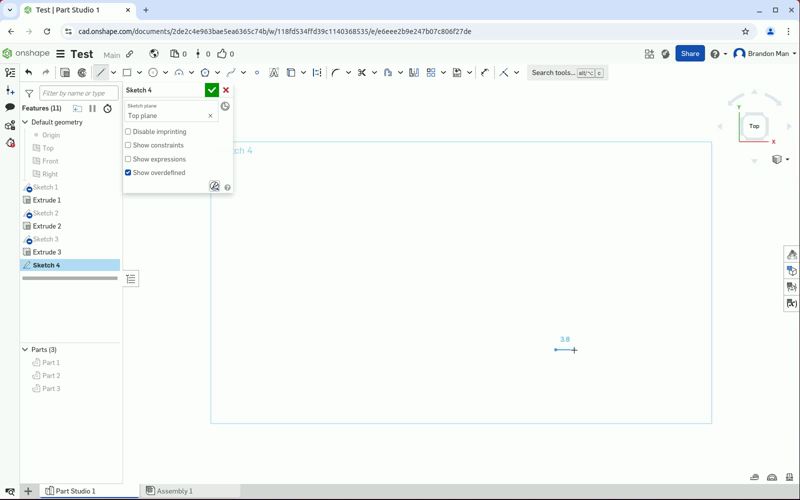
key_up(shift)
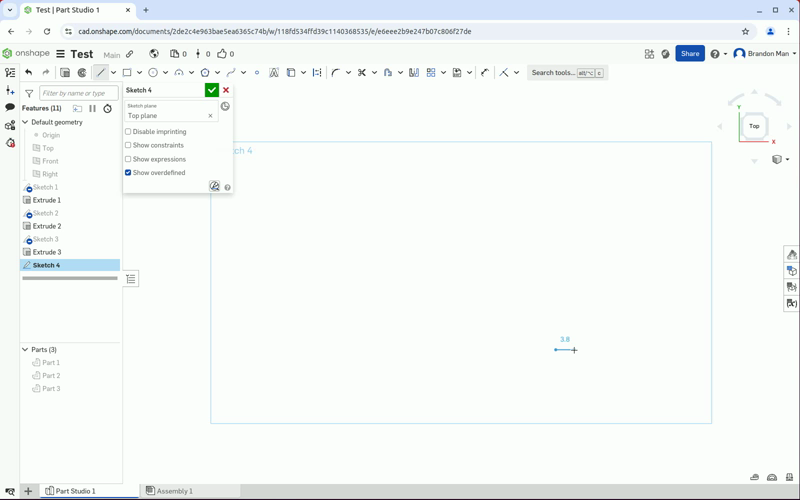
key_down(shift)
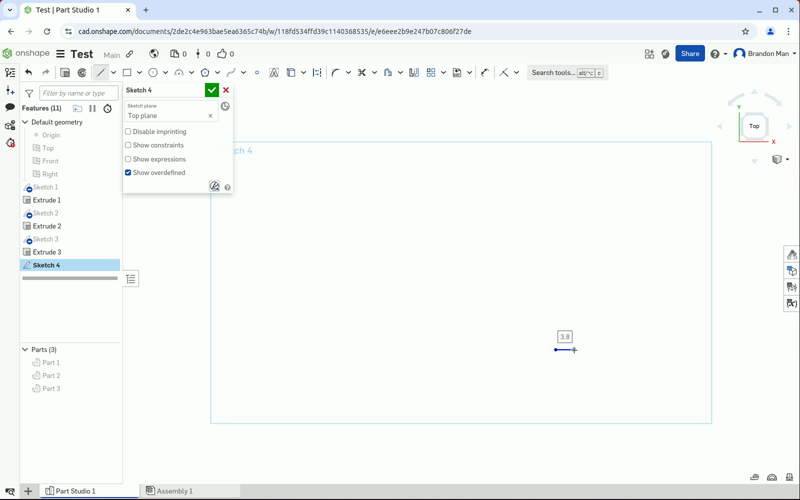
mouse_move(589, 349)
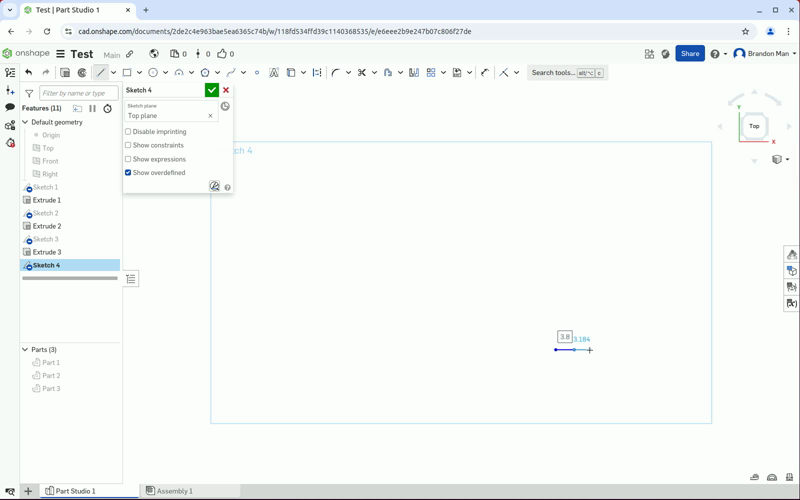
mouse_move(574, 342)
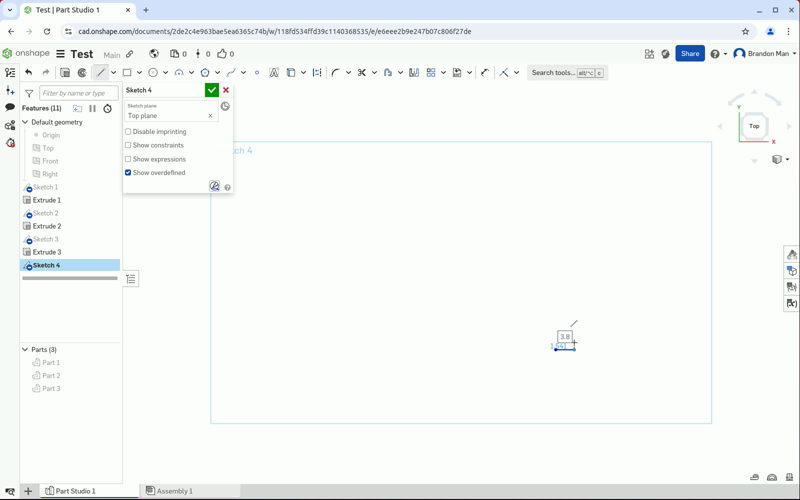
scroll(6)
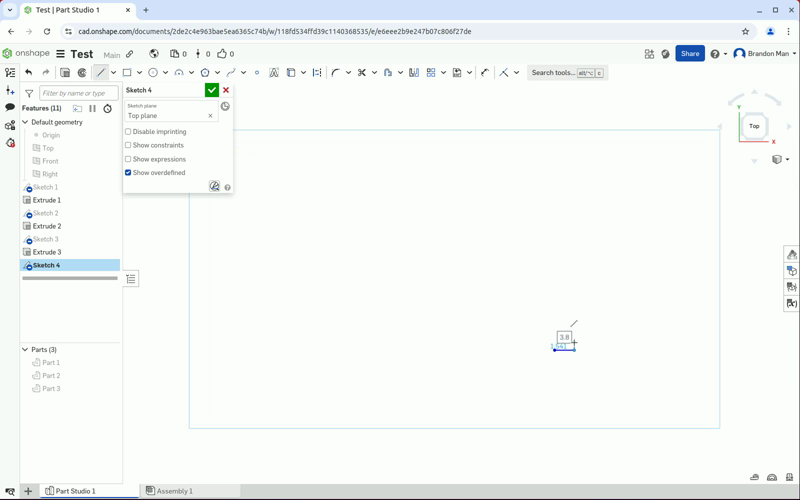
scroll(6)
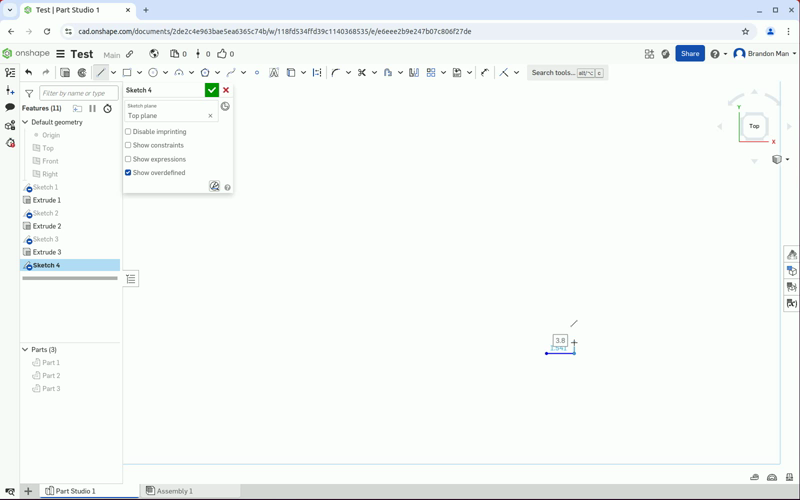
scroll(6)
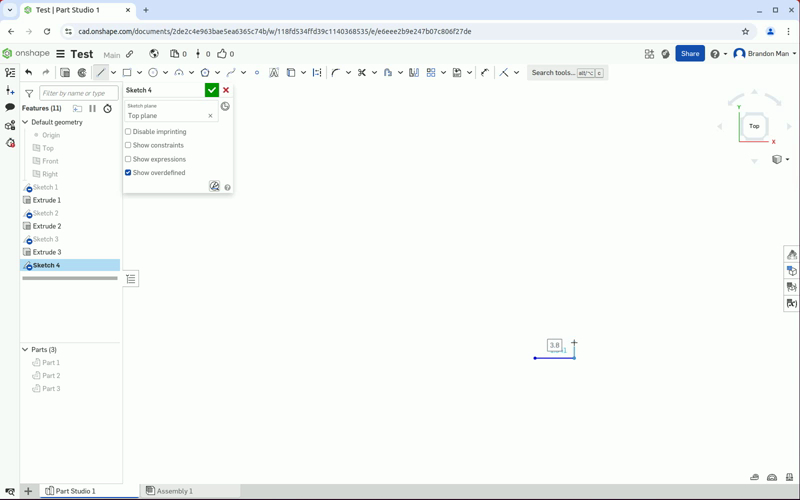
scroll(6)
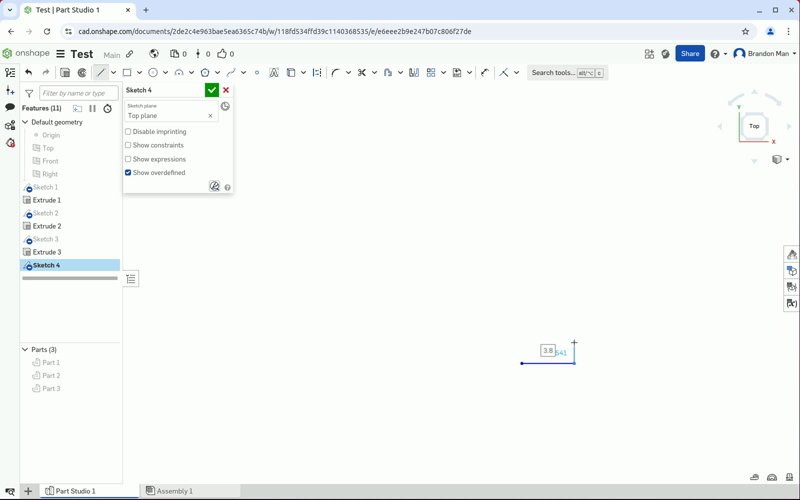
scroll(6)
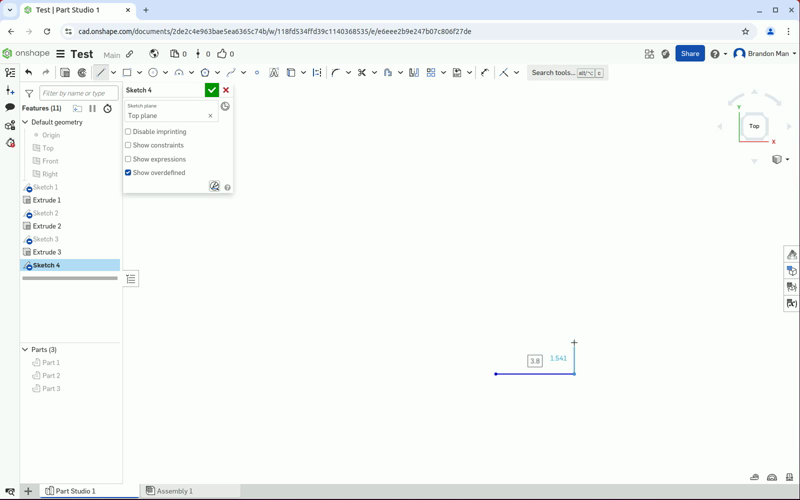
scroll(6)
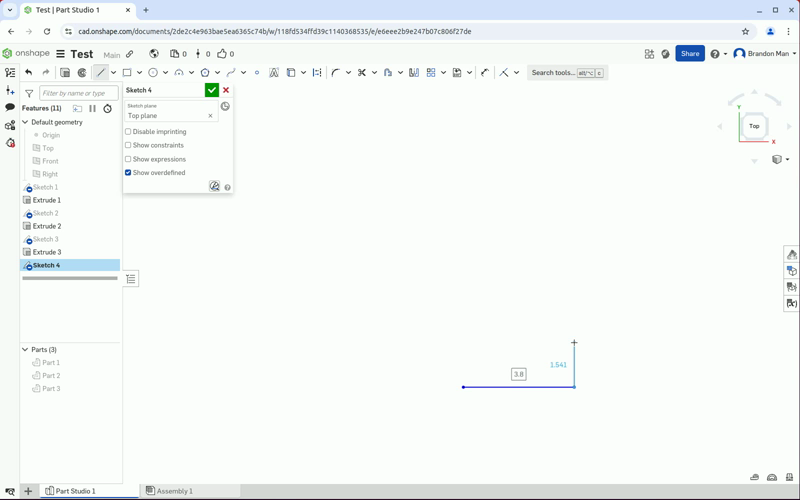
scroll(6)
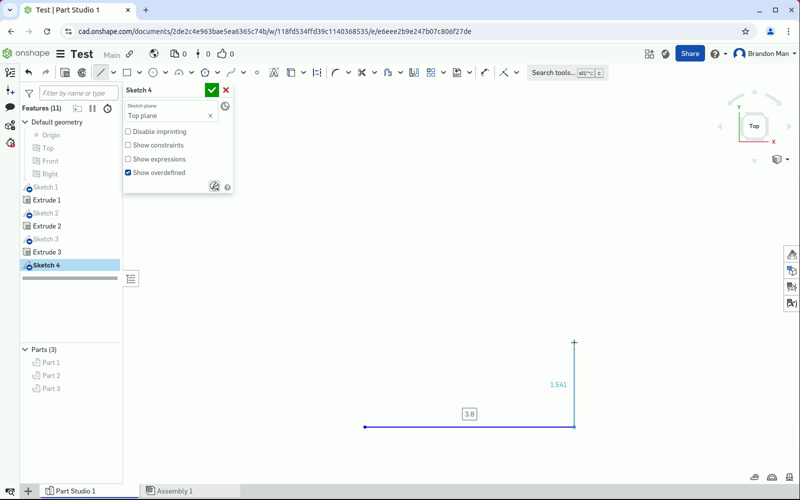
click(574, 342)
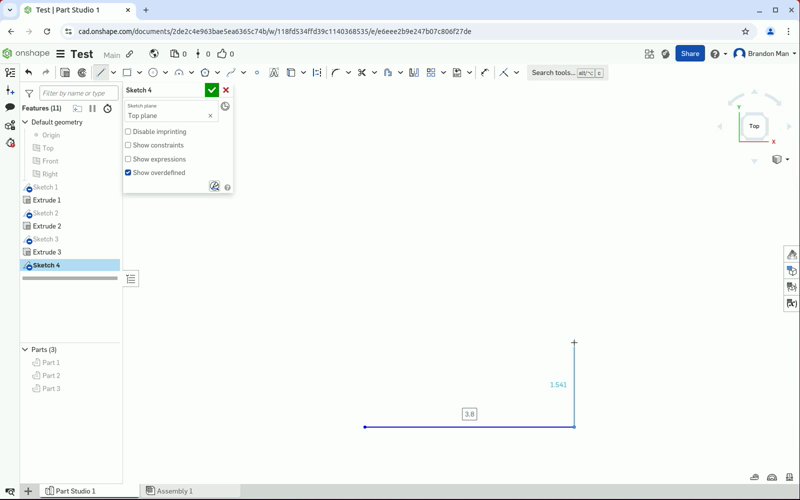
scroll(-6)
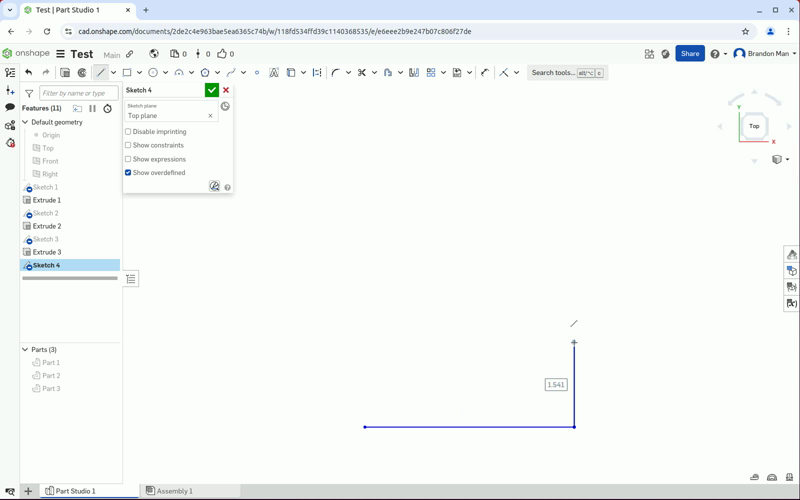
scroll(-6)
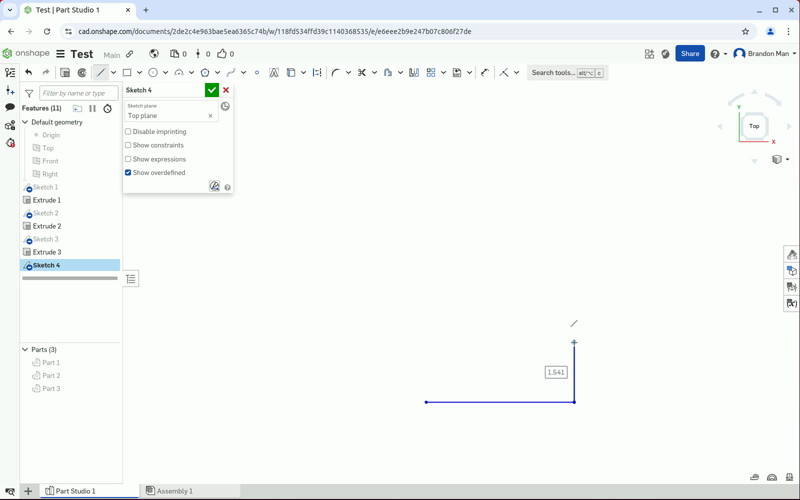
scroll(-6)
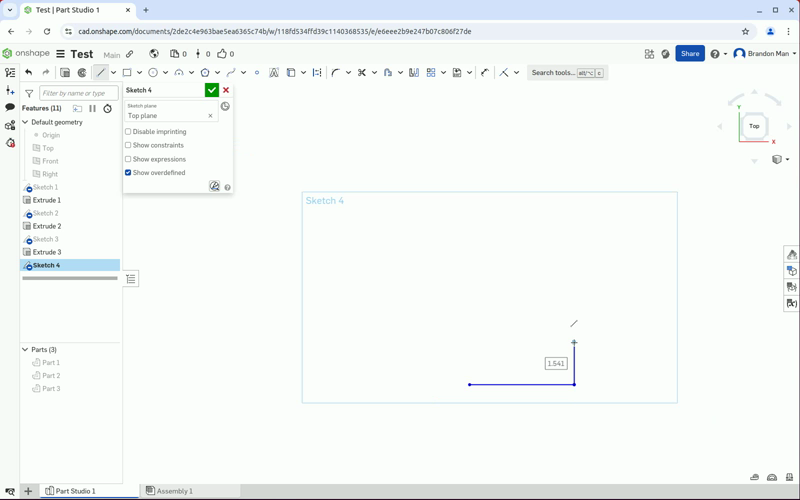
scroll(-6)
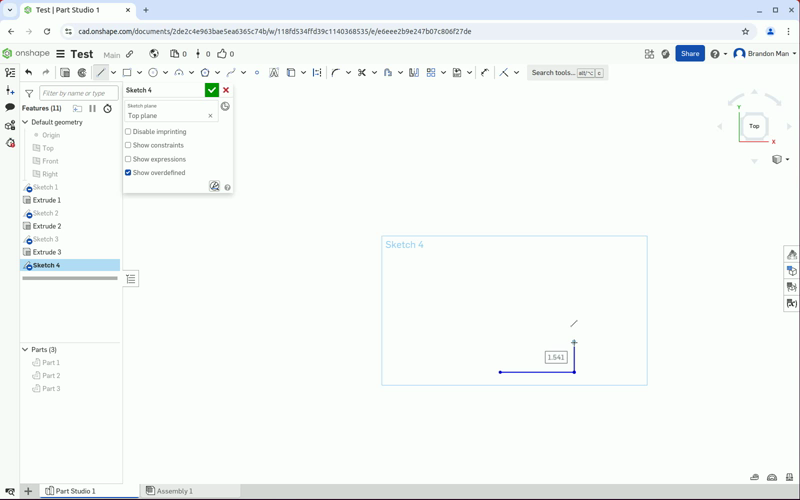
scroll(-6)
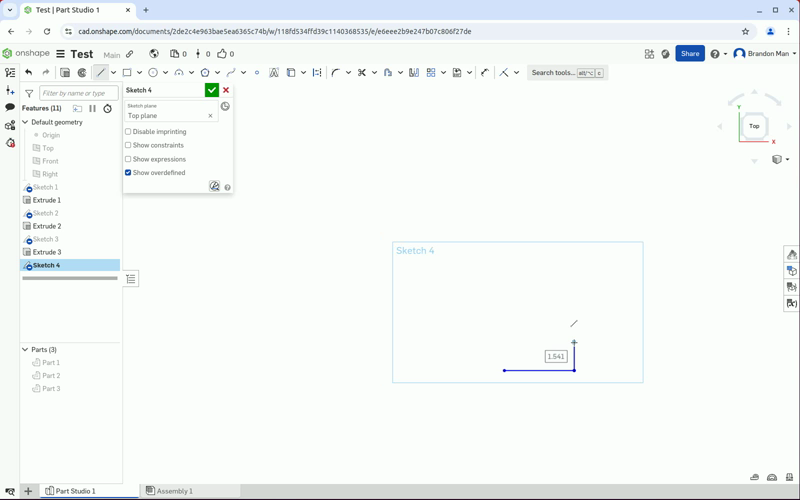
scroll(-6)
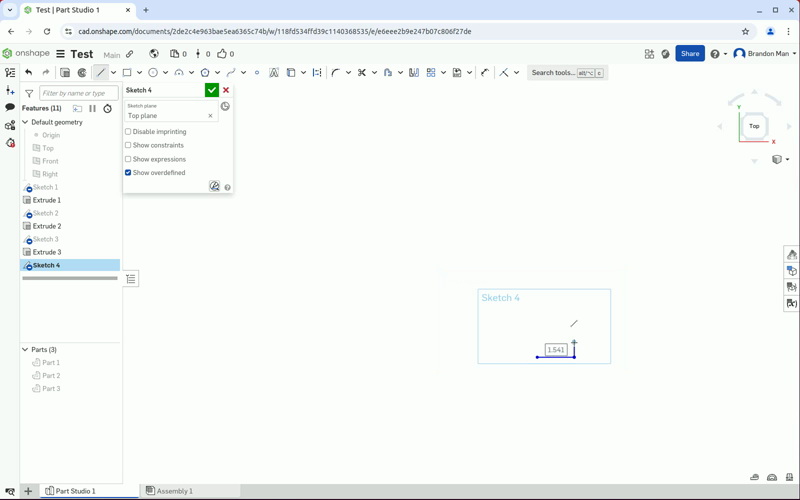
scroll(-6)
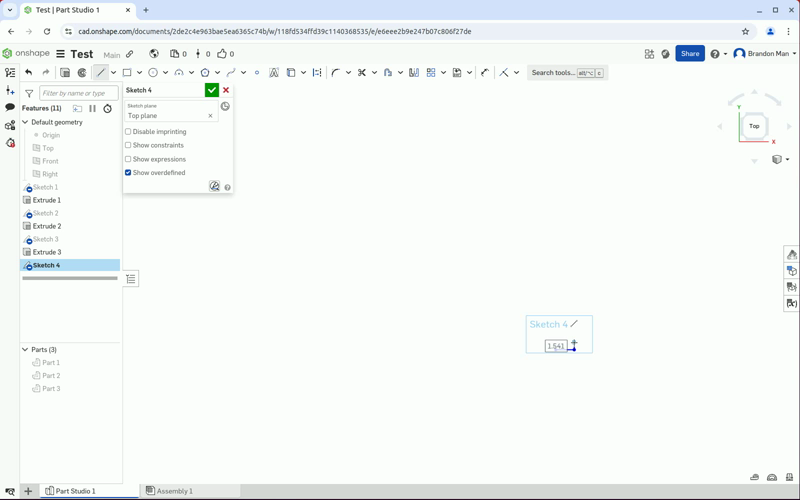
key_up(shift)
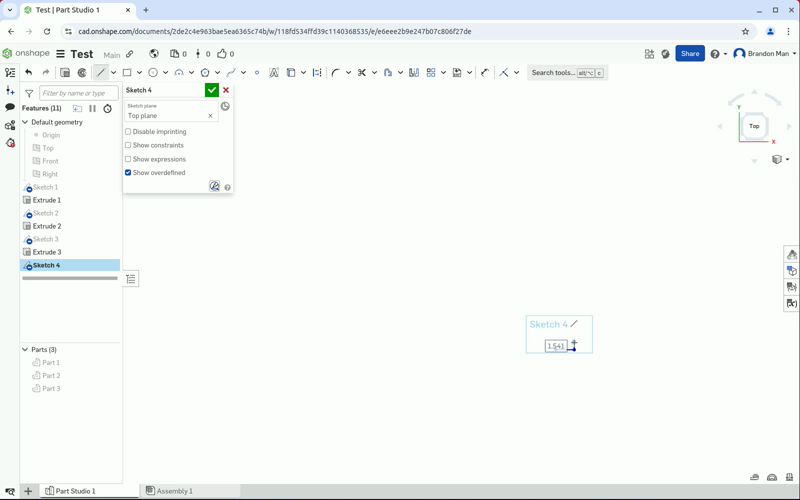
key_down(shift)
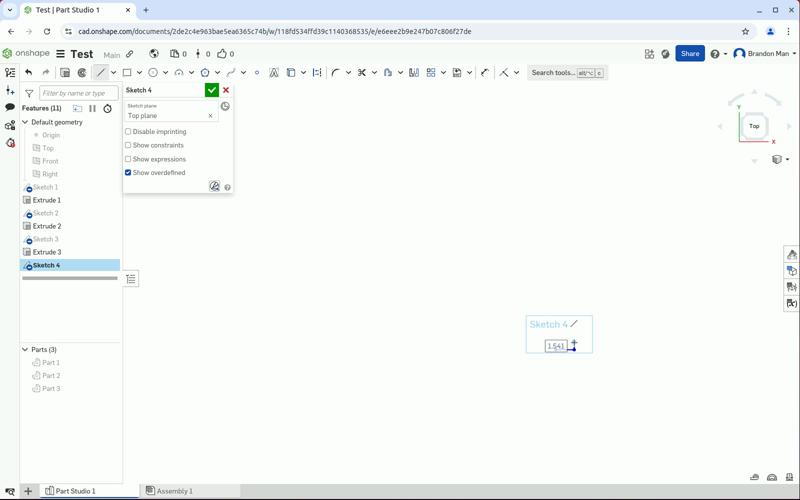
mouse_move(589, 342)
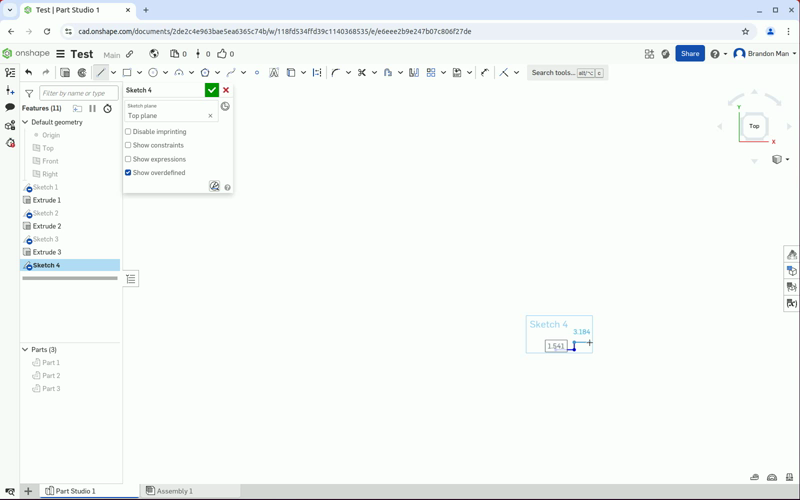
mouse_move(555, 342)
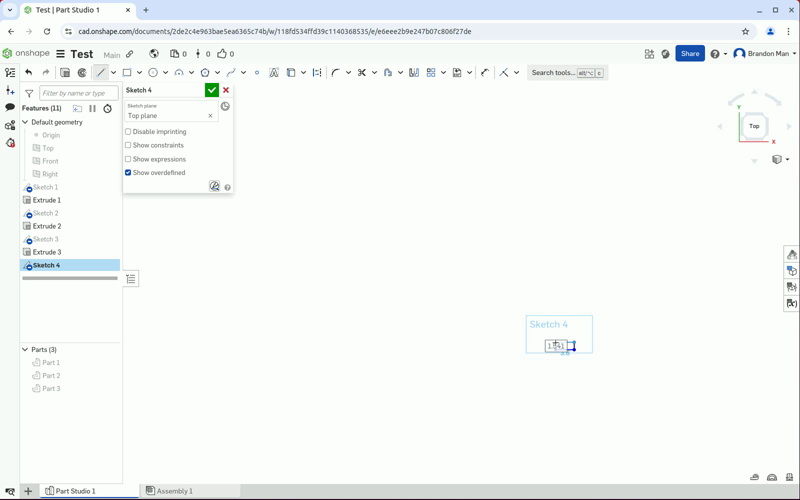
click(555, 342)
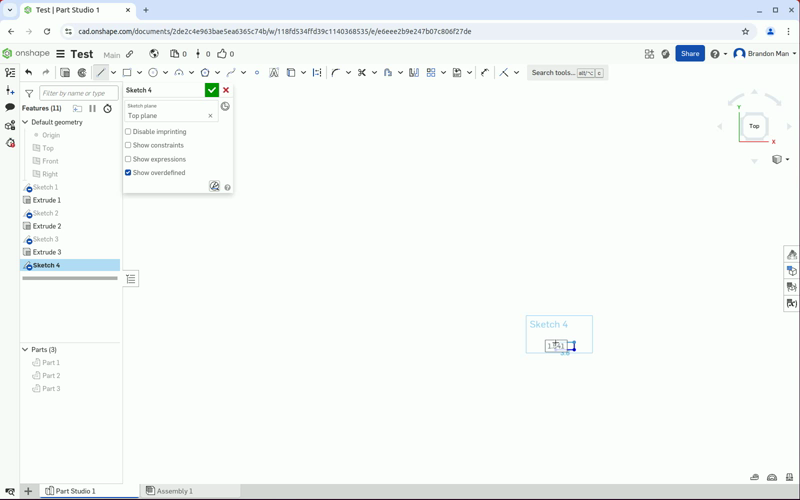
key_up(shift)
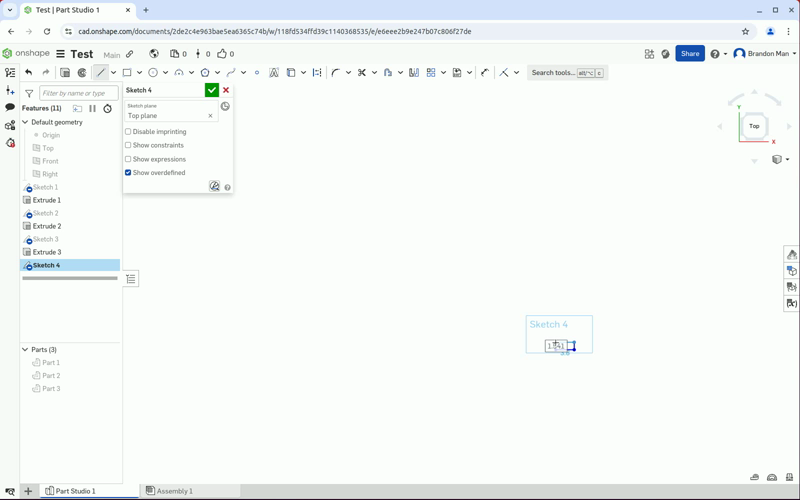
mouse_move(585, 342)
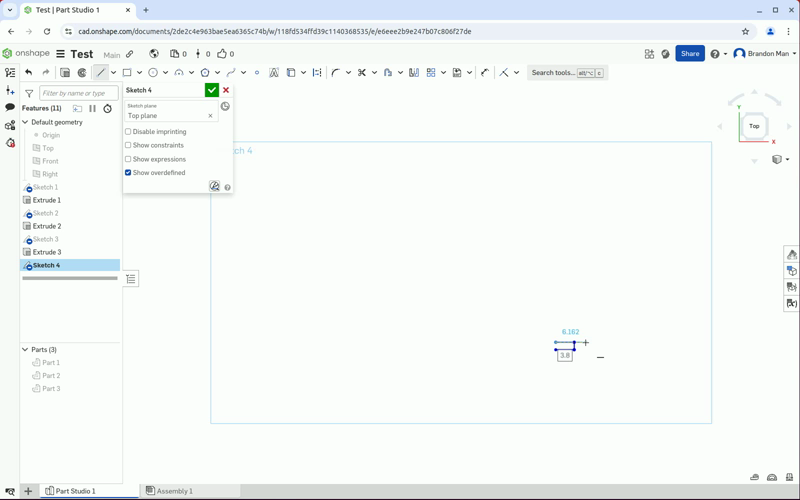
key_down(shift)
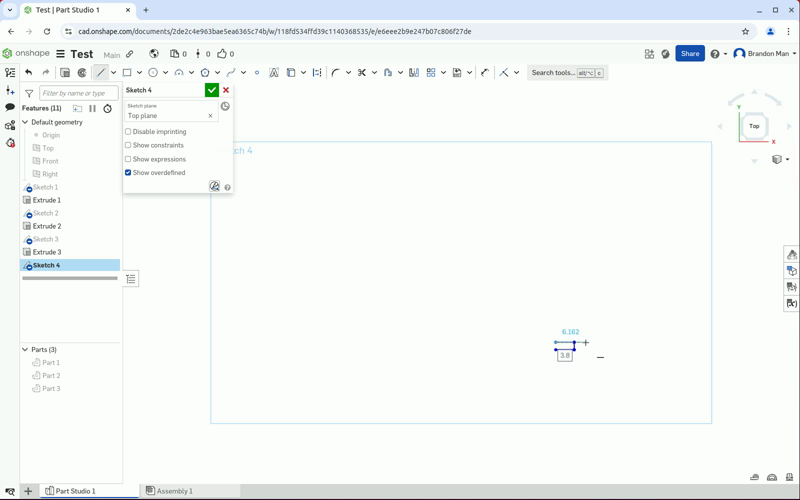
mouse_move(555, 349)
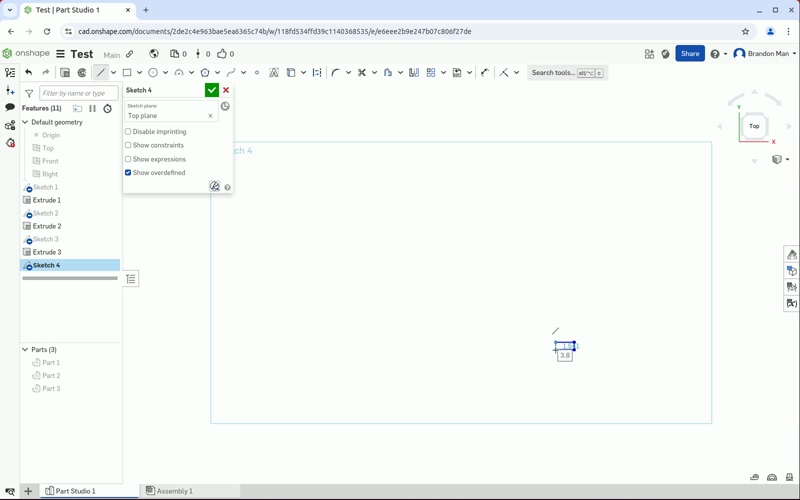
scroll(6)
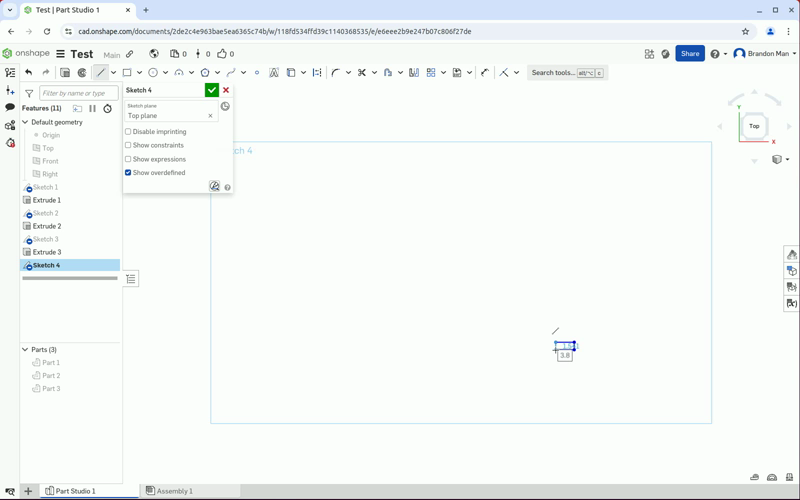
scroll(6)
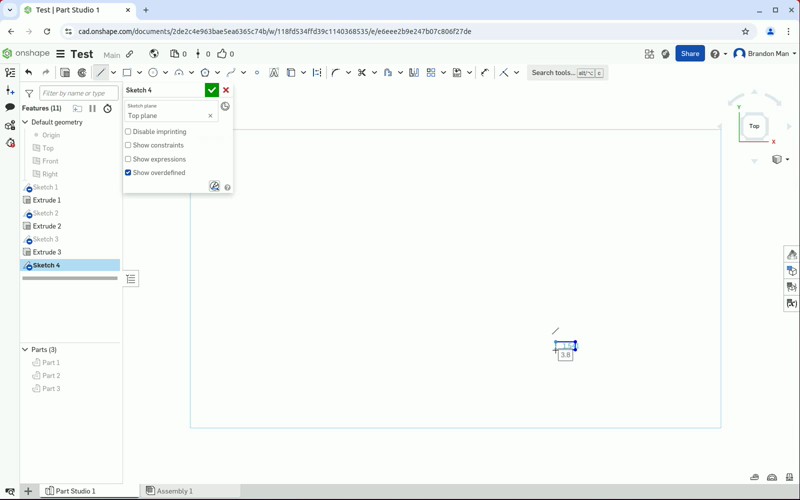
scroll(6)
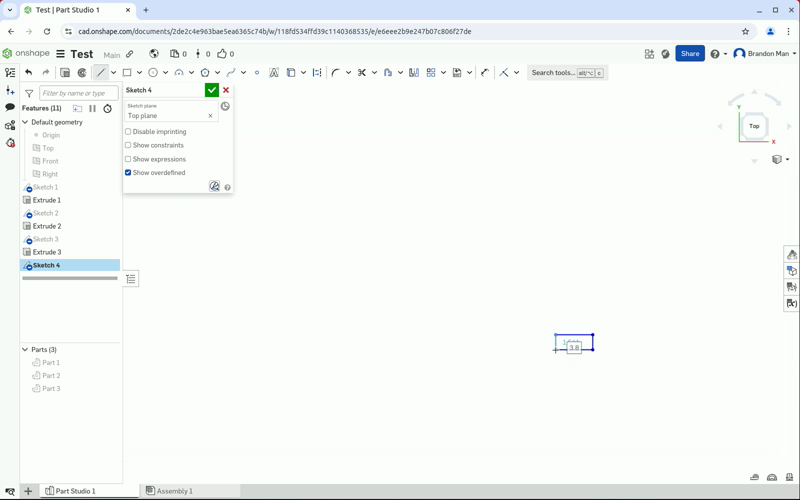
scroll(6)
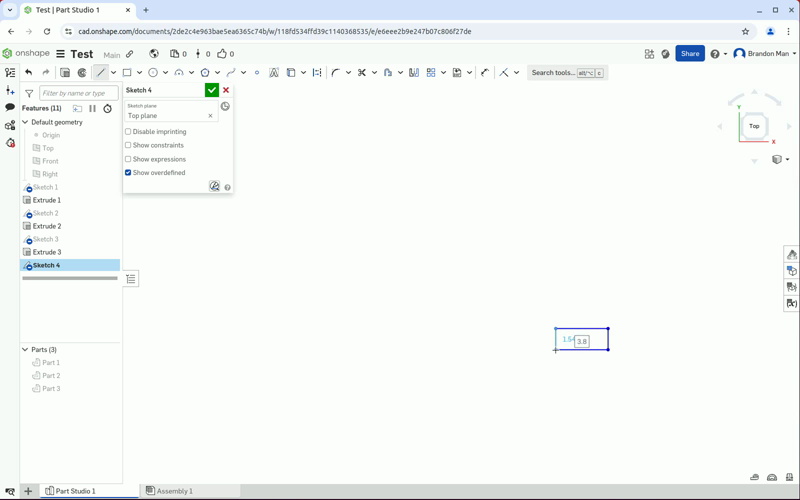
scroll(6)
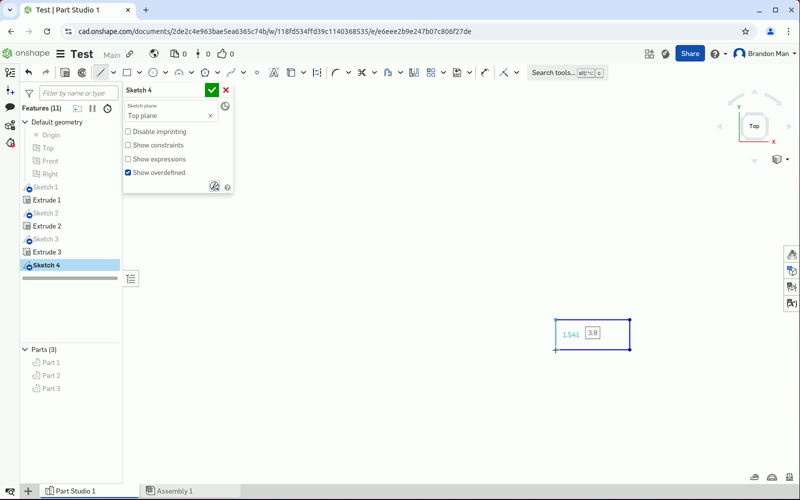
scroll(6)
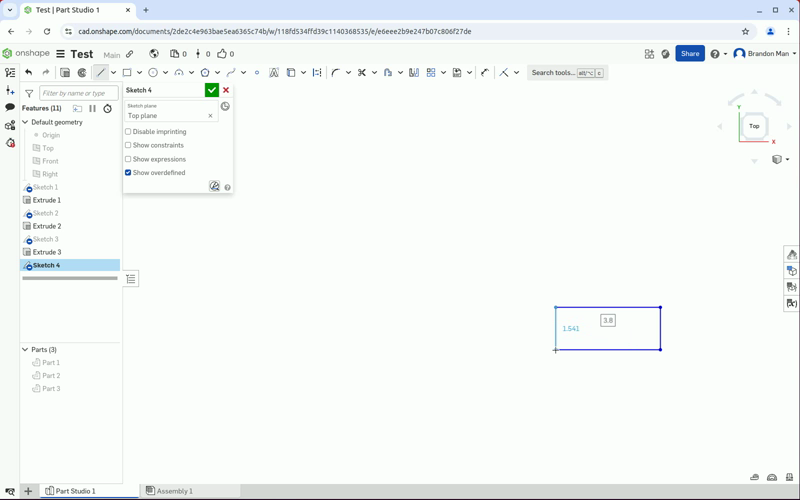
scroll(6)
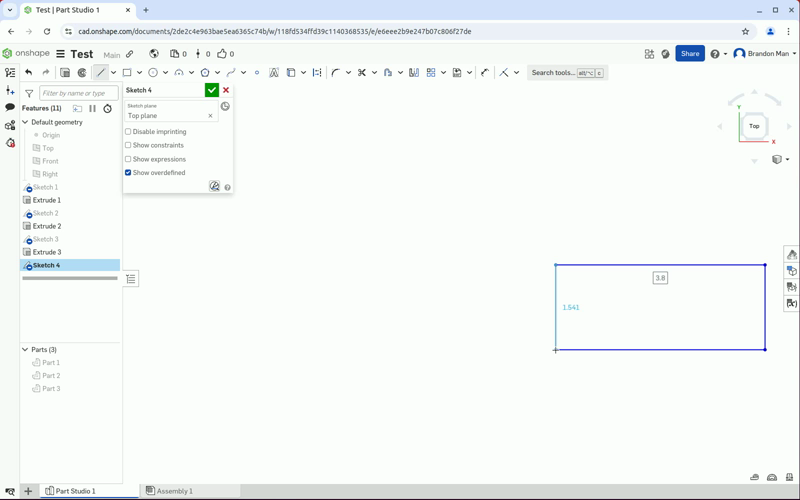
key_up(shift)
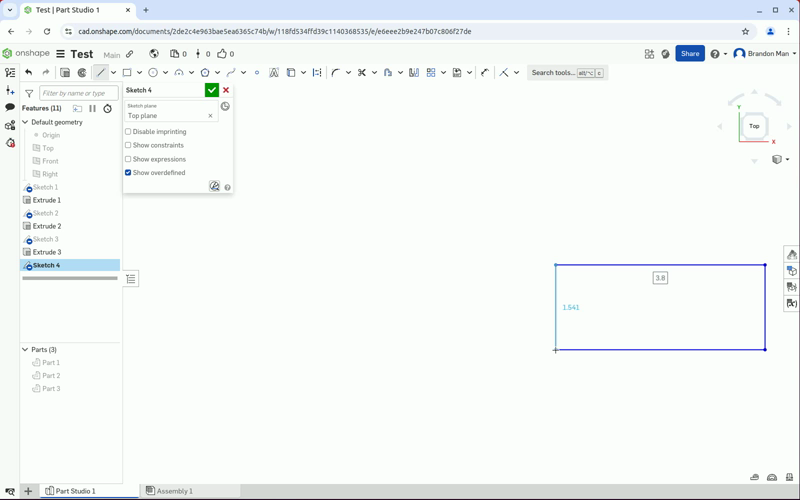
click(555, 349)
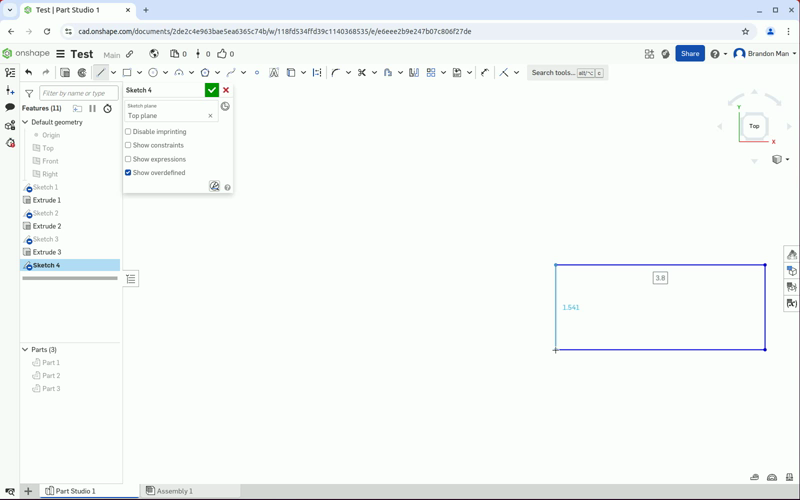
scroll(-6)
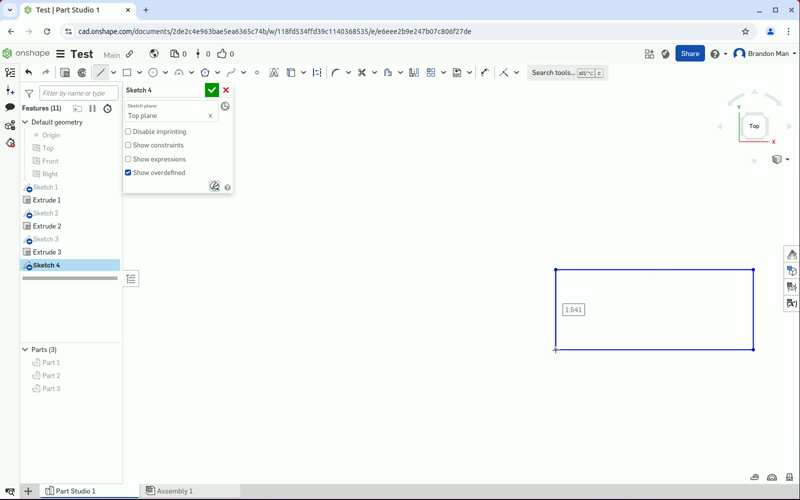
scroll(-6)
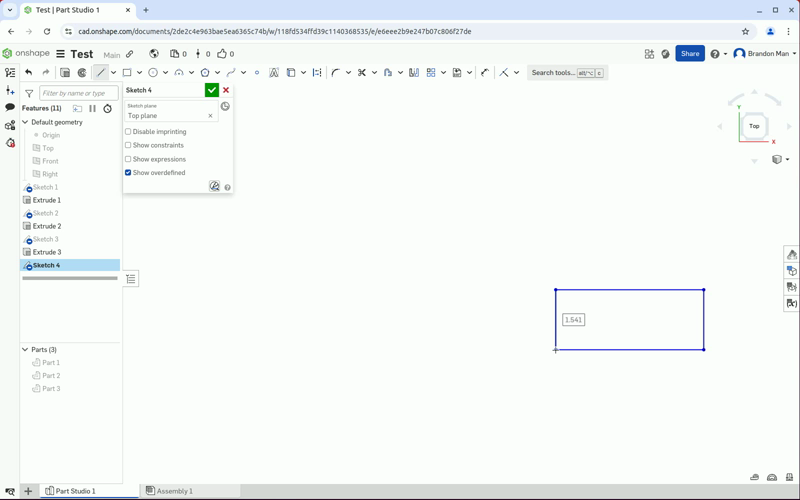
scroll(-6)
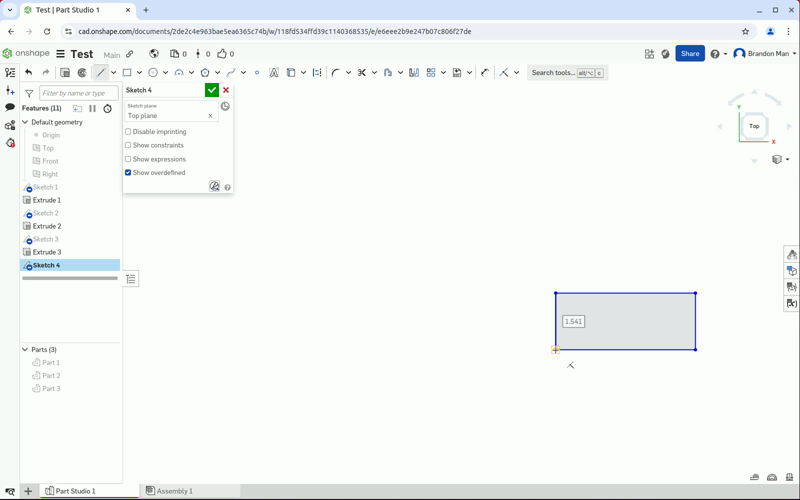
scroll(-6)
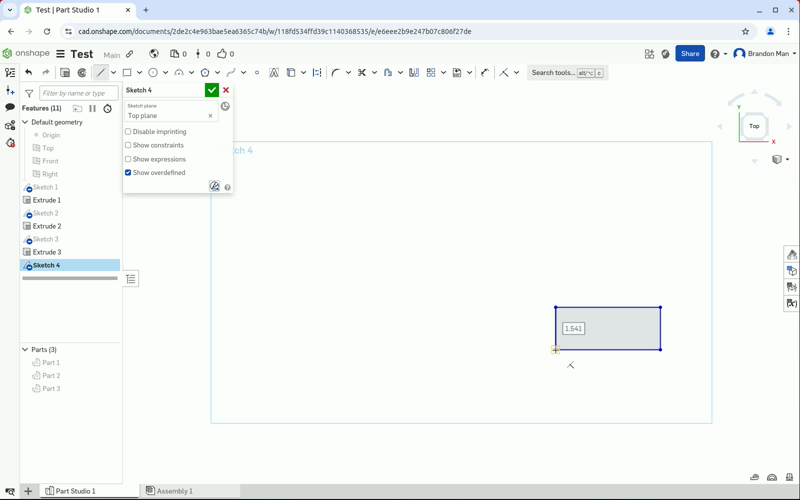
scroll(-6)
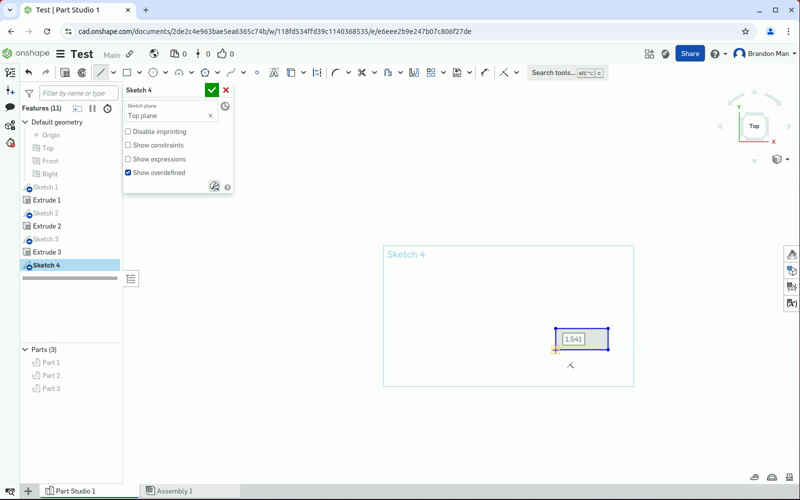
scroll(-6)
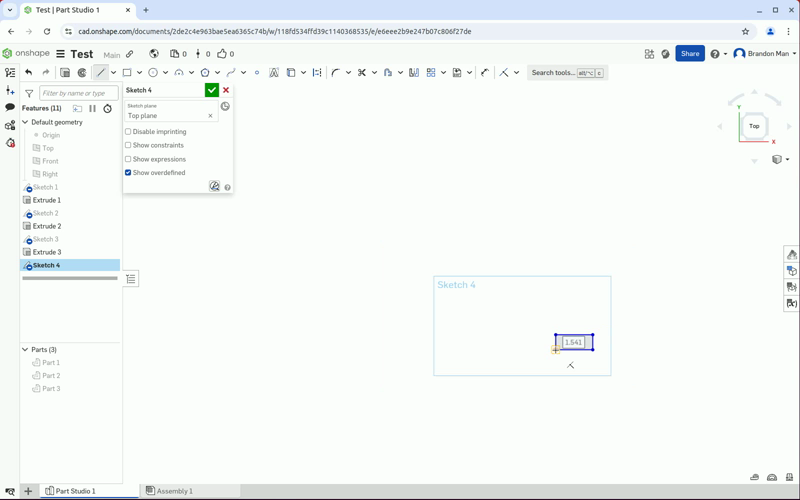
scroll(-6)
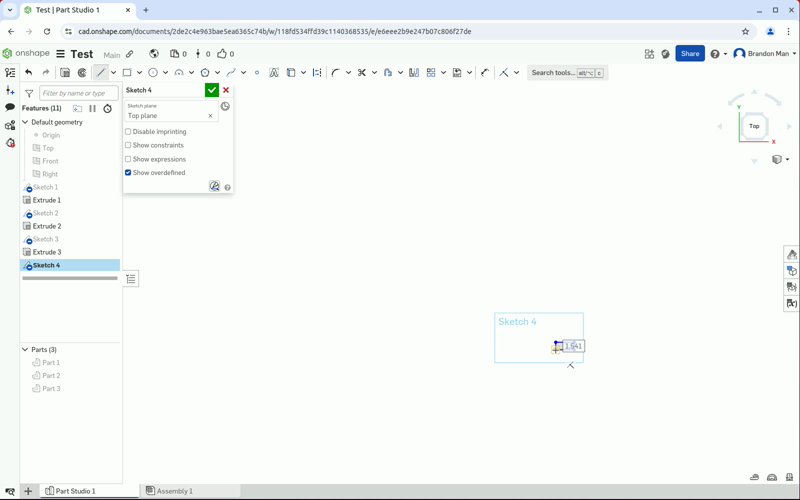
key(esc)
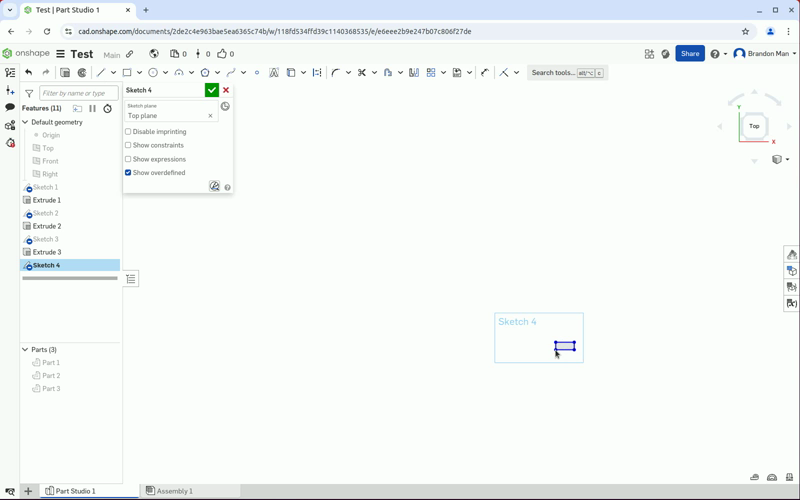
mouse_move(567, 344)
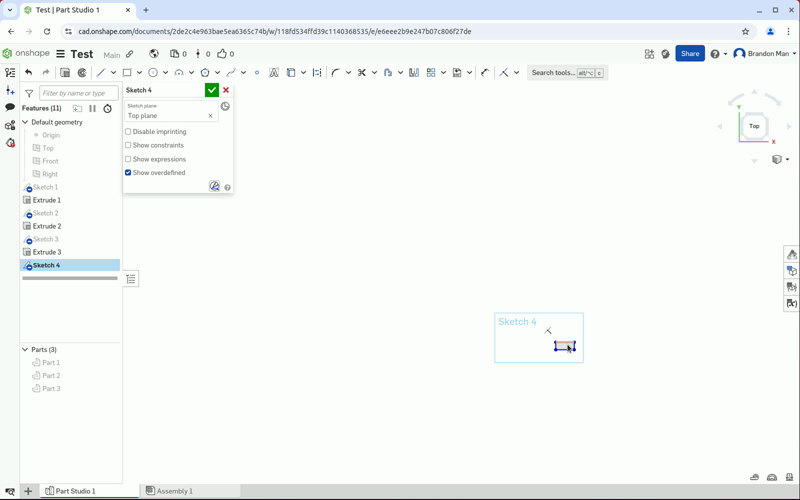
scroll(6)
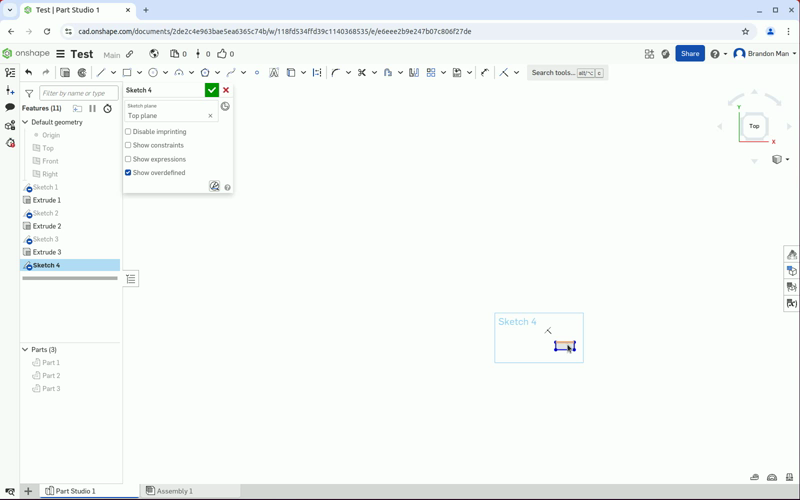
scroll(6)
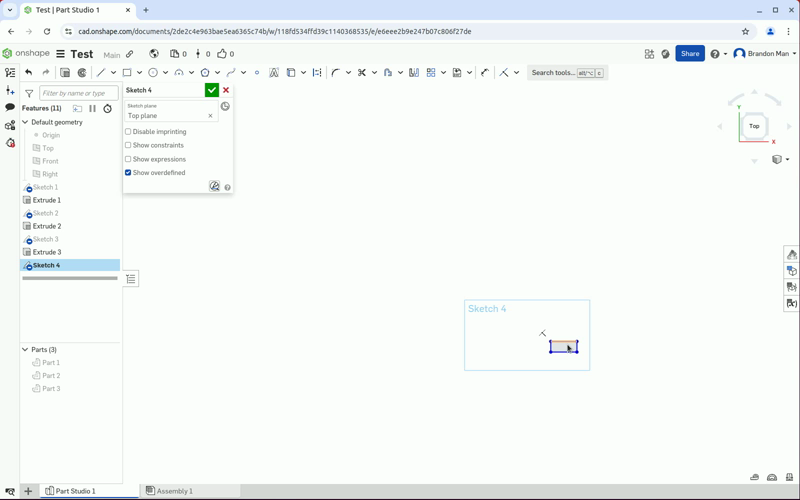
scroll(6)
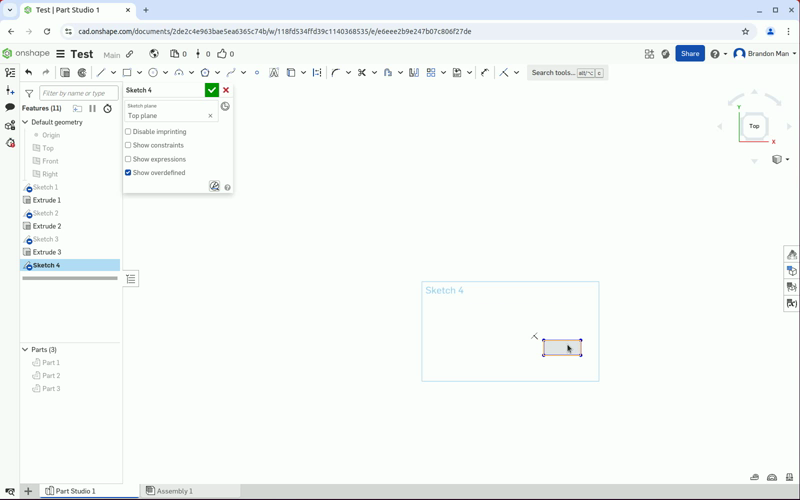
scroll(6)
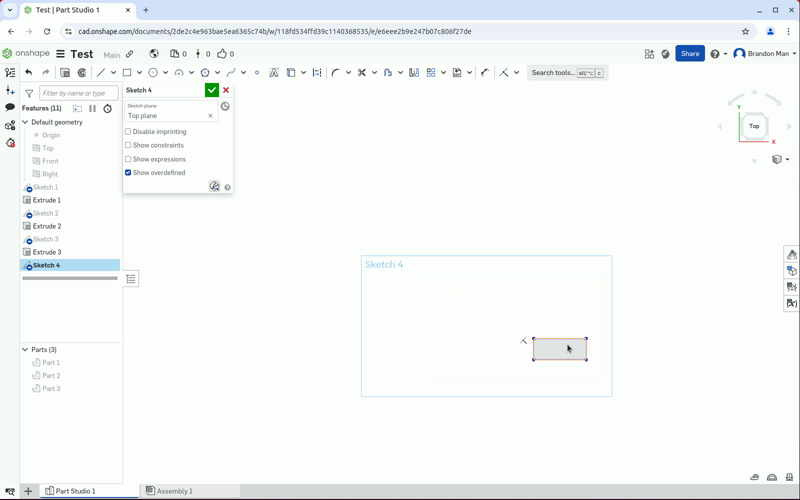
scroll(6)
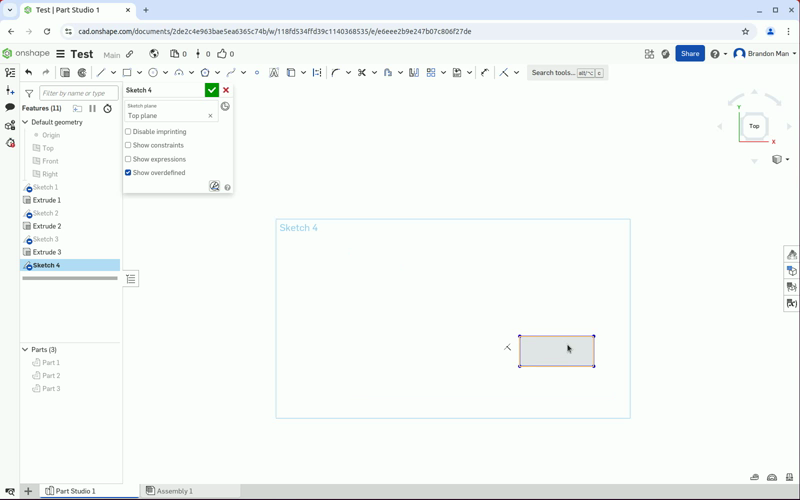
scroll(6)
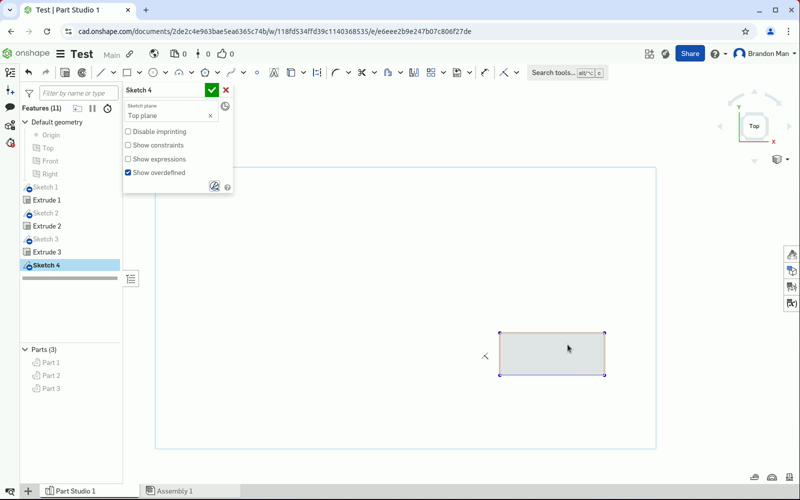
scroll(6)
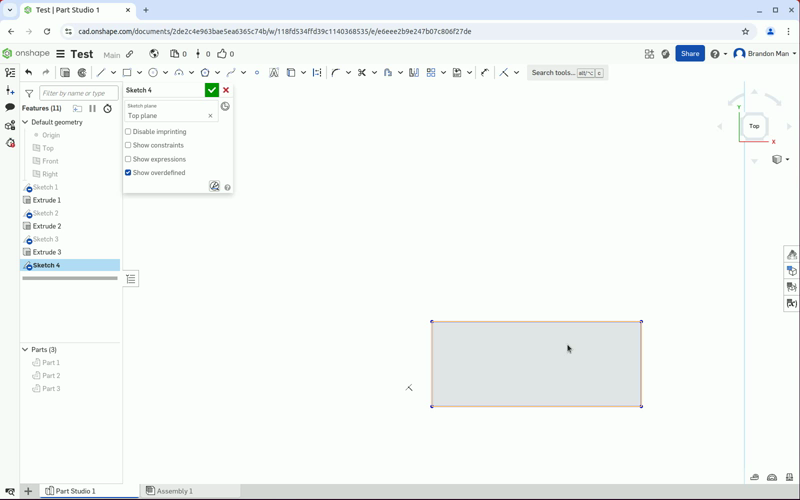
click(567, 344)
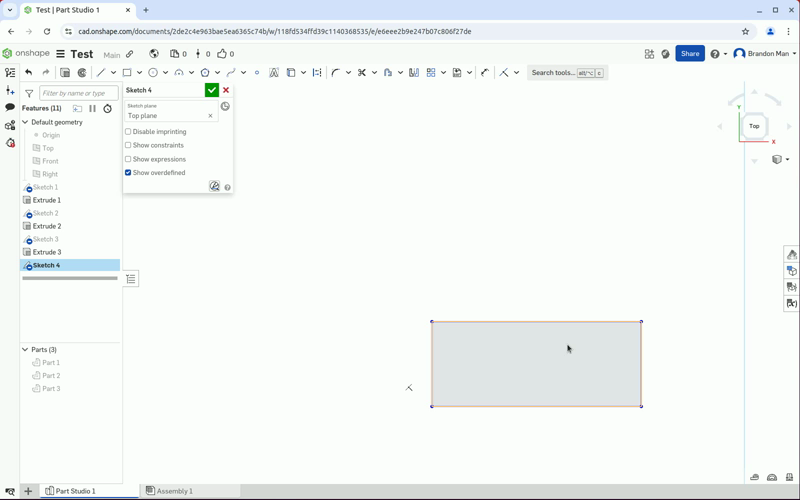
scroll(-6)
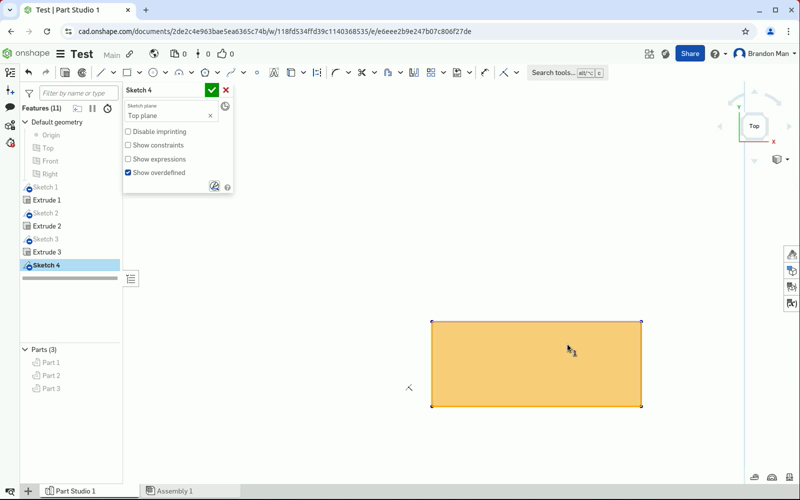
scroll(-6)
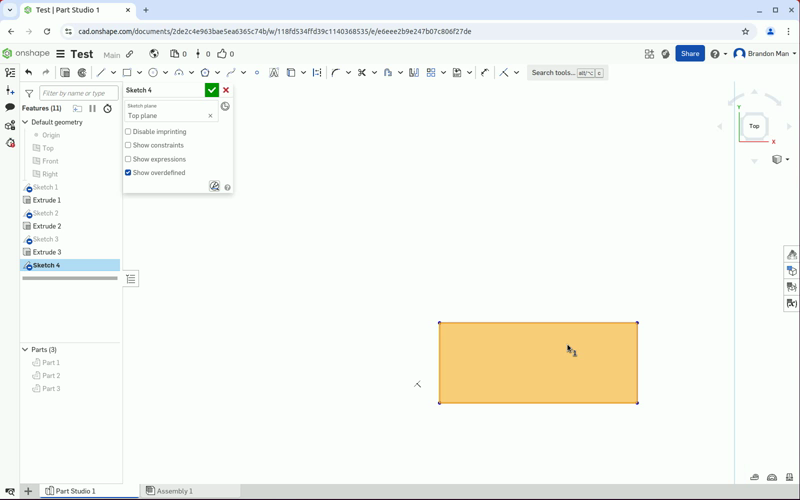
scroll(-6)
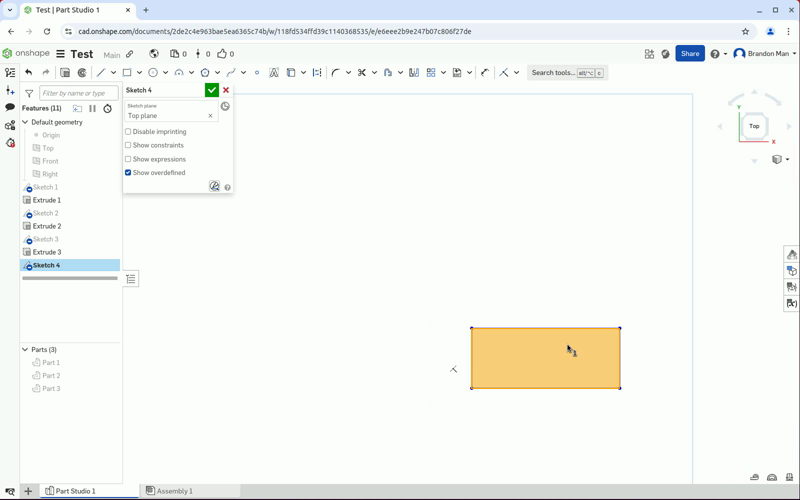
scroll(-6)
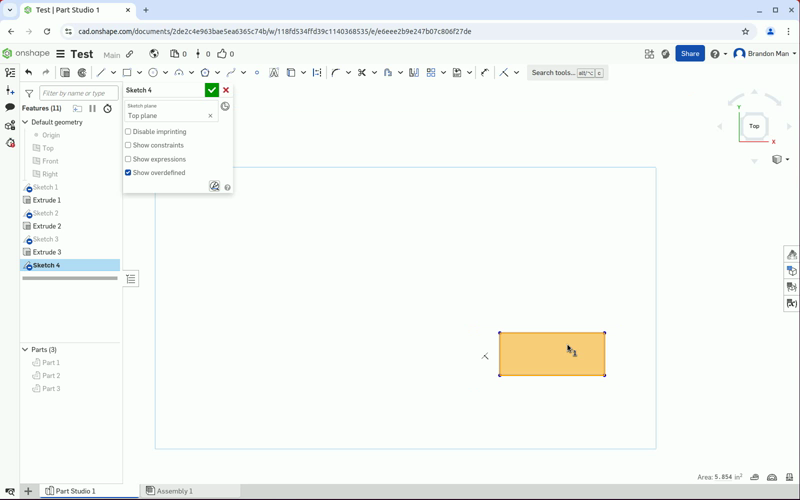
scroll(-6)
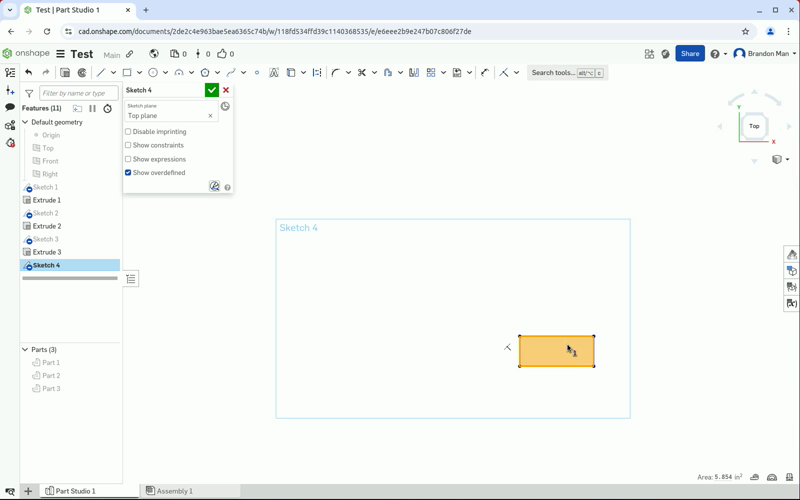
scroll(-6)
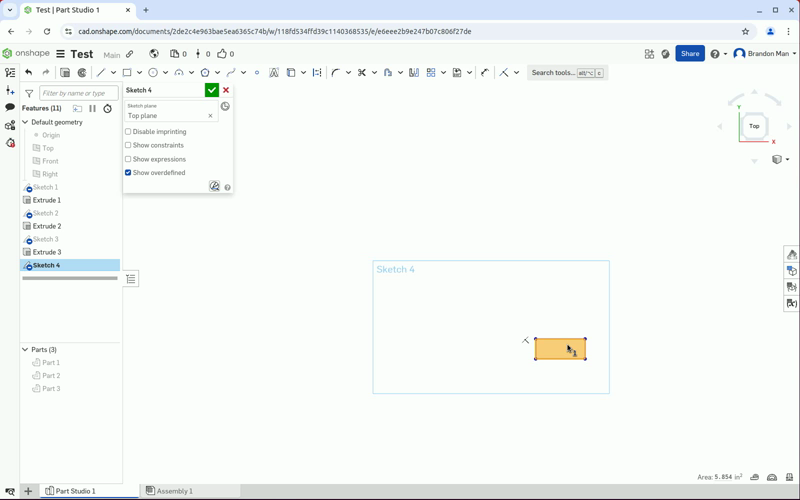
scroll(-6)
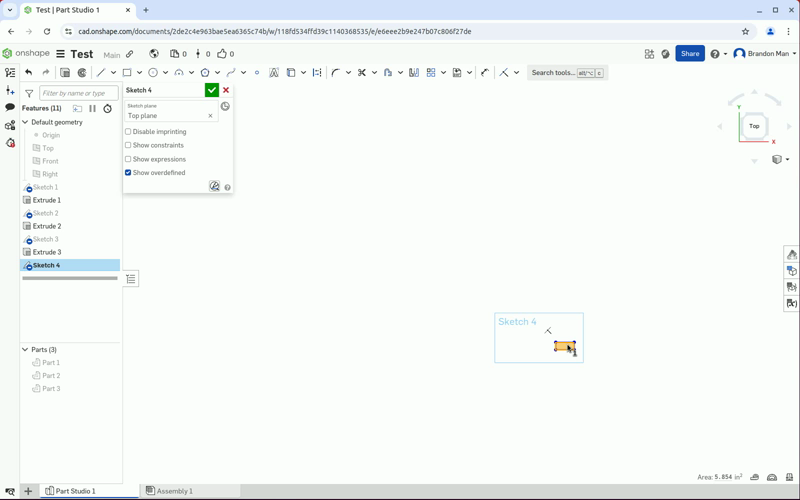
mouse_move(73, 352)
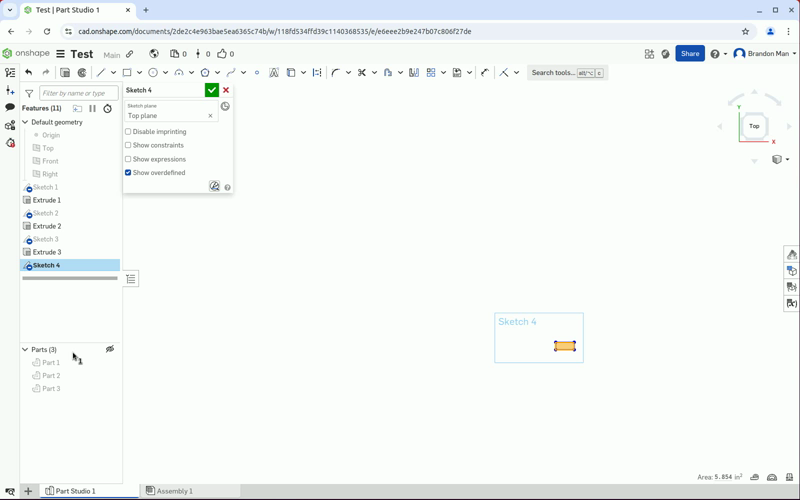
key(shift+y)
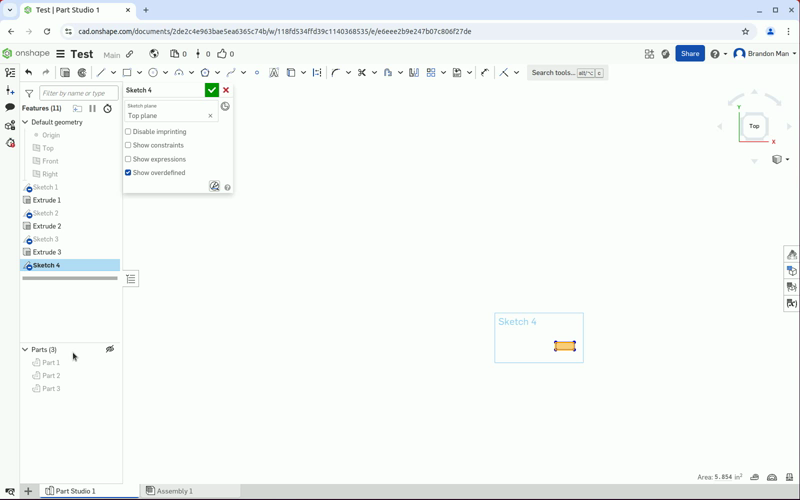
key(shift+e)
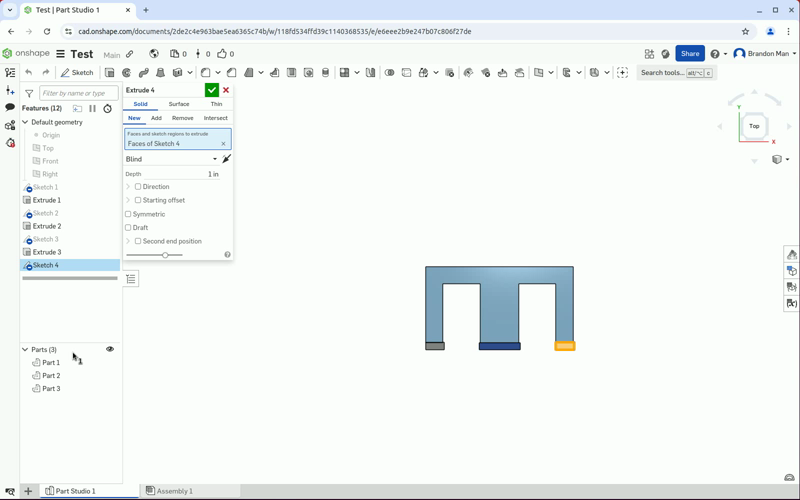
mouse_move(143, 106)
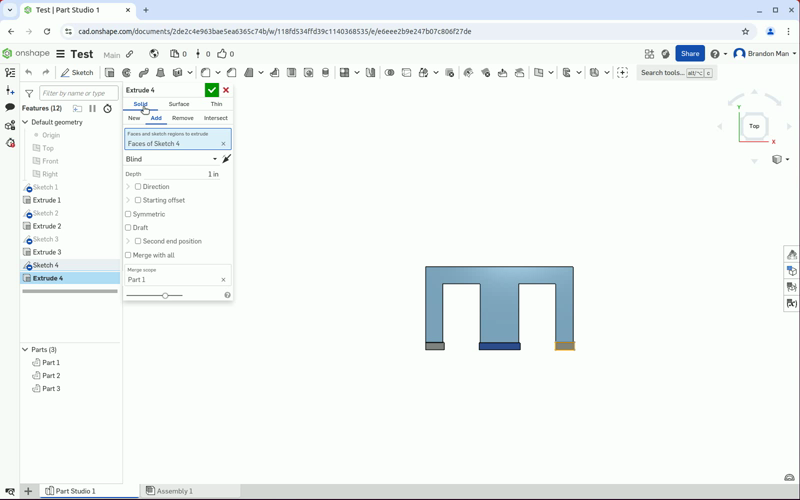
click(143, 106)
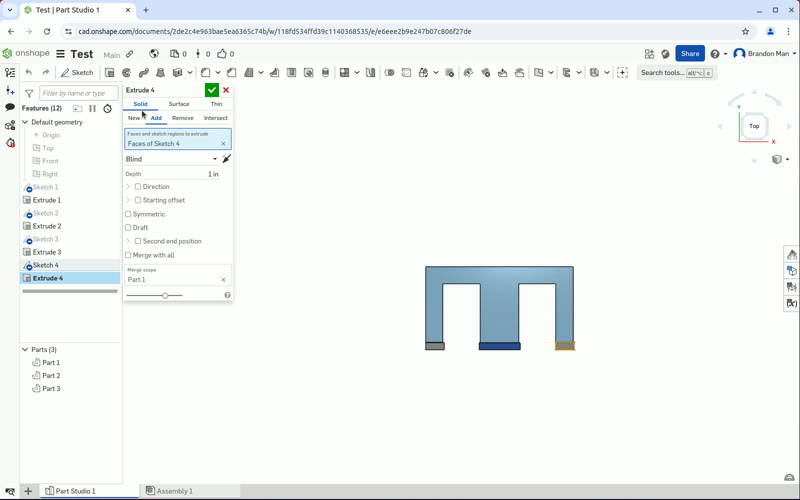
mouse_move(137, 120)
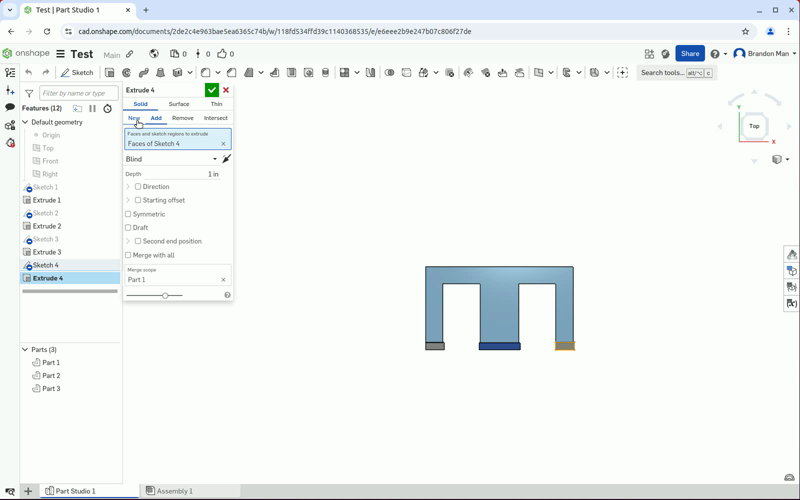
click(137, 120)
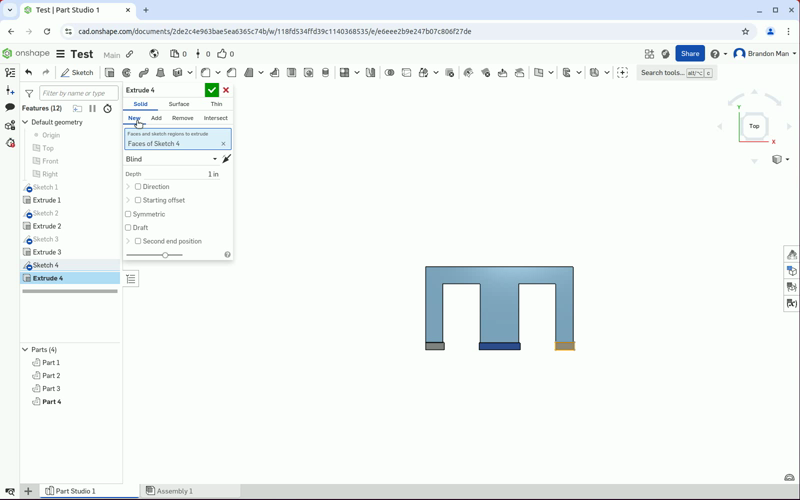
key(tab, 4)
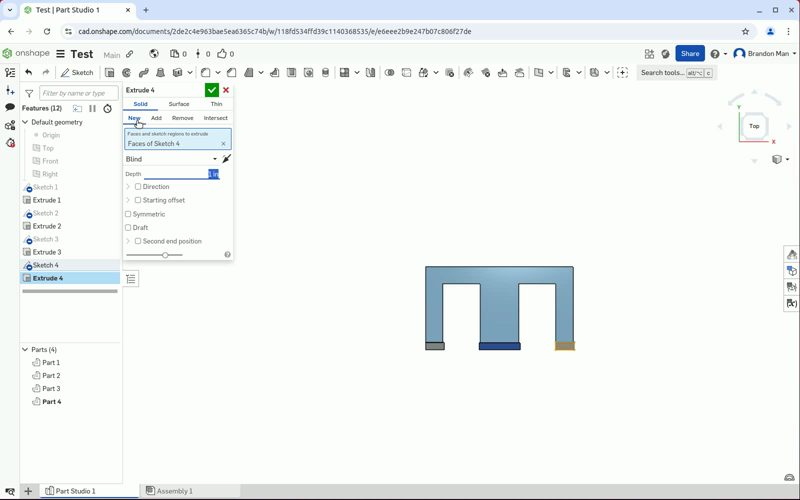
text(0.963)
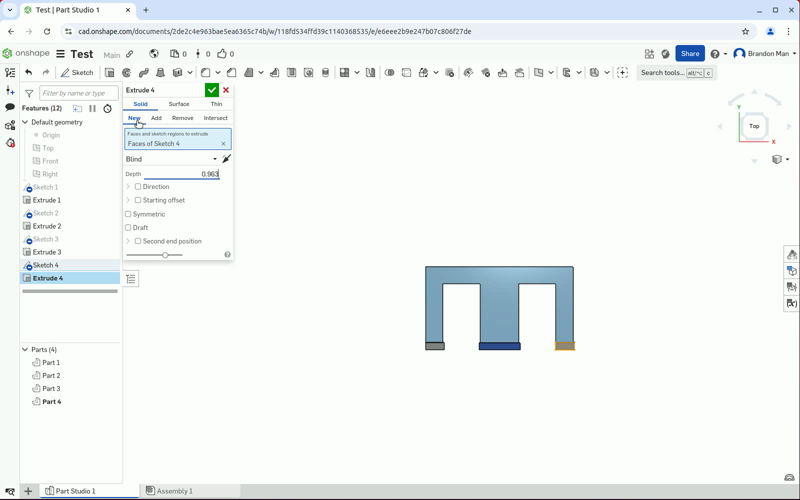
key(enter)
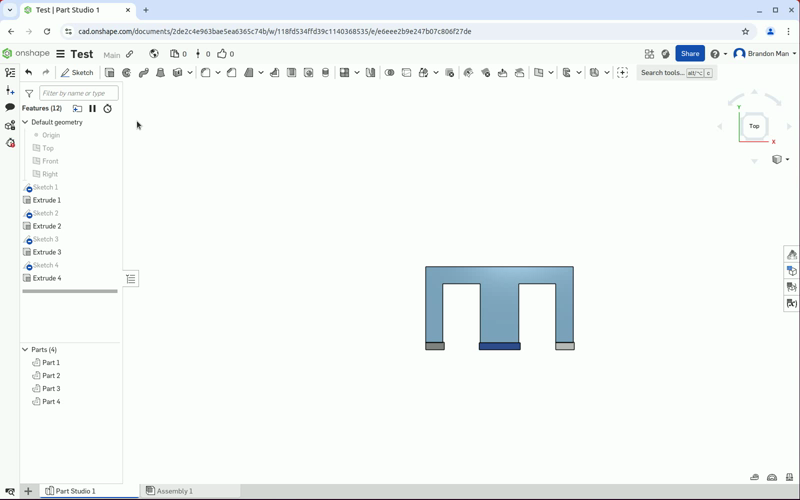
key(shift+h)
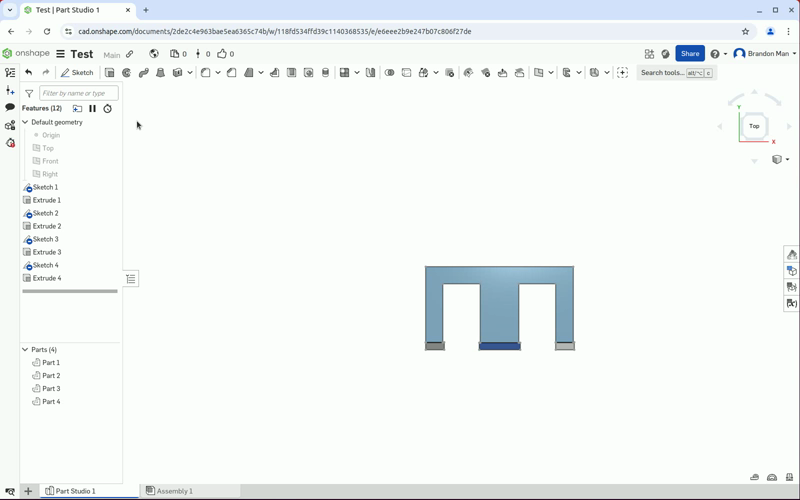
key(shift+h)
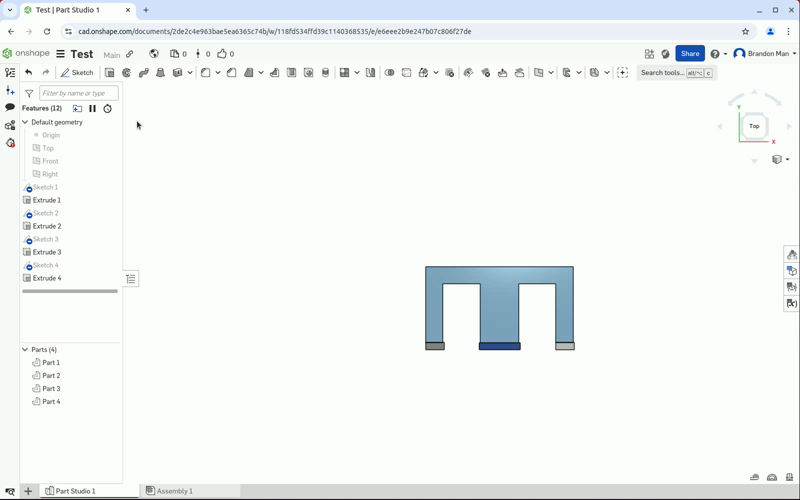
mouse_move(73, 189)
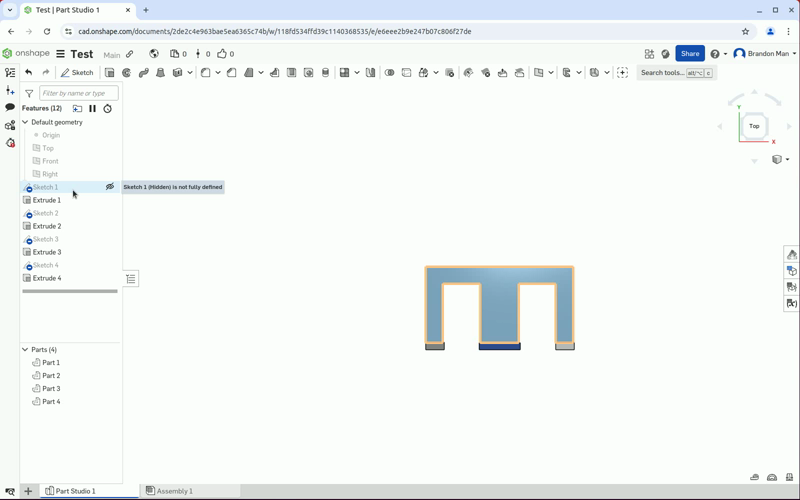
click(73, 189)
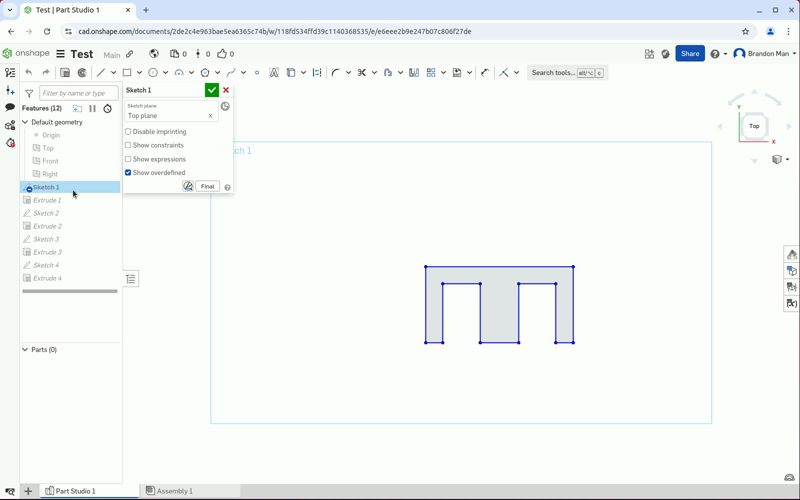
mouse_move(229, 92)
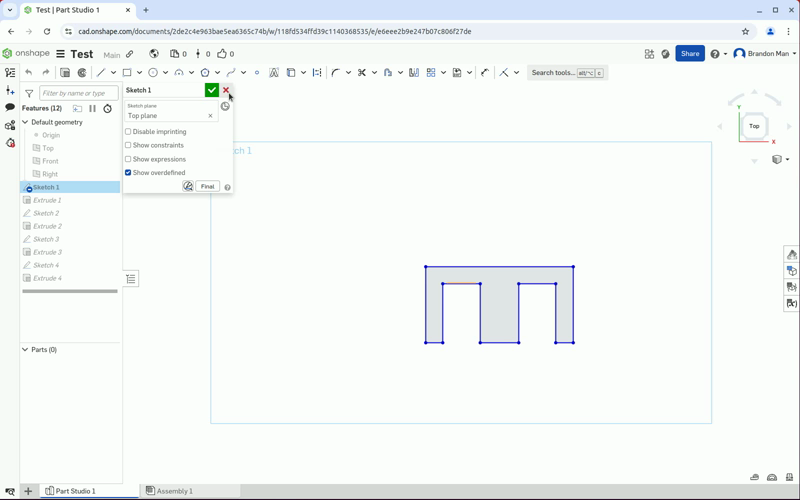
click(229, 92)
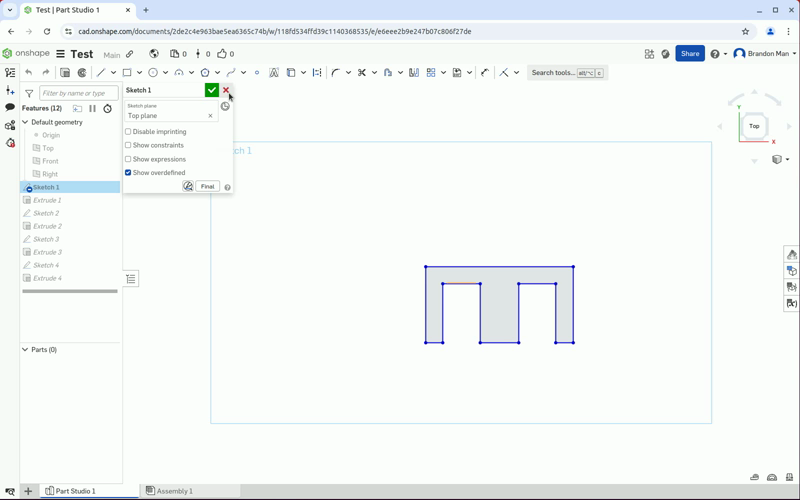
key(shift+s)
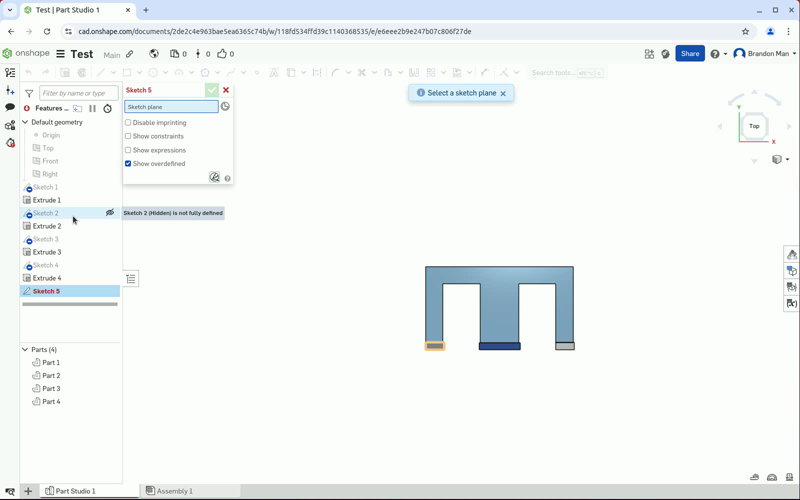
scroll(3)
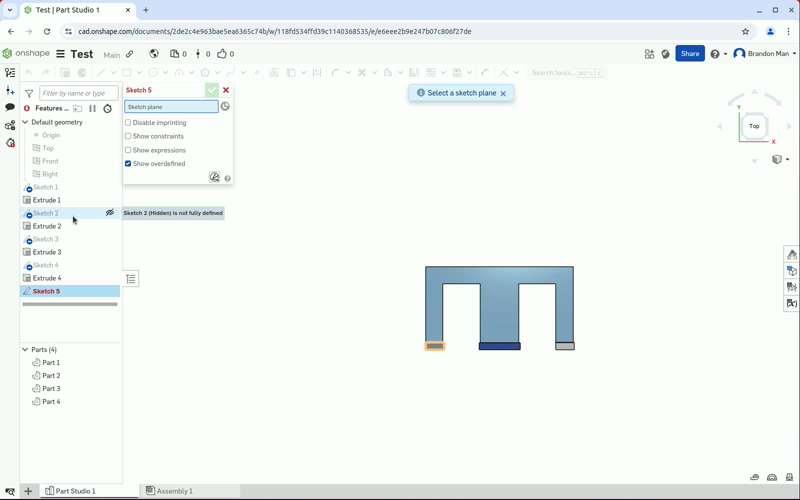
mouse_move(73, 150)
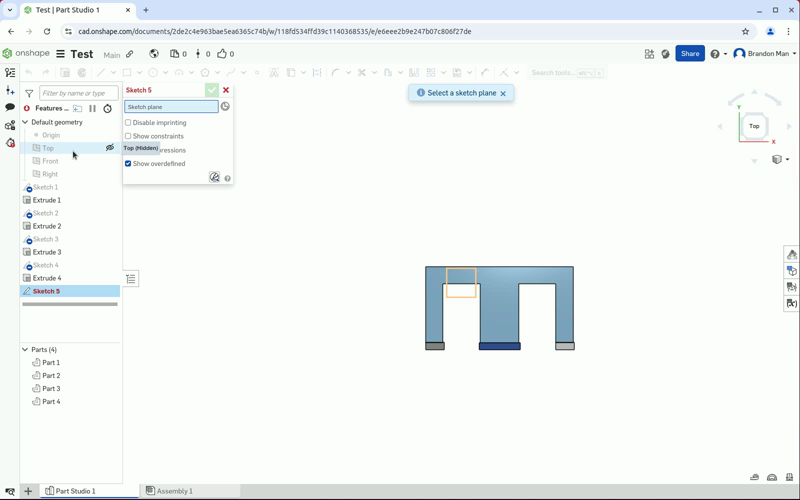
click(73, 150)
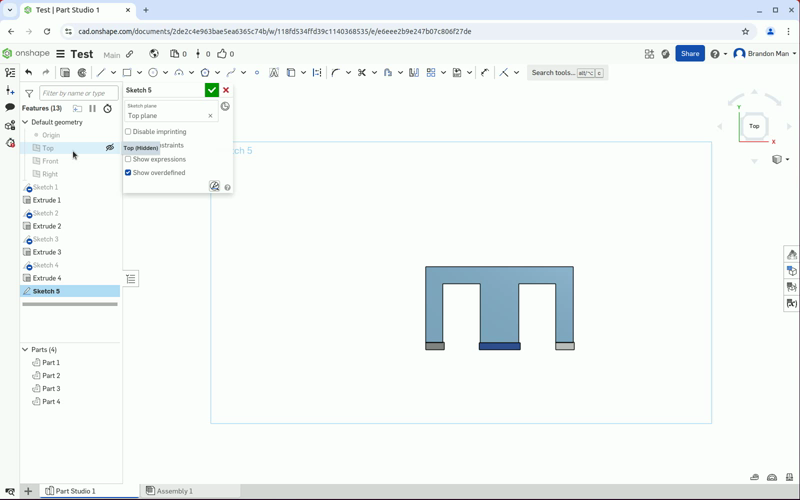
mouse_move(73, 352)
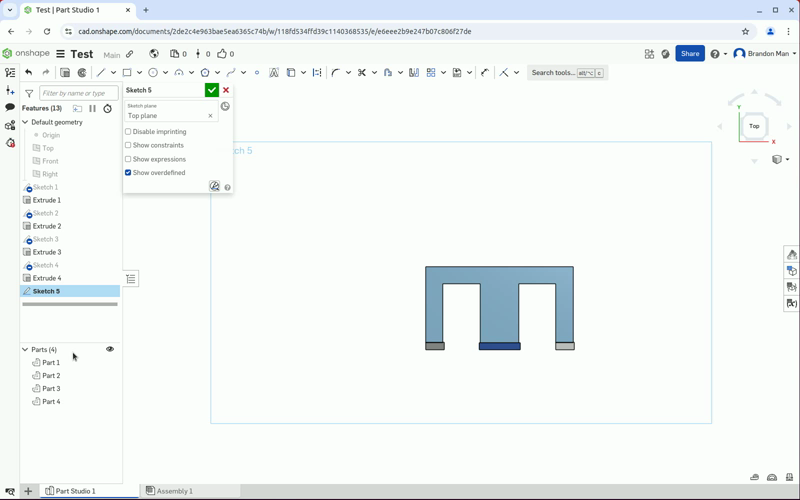
key(y)
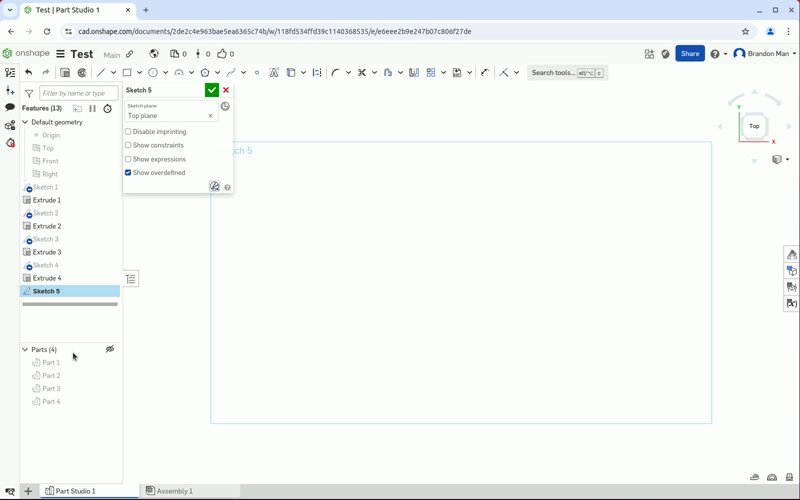
key(l)
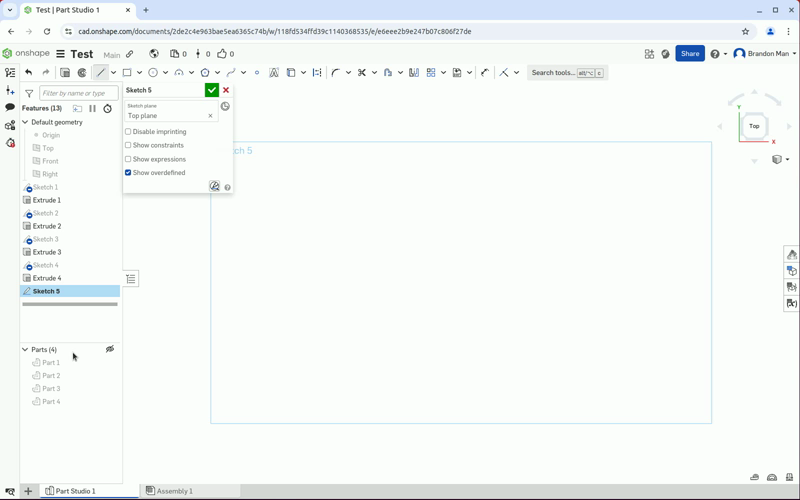
key_down(shift)
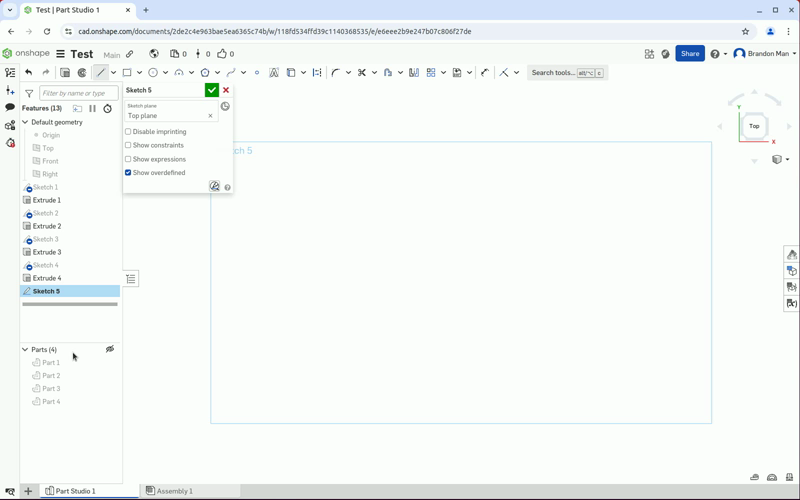
mouse_move(425, 349)
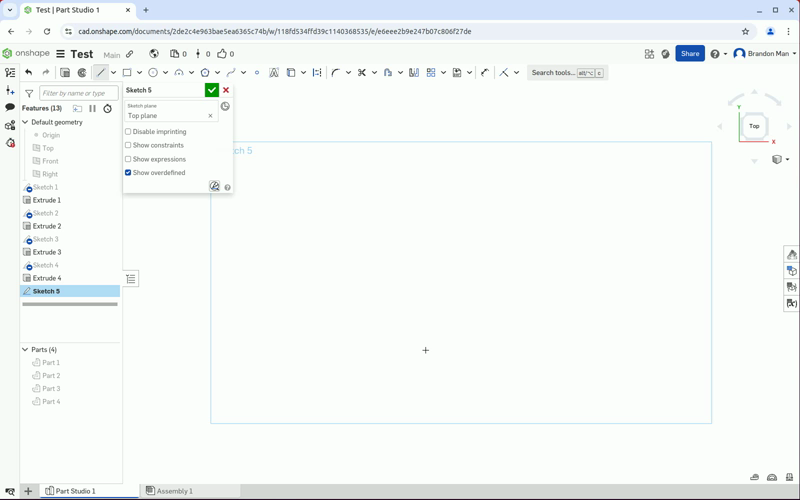
click(425, 349)
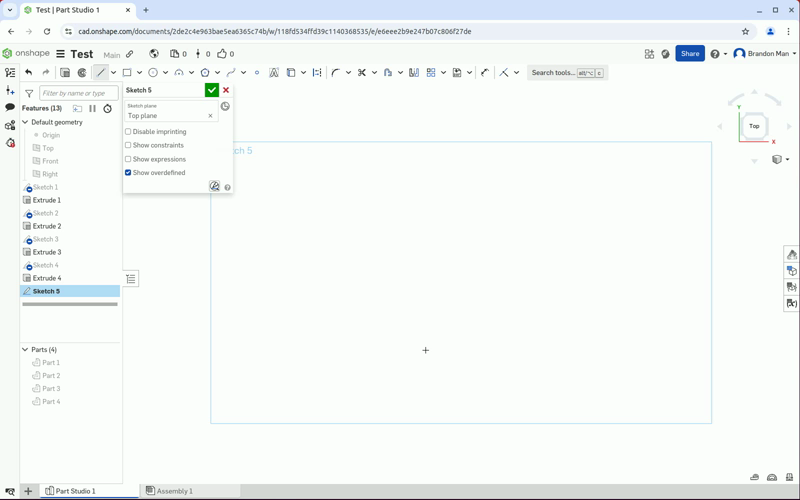
key_up(shift)
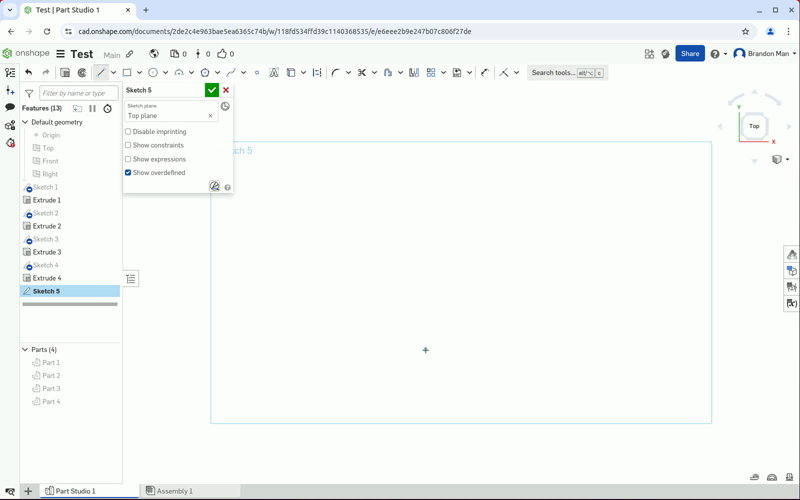
key_down(shift)
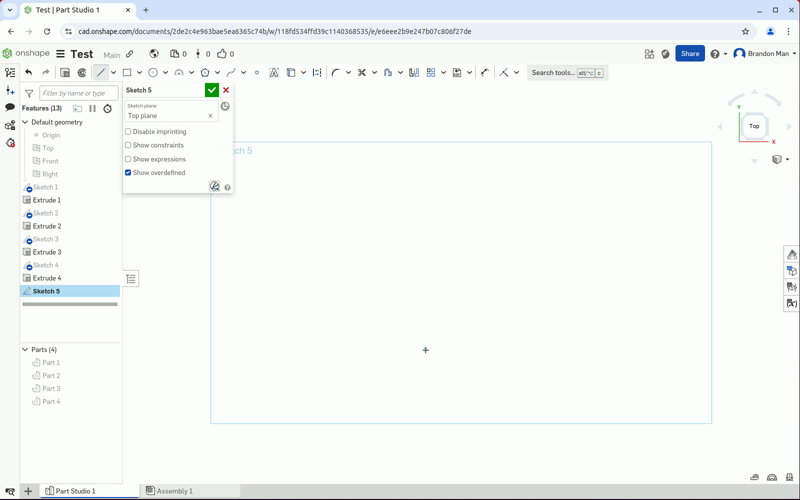
mouse_move(455, 349)
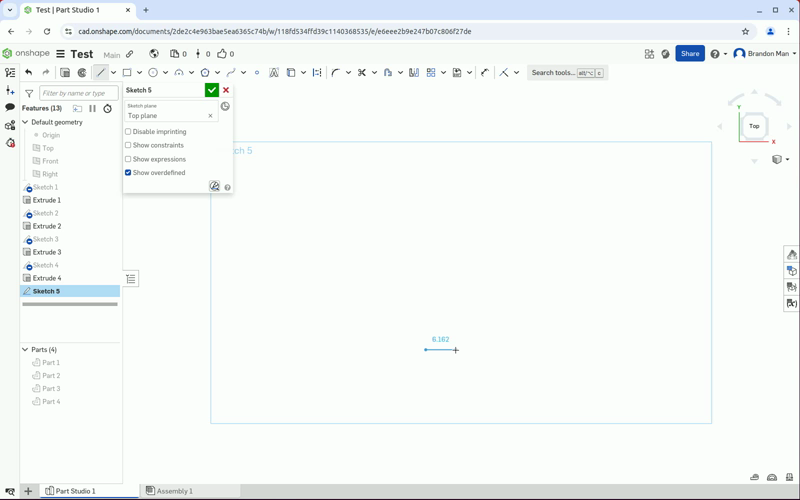
mouse_move(444, 349)
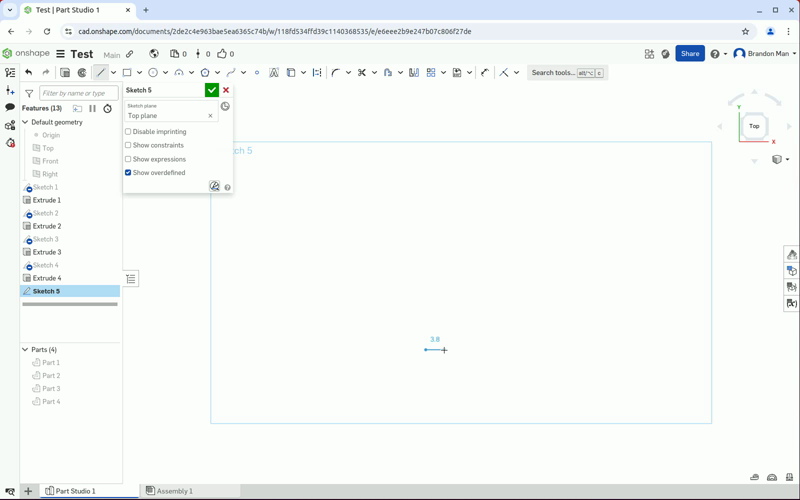
click(444, 349)
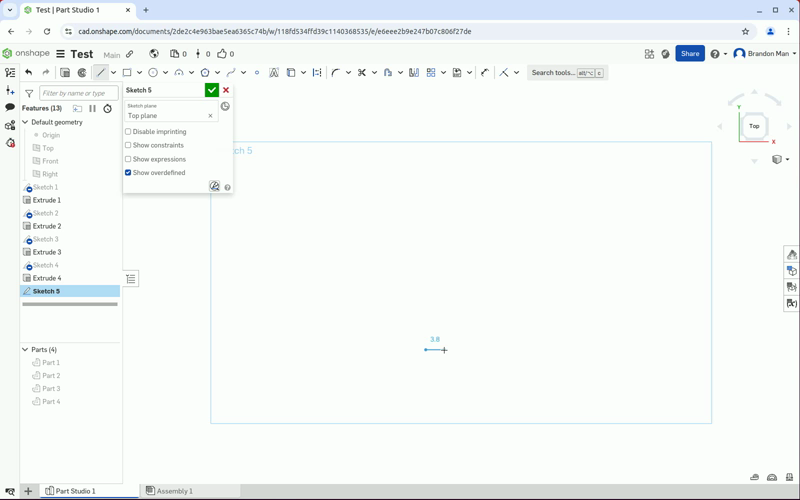
key_up(shift)
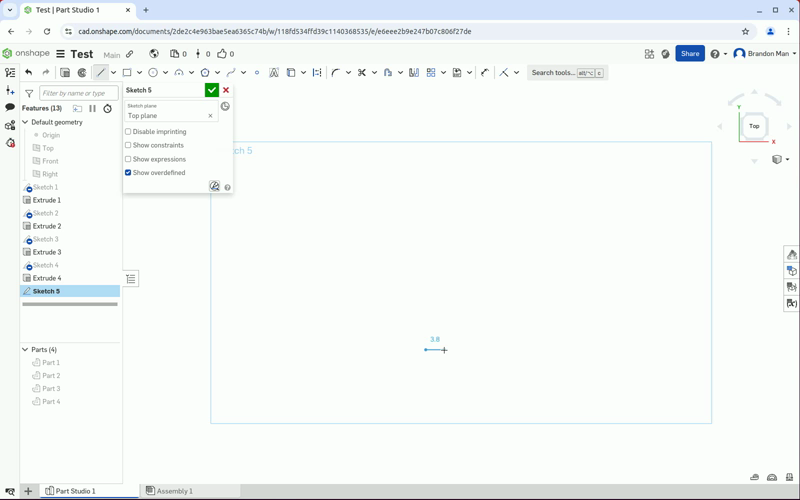
key_down(shift)
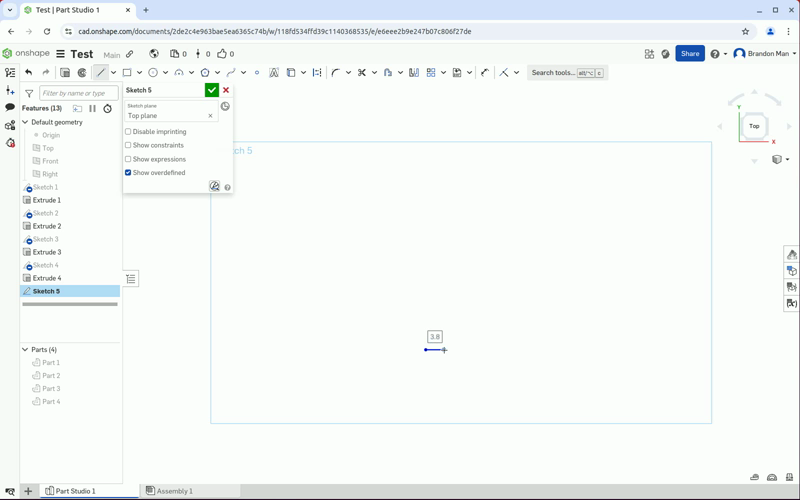
mouse_move(474, 349)
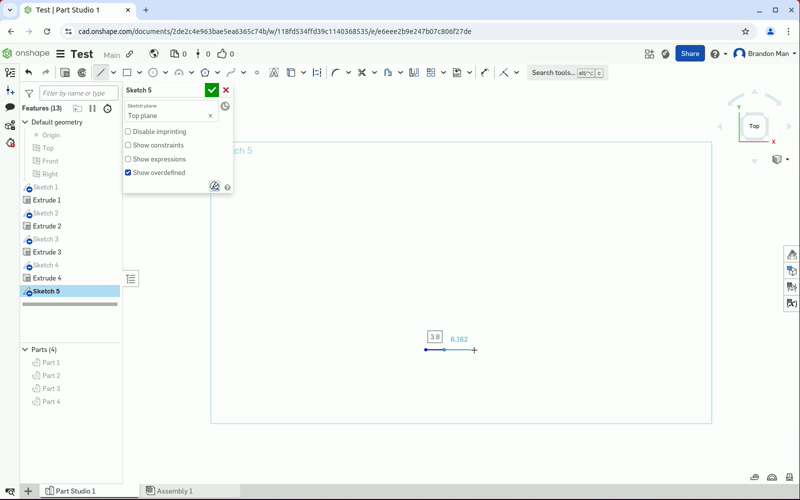
mouse_move(444, 342)
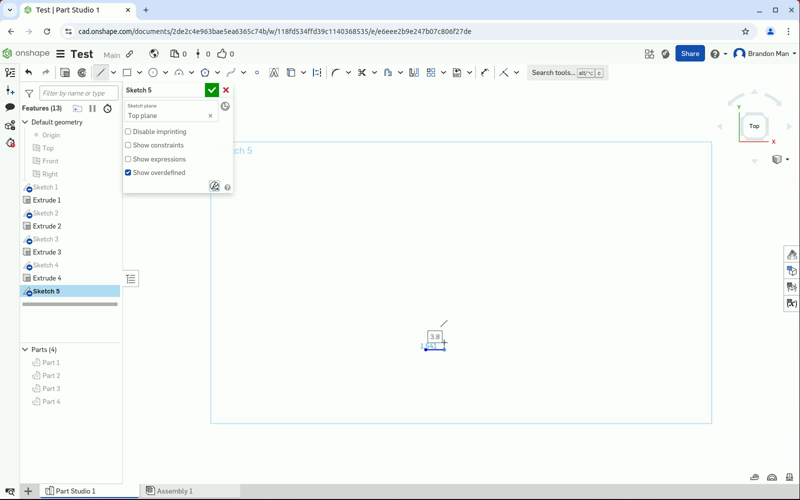
scroll(6)
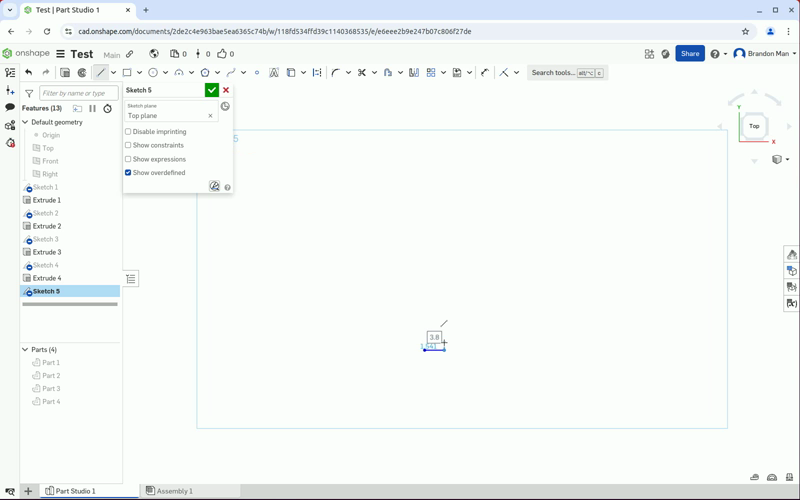
scroll(6)
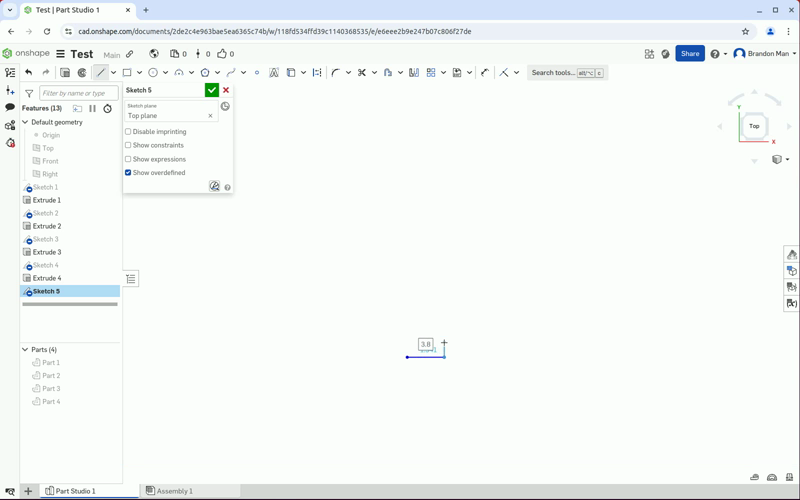
scroll(6)
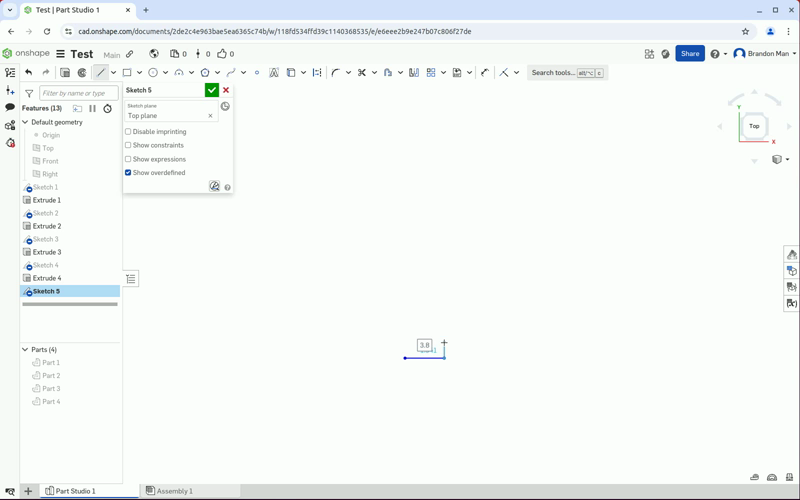
scroll(6)
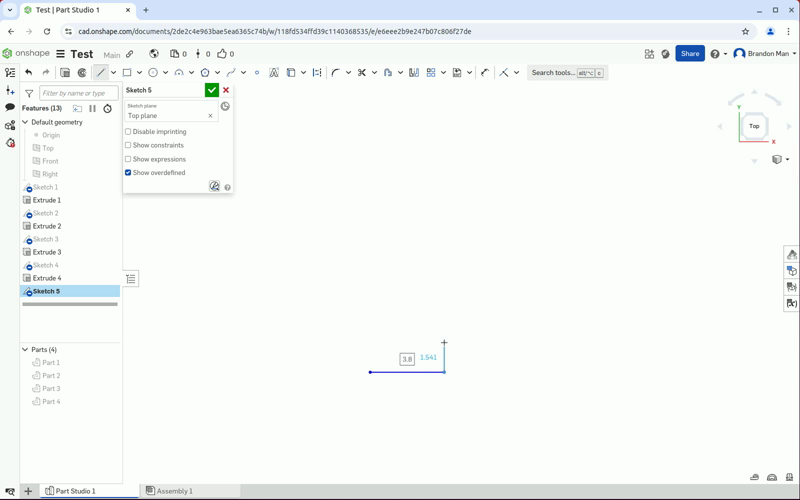
scroll(6)
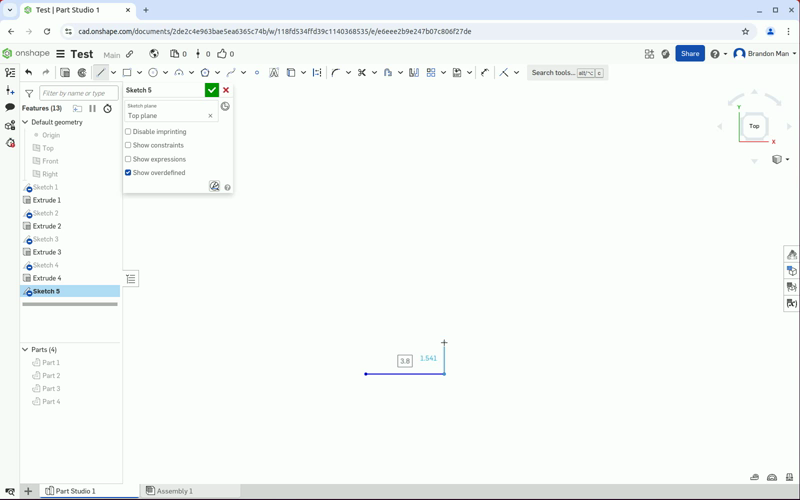
scroll(6)
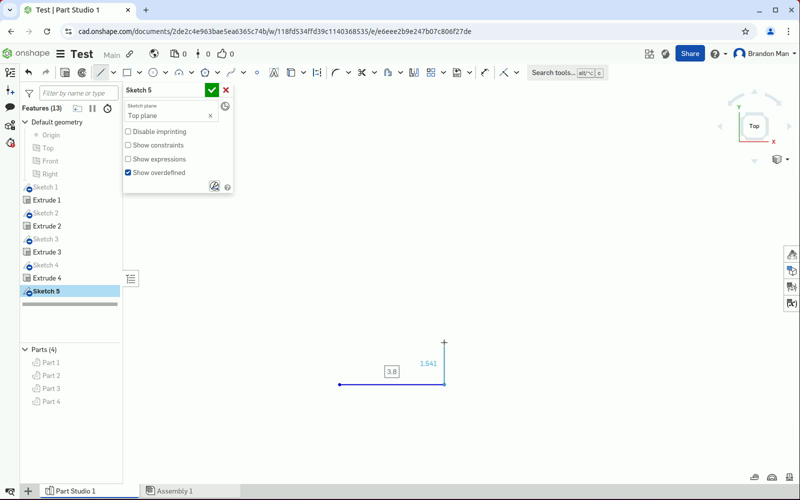
scroll(6)
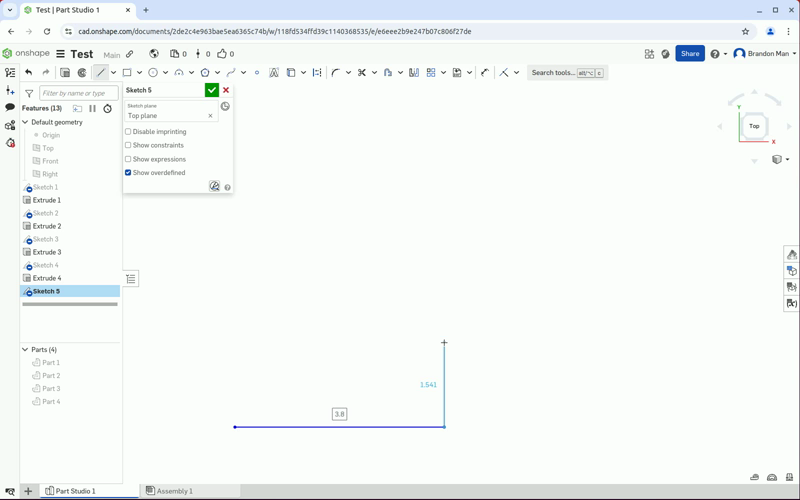
click(444, 342)
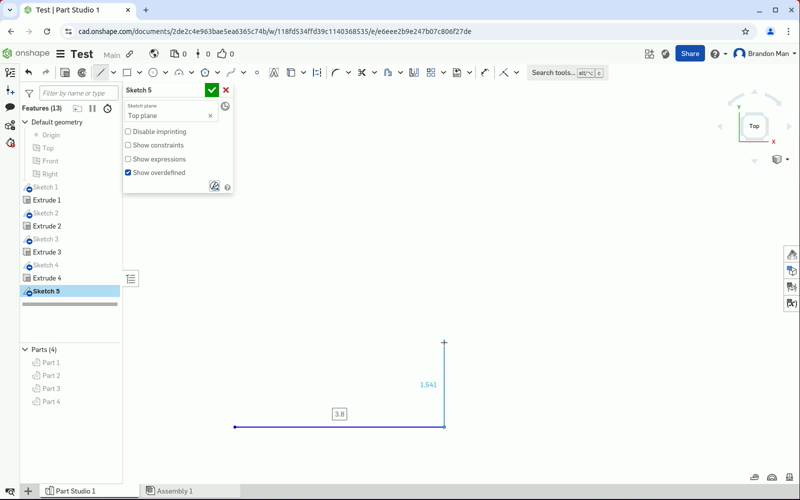
scroll(-6)
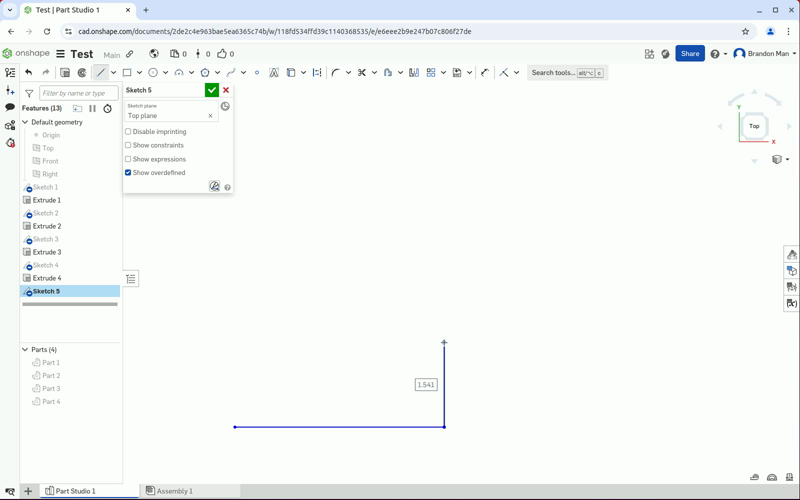
scroll(-6)
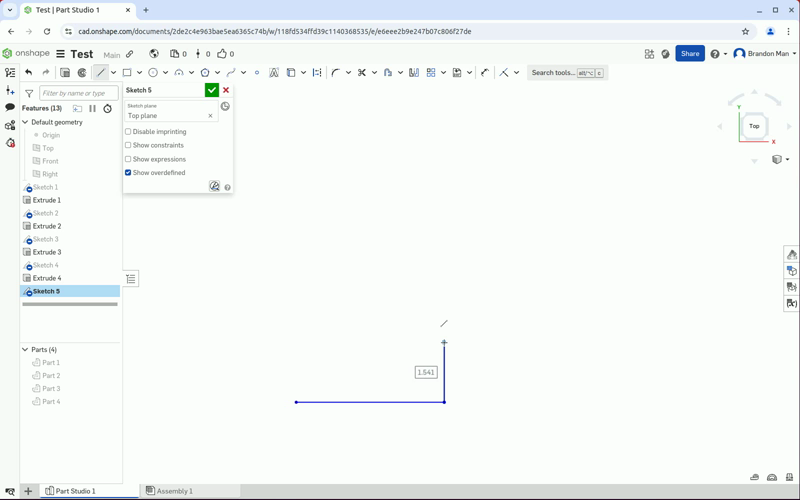
scroll(-6)
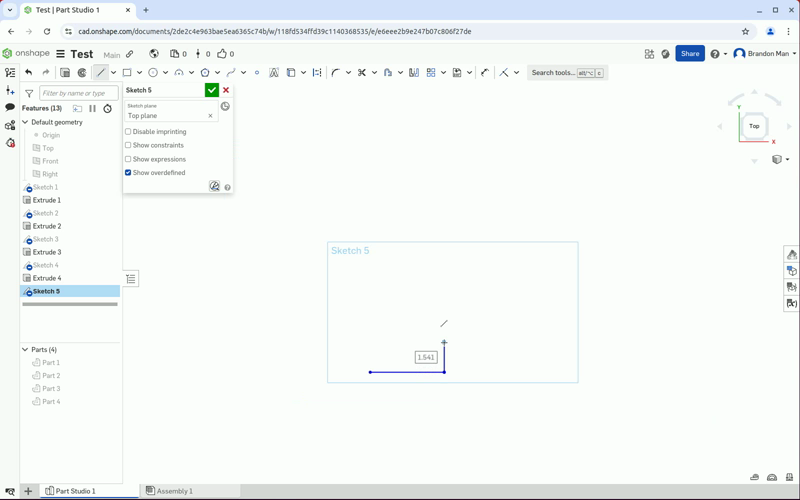
scroll(-6)
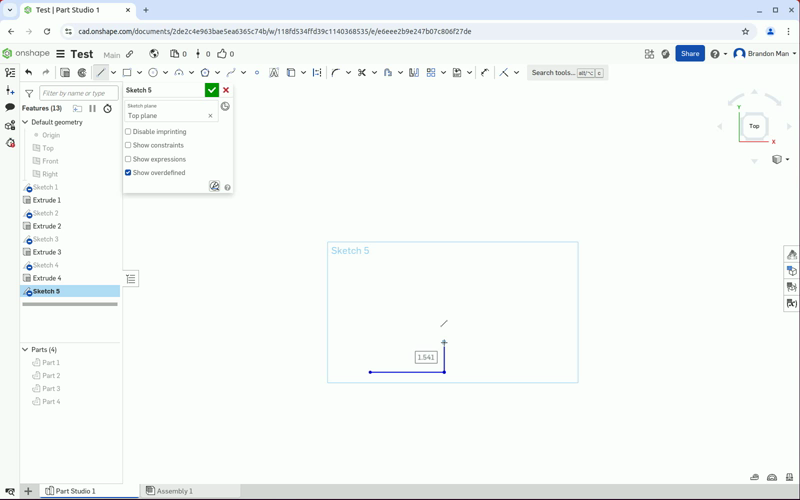
scroll(-6)
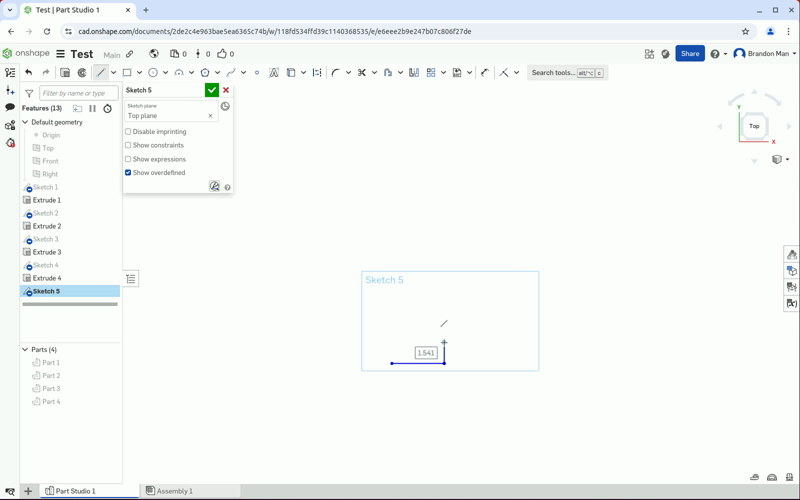
scroll(-6)
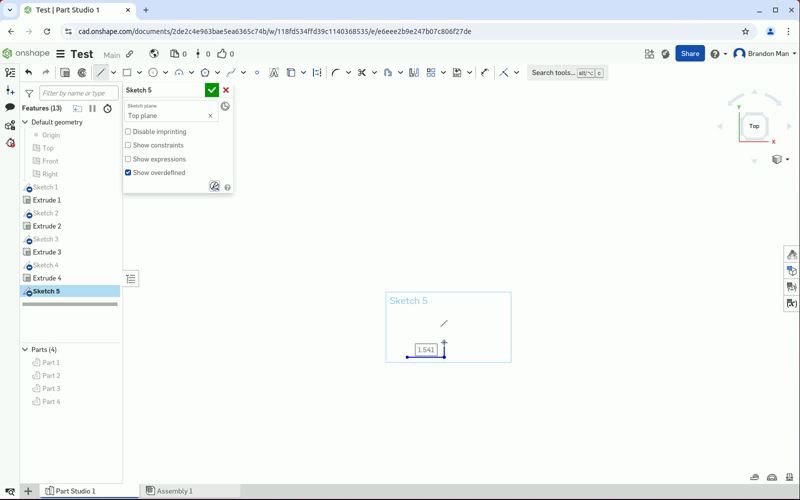
scroll(-6)
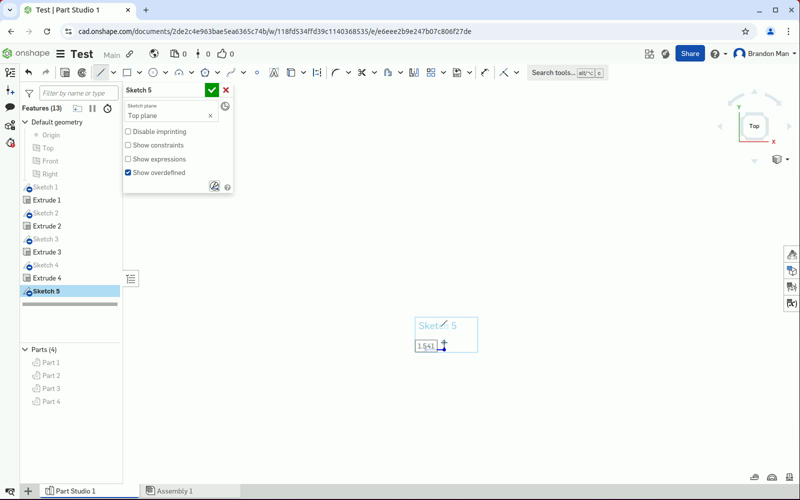
key_up(shift)
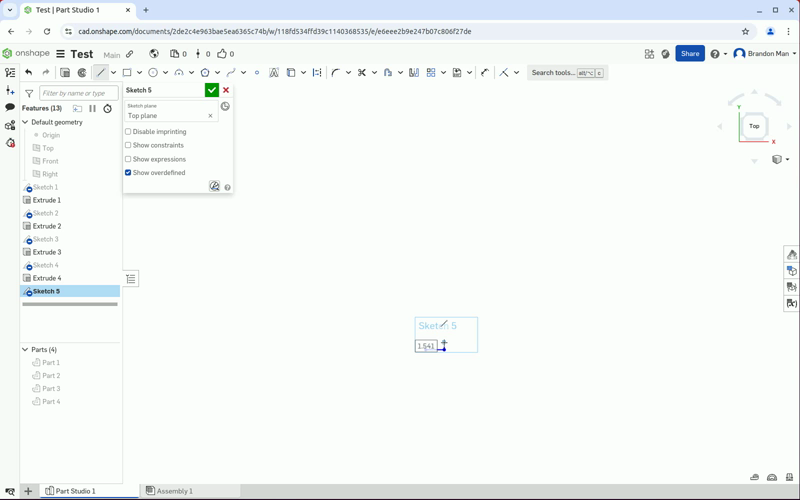
key_down(shift)
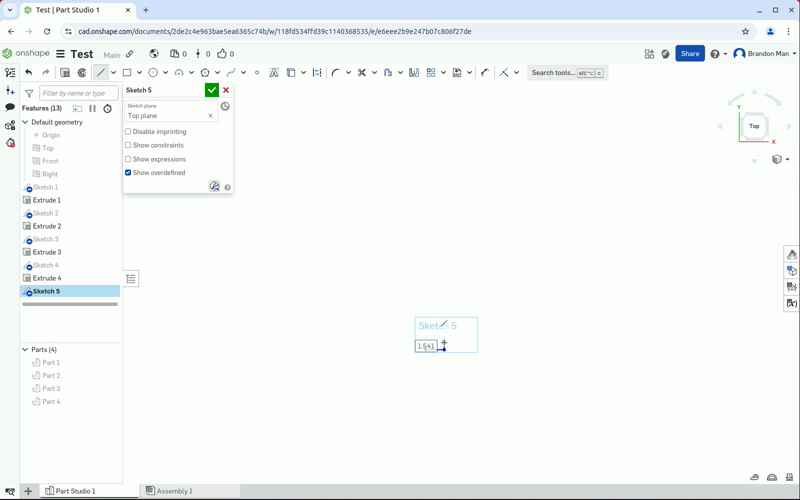
mouse_move(474, 342)
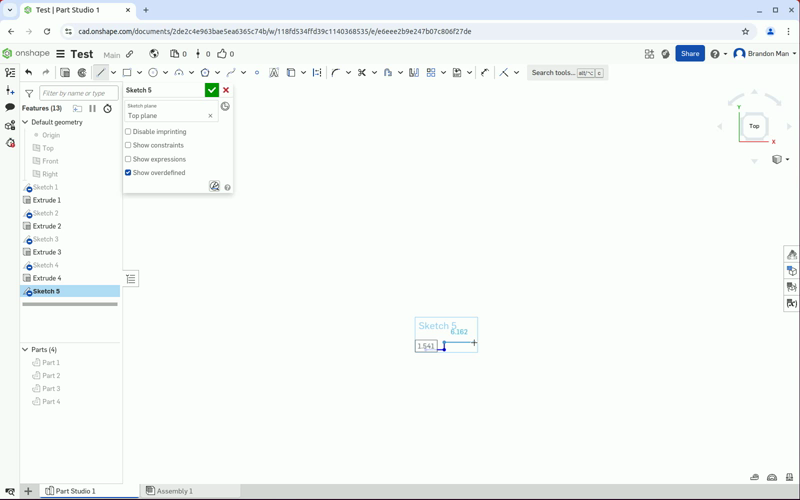
mouse_move(425, 342)
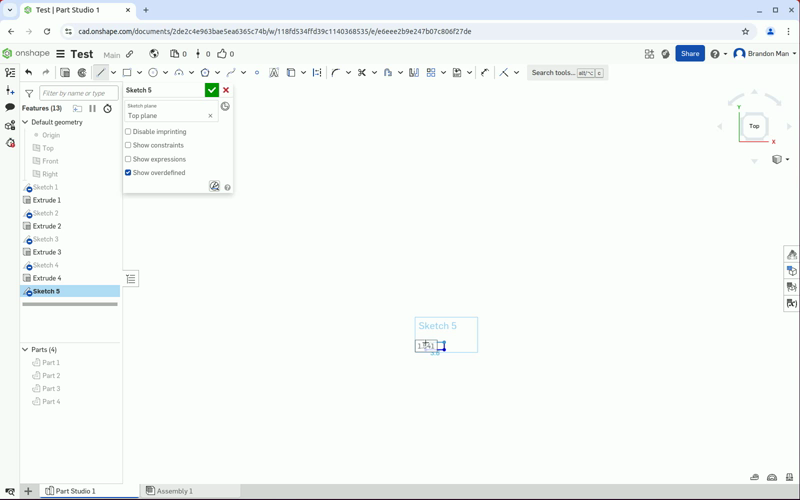
click(425, 342)
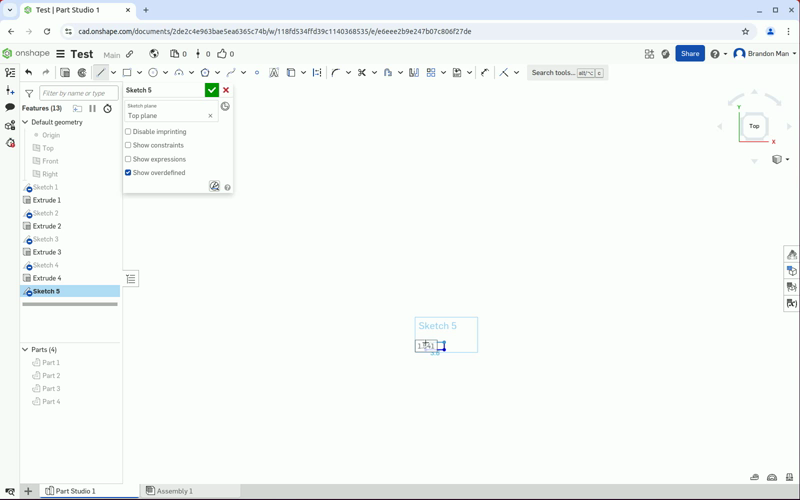
key_up(shift)
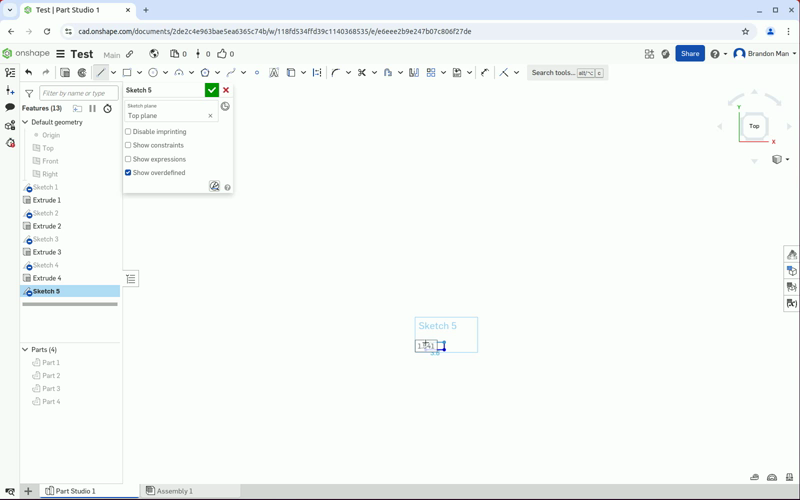
mouse_move(455, 342)
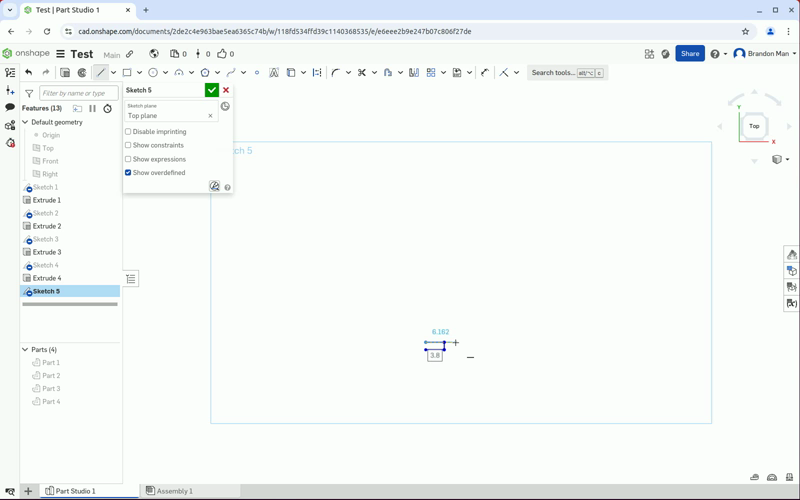
key_down(shift)
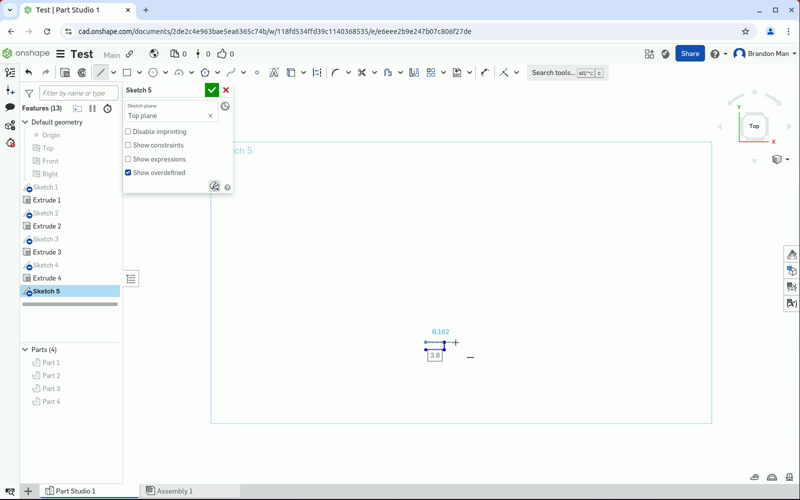
mouse_move(425, 349)
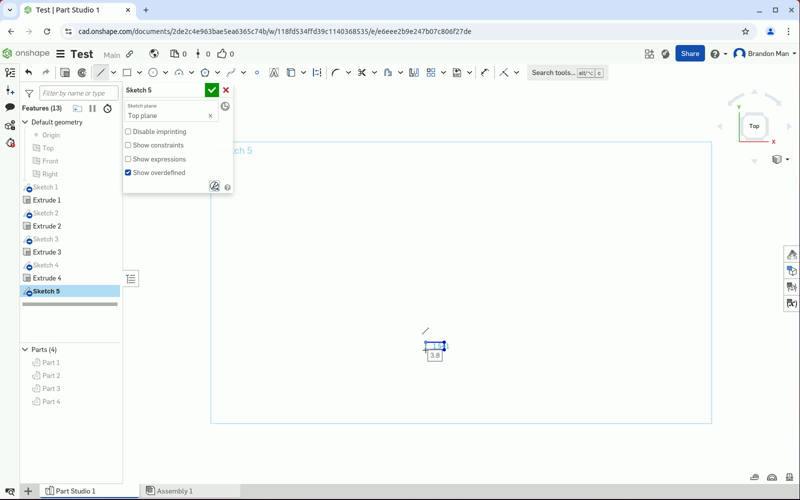
scroll(6)
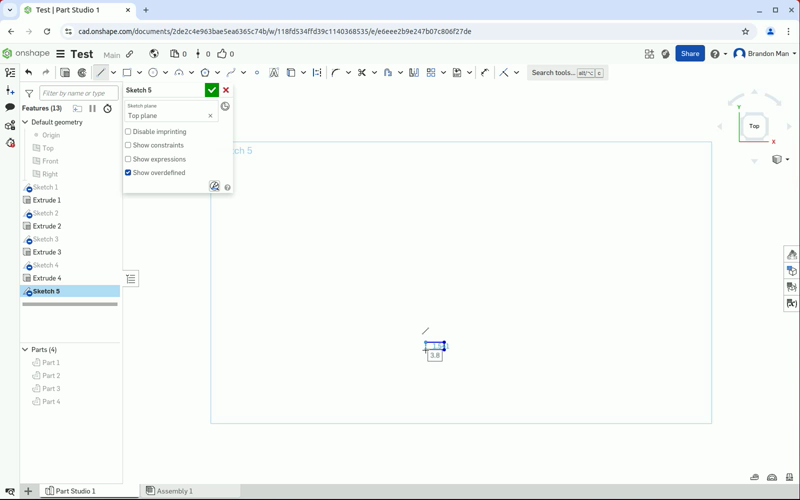
scroll(6)
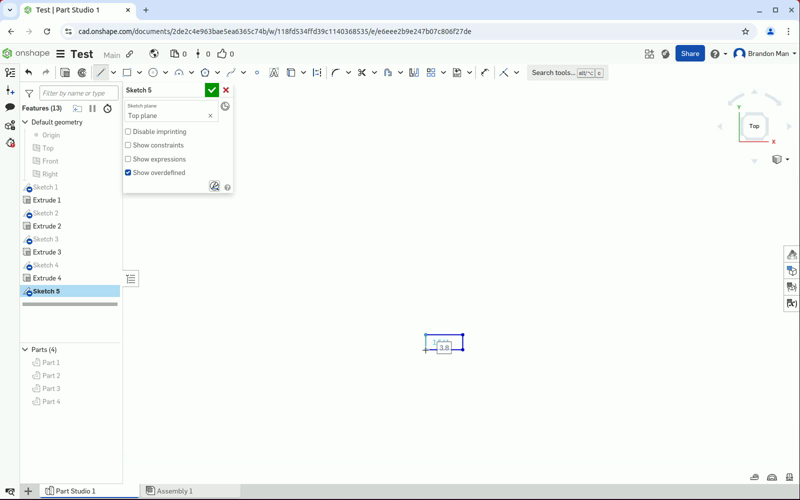
scroll(6)
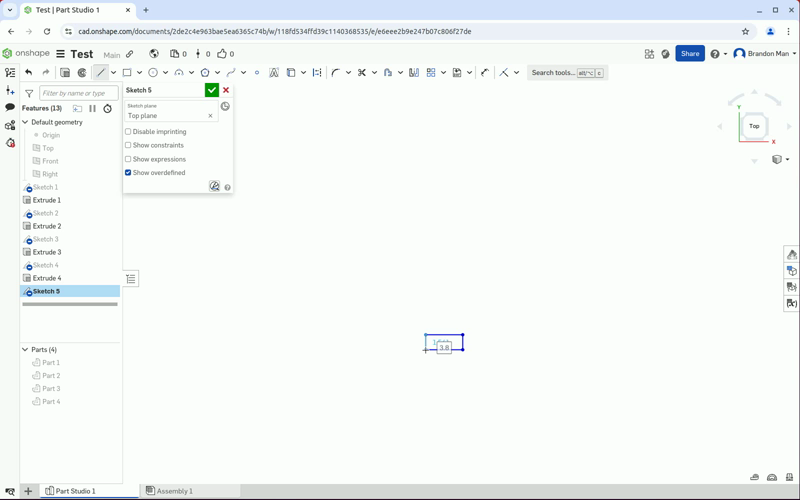
scroll(6)
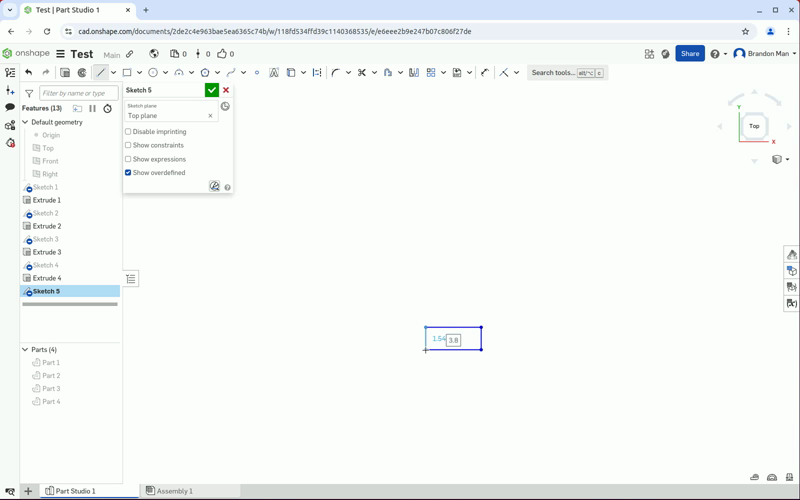
scroll(6)
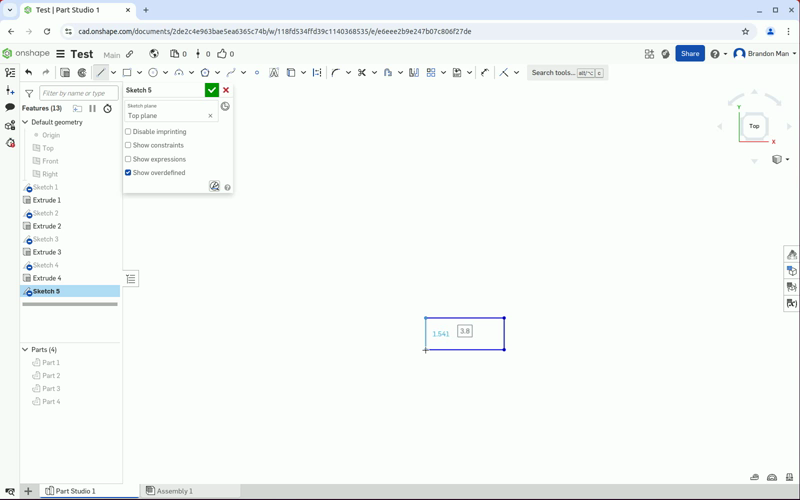
scroll(6)
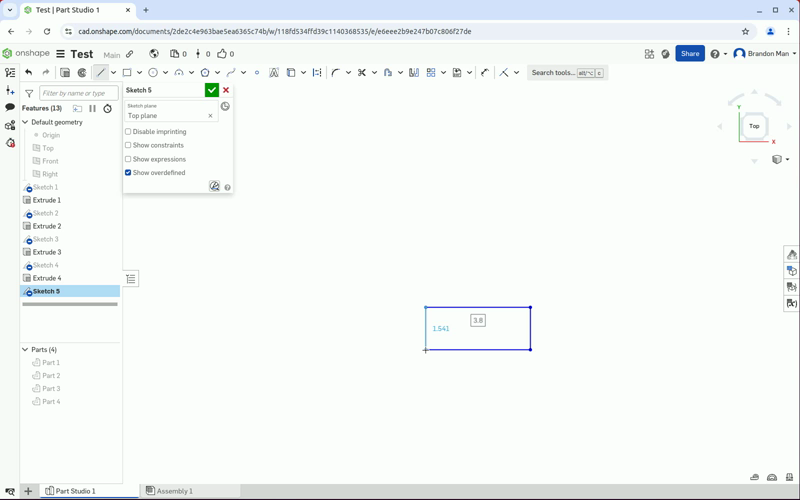
scroll(6)
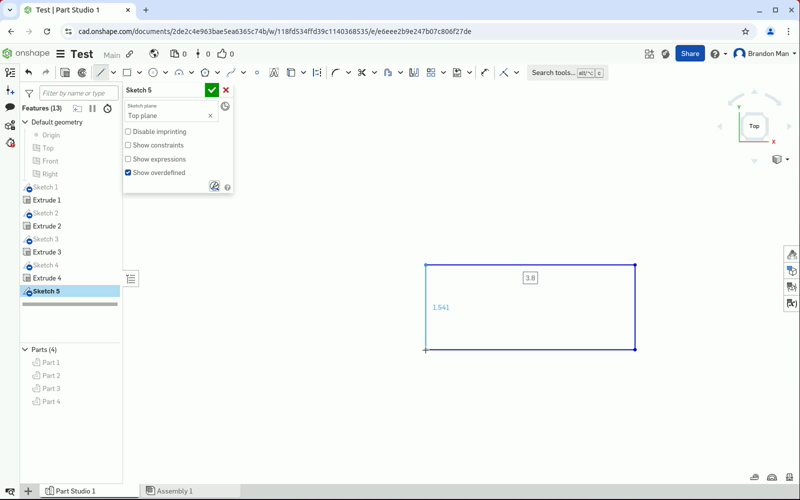
key_up(shift)
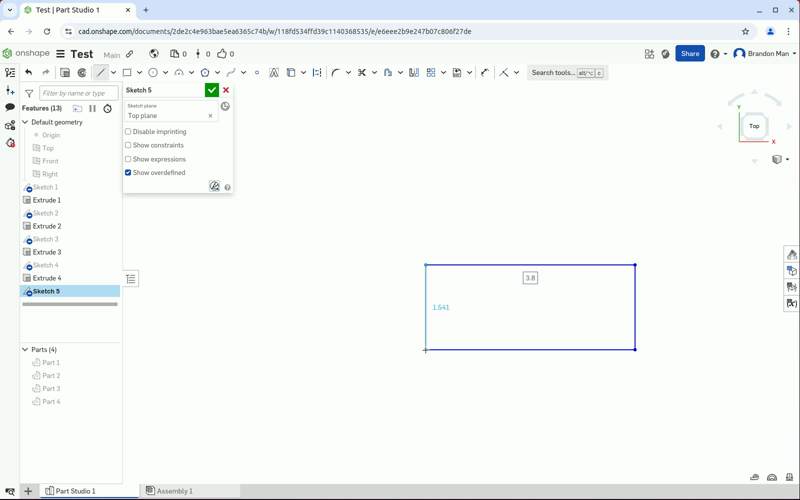
click(425, 349)
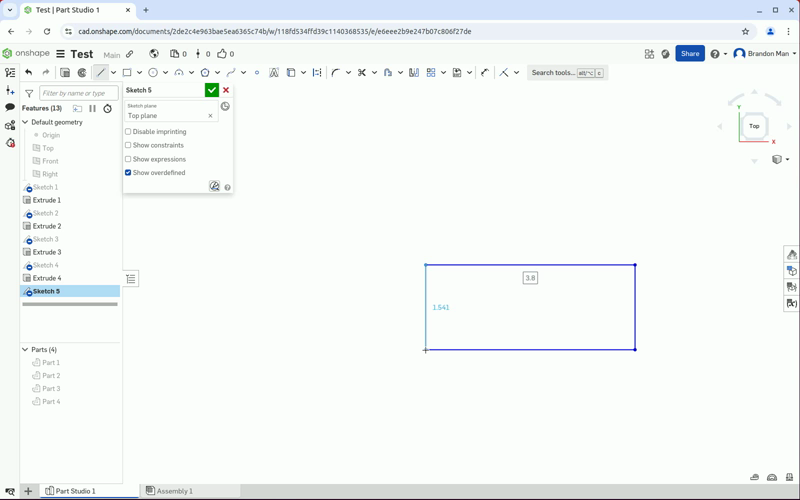
scroll(-6)
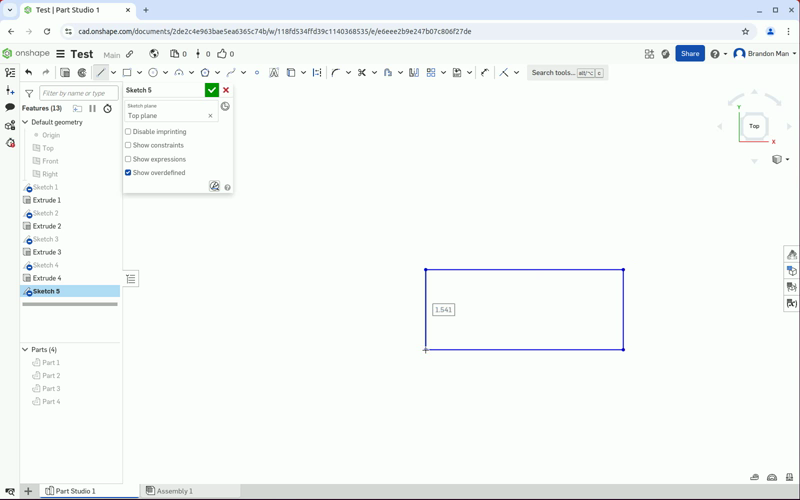
scroll(-6)
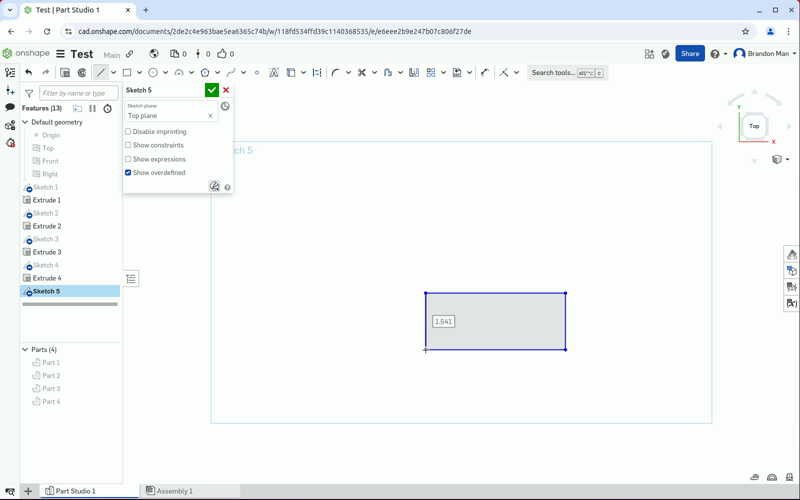
scroll(-6)
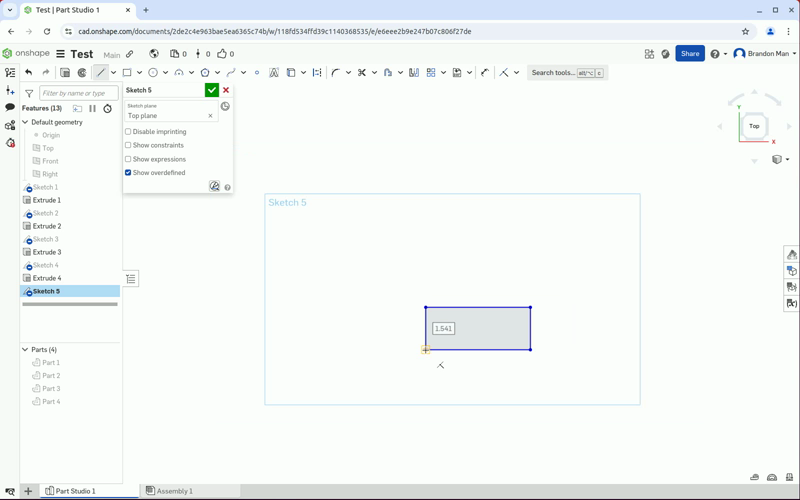
scroll(-6)
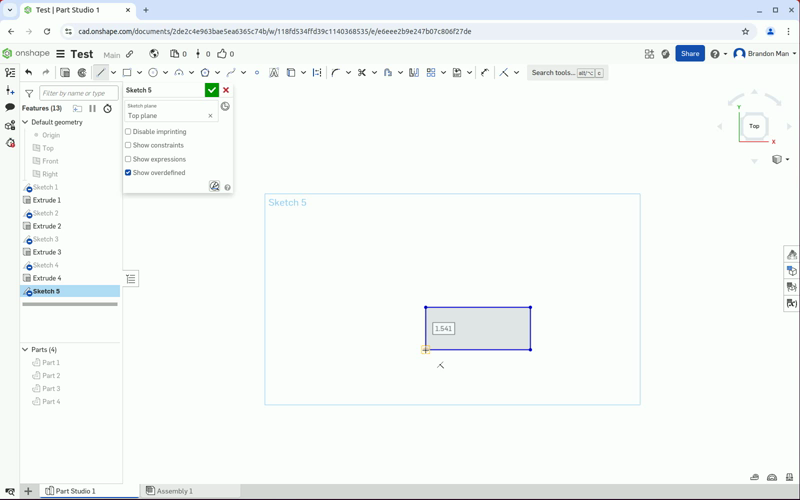
scroll(-6)
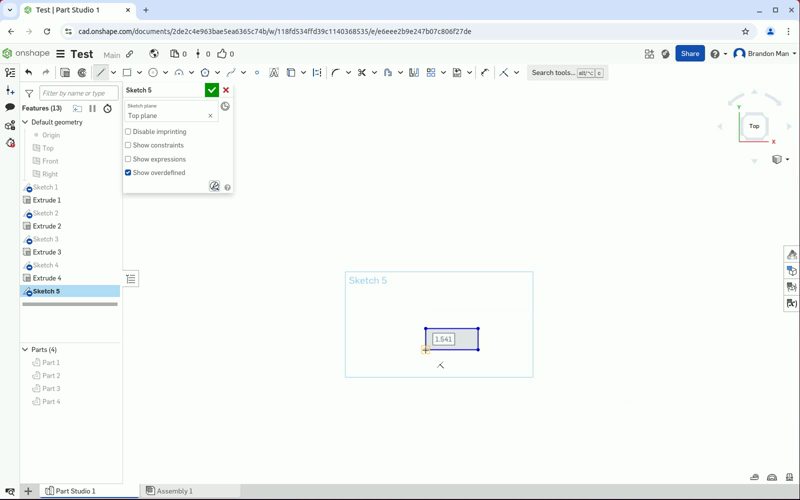
scroll(-6)
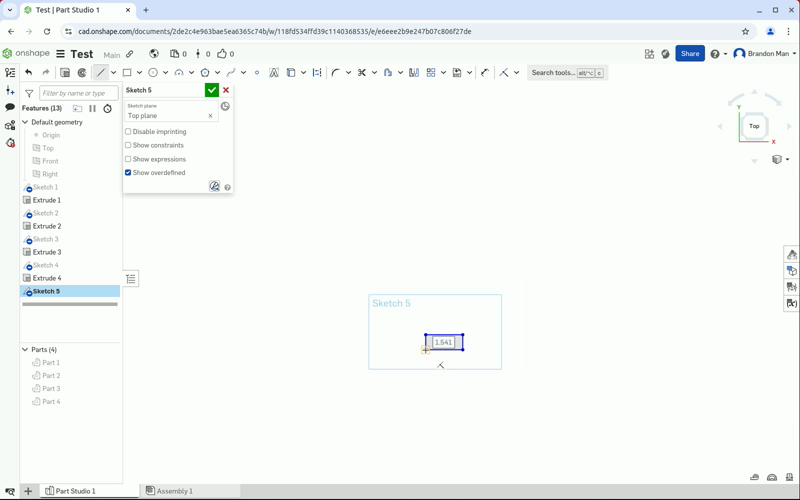
scroll(-6)
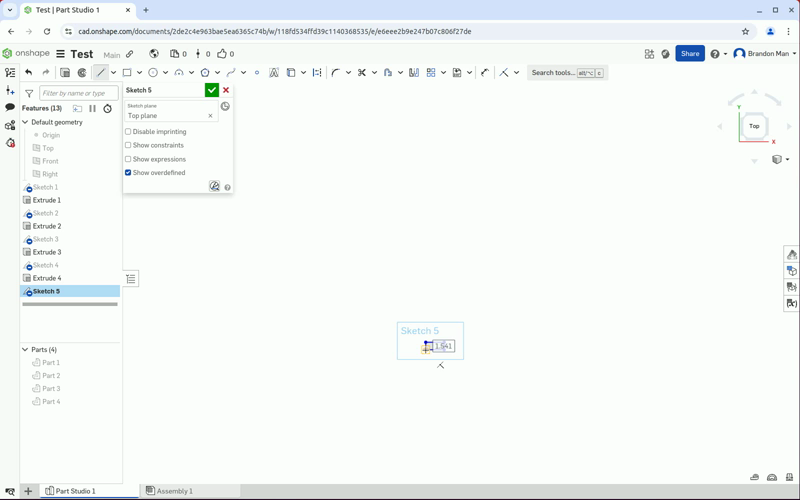
key(esc)
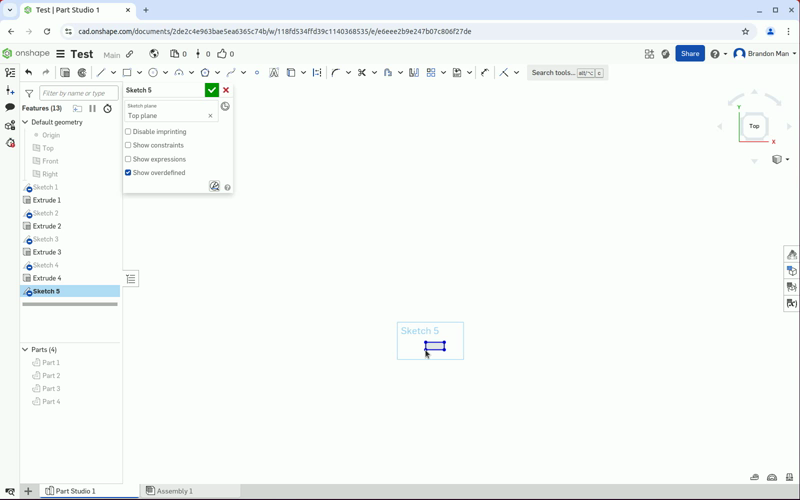
mouse_move(432, 346)
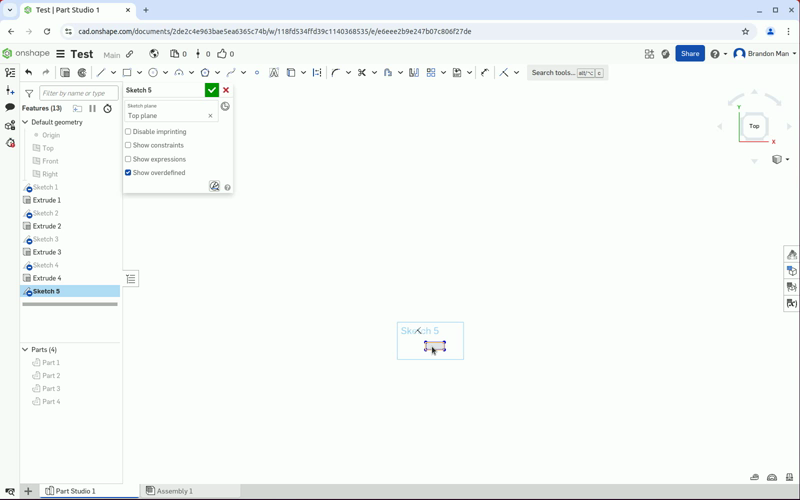
scroll(6)
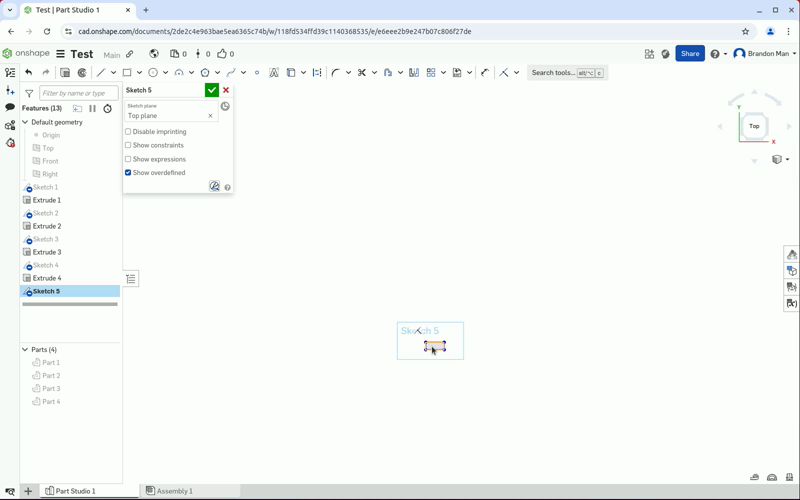
scroll(6)
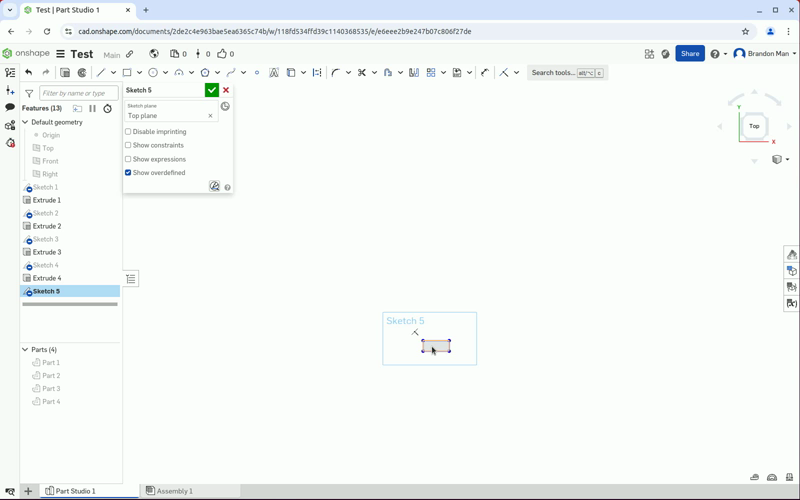
scroll(6)
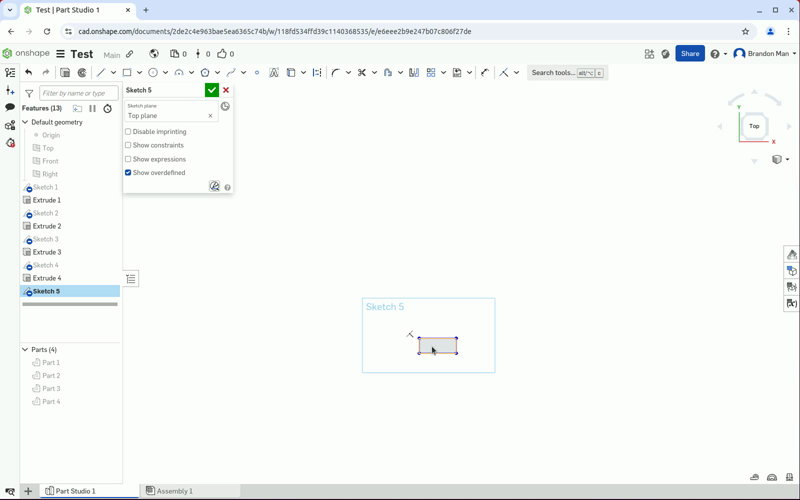
scroll(6)
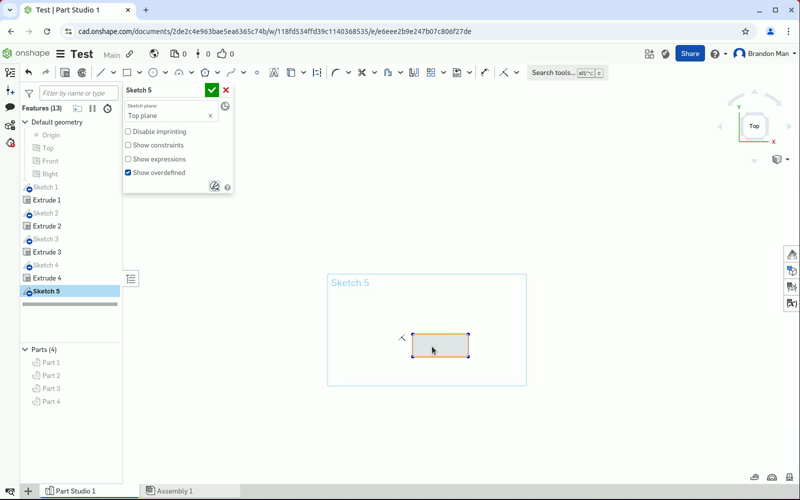
scroll(6)
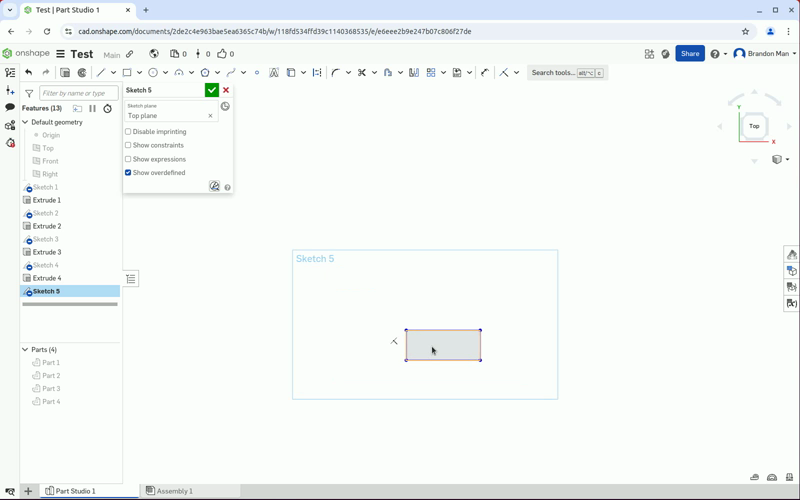
scroll(6)
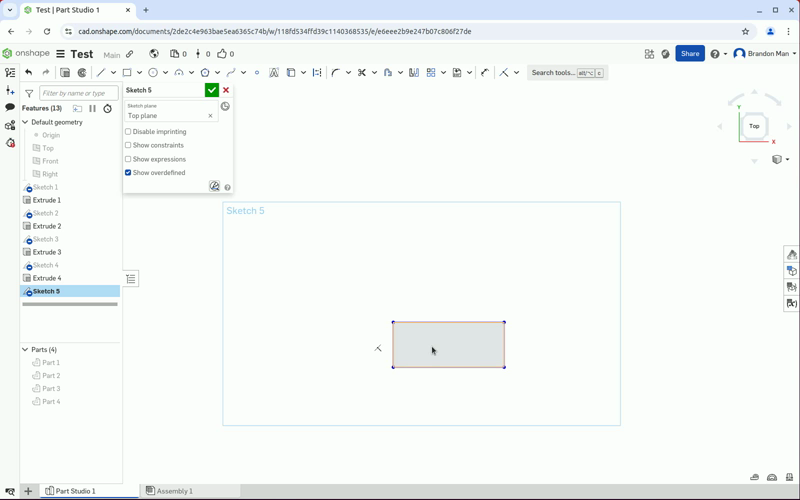
scroll(6)
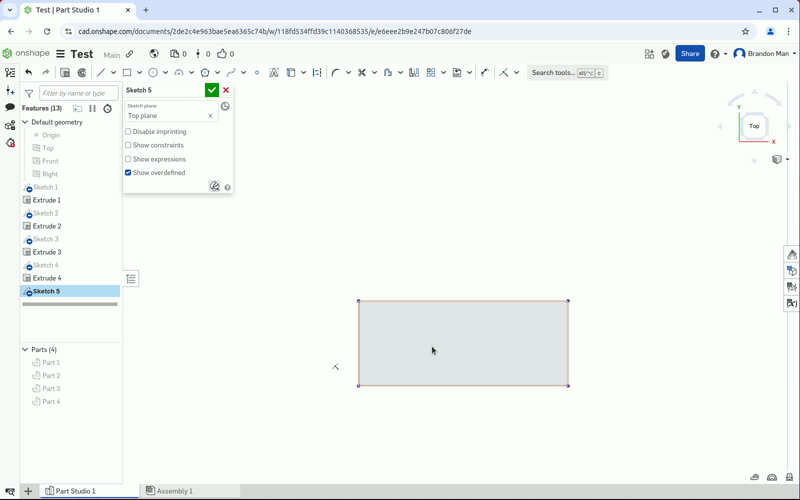
click(432, 346)
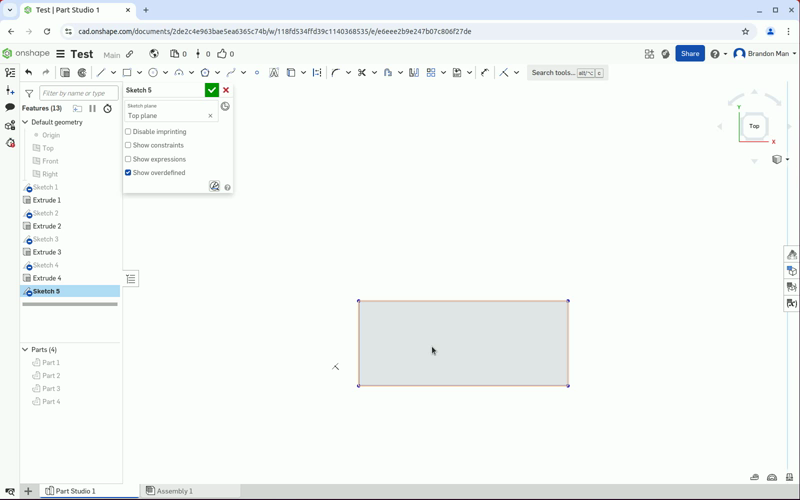
scroll(-6)
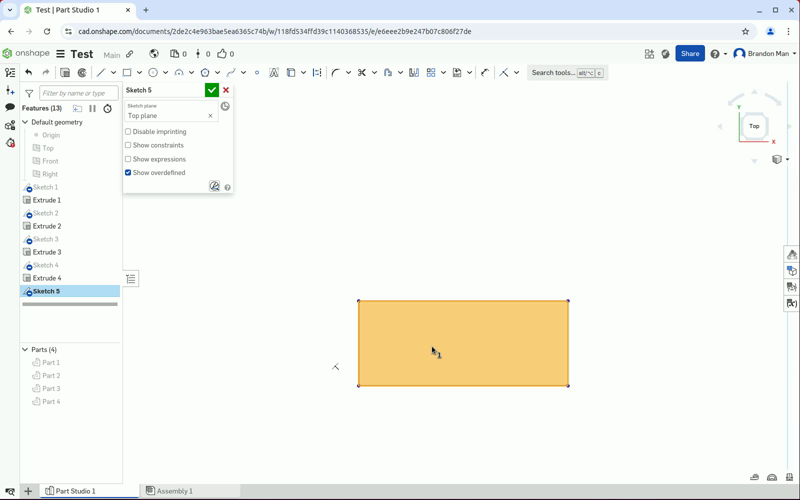
scroll(-6)
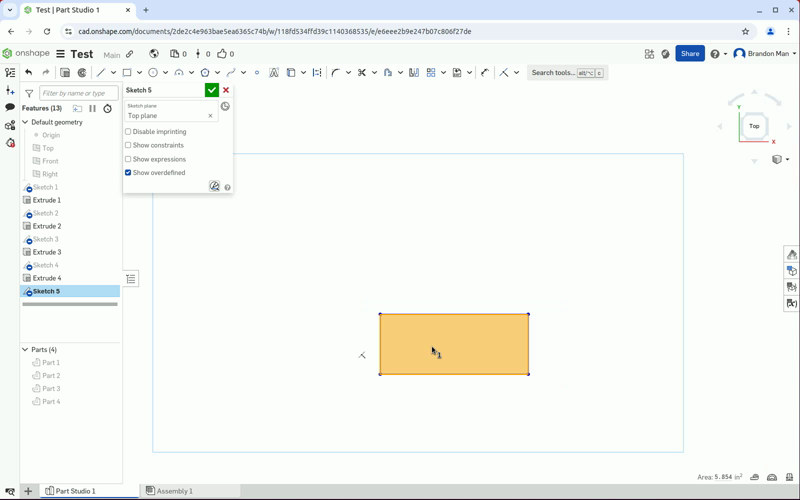
scroll(-6)
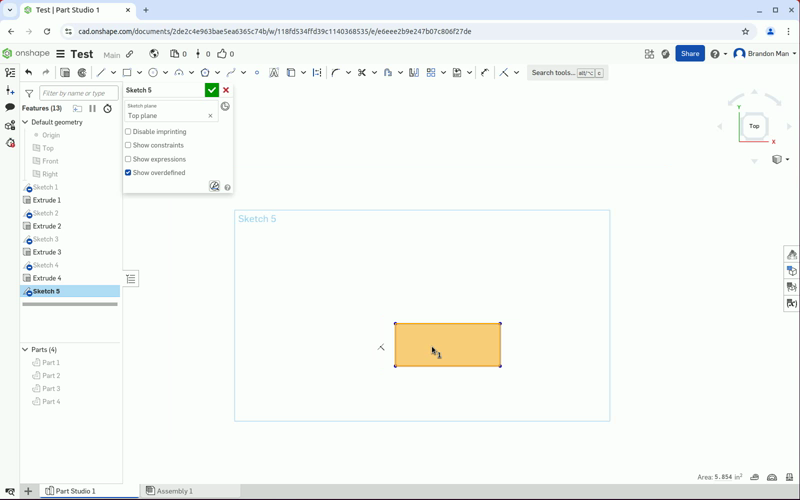
scroll(-6)
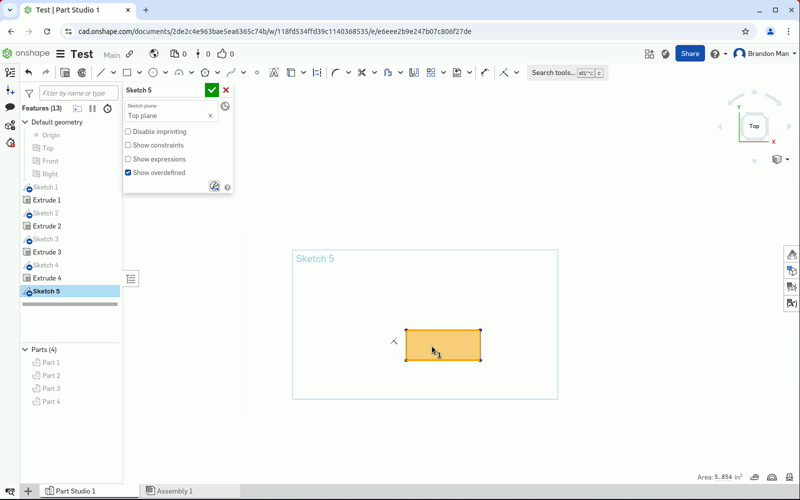
scroll(-6)
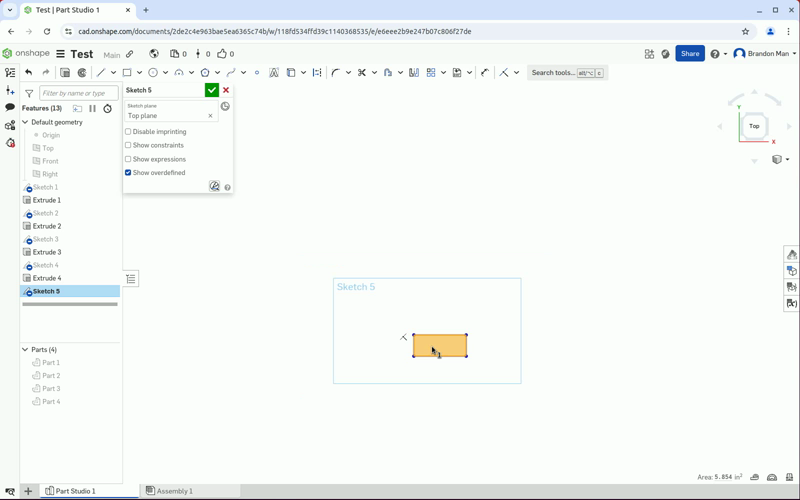
scroll(-6)
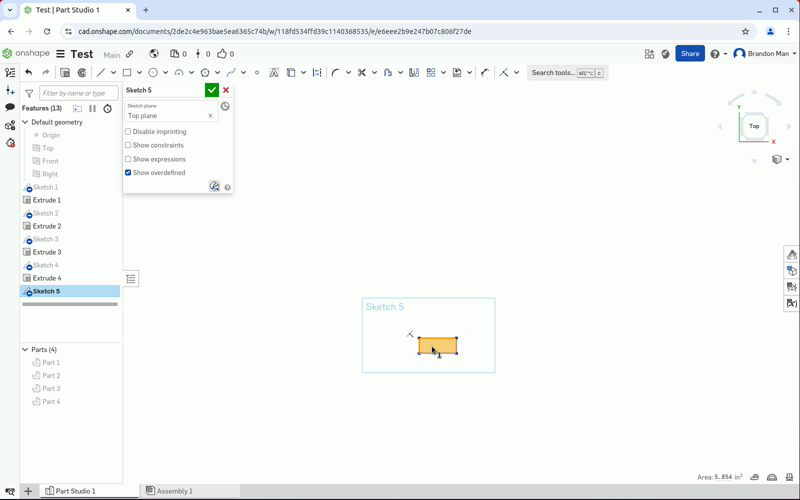
scroll(-6)
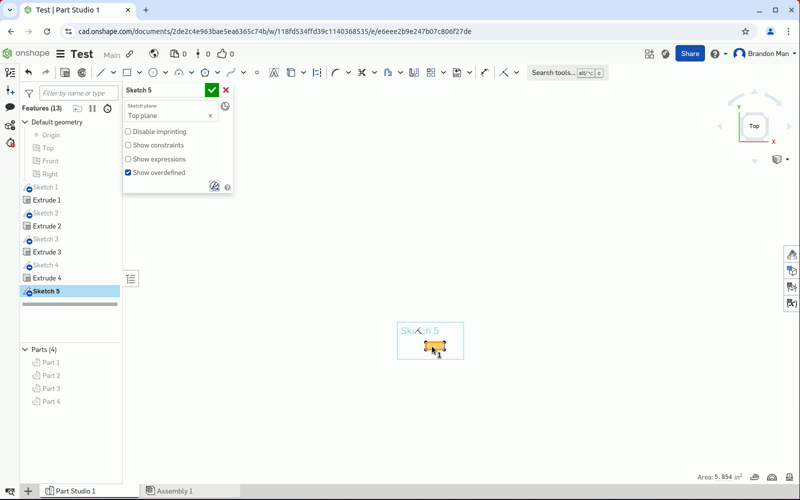
mouse_move(73, 352)
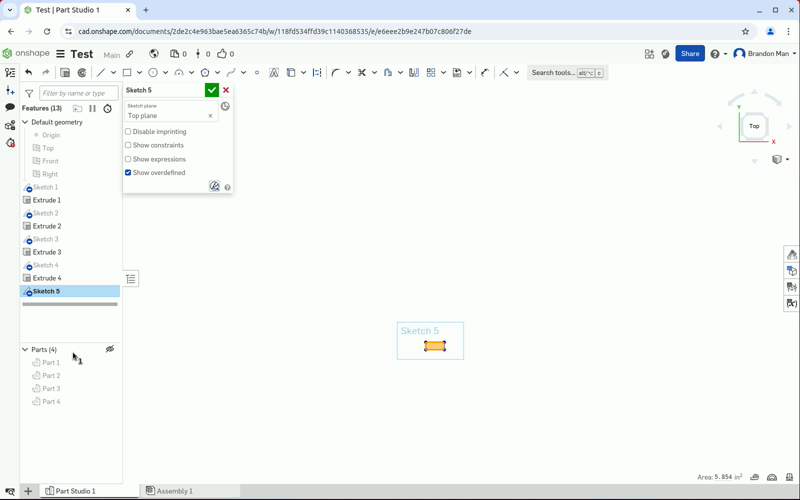
key(shift+y)
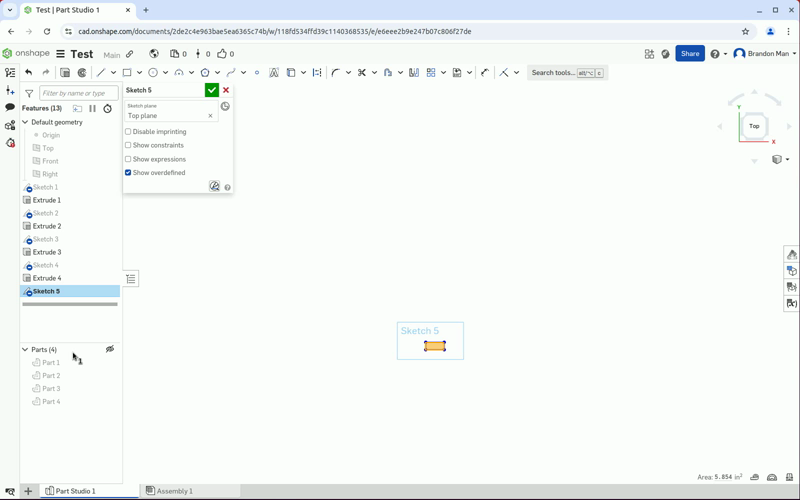
key(shift+e)
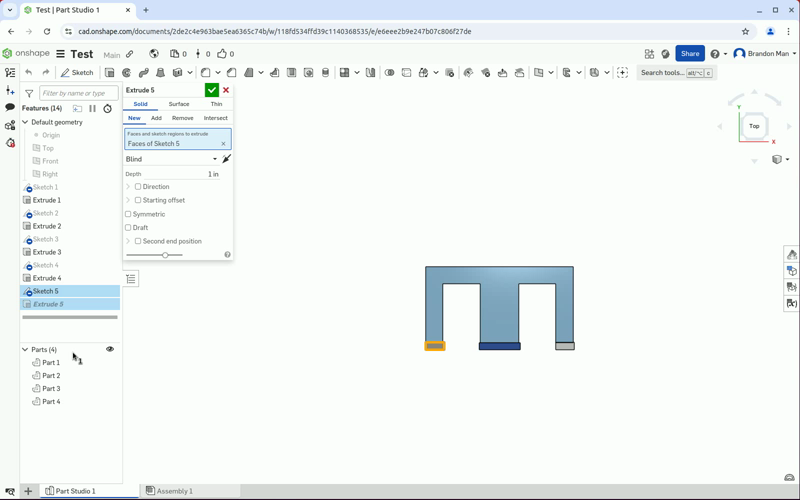
mouse_move(143, 106)
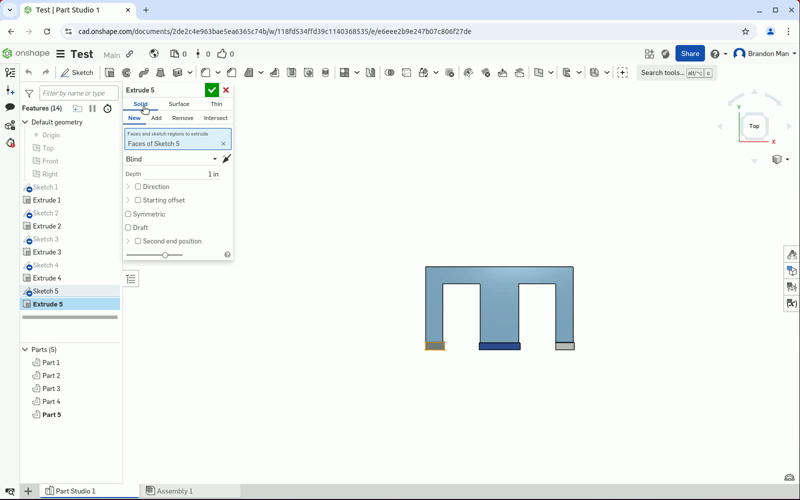
click(143, 106)
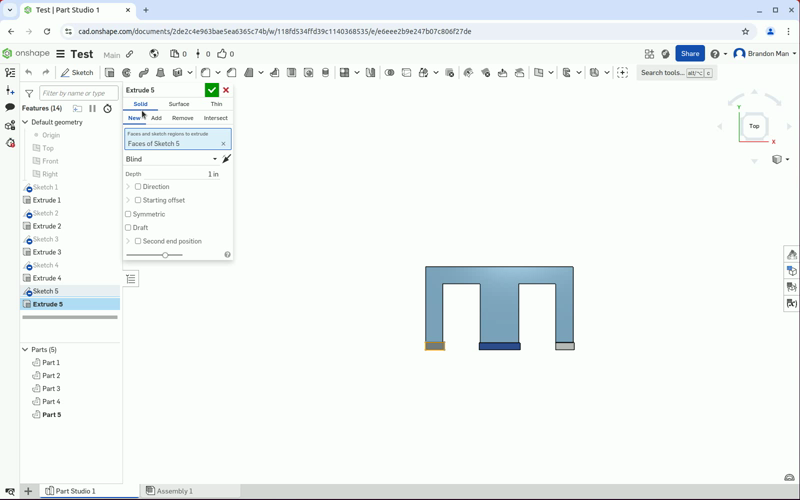
mouse_move(137, 120)
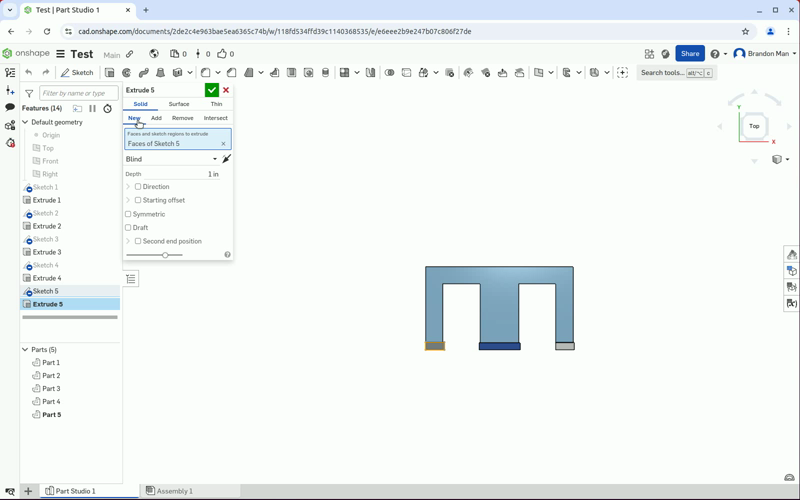
click(137, 120)
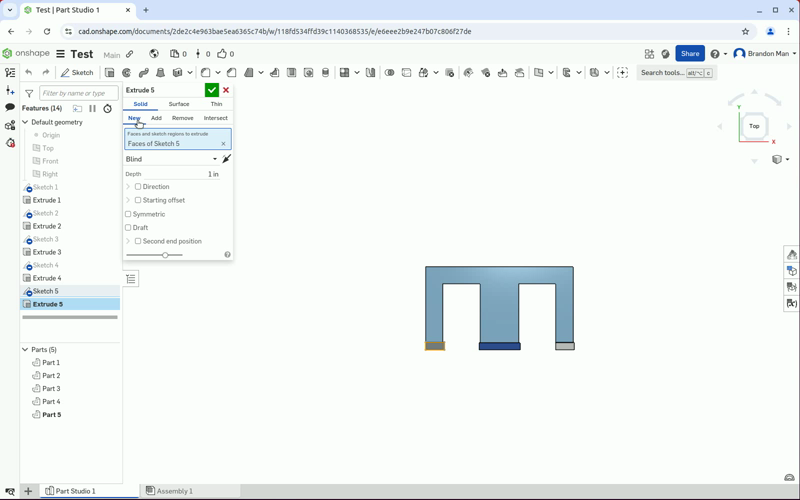
key(tab, 4)
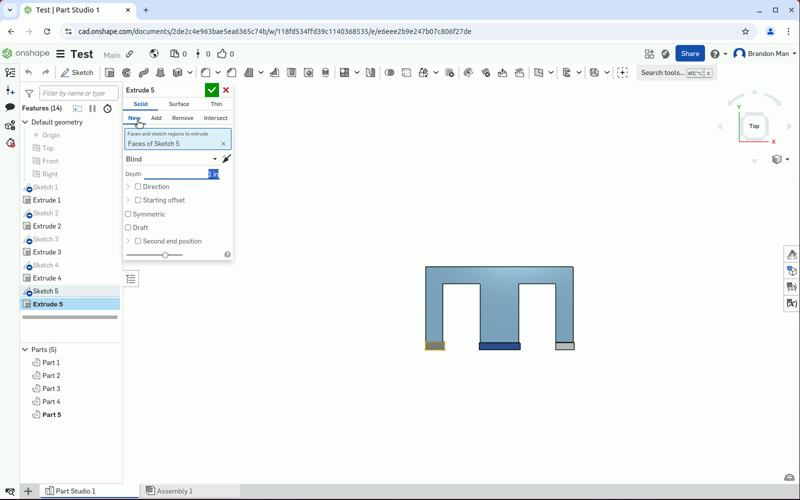
text(-3.611)
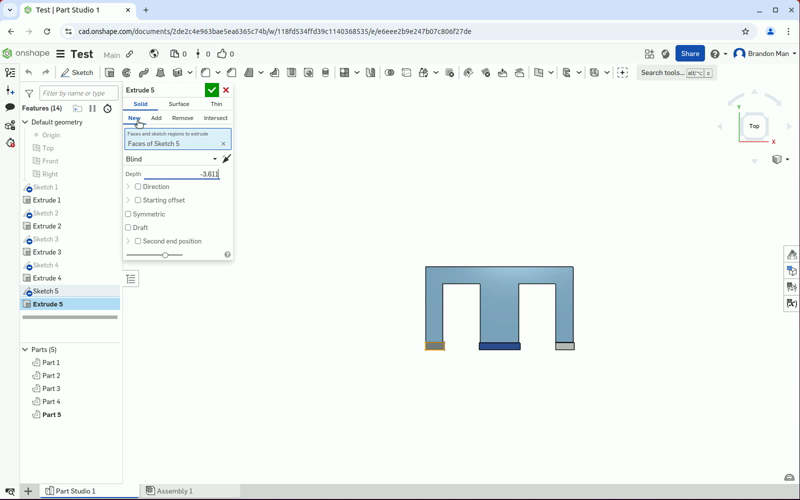
key(enter)
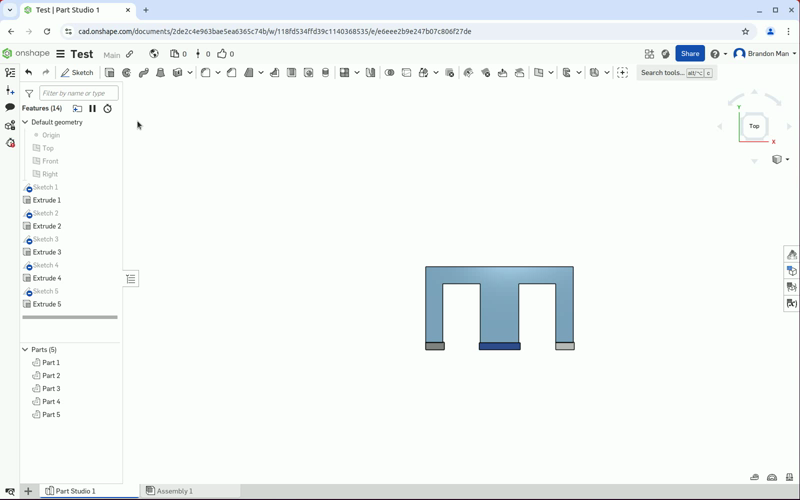
key(shift+h)
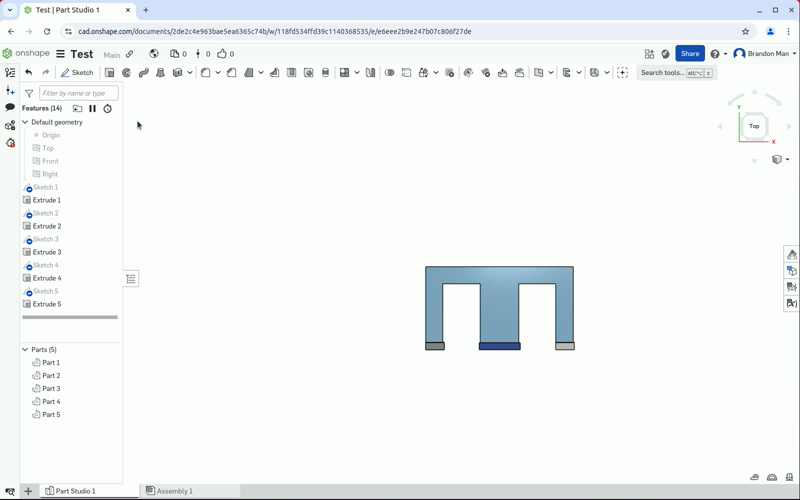
key(shift+h)
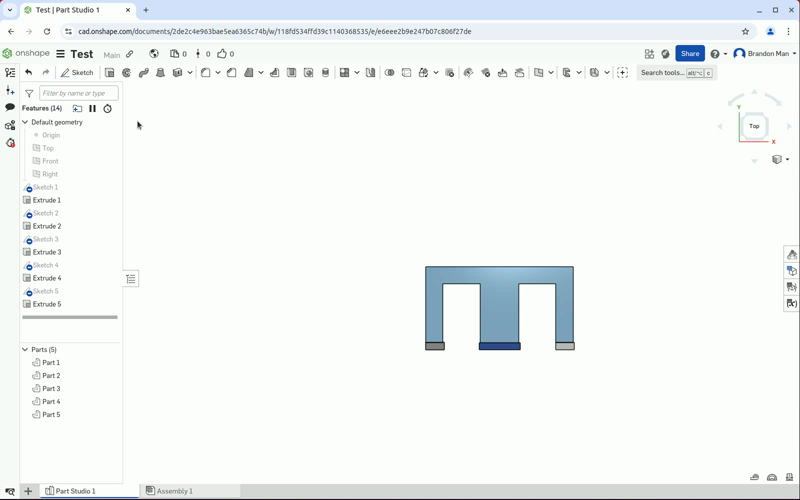
mouse_move(73, 189)
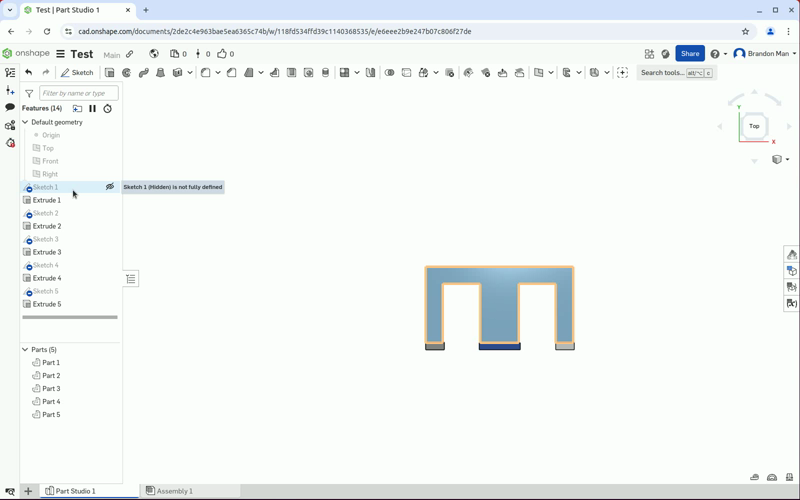
click(73, 189)
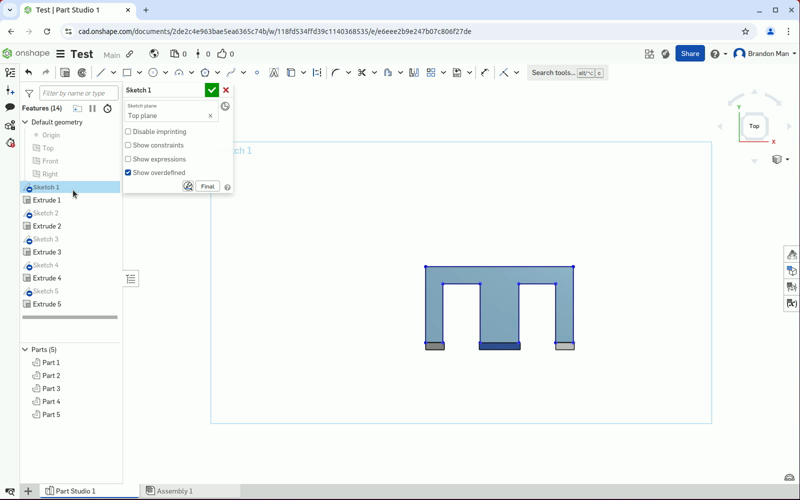
mouse_move(229, 92)
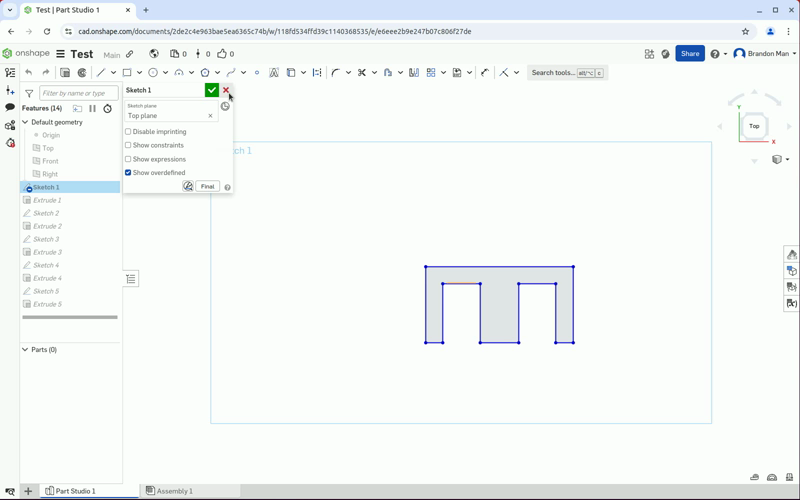
click(229, 92)
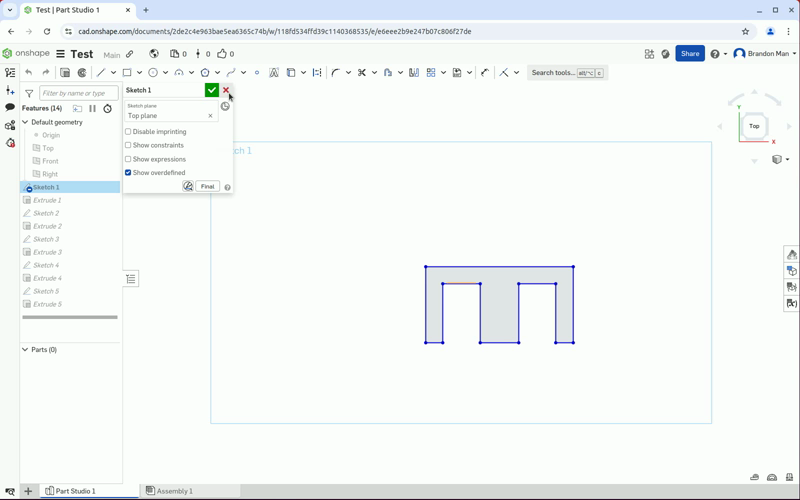
key(shift+s)
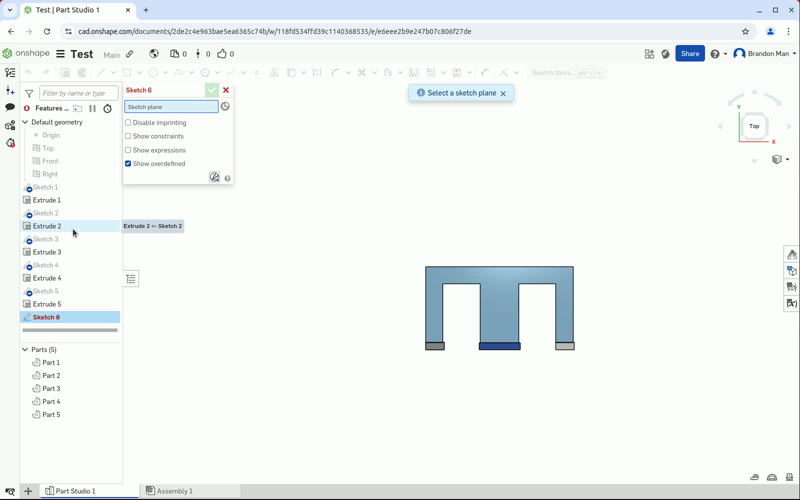
scroll(3)
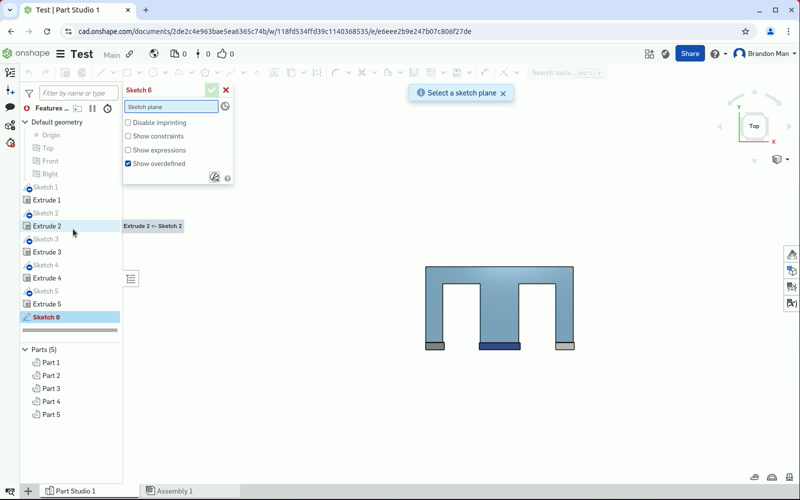
mouse_move(73, 150)
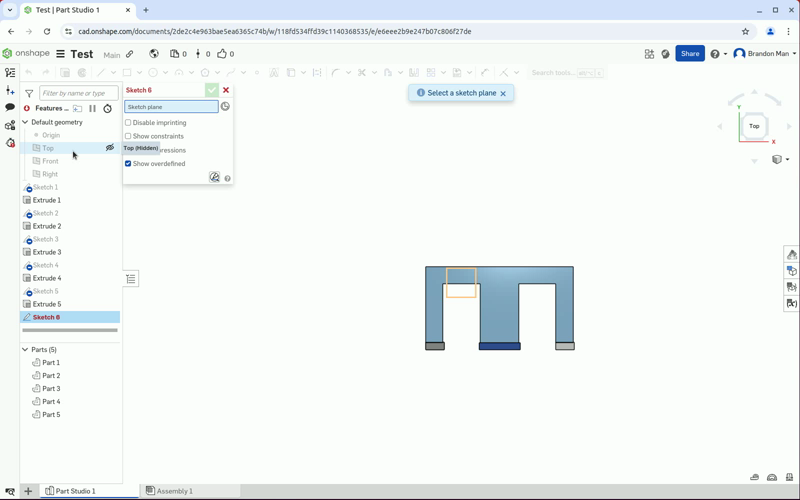
click(73, 150)
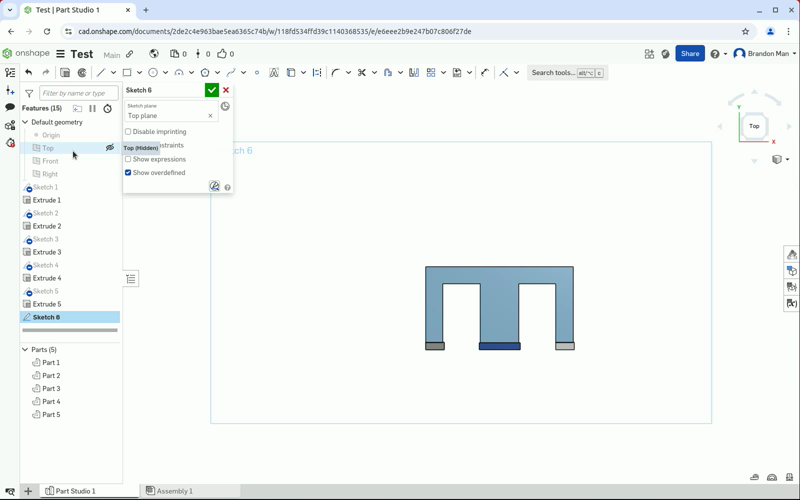
mouse_move(73, 352)
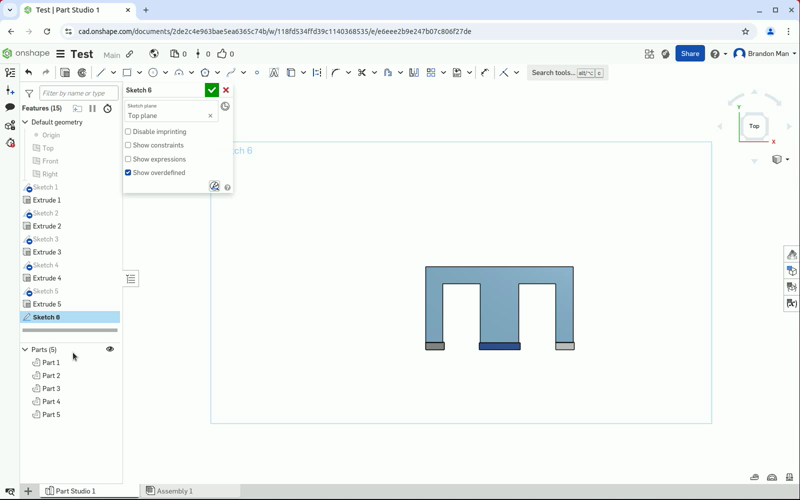
key(y)
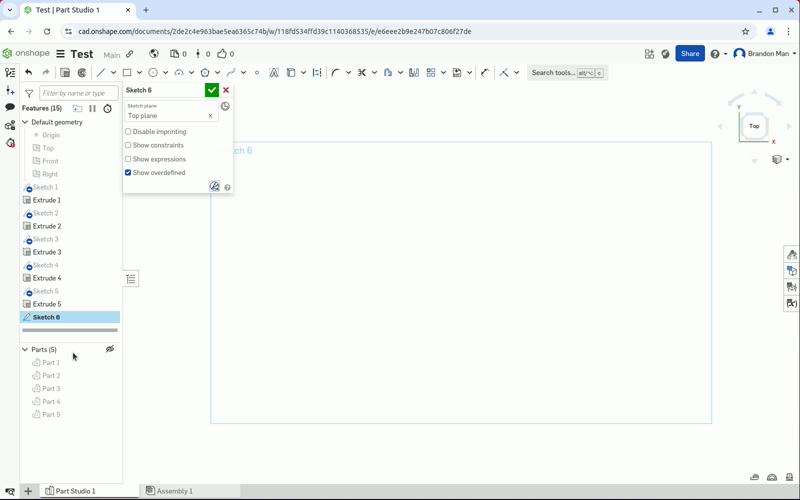
key(l)
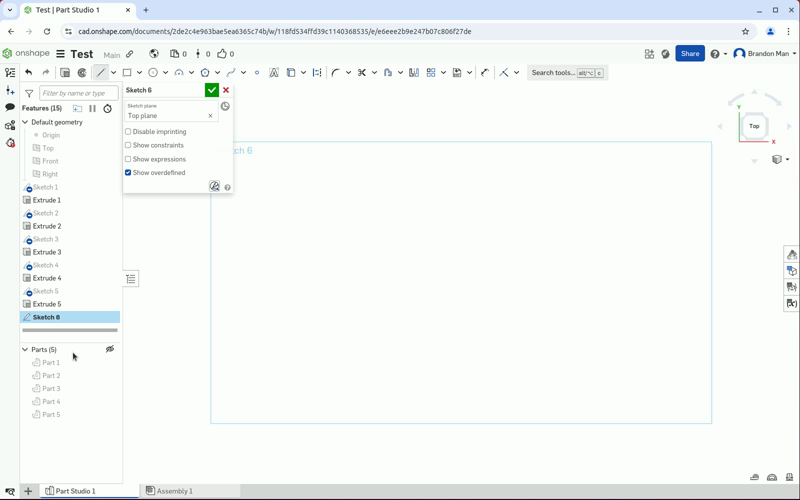
key_down(shift)
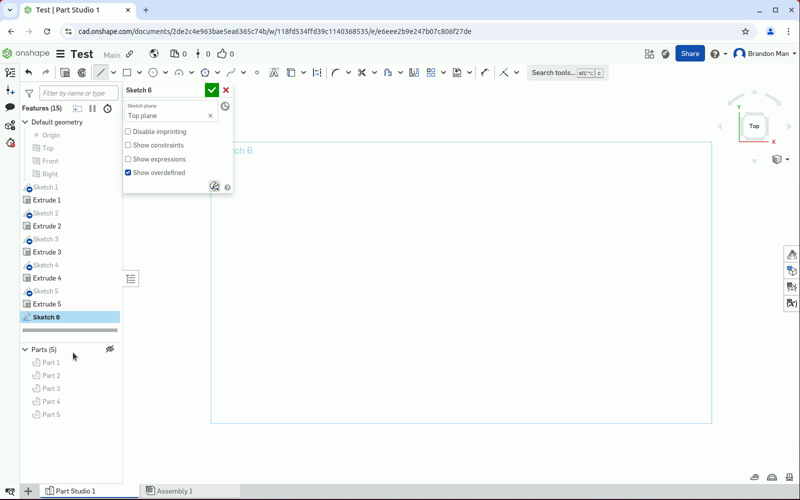
mouse_move(479, 349)
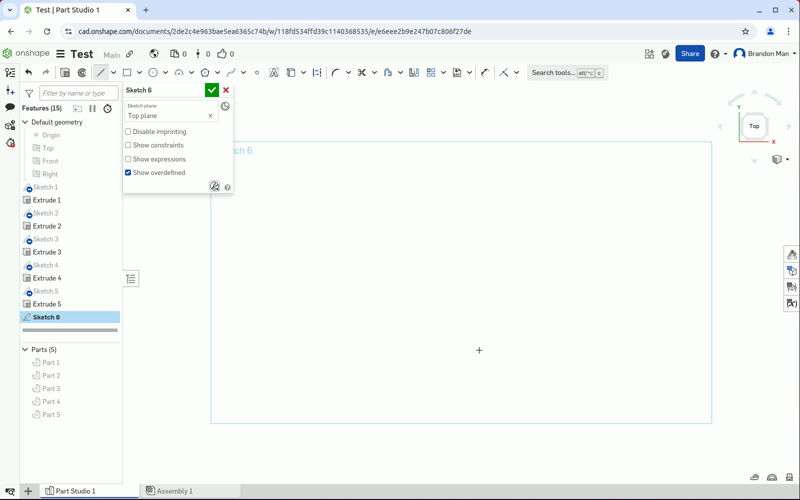
click(479, 349)
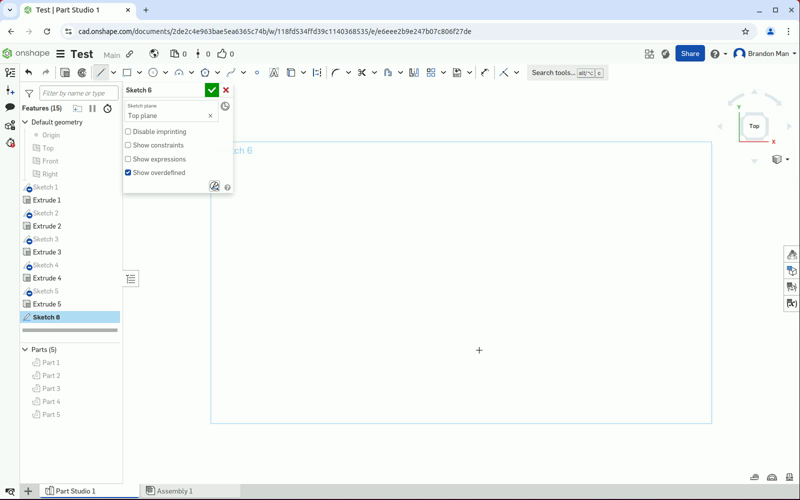
key_up(shift)
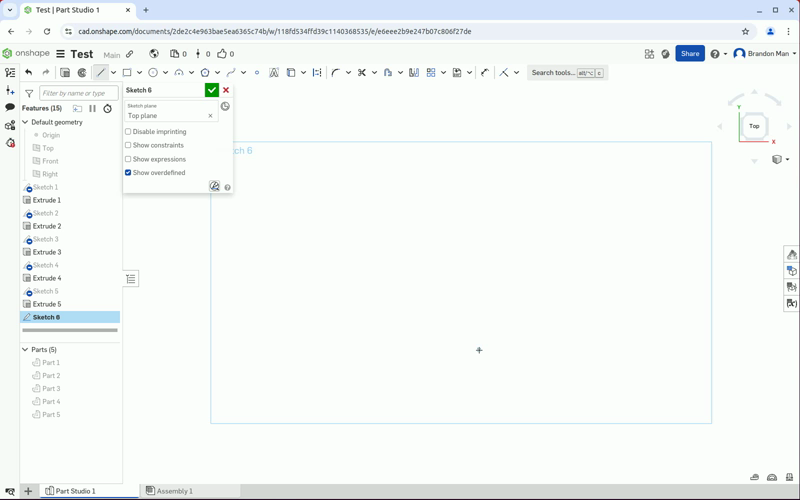
key_down(shift)
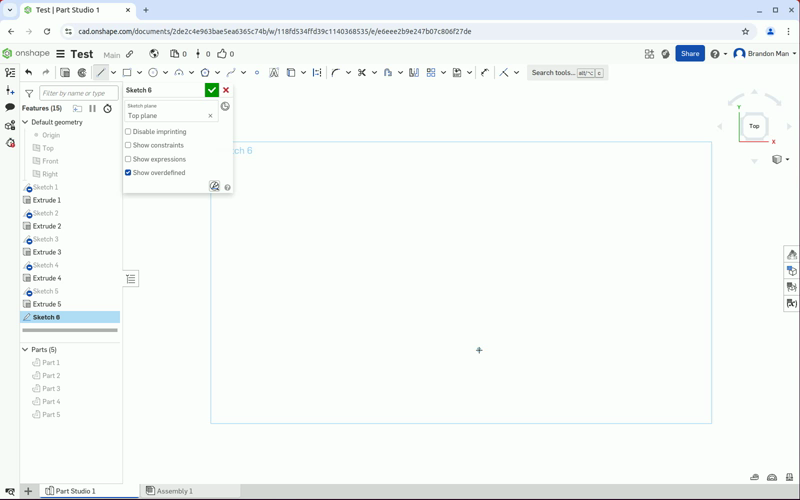
mouse_move(509, 349)
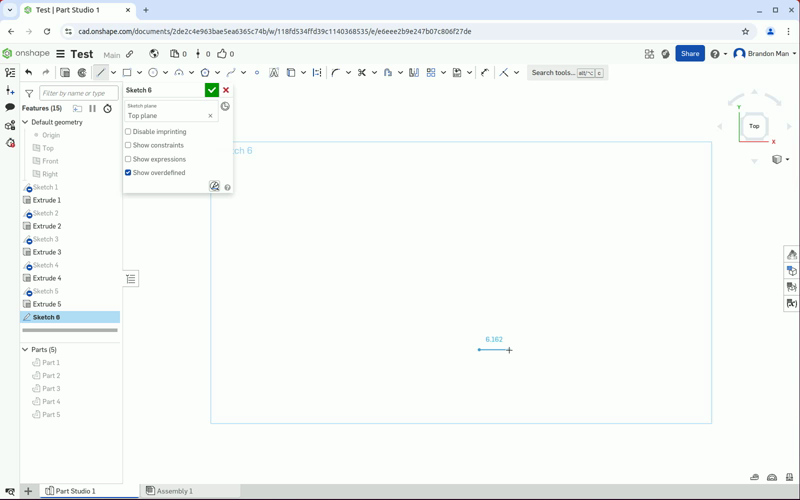
mouse_move(520, 349)
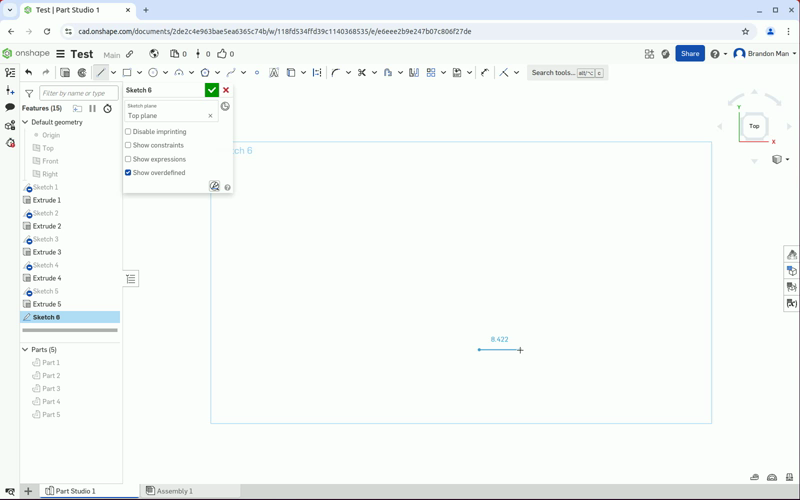
click(520, 349)
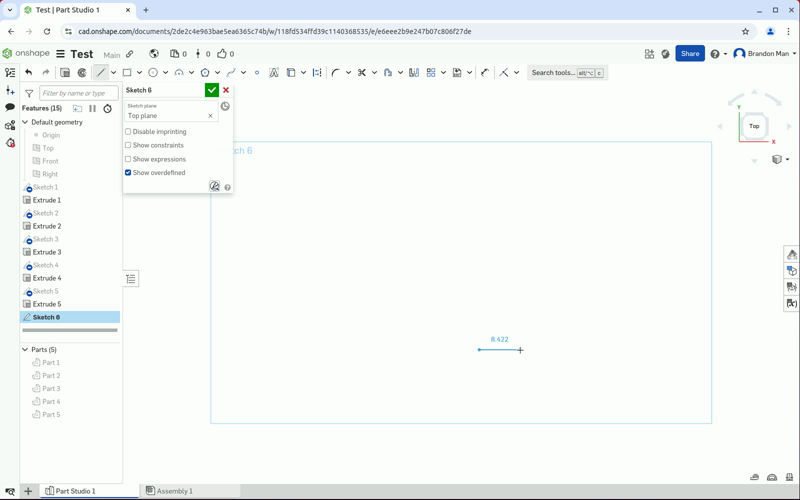
key_up(shift)
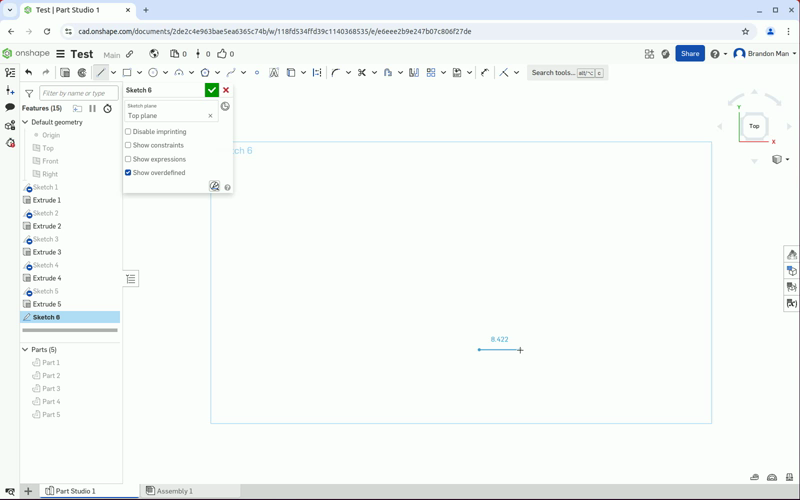
key_down(shift)
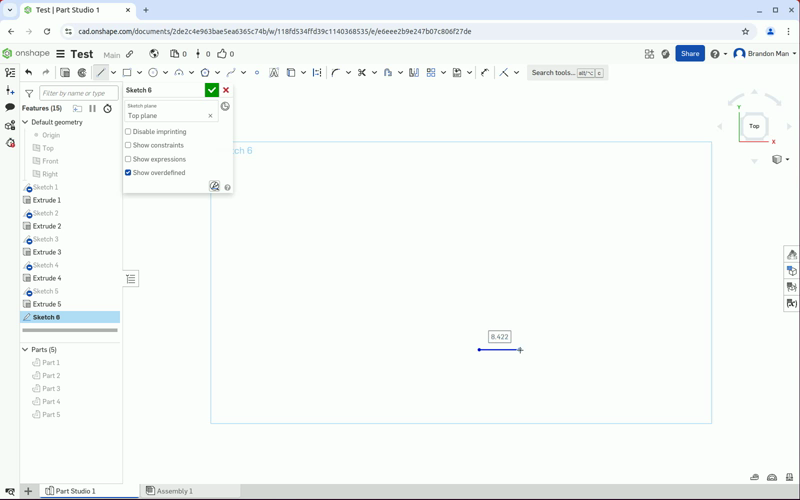
mouse_move(550, 349)
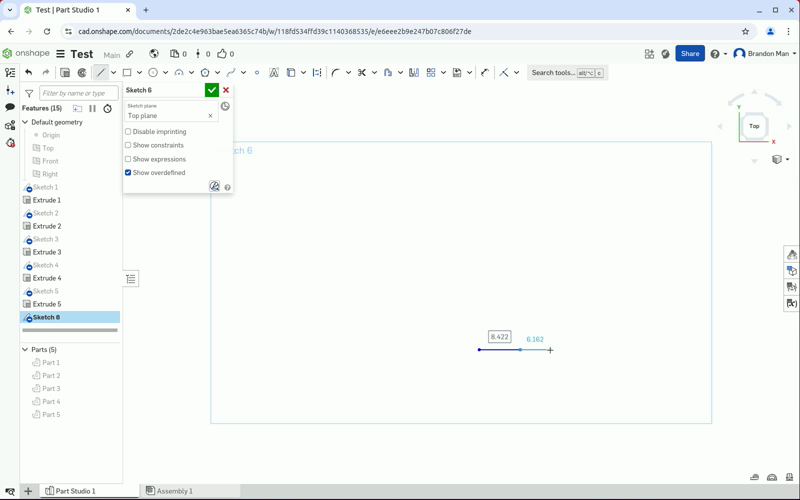
mouse_move(520, 342)
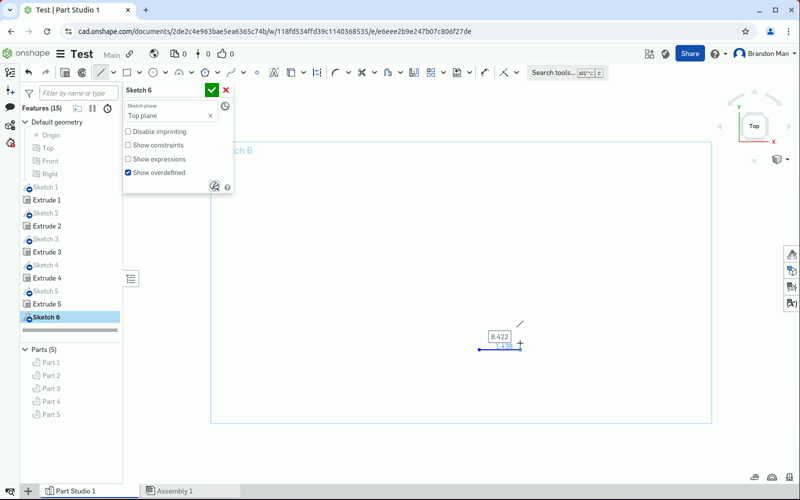
scroll(6)
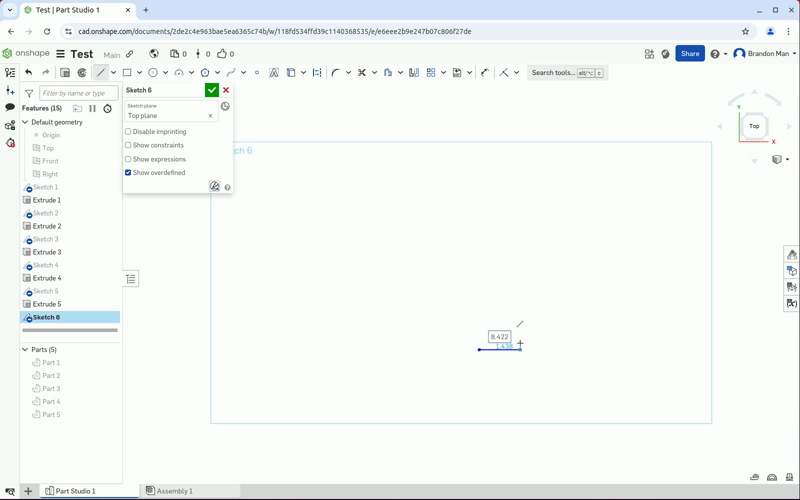
scroll(6)
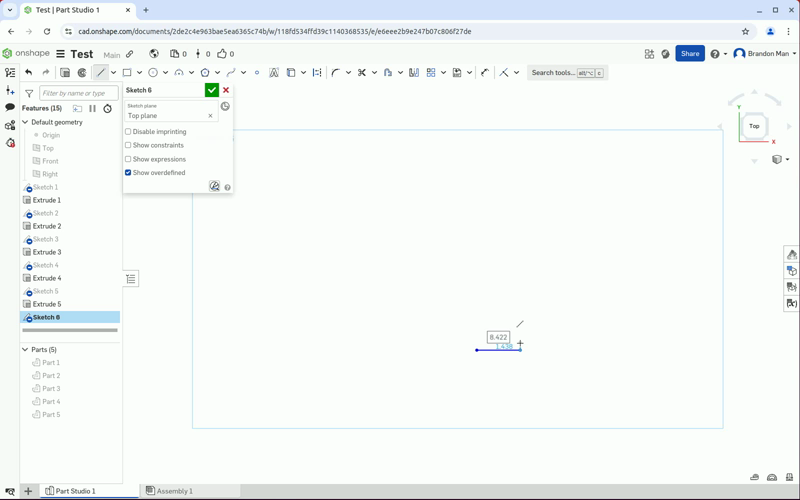
scroll(6)
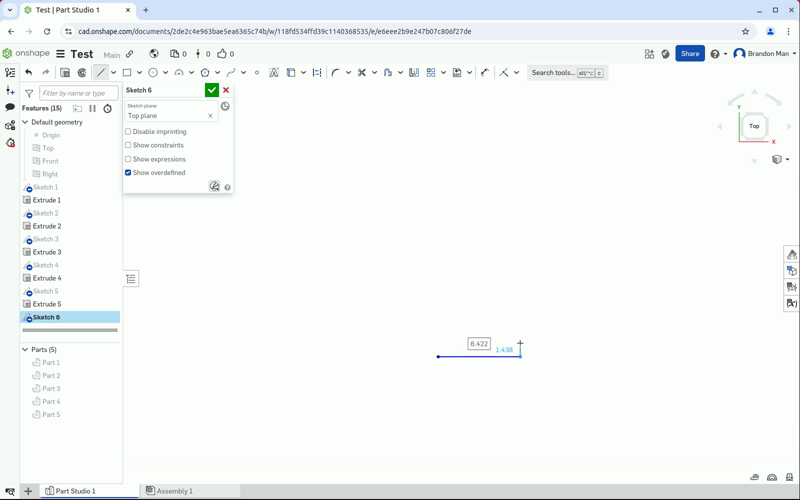
scroll(6)
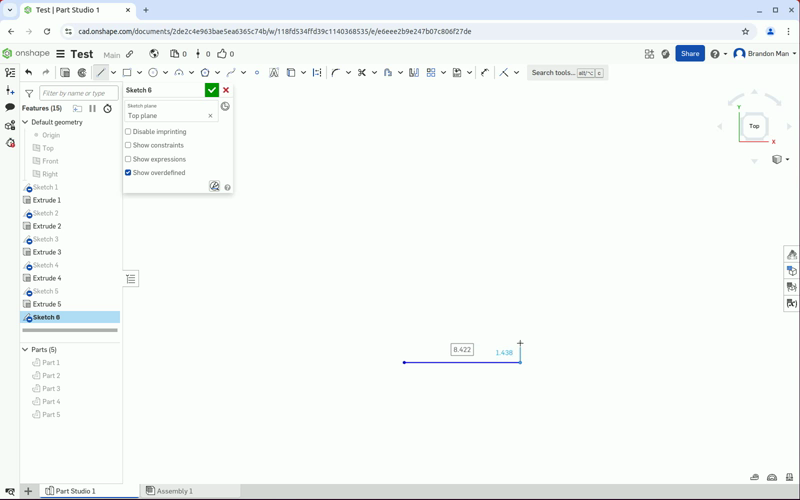
scroll(6)
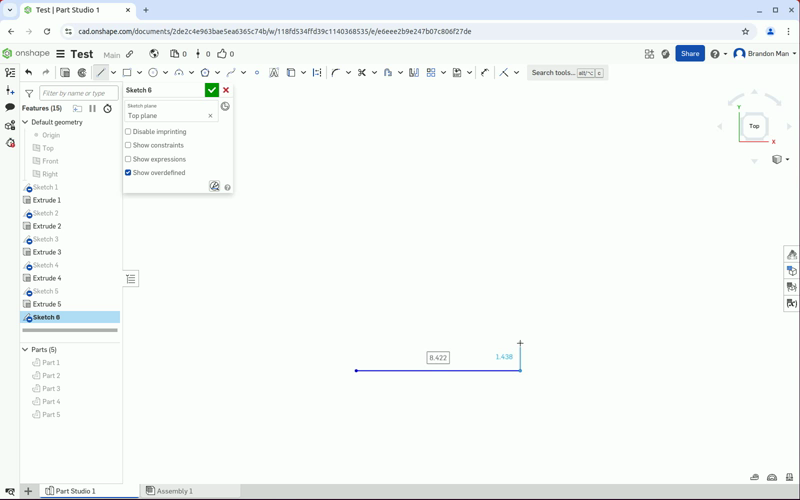
scroll(6)
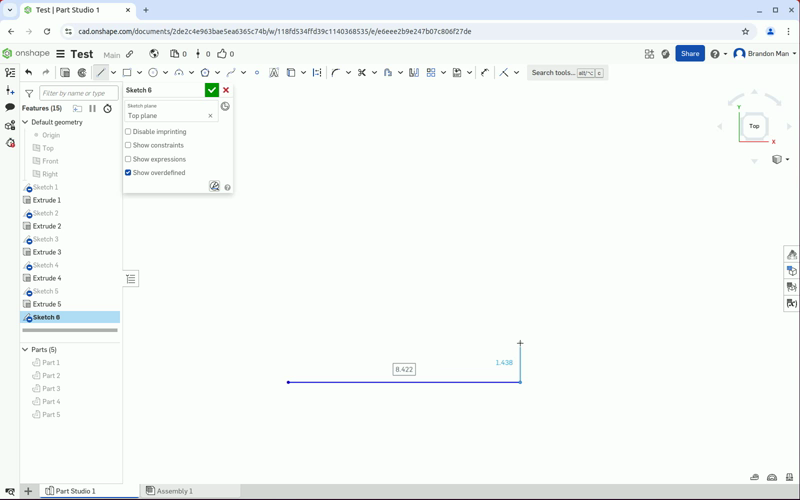
scroll(6)
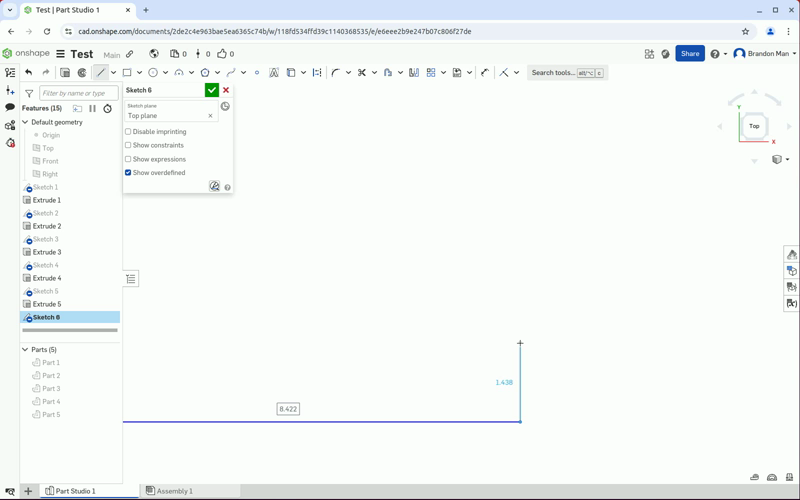
click(520, 342)
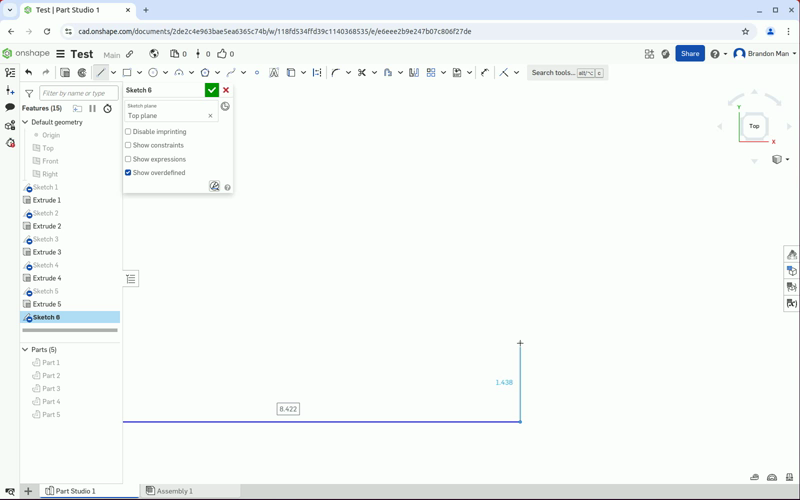
scroll(-6)
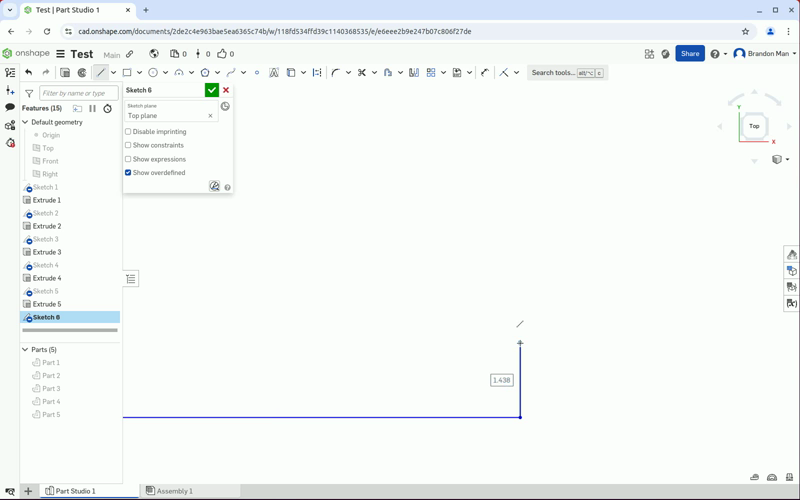
scroll(-6)
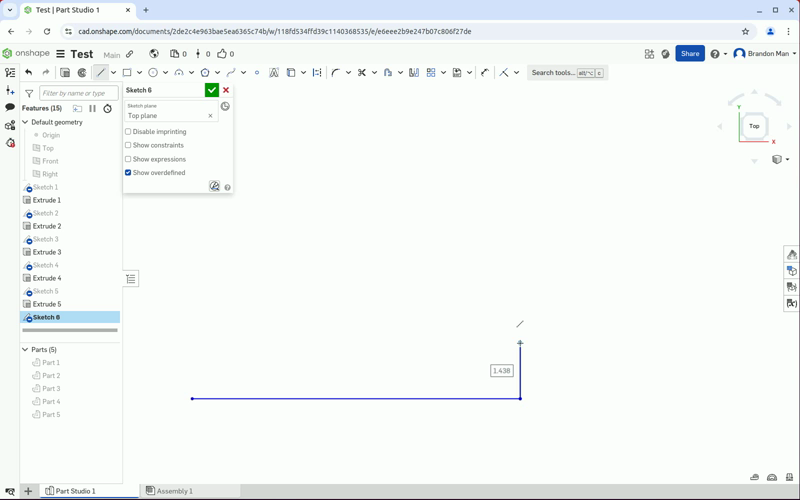
scroll(-6)
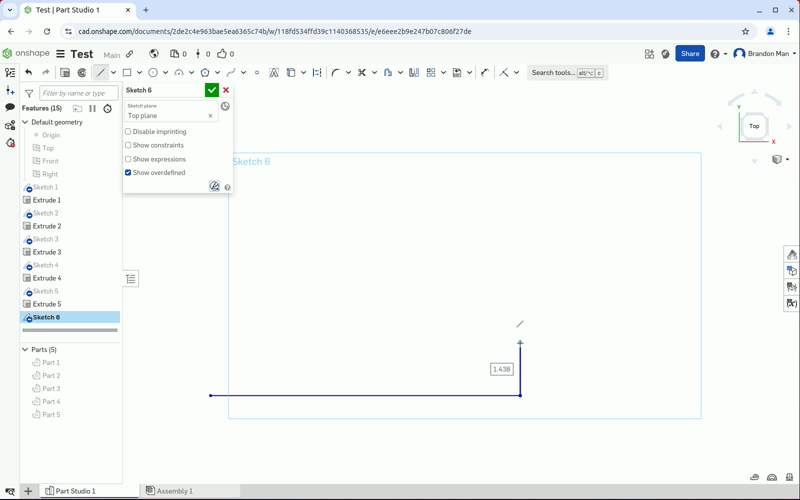
scroll(-6)
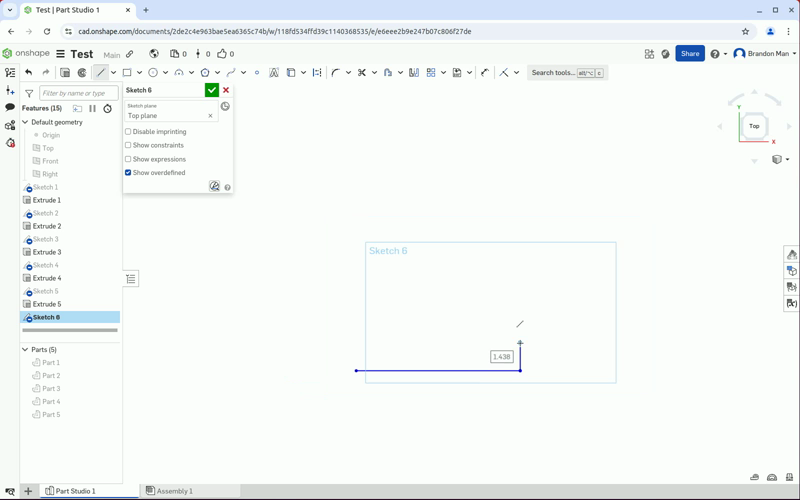
scroll(-6)
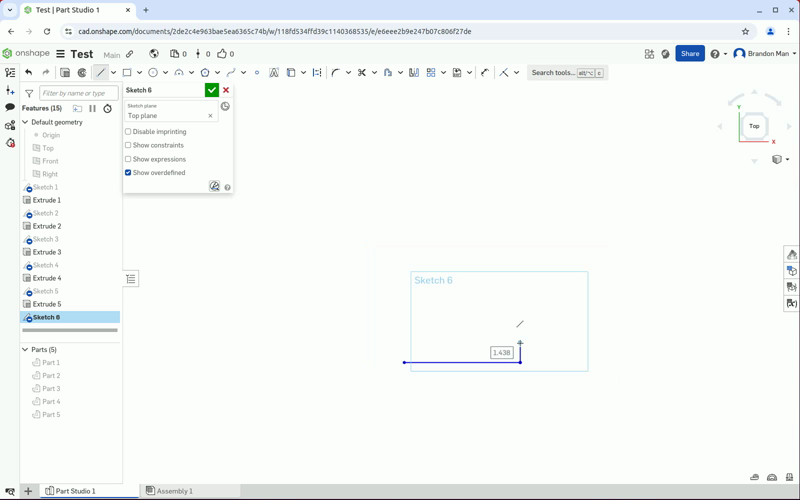
scroll(-6)
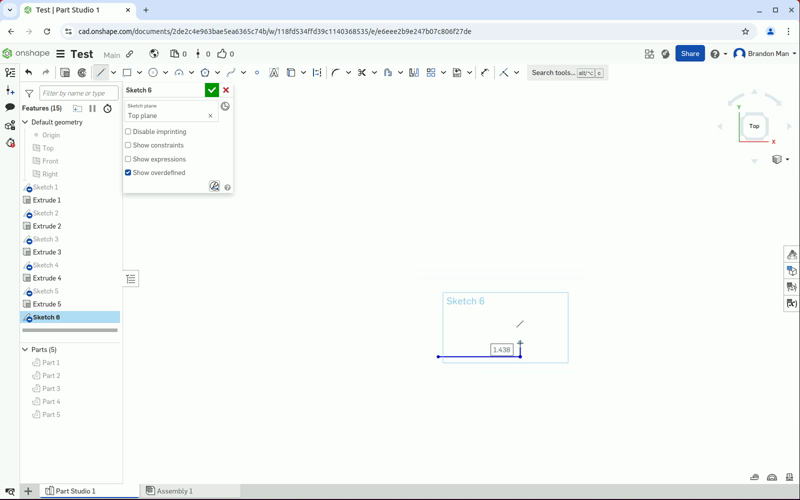
scroll(-6)
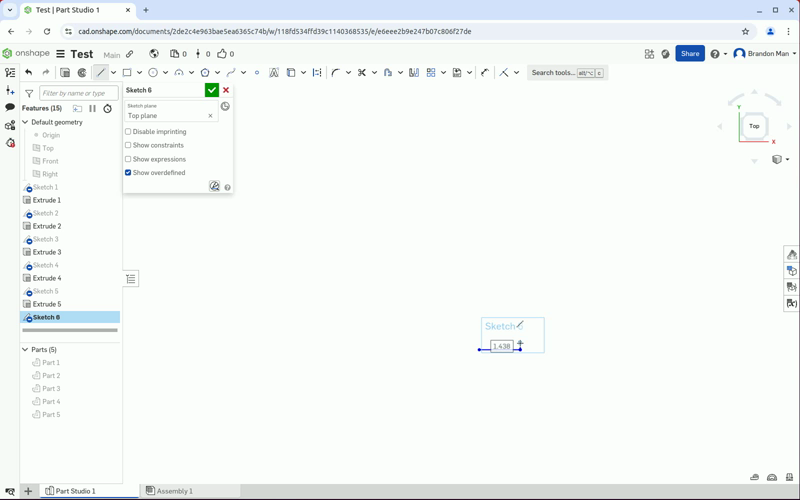
key_up(shift)
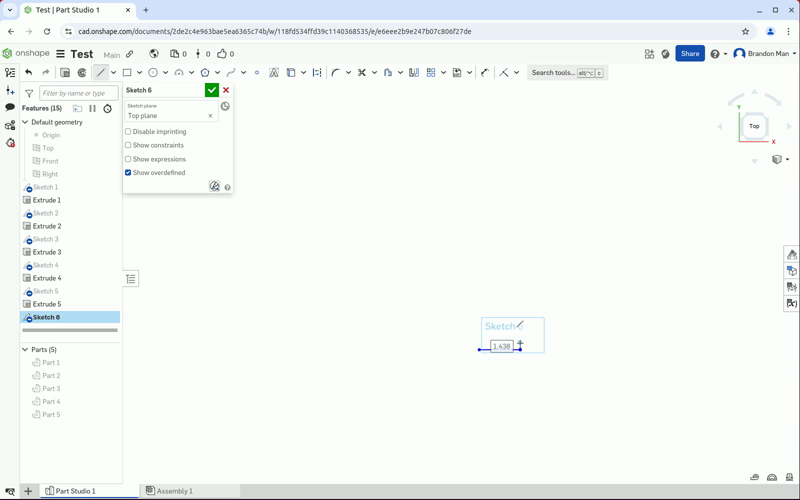
key_down(shift)
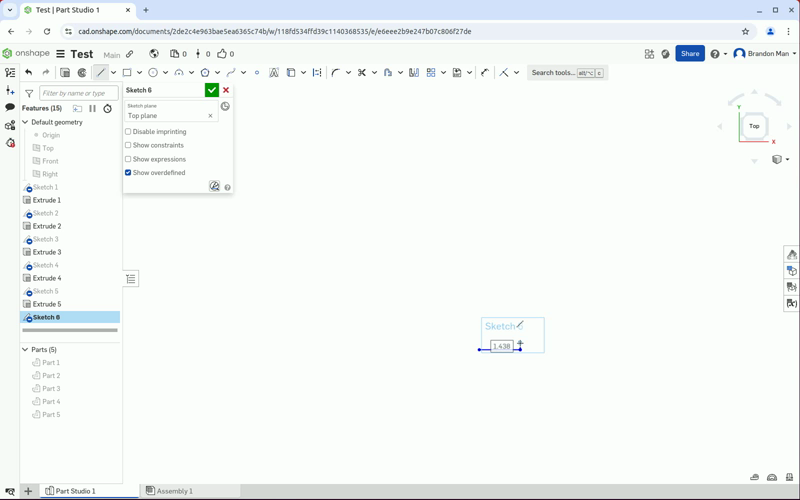
mouse_move(550, 342)
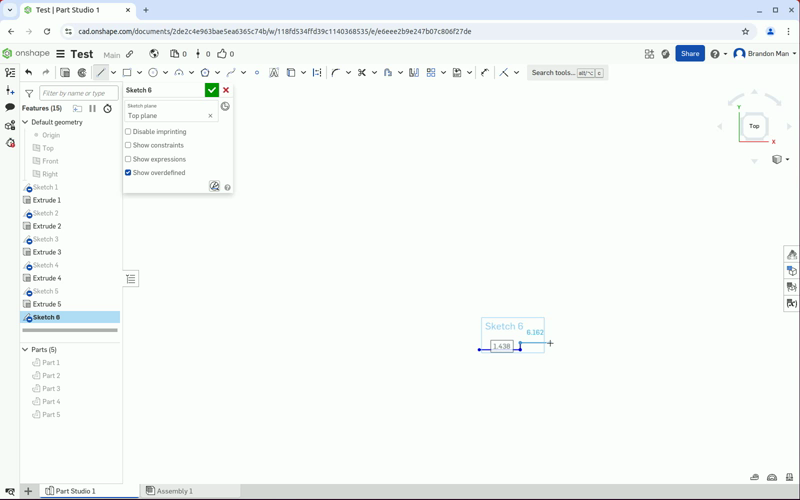
mouse_move(479, 342)
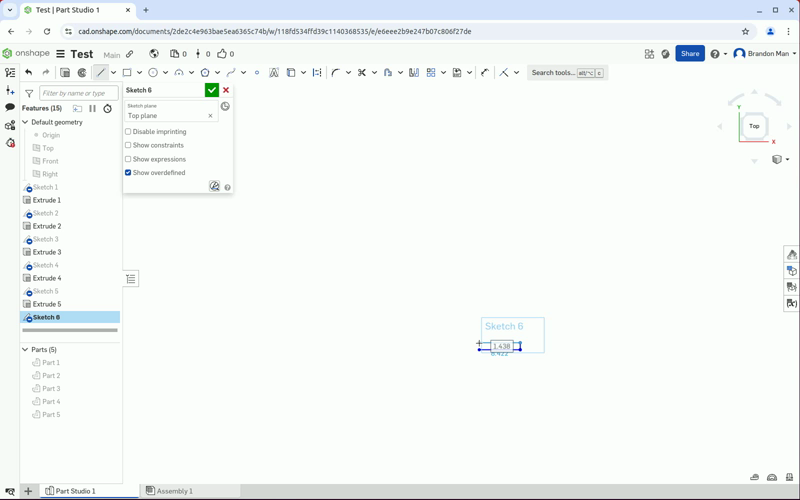
click(479, 342)
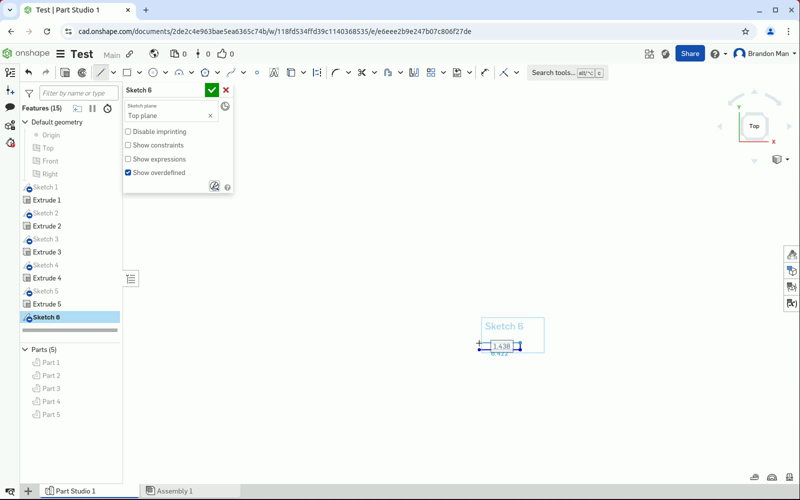
key_up(shift)
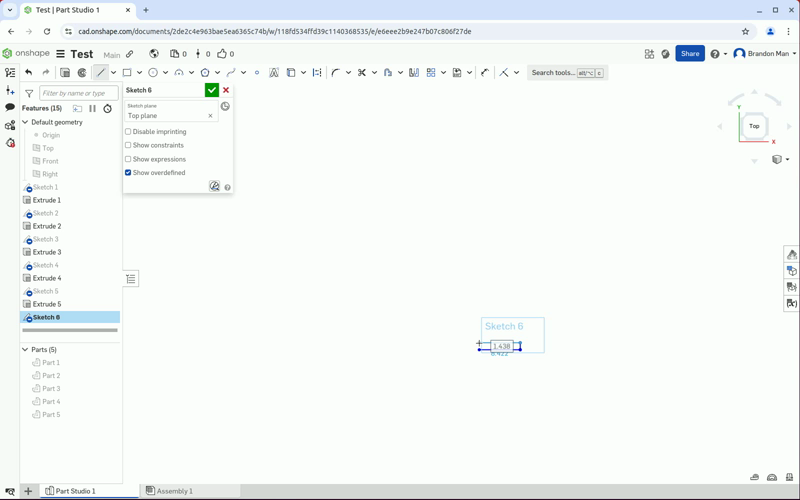
mouse_move(509, 342)
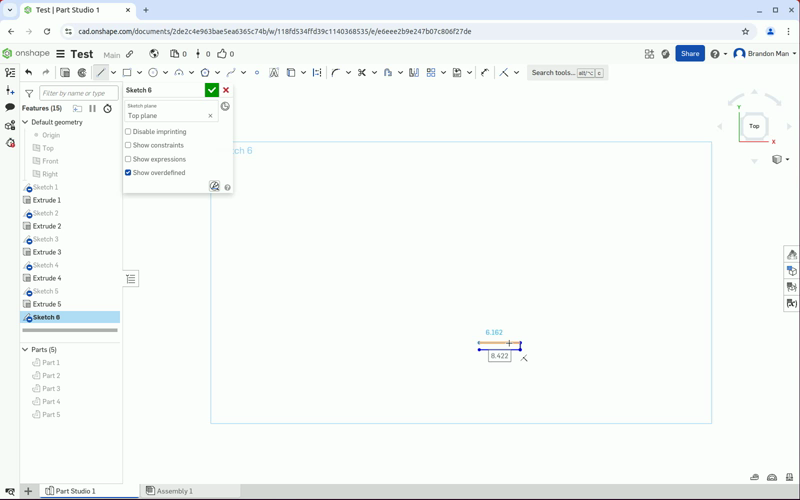
key_down(shift)
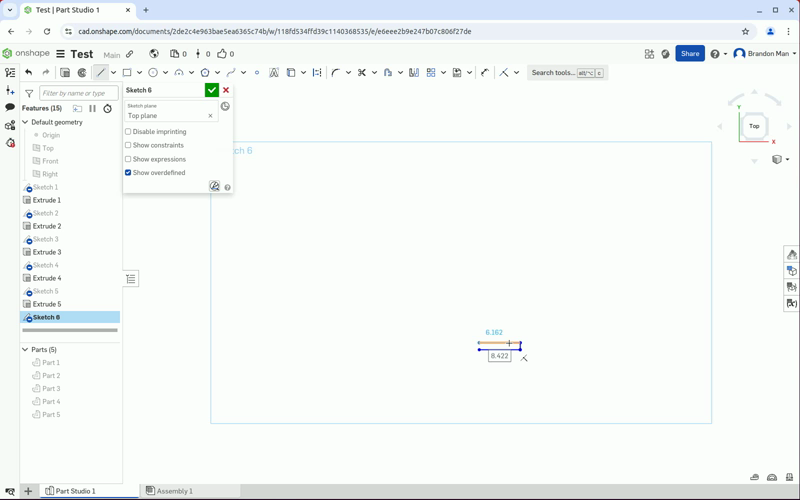
mouse_move(479, 349)
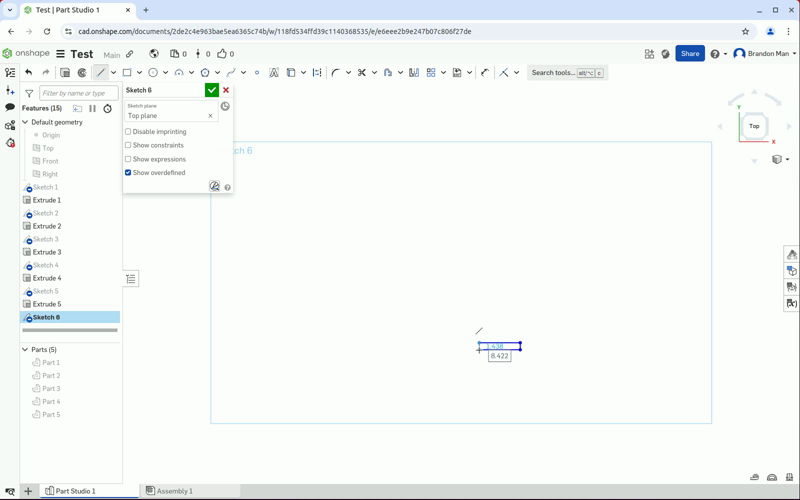
scroll(6)
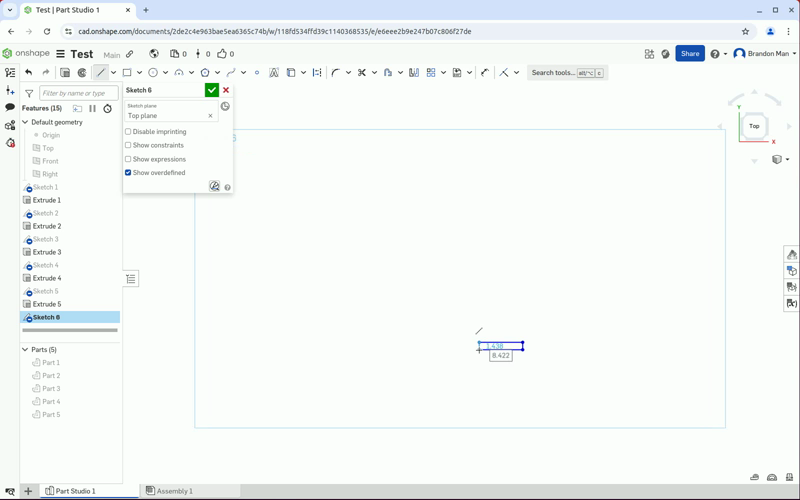
scroll(6)
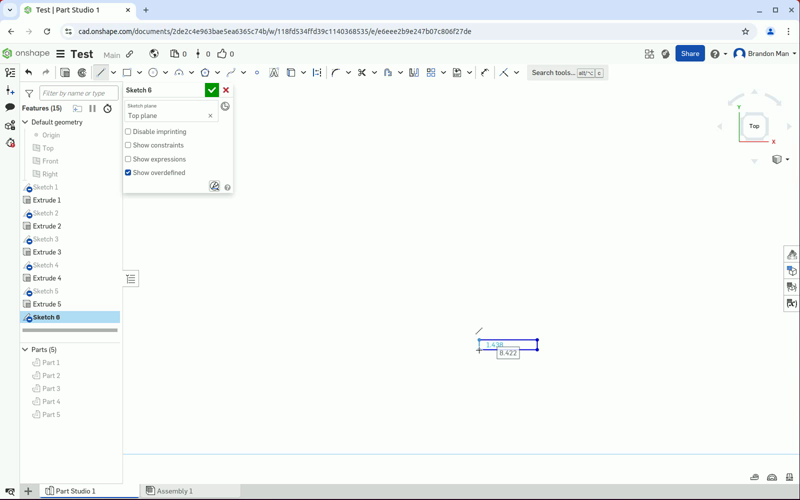
scroll(6)
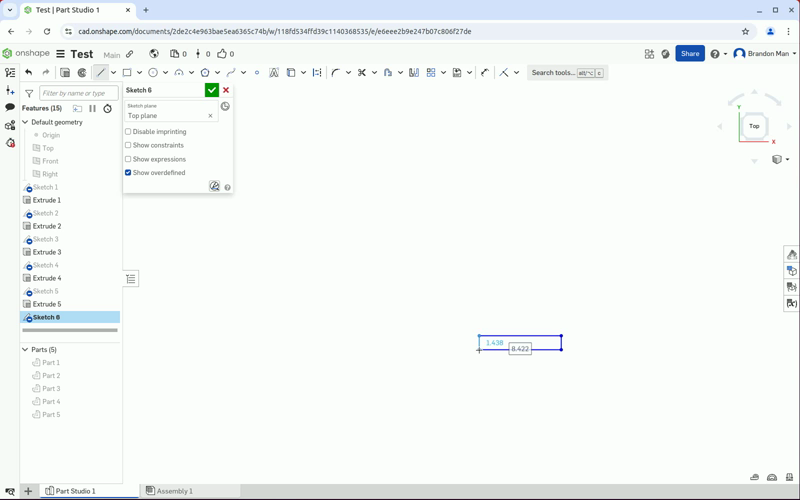
scroll(6)
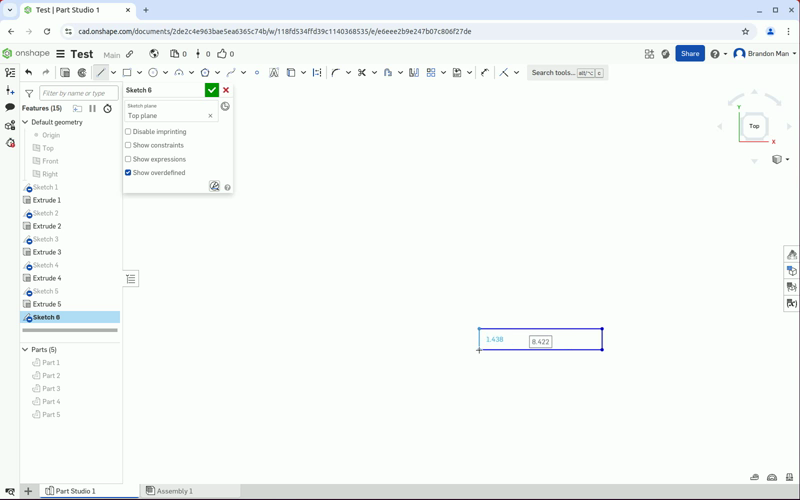
scroll(6)
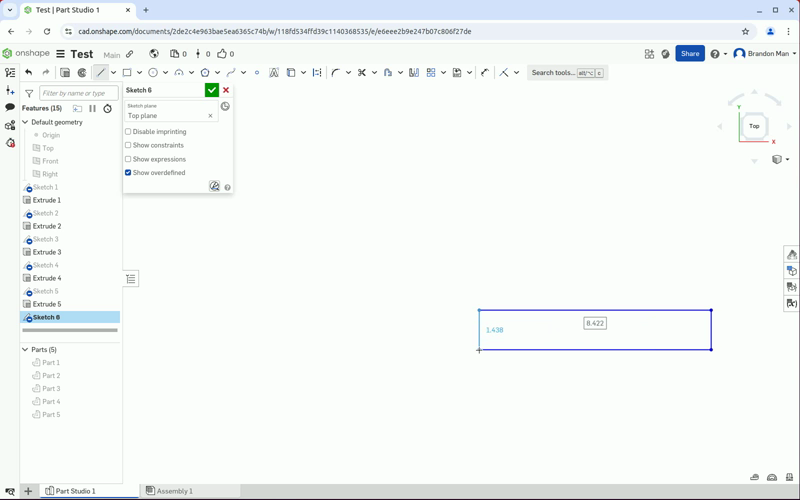
scroll(6)
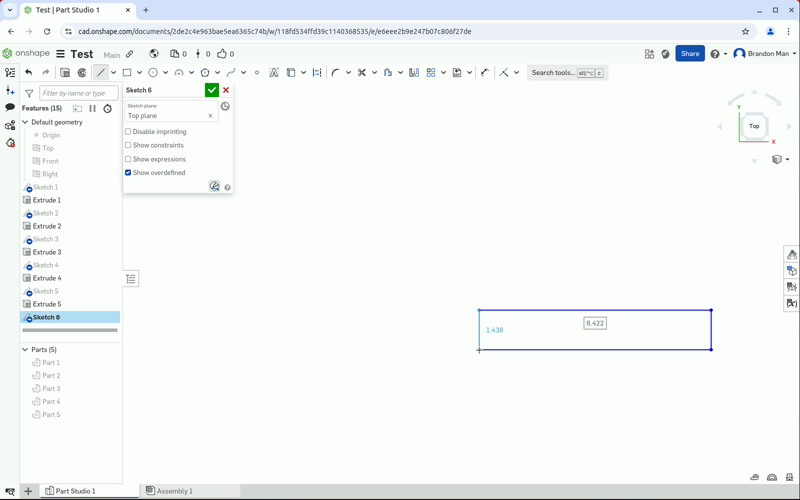
scroll(6)
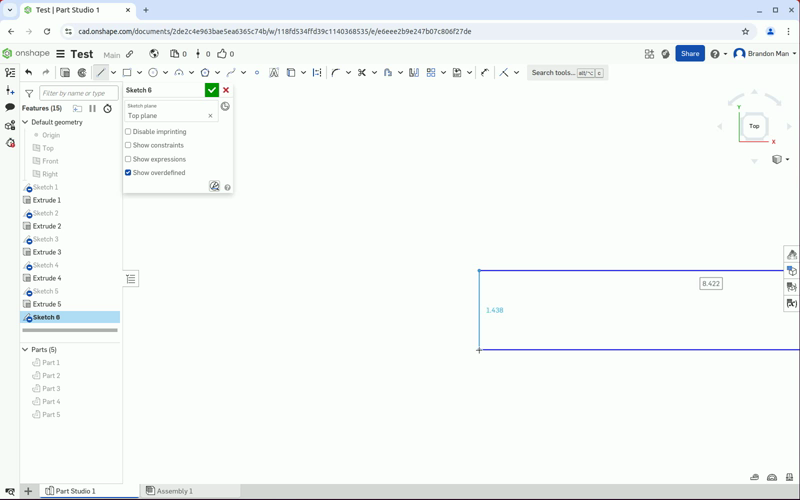
key_up(shift)
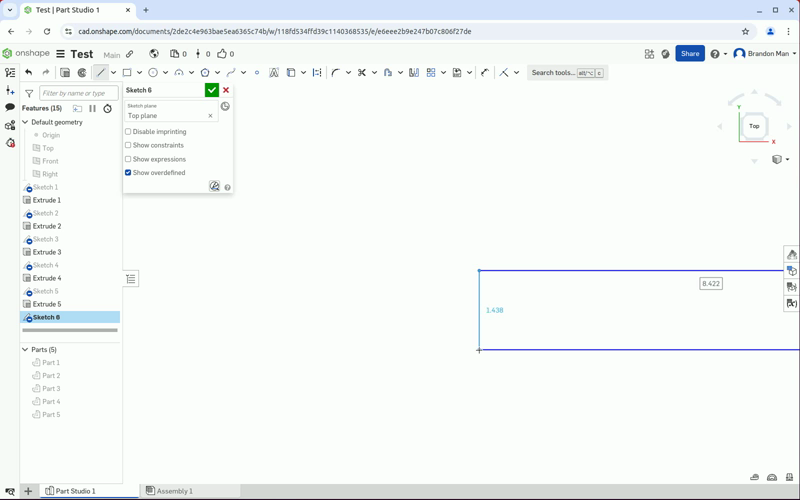
click(479, 349)
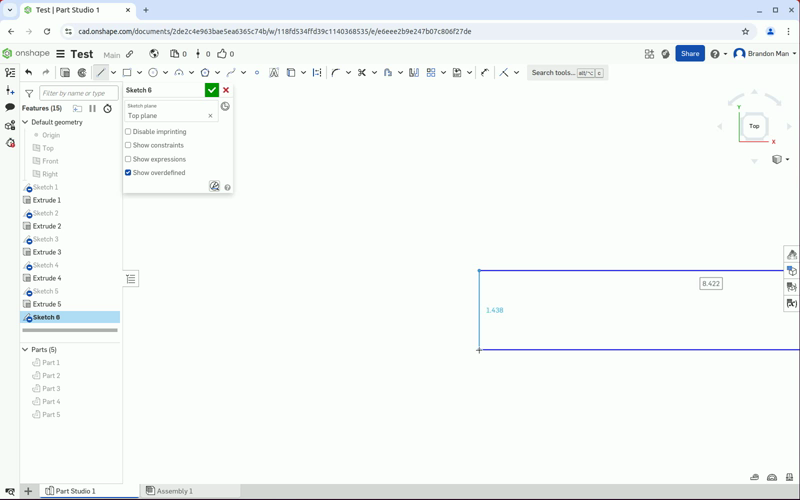
scroll(-6)
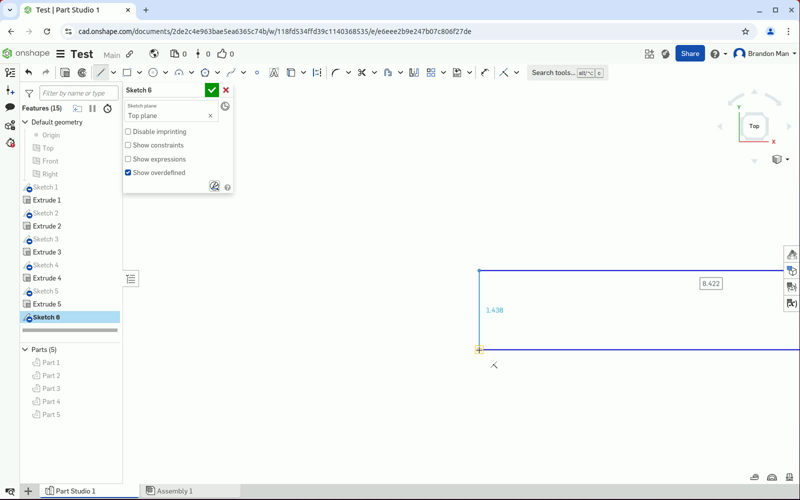
scroll(-6)
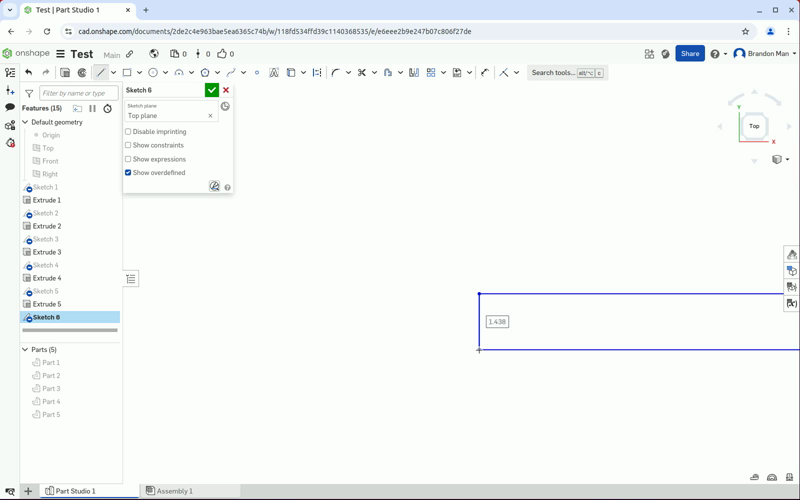
scroll(-6)
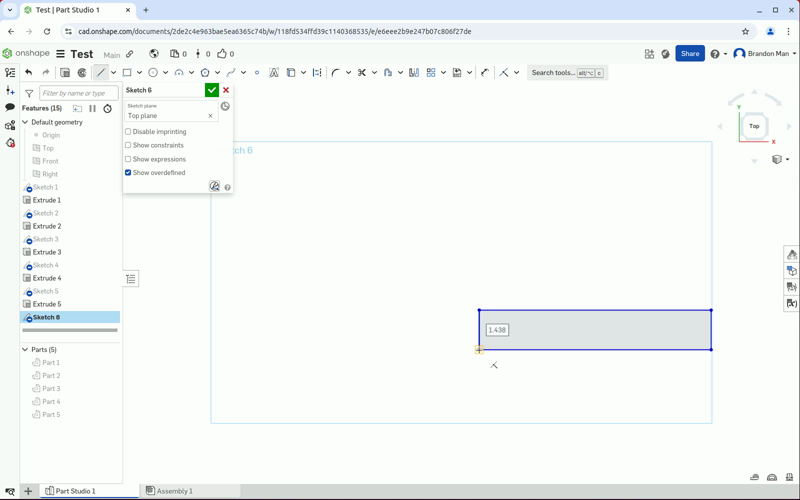
scroll(-6)
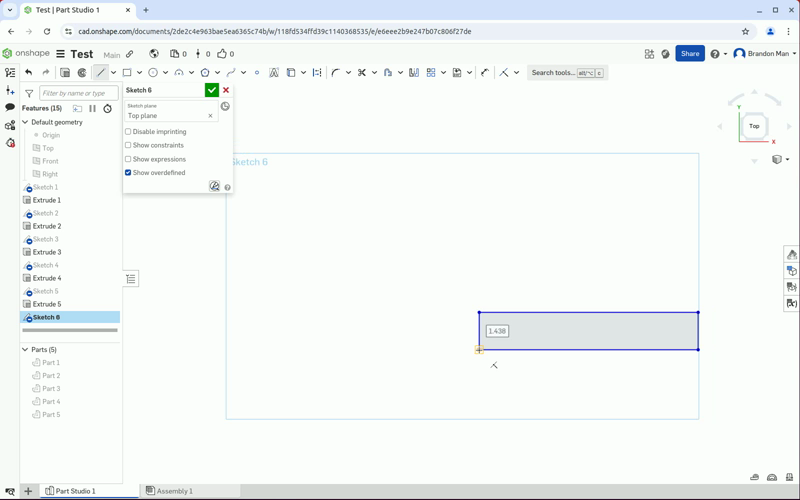
scroll(-6)
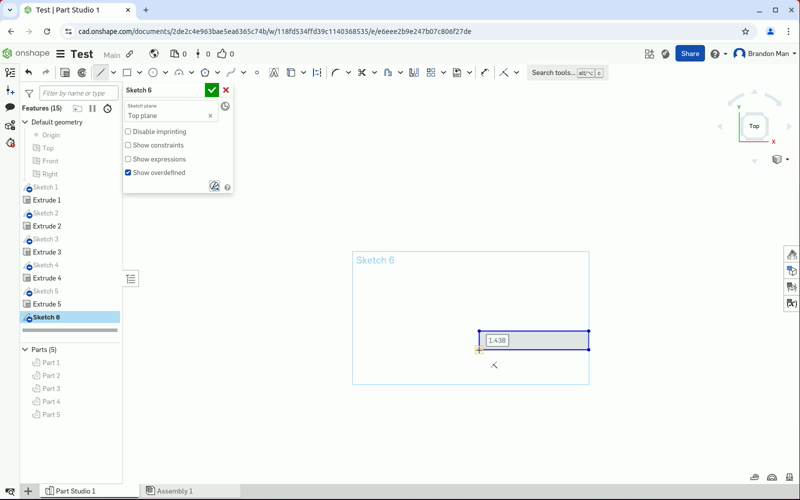
scroll(-6)
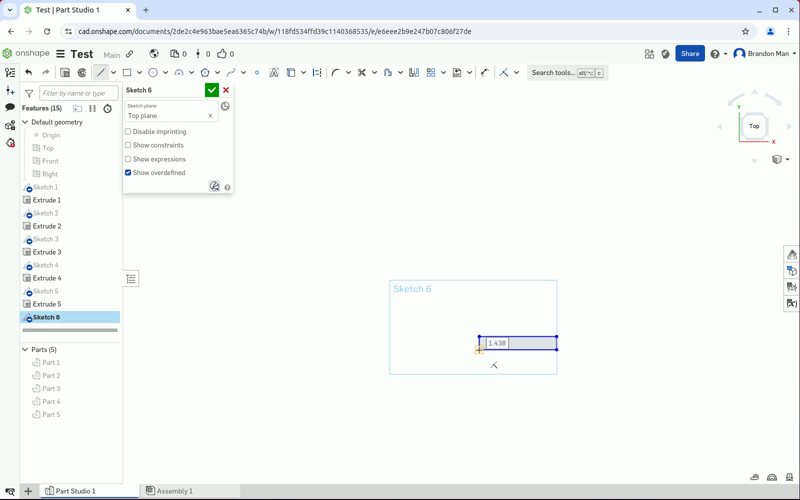
scroll(-6)
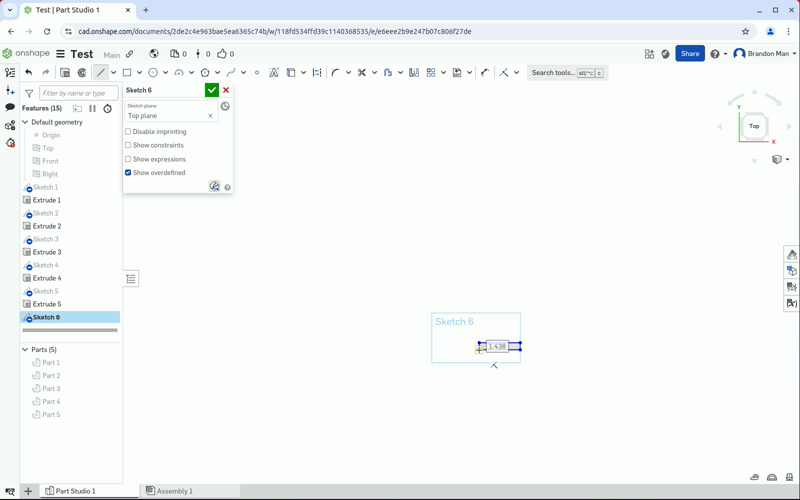
key(esc)
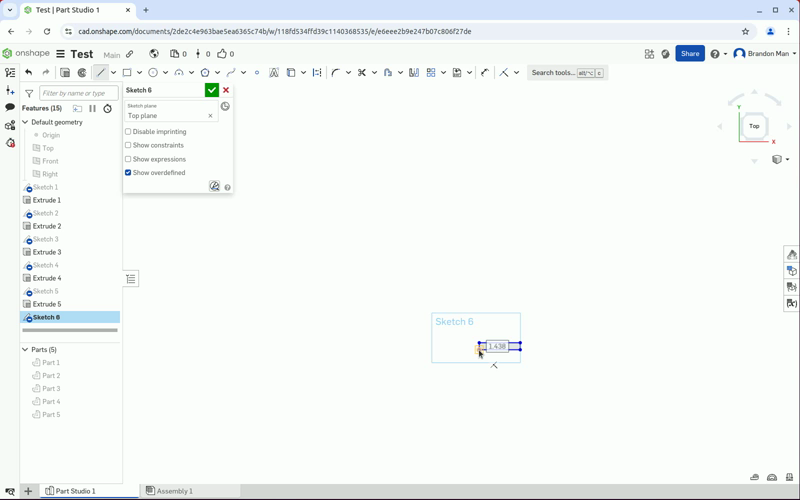
mouse_move(511, 344)
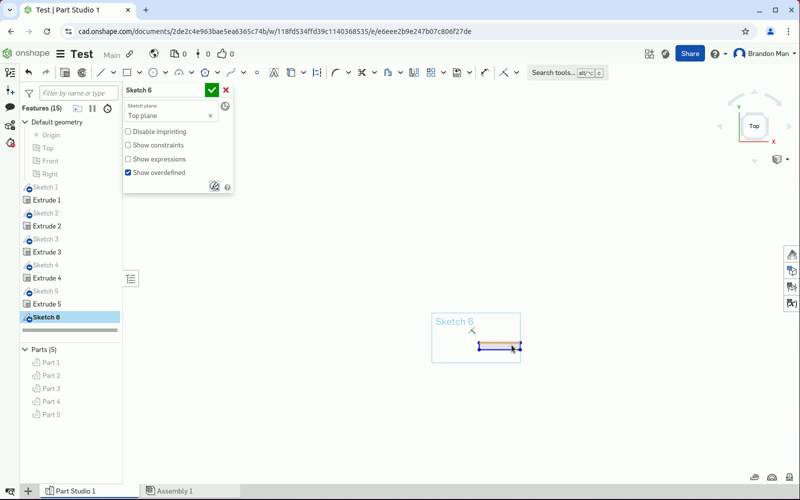
scroll(6)
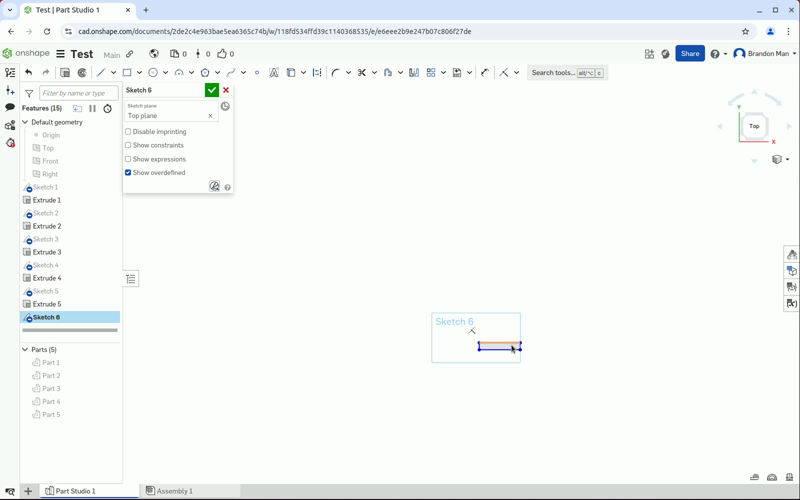
scroll(6)
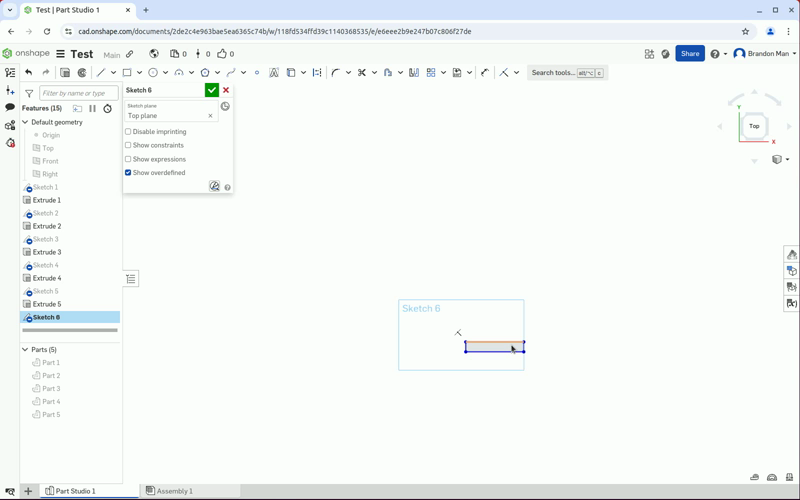
scroll(6)
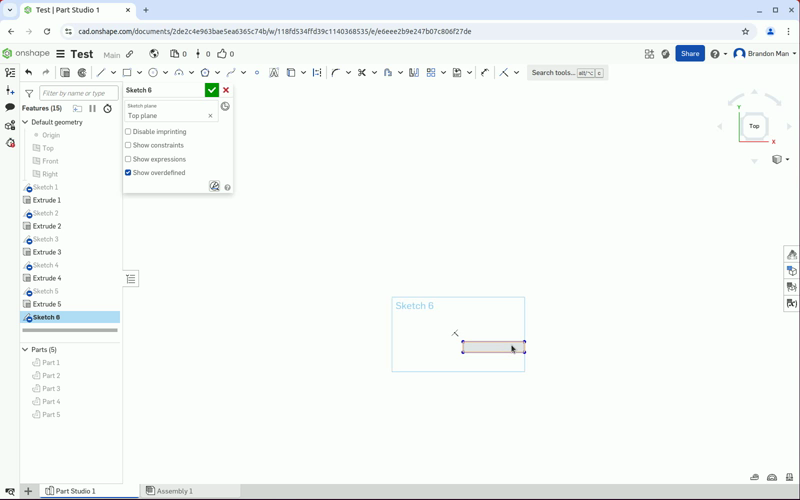
scroll(6)
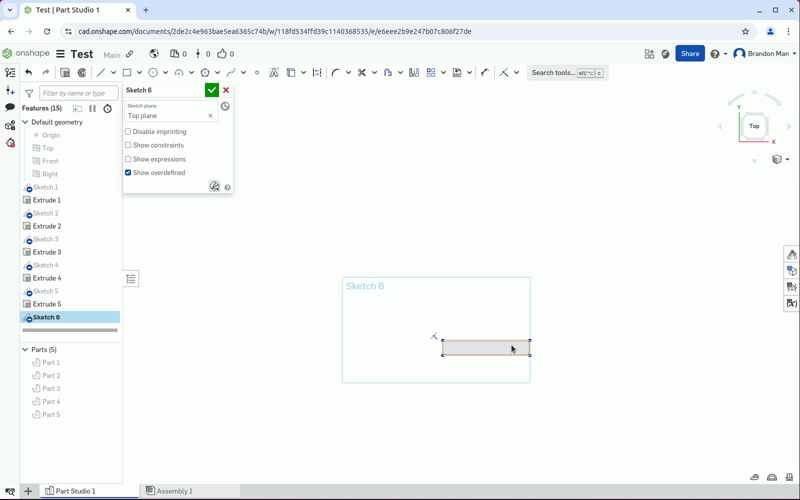
scroll(6)
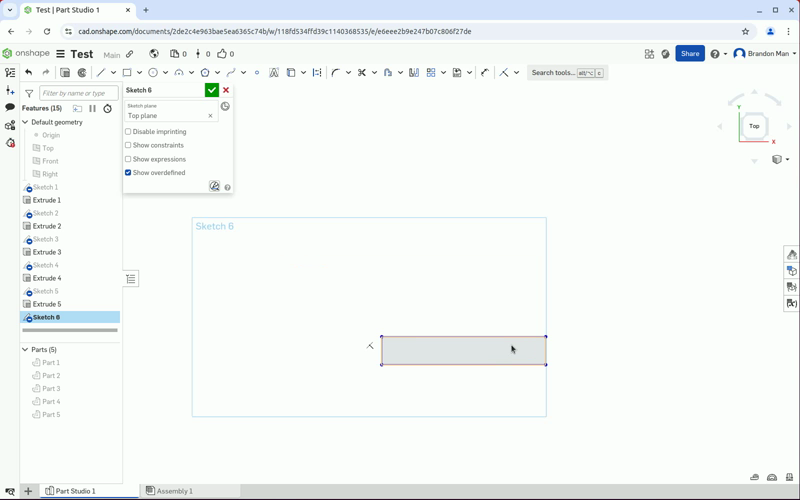
scroll(6)
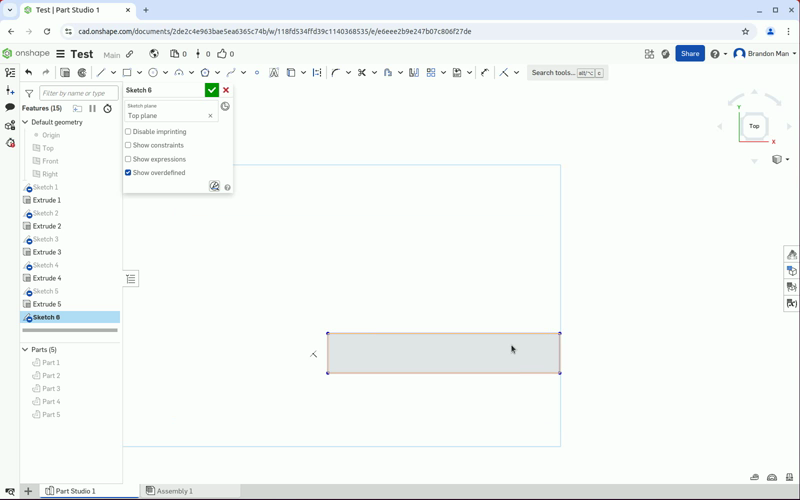
scroll(6)
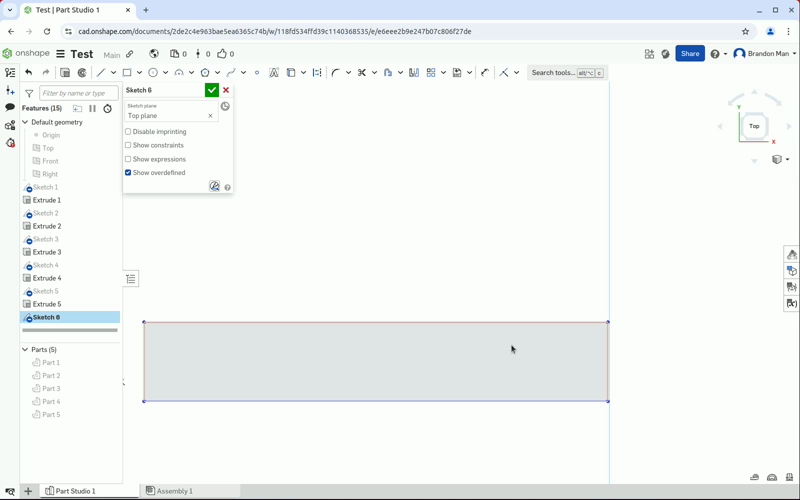
click(511, 344)
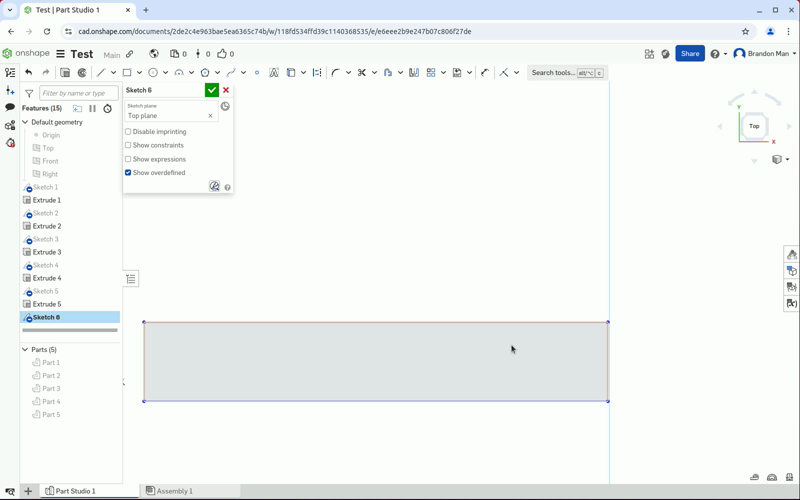
scroll(-6)
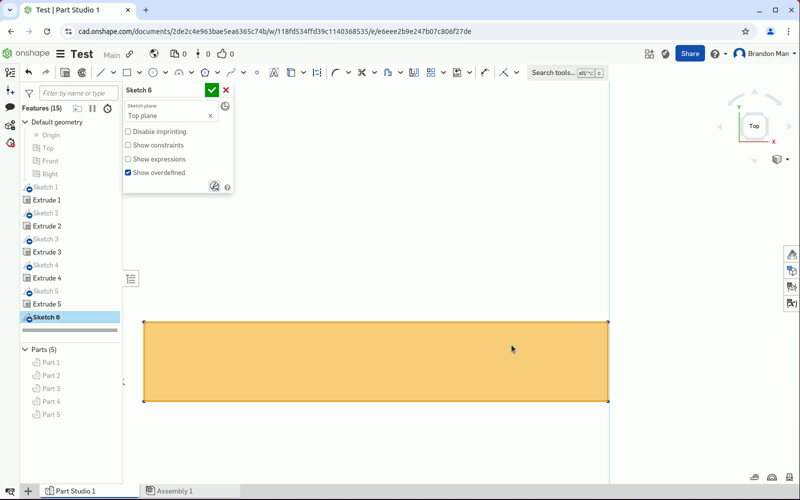
scroll(-6)
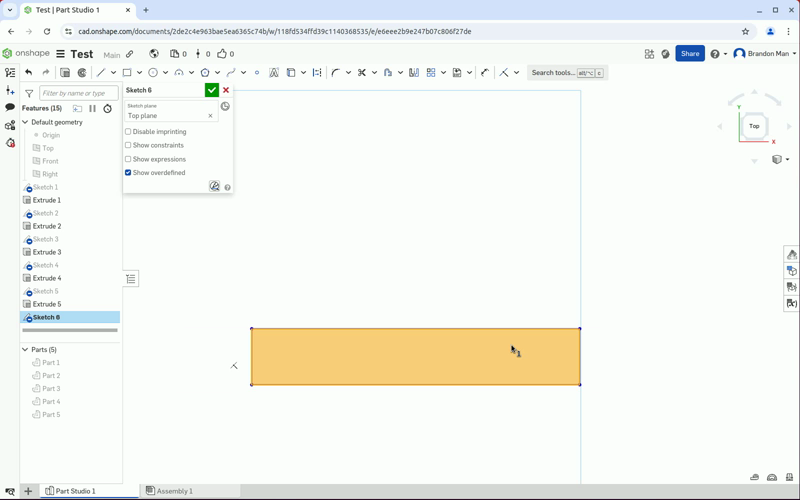
scroll(-6)
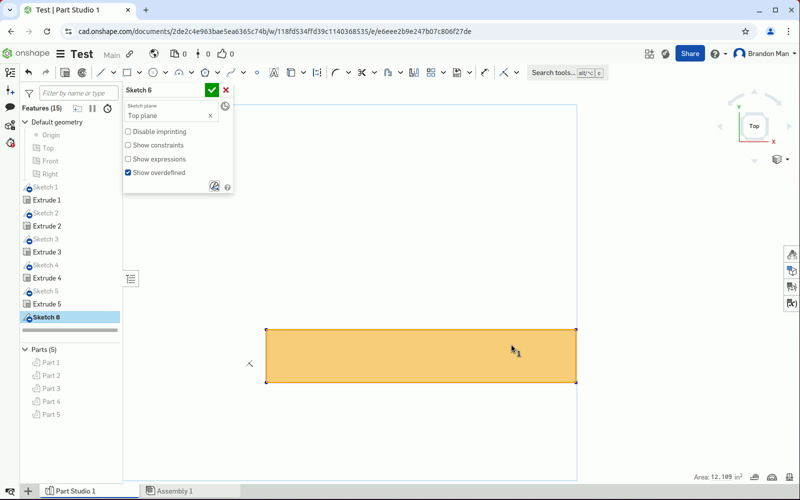
scroll(-6)
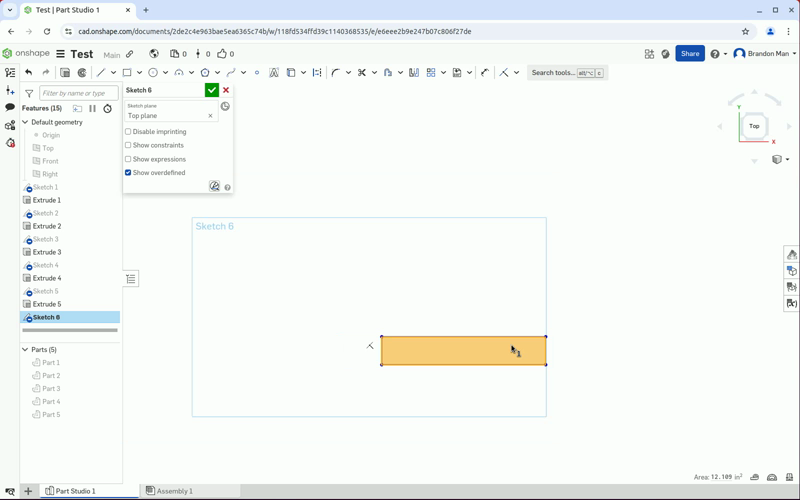
scroll(-6)
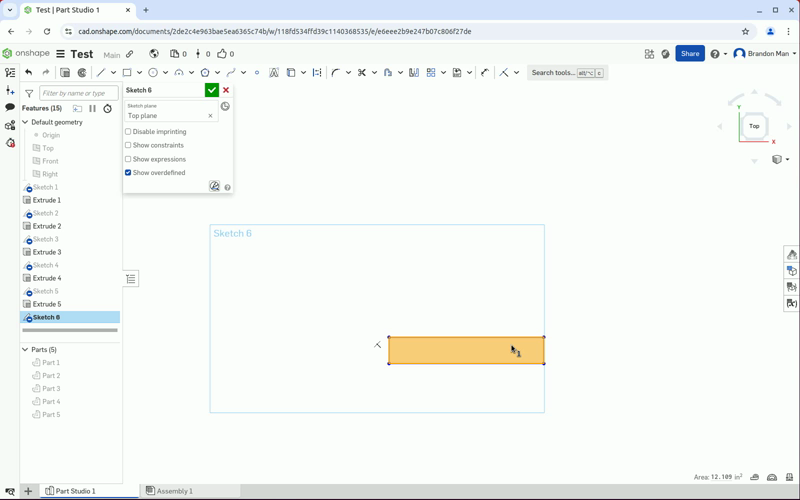
scroll(-6)
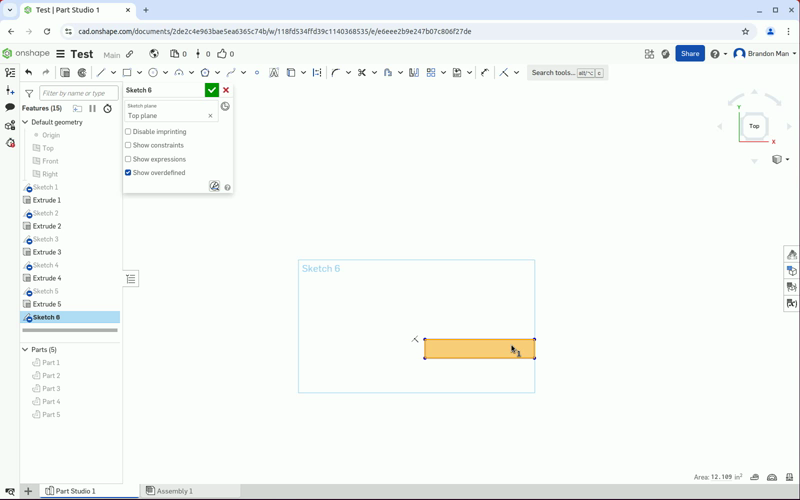
scroll(-6)
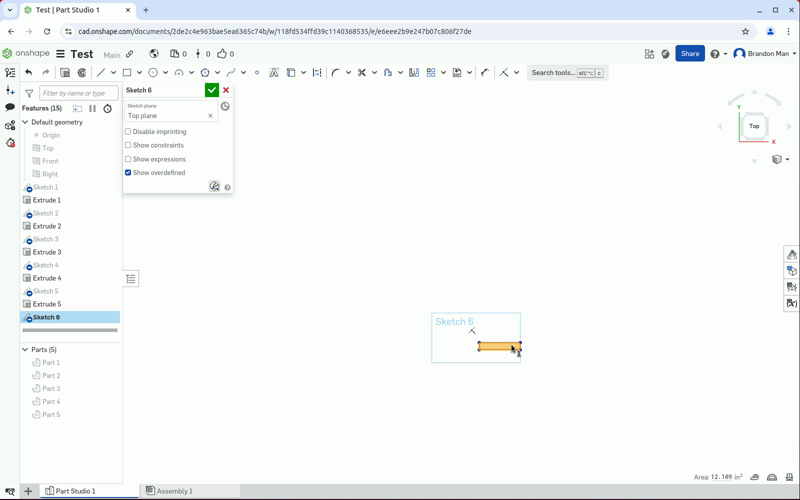
mouse_move(73, 352)
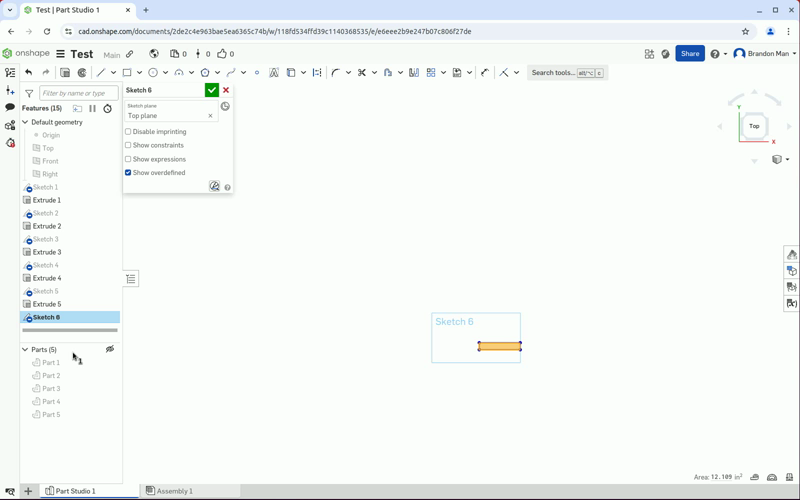
key(shift+y)
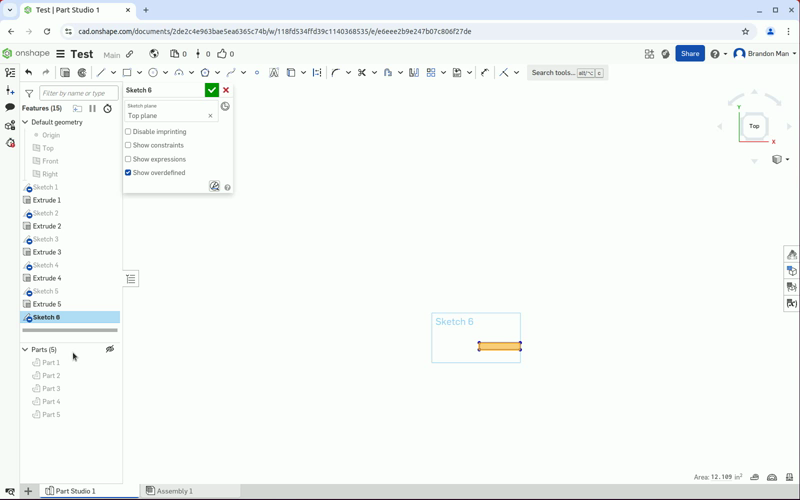
key(shift+e)
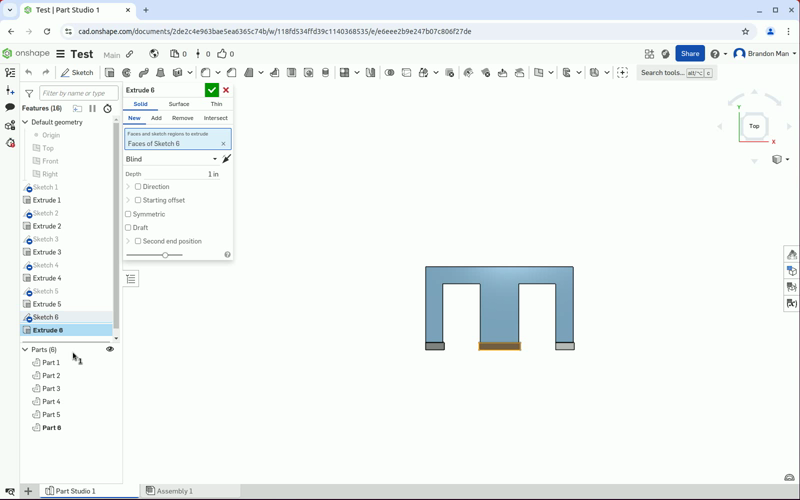
mouse_move(143, 106)
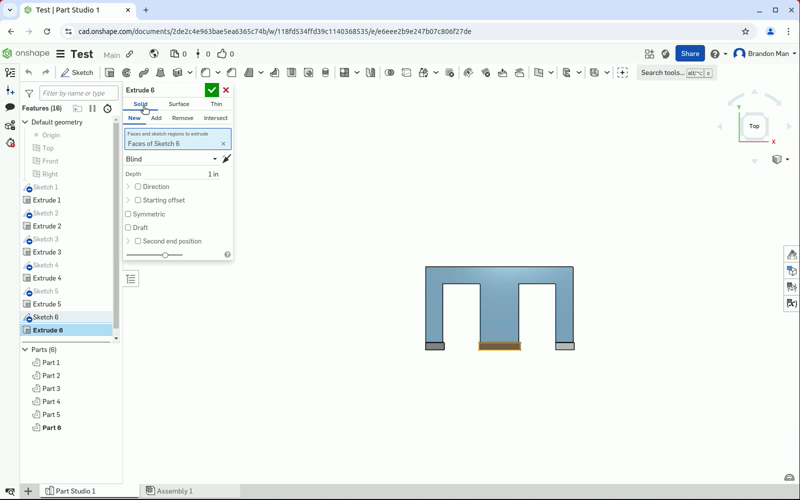
click(143, 106)
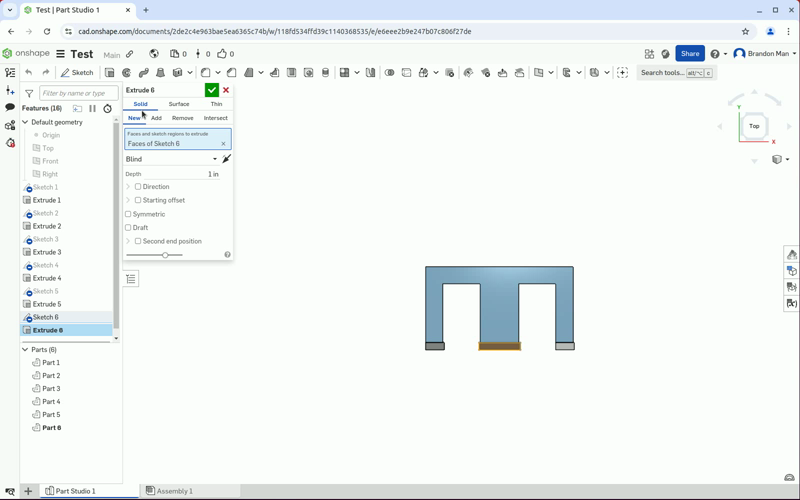
mouse_move(137, 120)
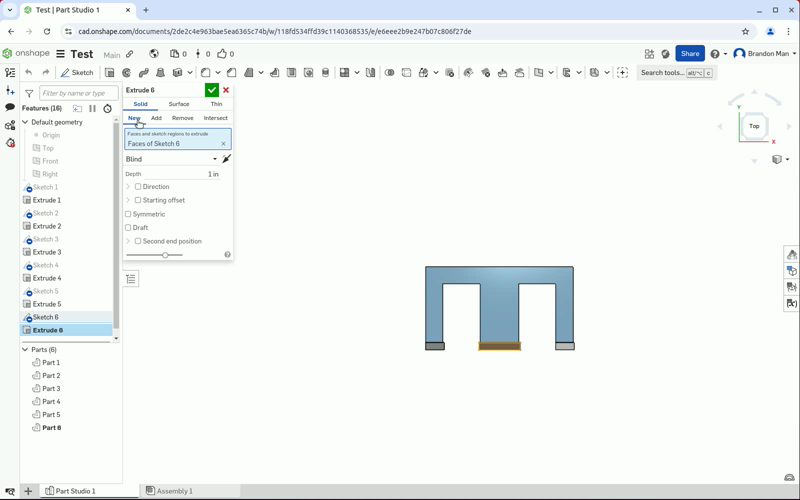
click(137, 120)
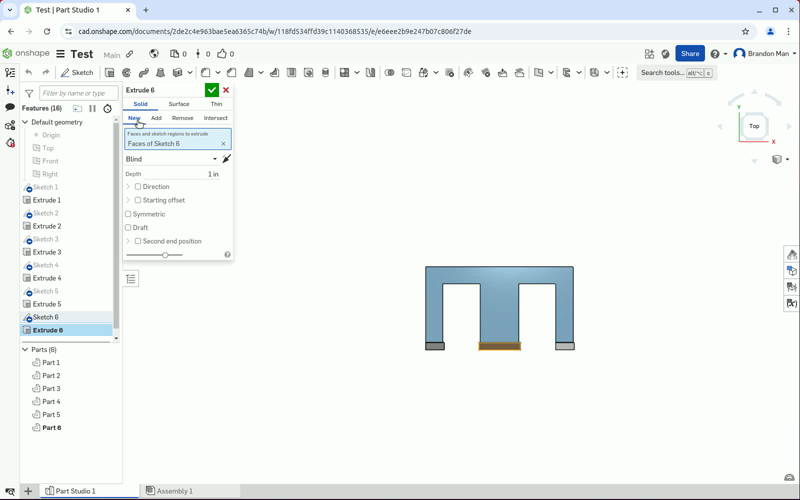
key(tab, 4)
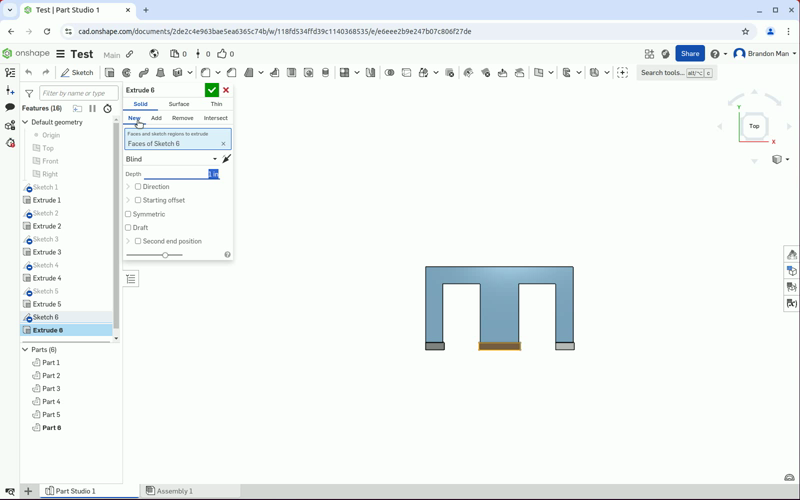
text(-3.611)
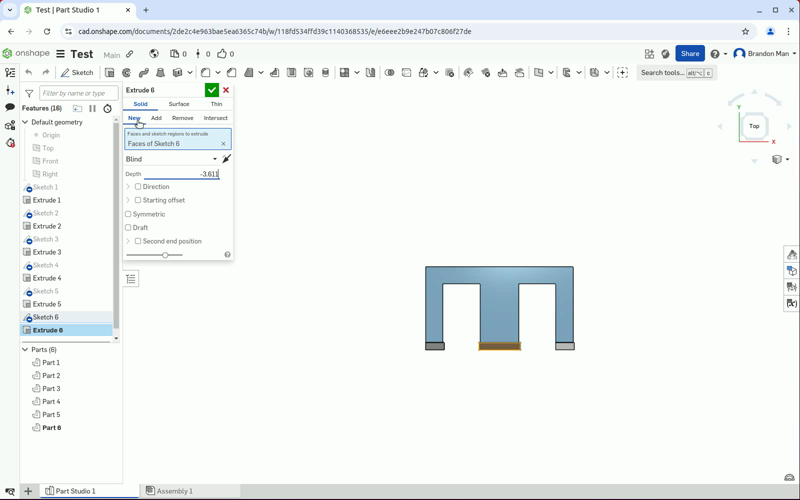
key(enter)
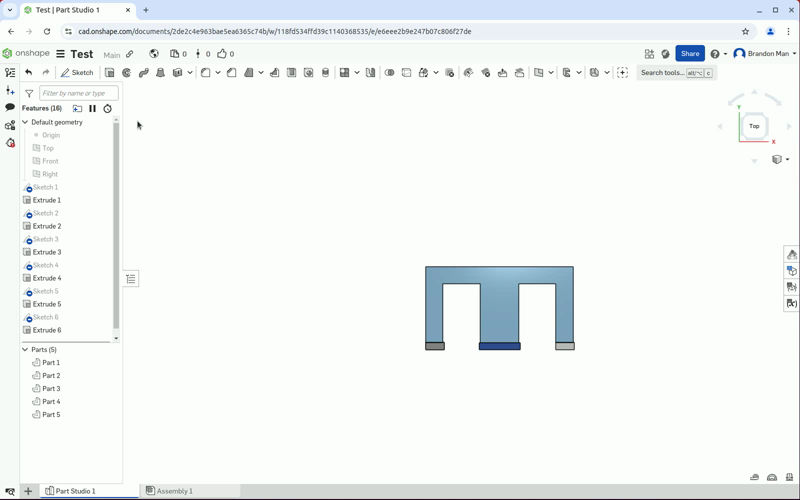
key(shift+h)
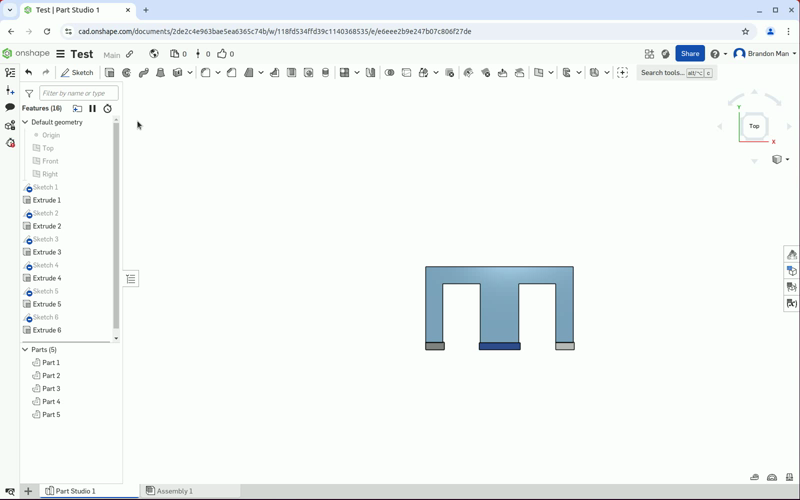
key(shift+h)
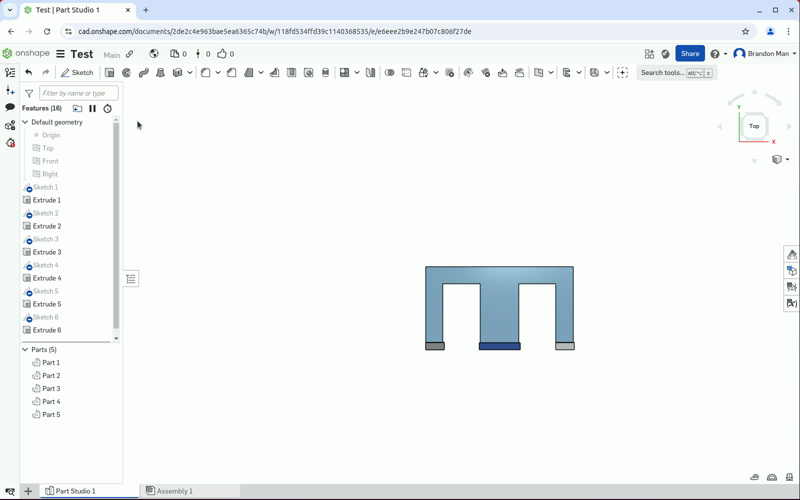
mouse_move(69, 189)
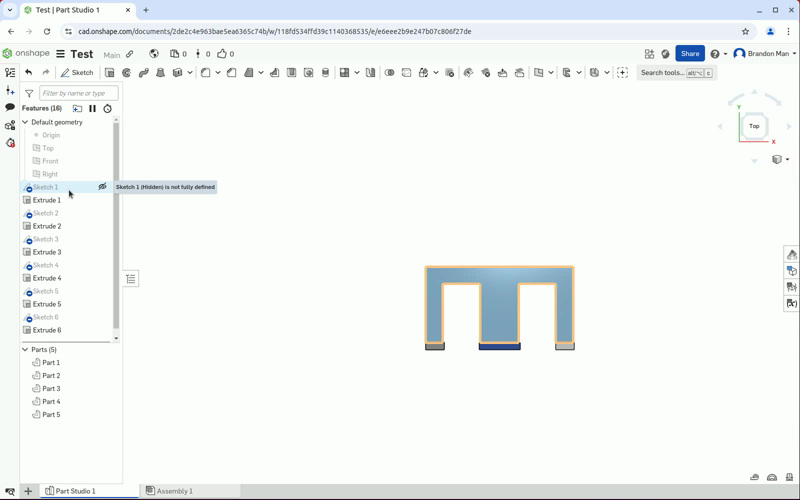
click(69, 189)
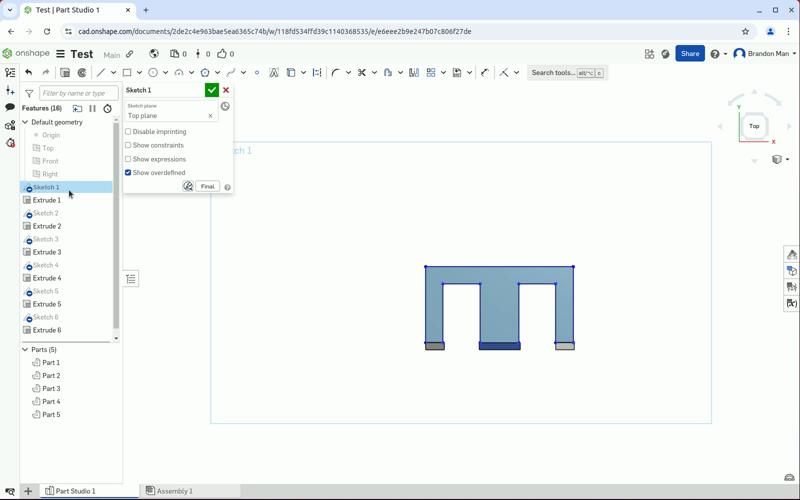
mouse_move(229, 92)
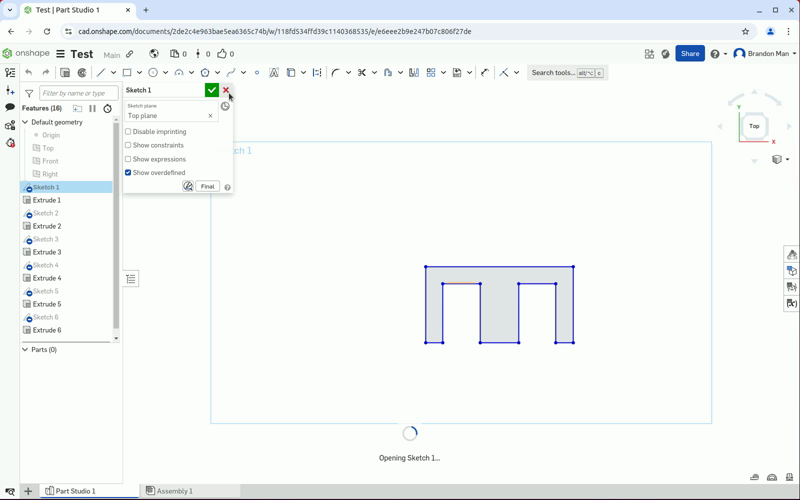
click(229, 92)
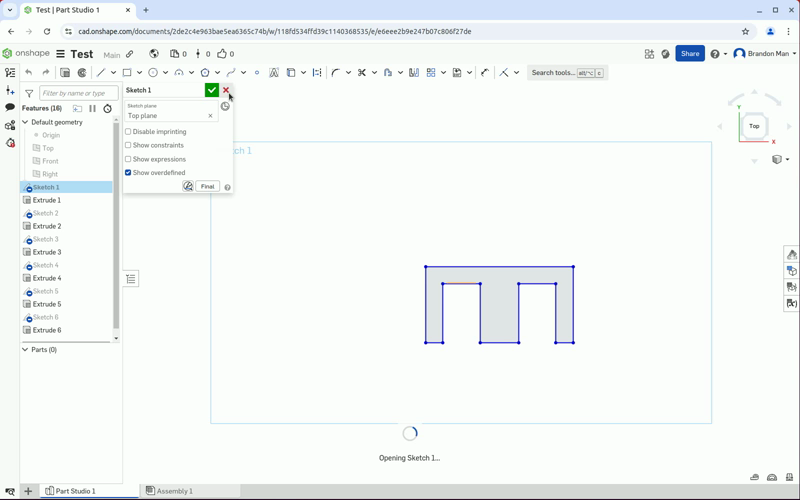
key(shift+s)
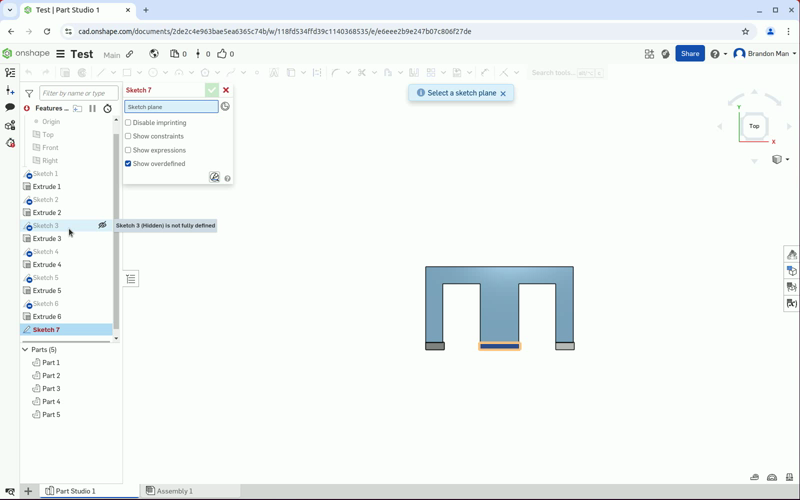
scroll(3)
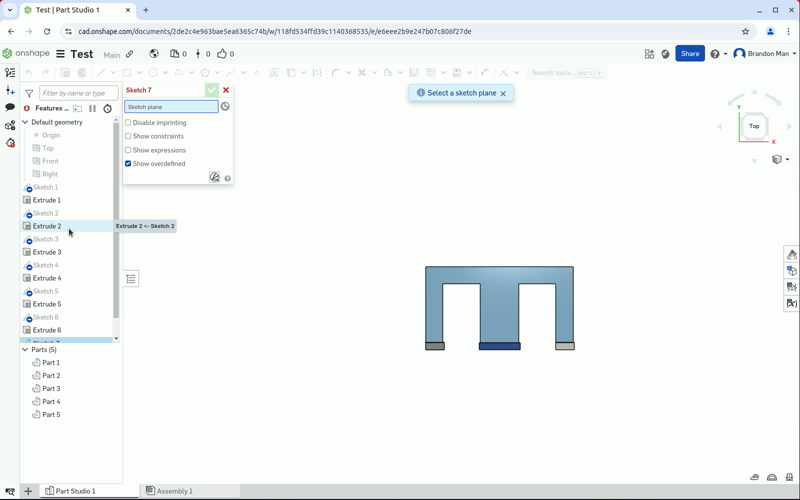
mouse_move(69, 150)
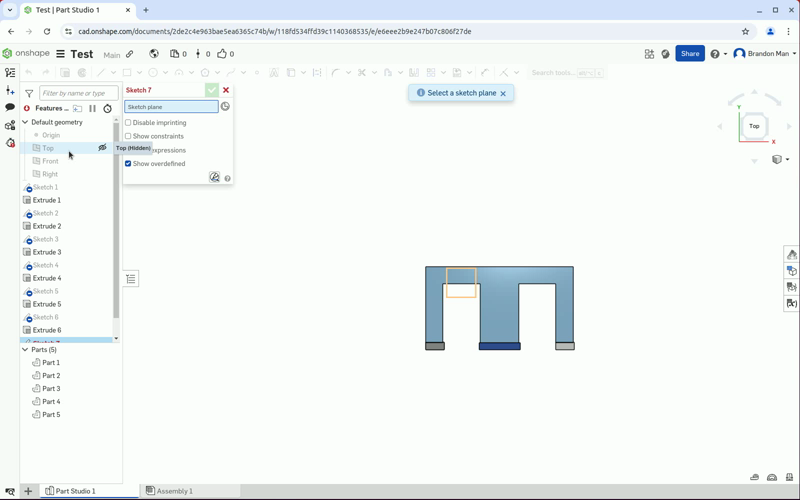
click(69, 150)
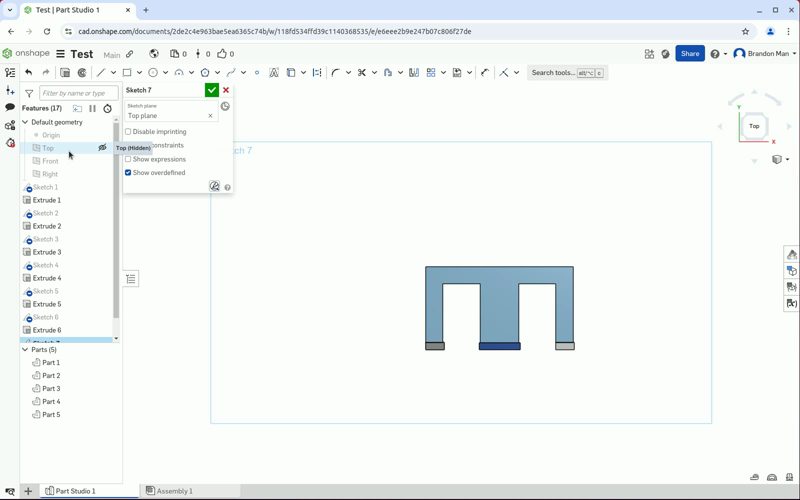
mouse_move(73, 352)
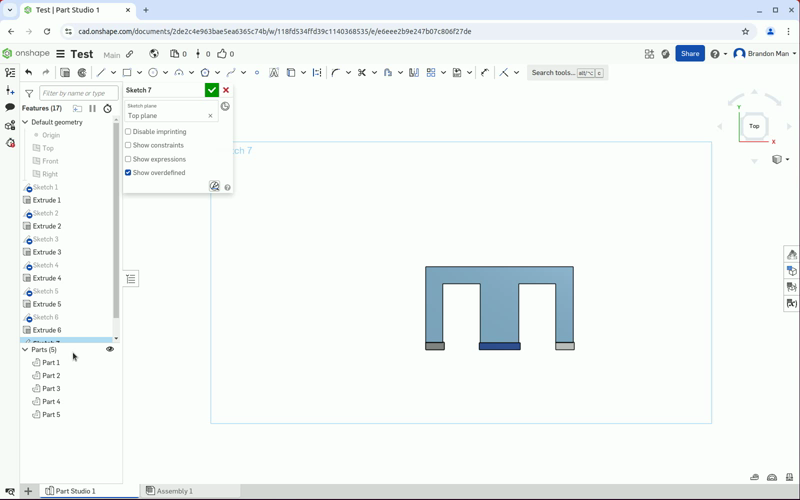
key(y)
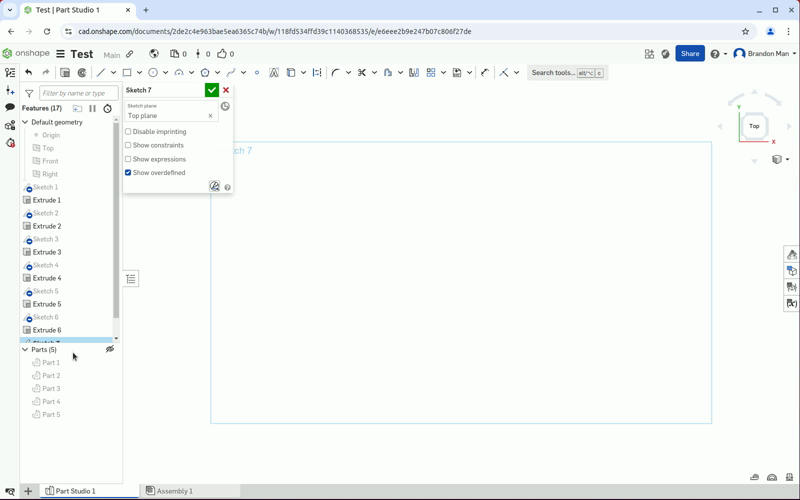
key(l)
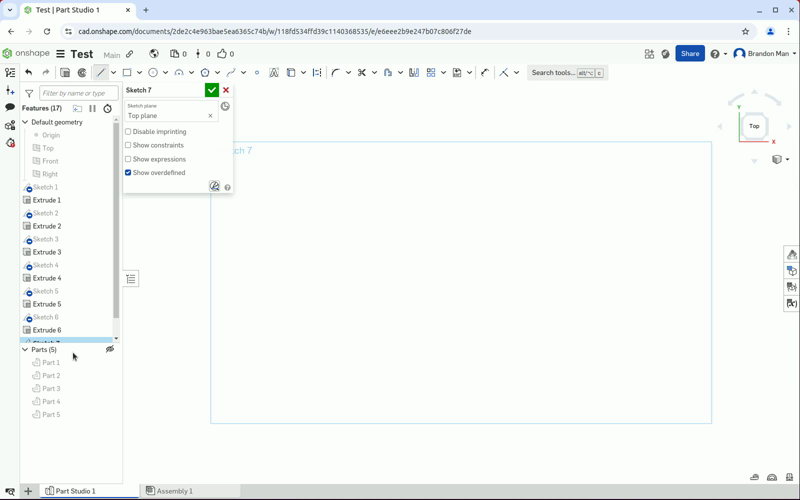
key_down(shift)
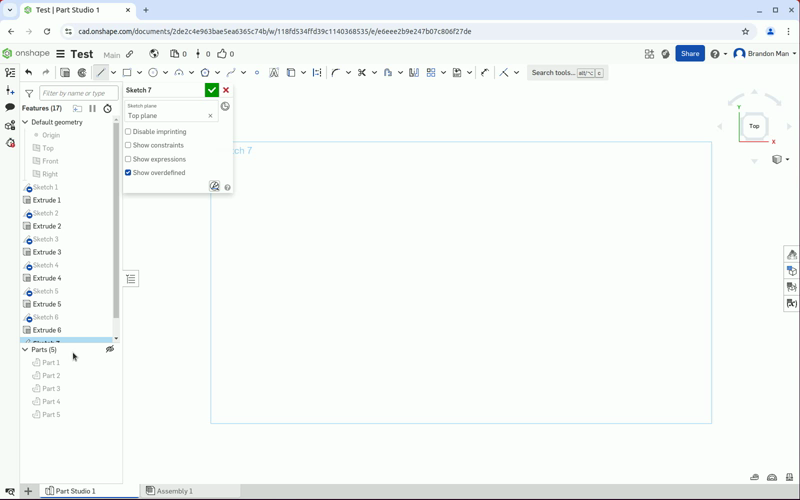
mouse_move(555, 349)
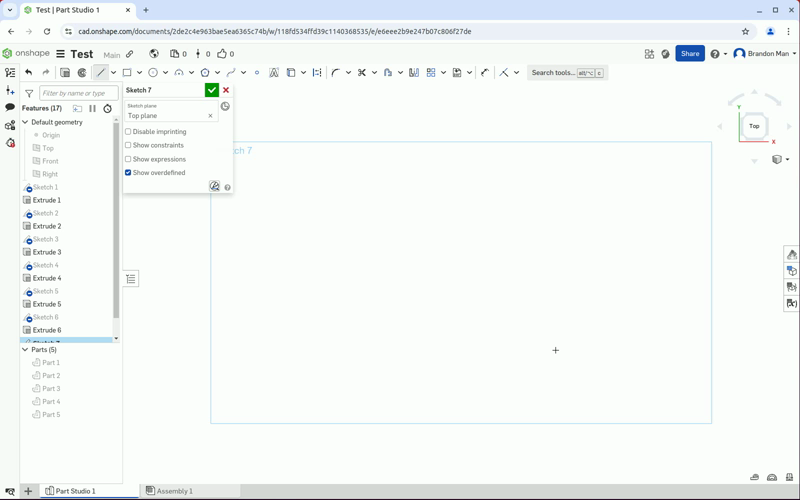
click(555, 349)
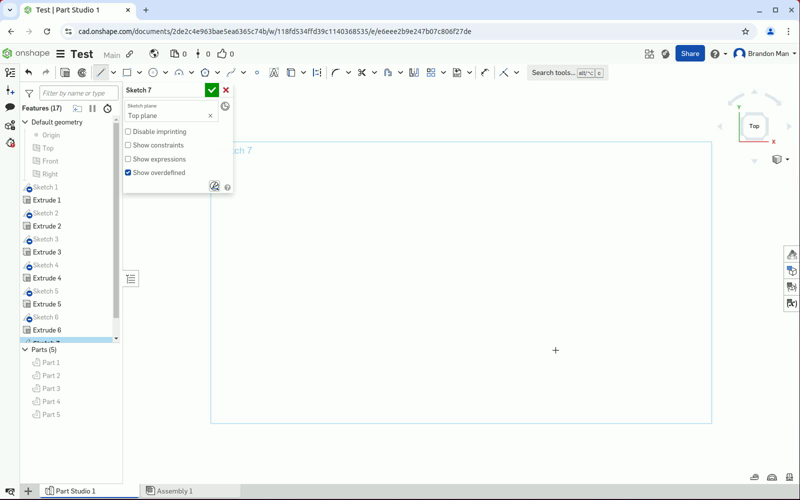
key_up(shift)
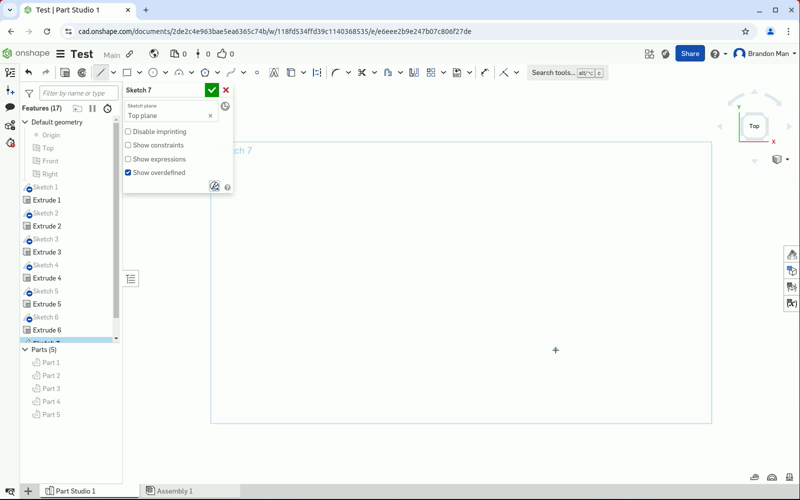
key_down(shift)
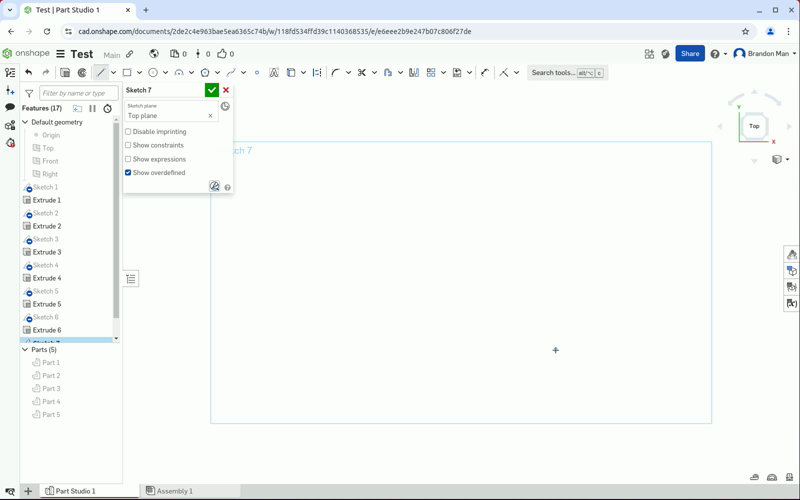
mouse_move(585, 349)
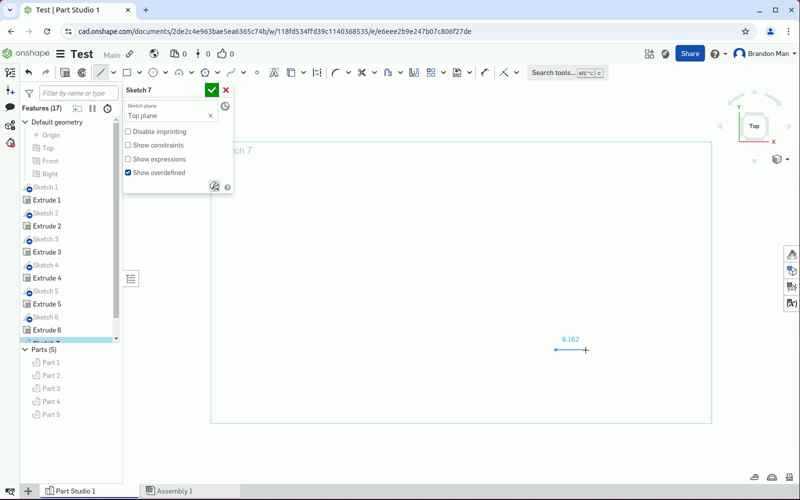
mouse_move(574, 349)
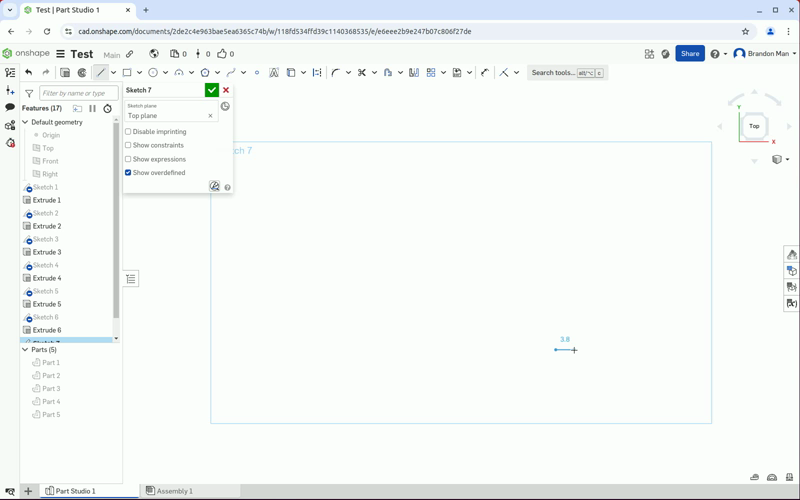
click(574, 349)
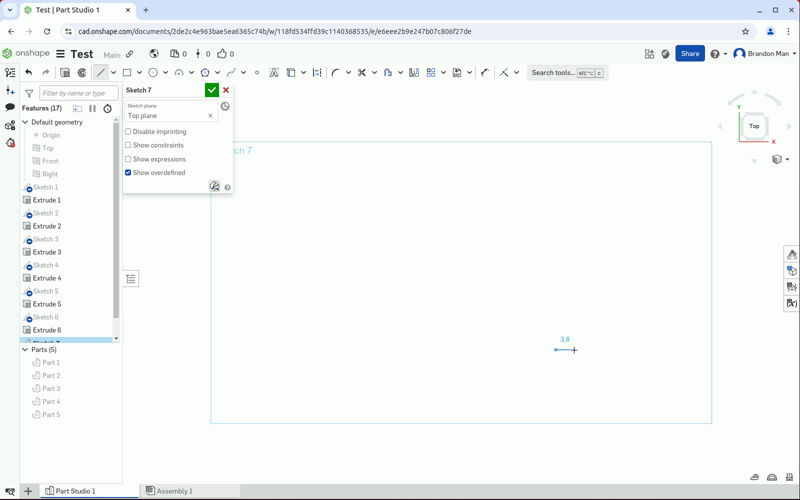
key_up(shift)
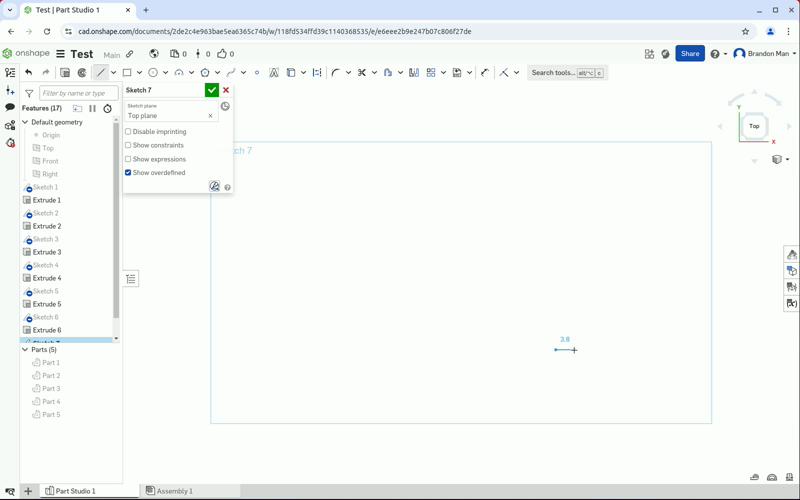
key_down(shift)
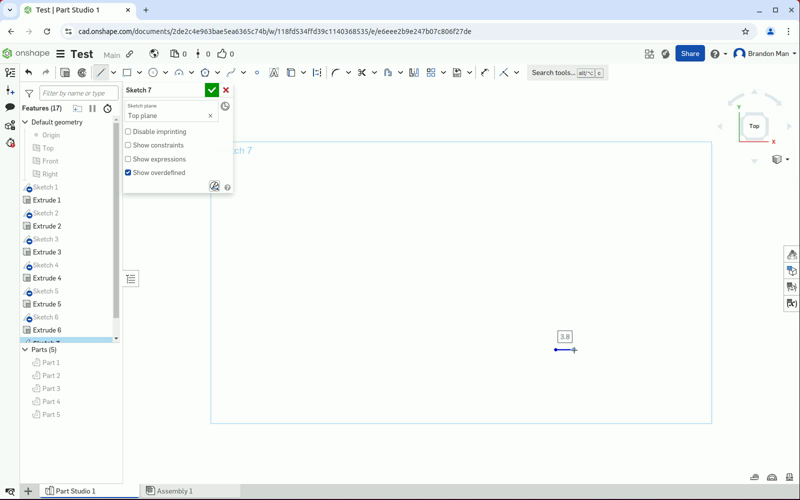
mouse_move(589, 349)
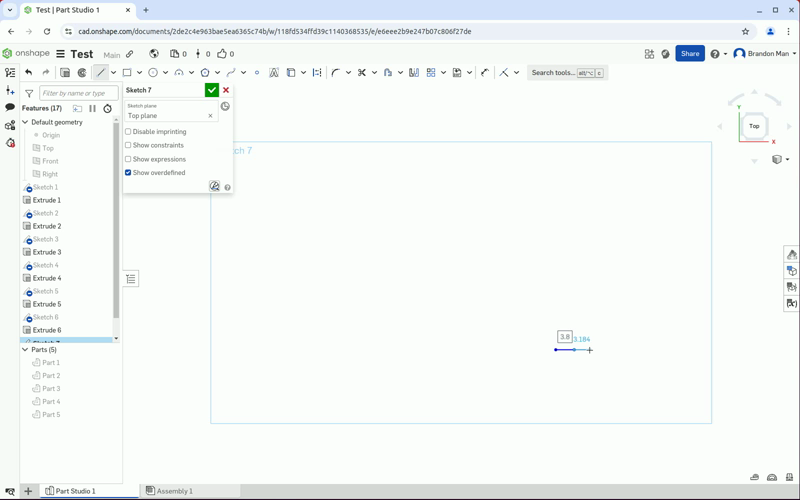
mouse_move(574, 342)
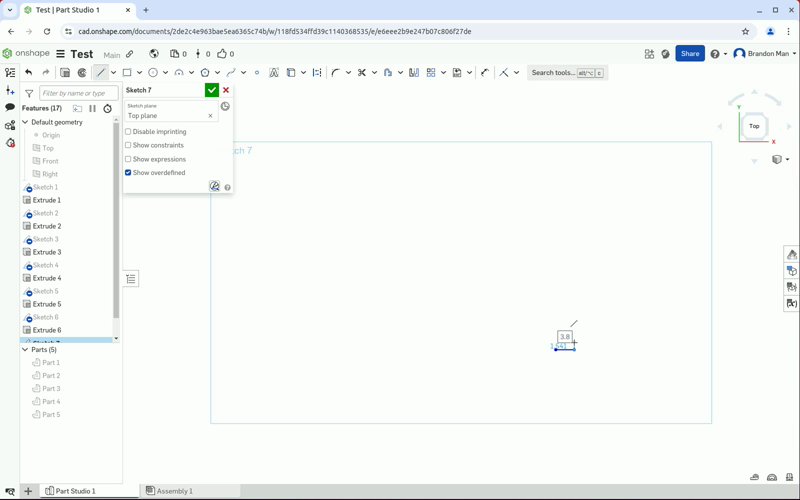
scroll(6)
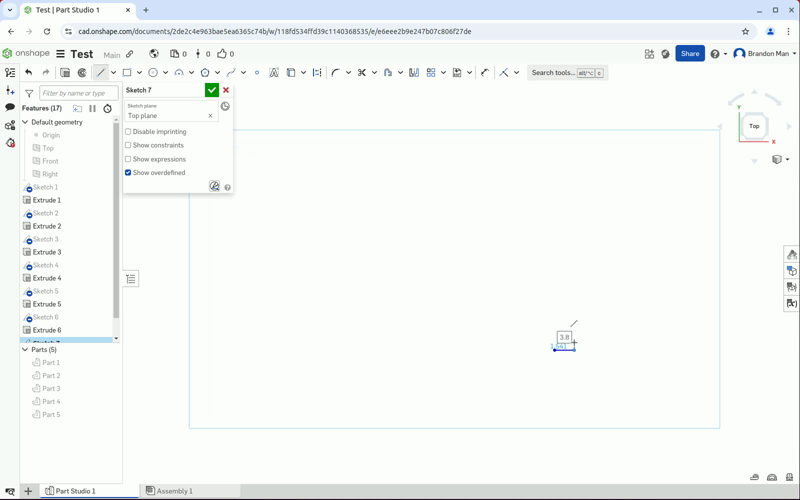
scroll(6)
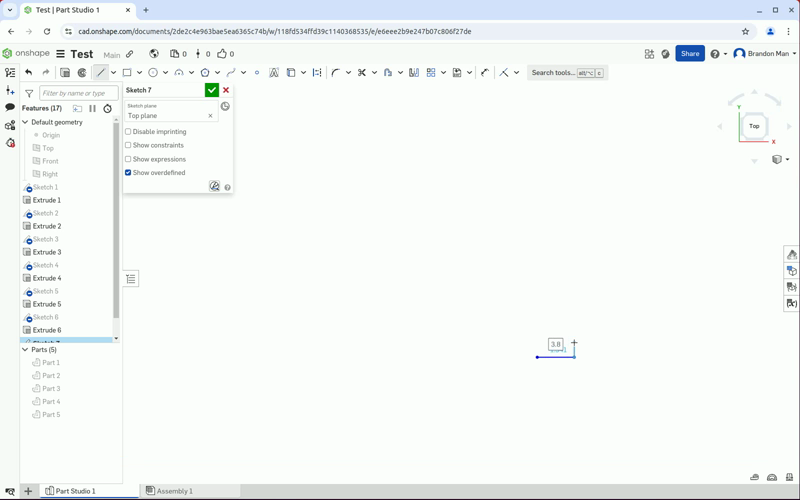
scroll(6)
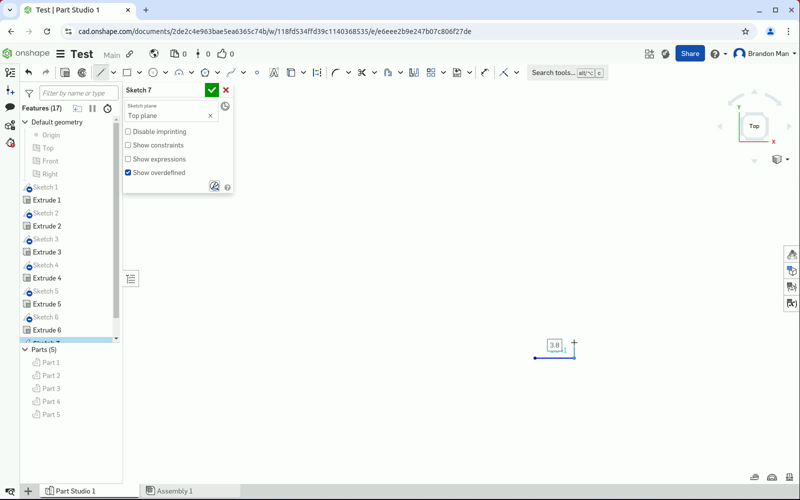
scroll(6)
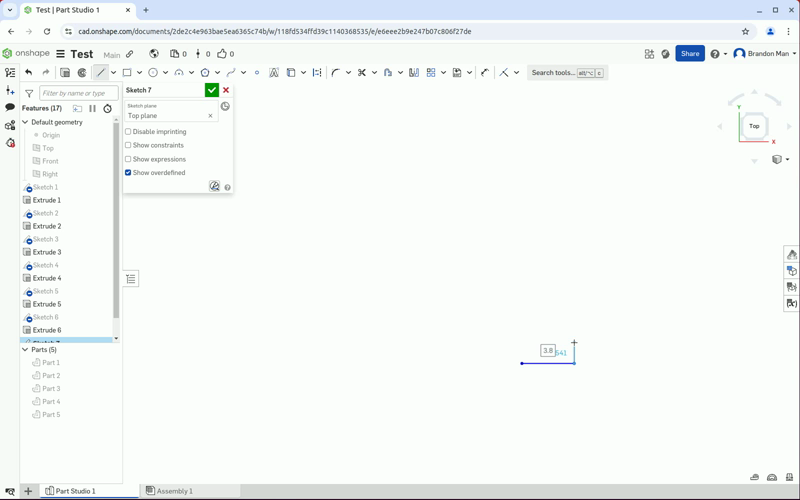
scroll(6)
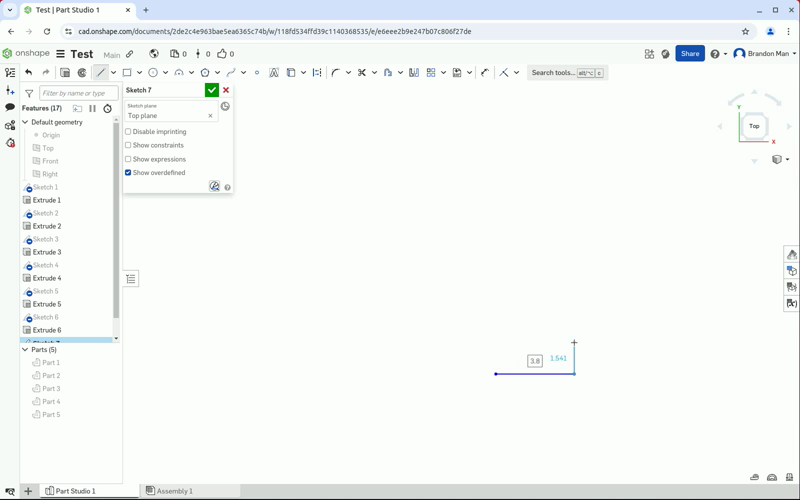
scroll(6)
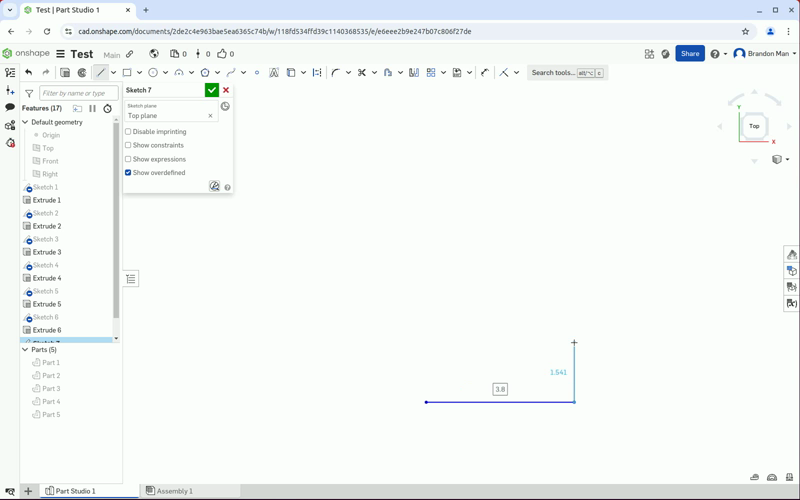
scroll(6)
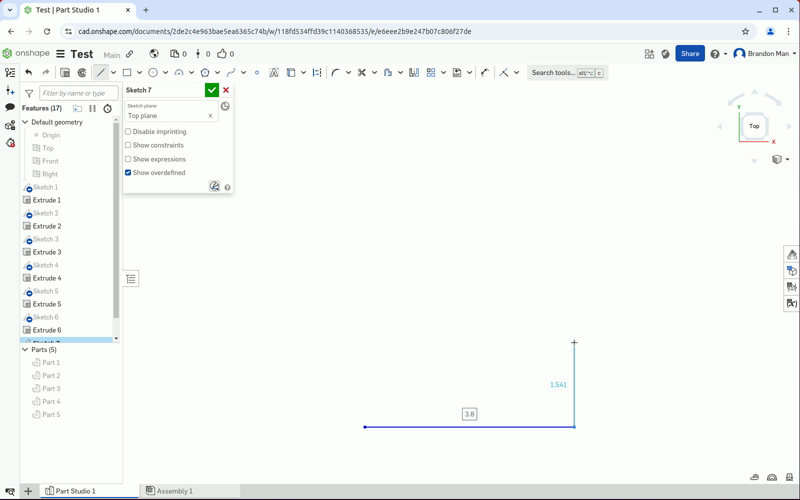
click(574, 342)
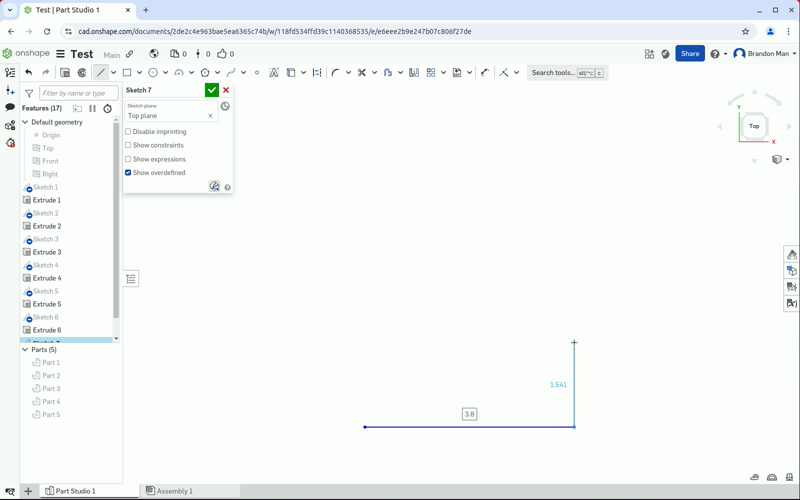
scroll(-6)
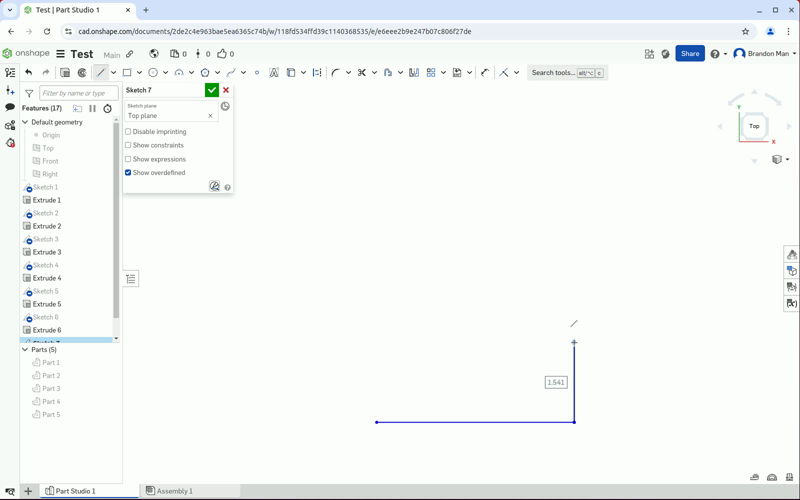
scroll(-6)
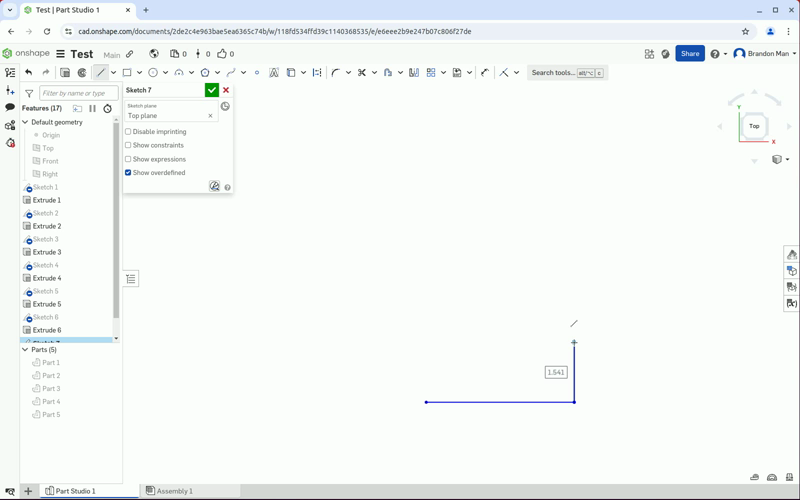
scroll(-6)
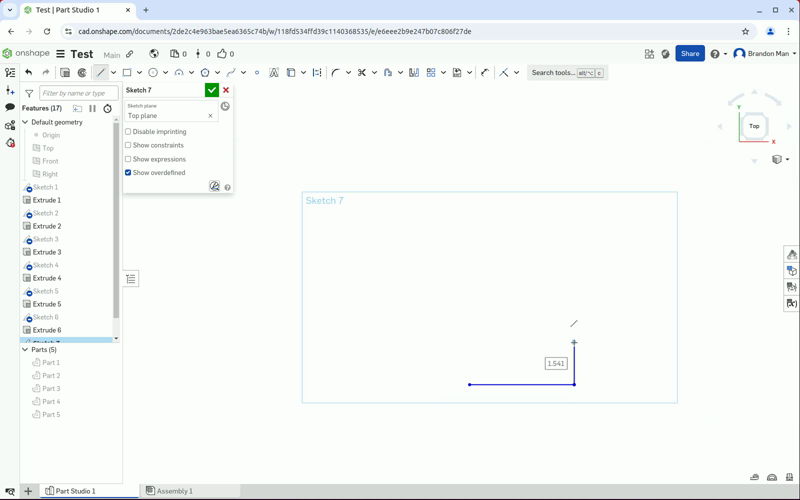
scroll(-6)
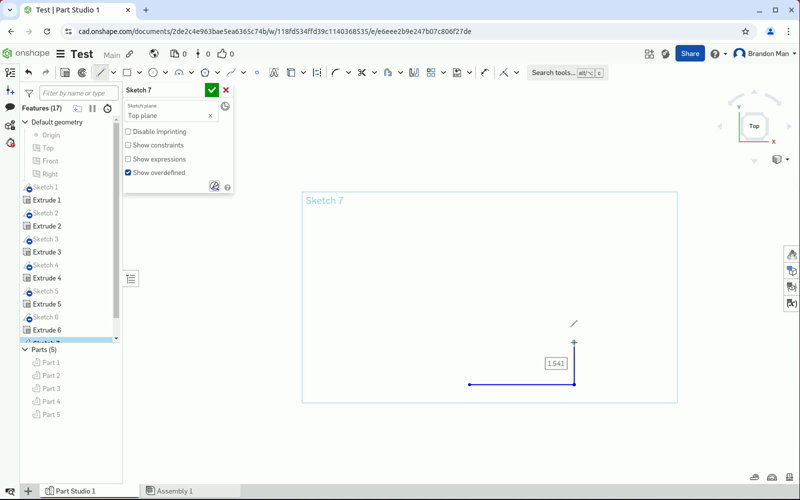
scroll(-6)
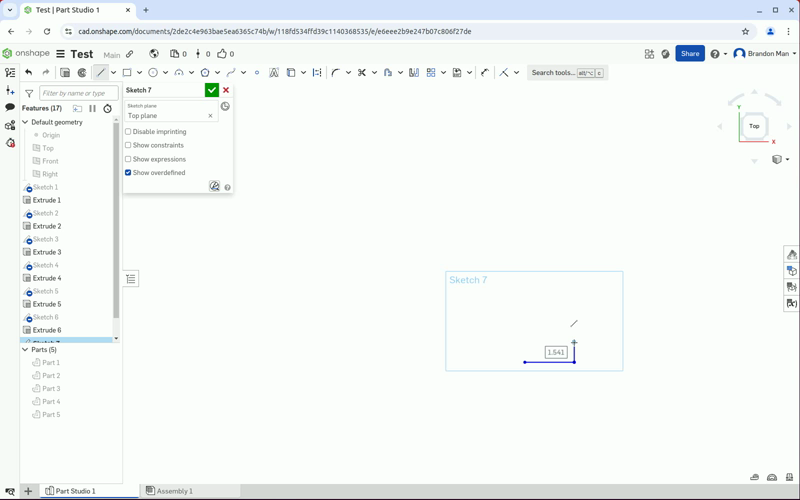
scroll(-6)
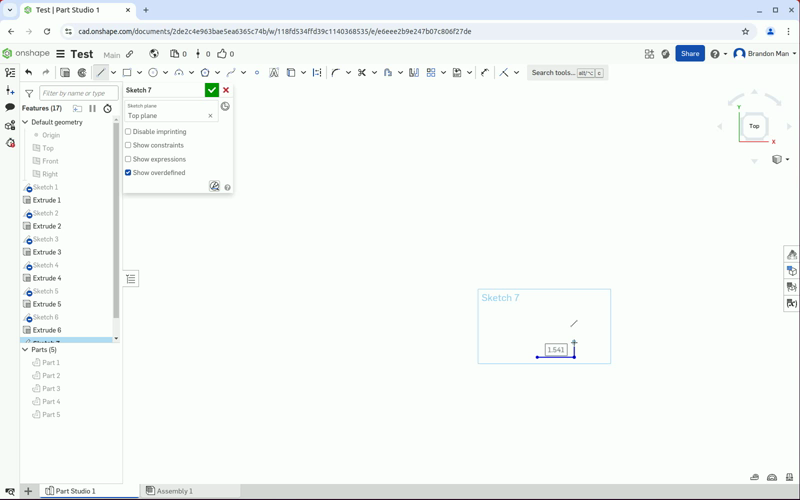
scroll(-6)
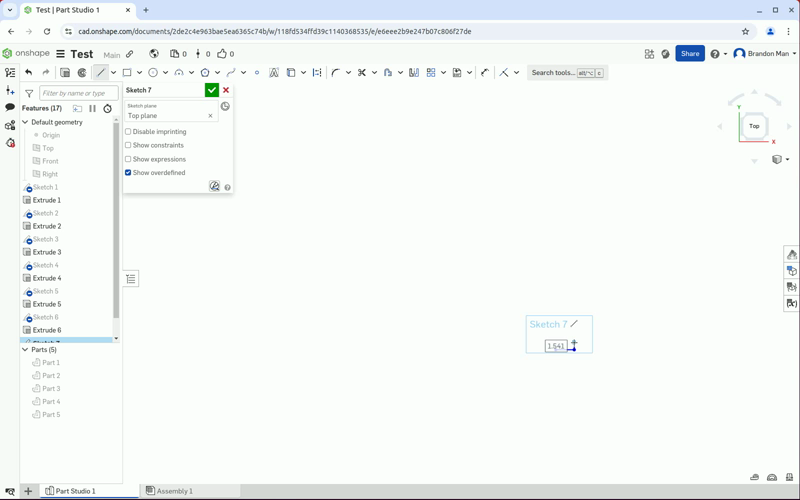
key_up(shift)
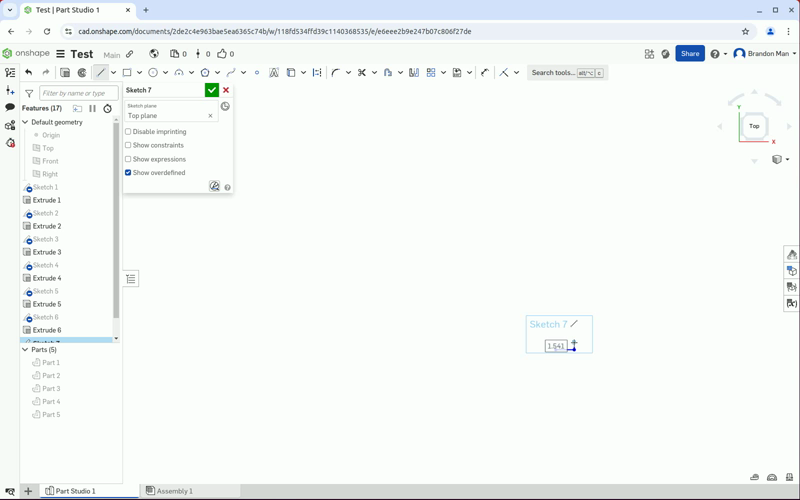
key_down(shift)
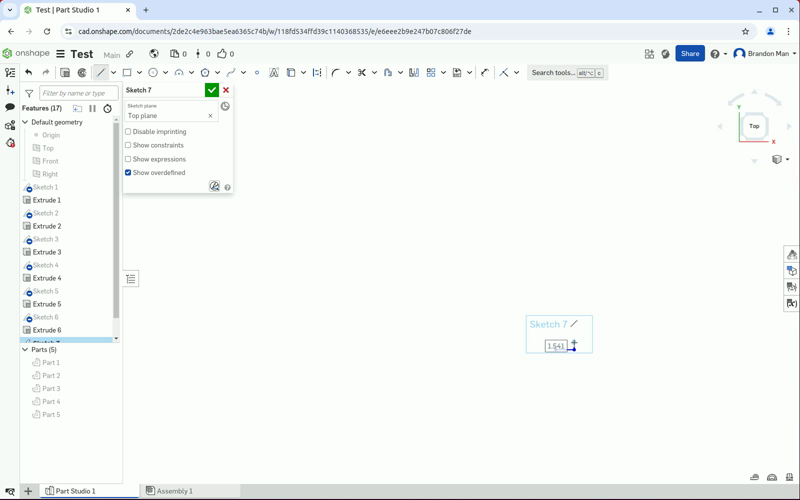
mouse_move(589, 342)
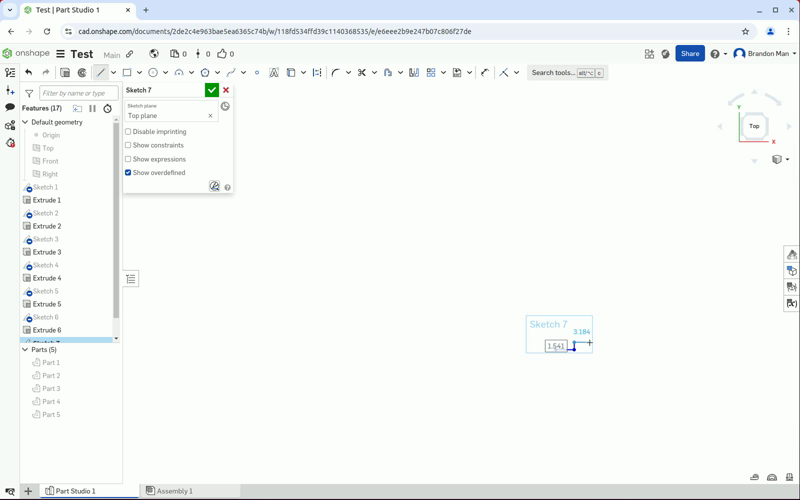
mouse_move(555, 342)
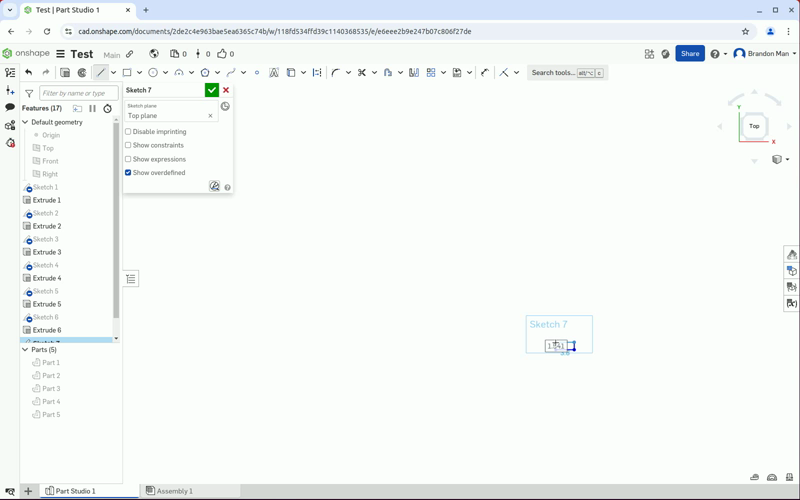
click(555, 342)
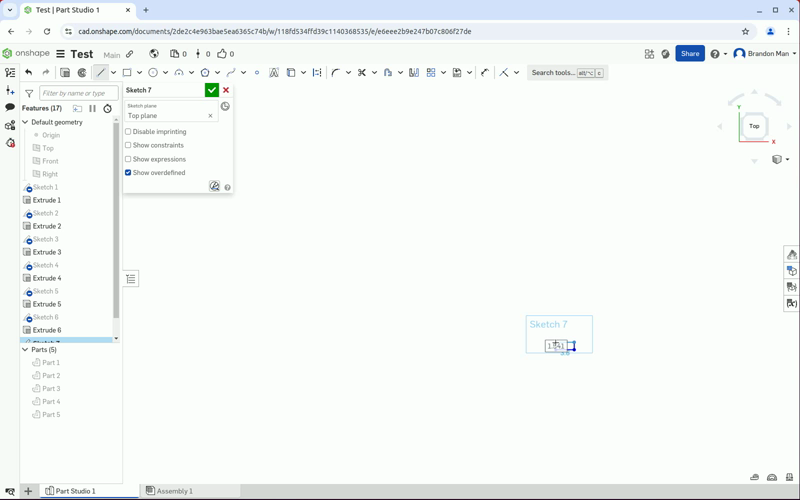
key_up(shift)
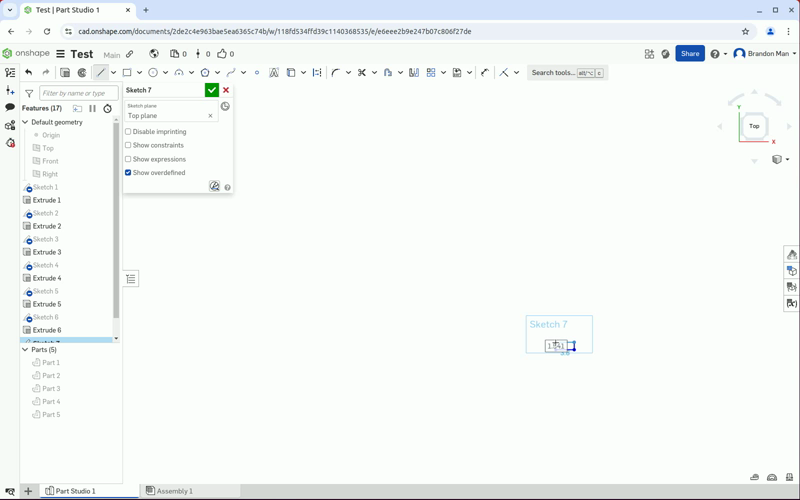
mouse_move(585, 342)
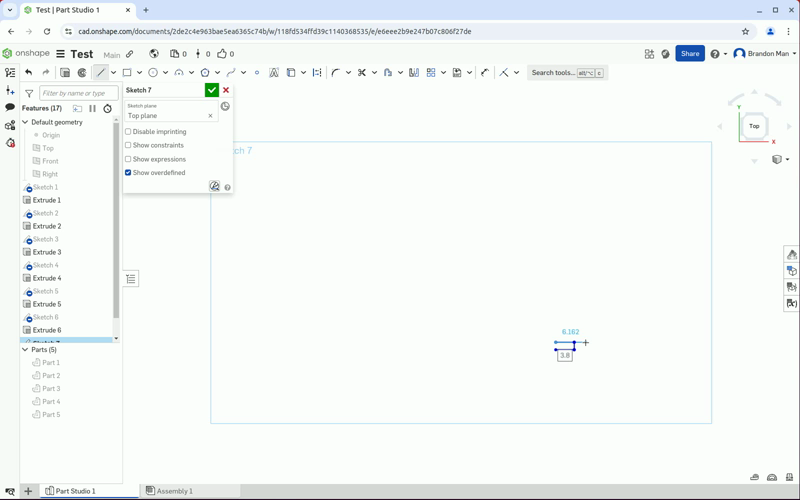
key_down(shift)
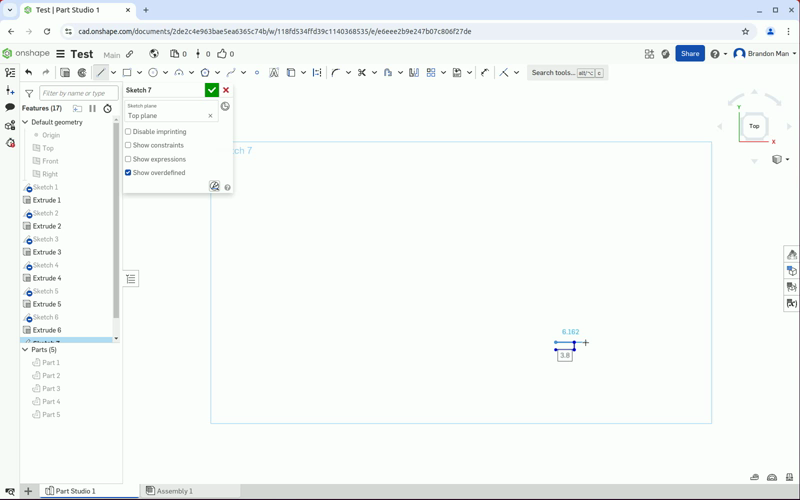
mouse_move(555, 349)
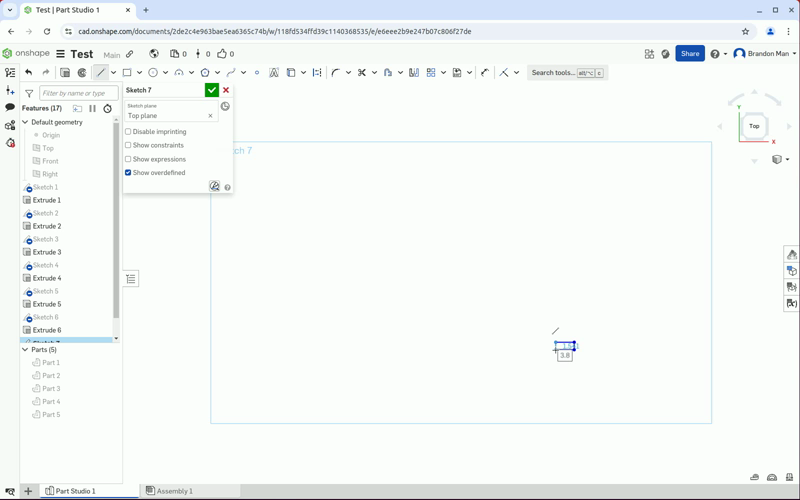
scroll(6)
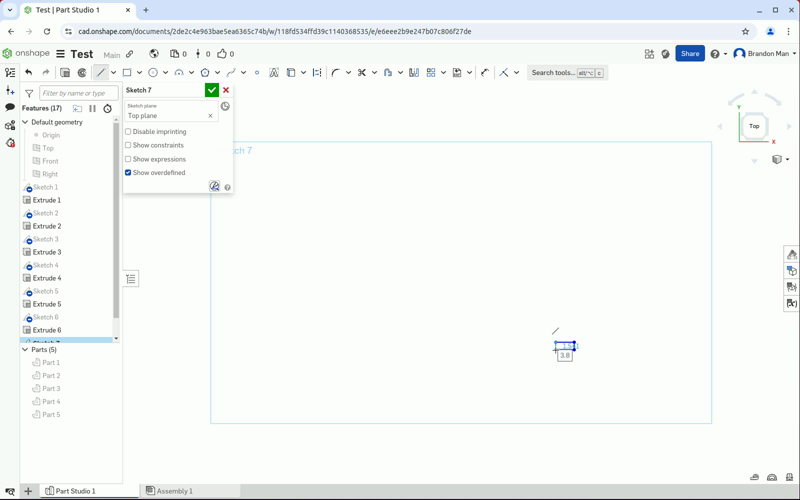
scroll(6)
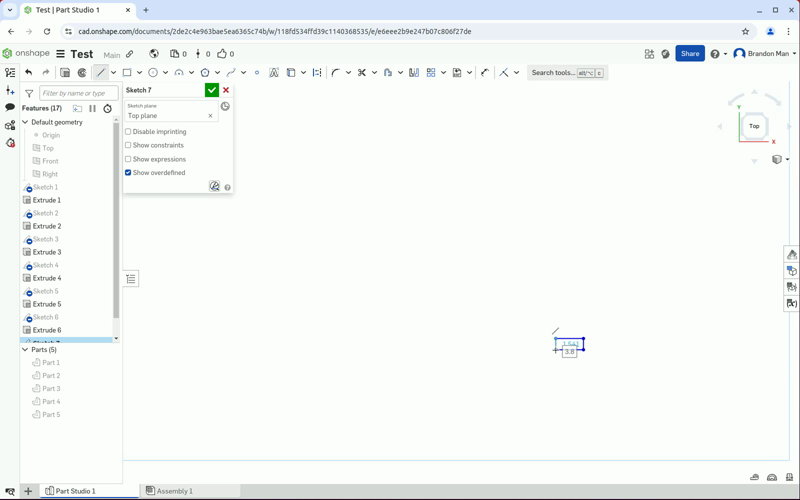
scroll(6)
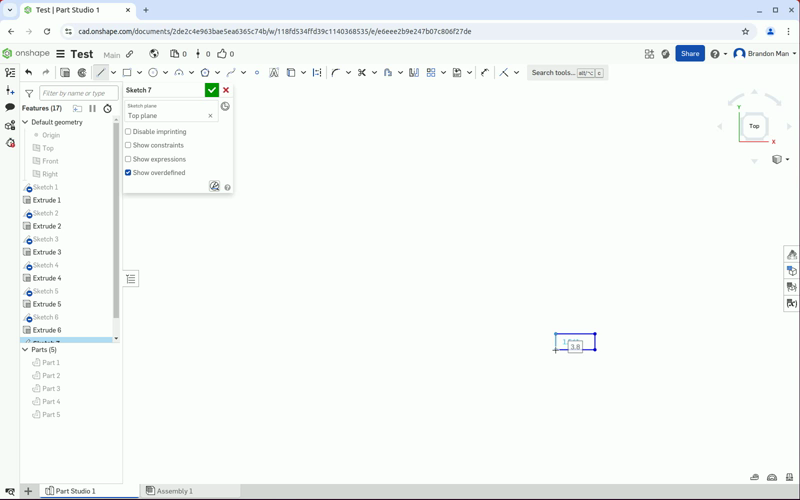
scroll(6)
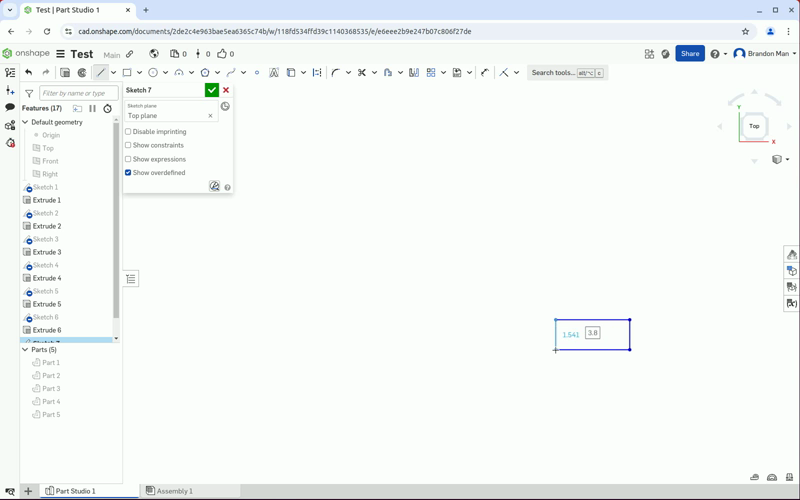
scroll(6)
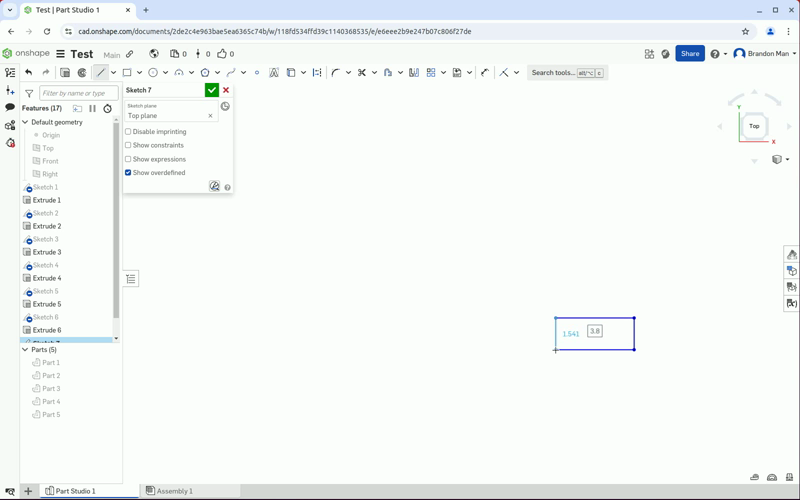
scroll(6)
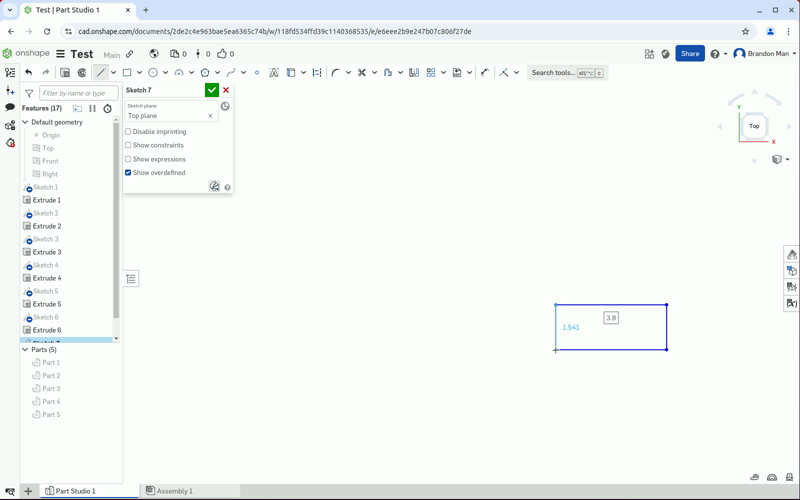
scroll(6)
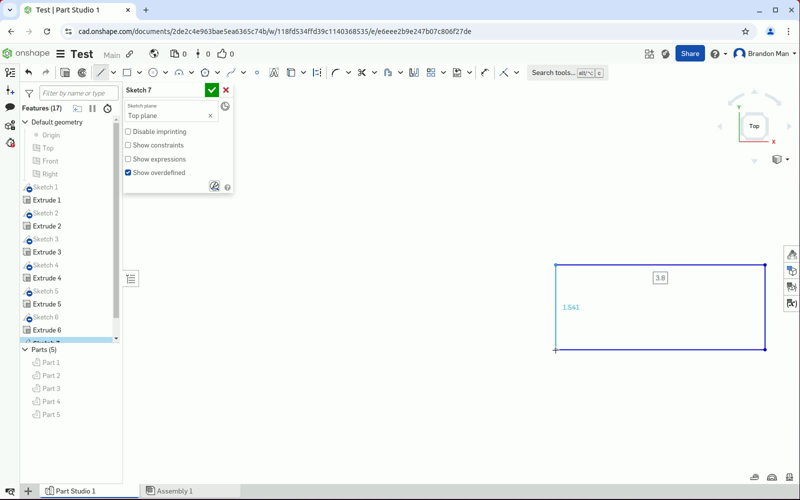
key_up(shift)
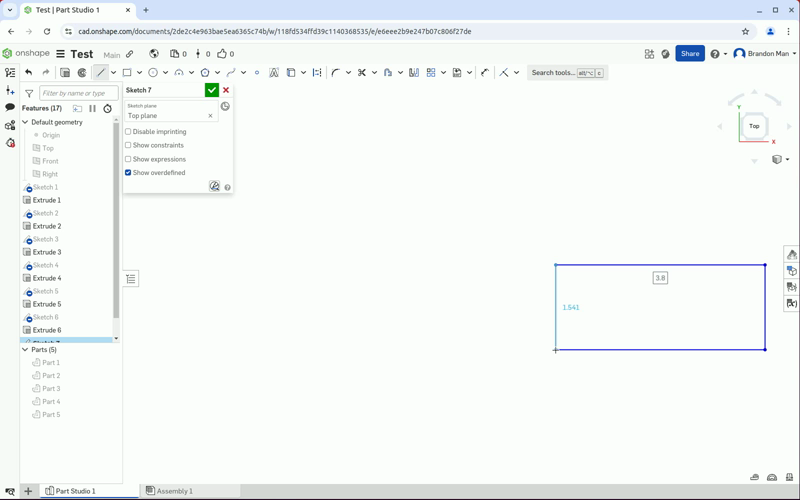
click(555, 349)
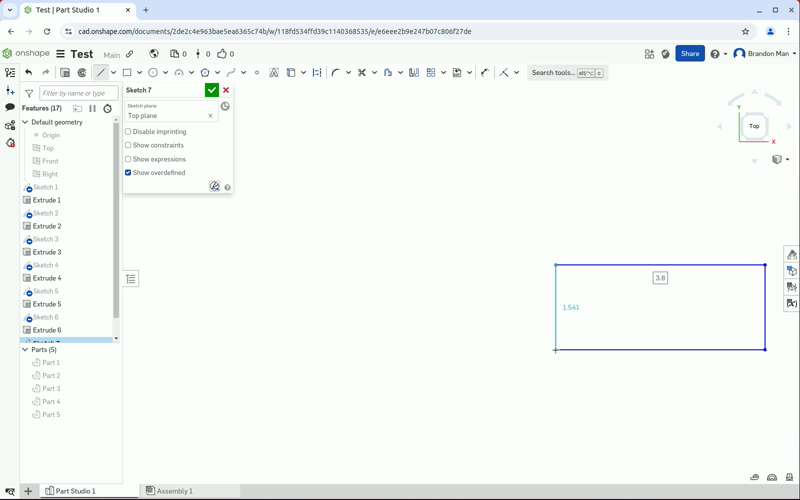
scroll(-6)
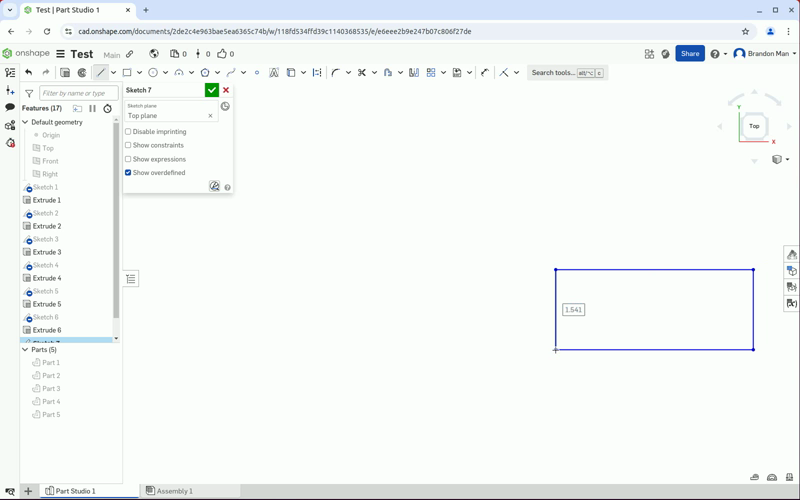
scroll(-6)
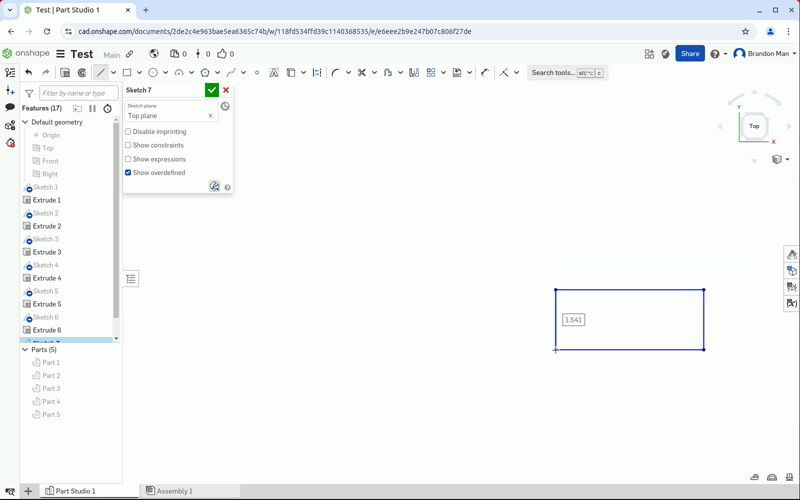
scroll(-6)
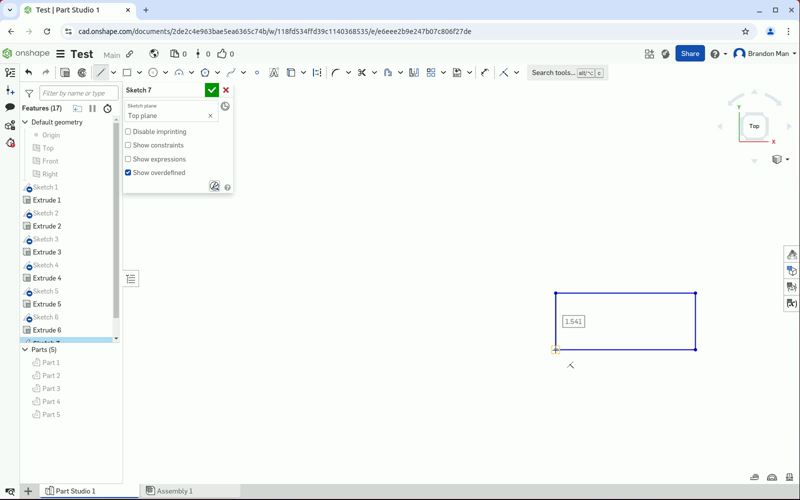
scroll(-6)
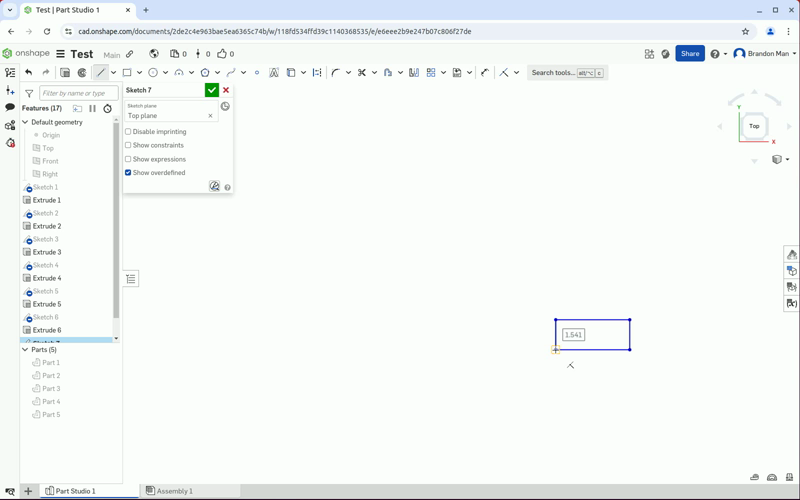
scroll(-6)
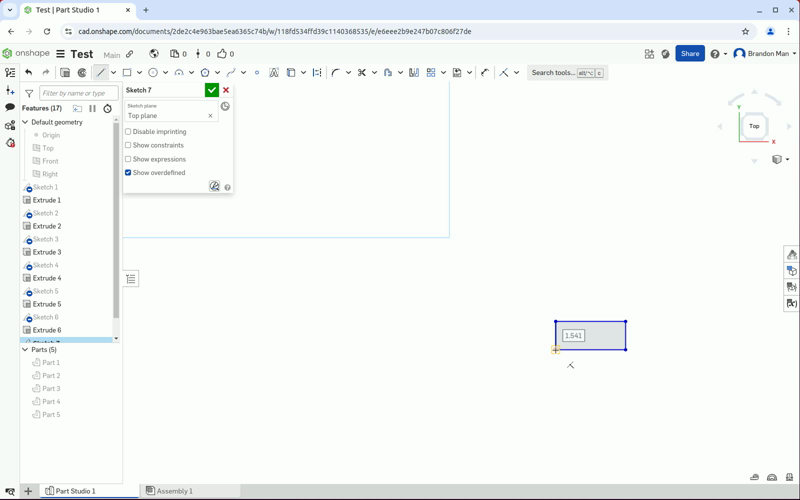
scroll(-6)
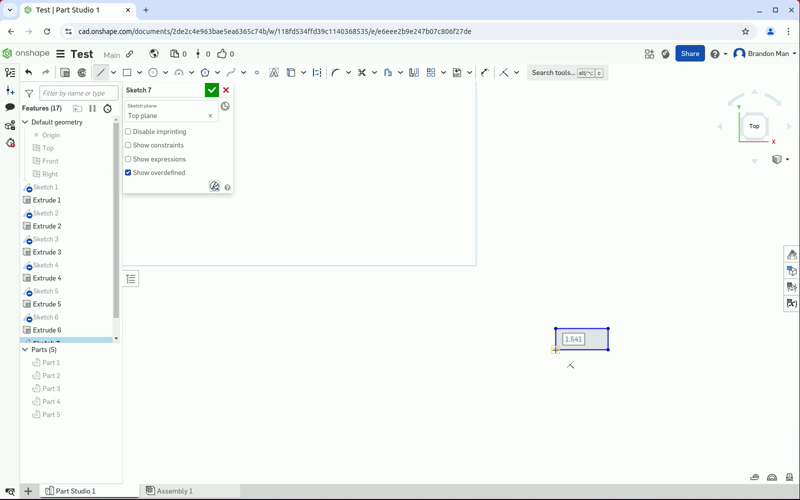
scroll(-6)
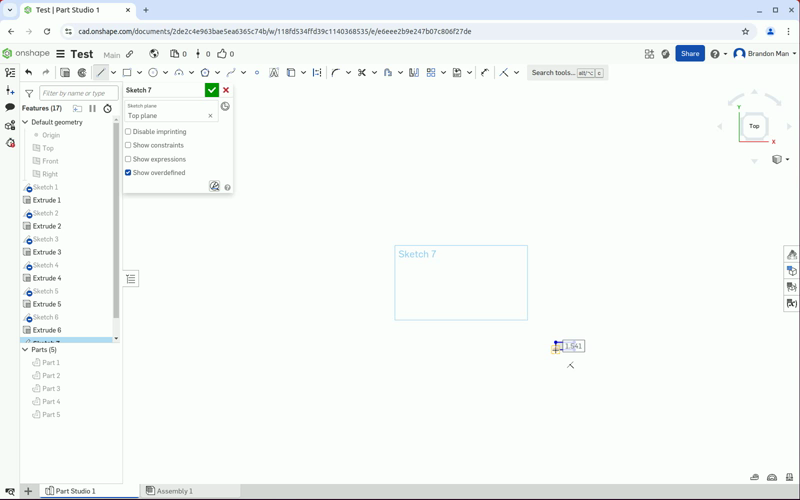
key(esc)
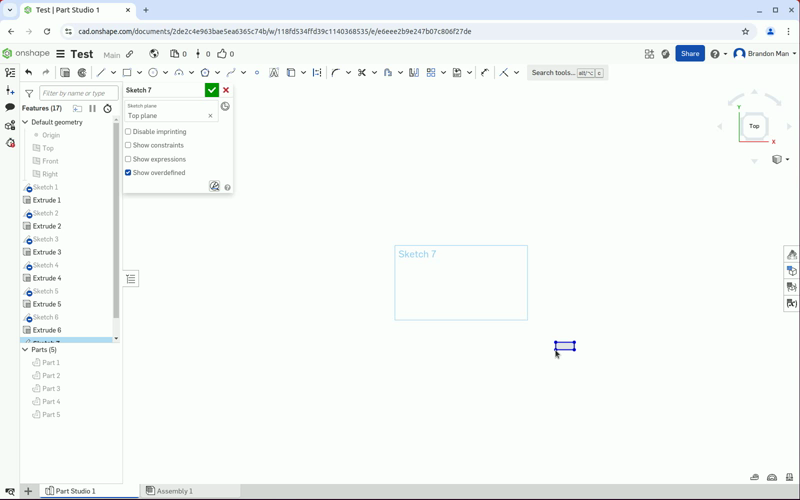
mouse_move(564, 349)
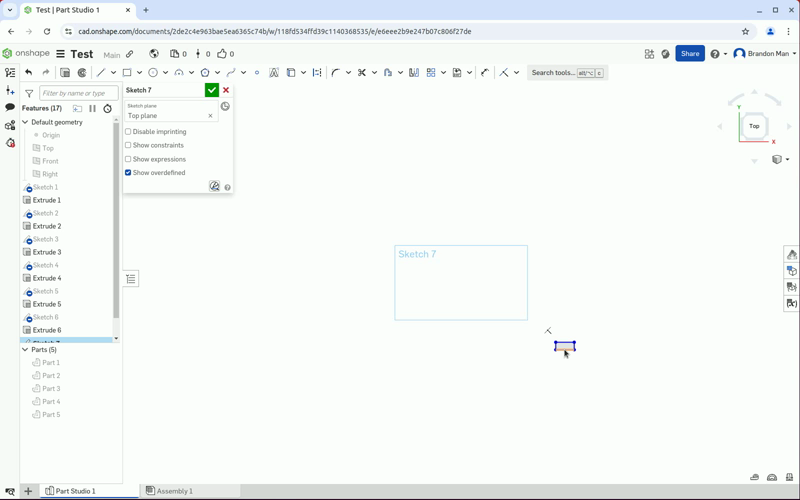
scroll(6)
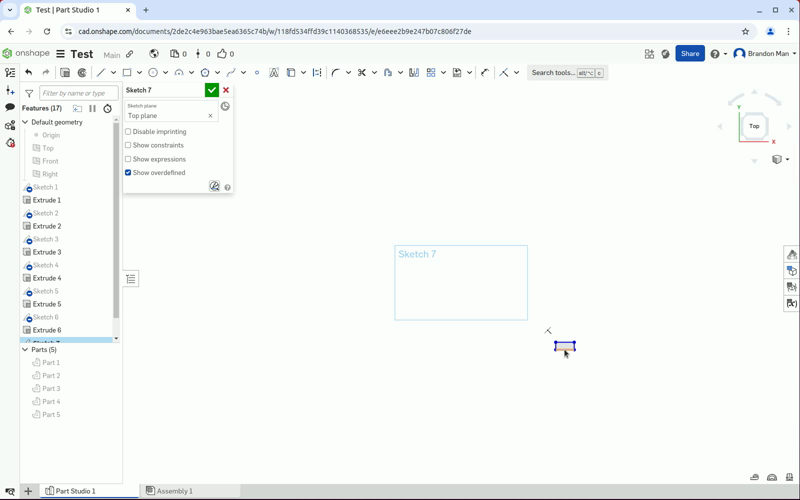
scroll(6)
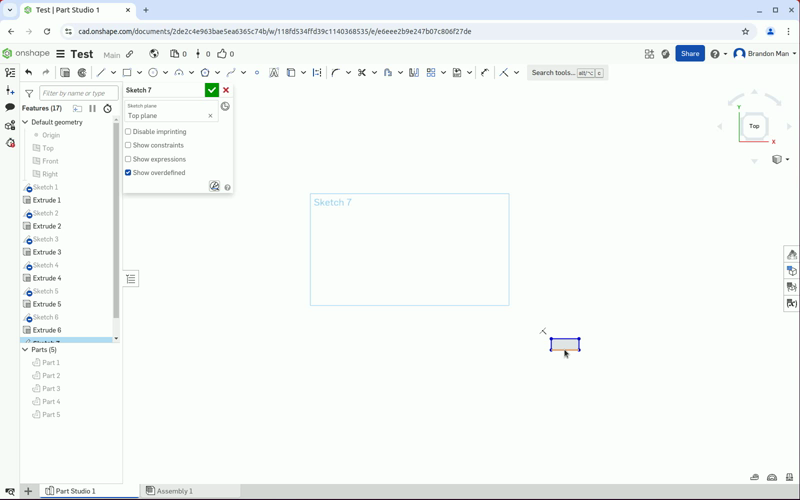
scroll(6)
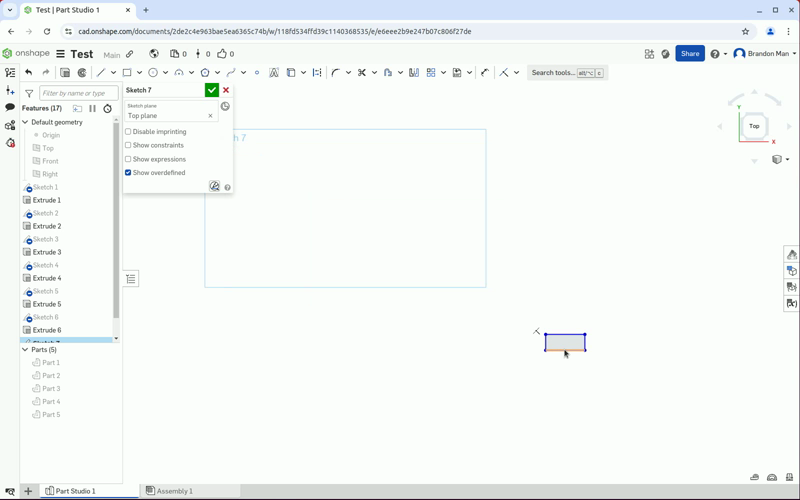
scroll(6)
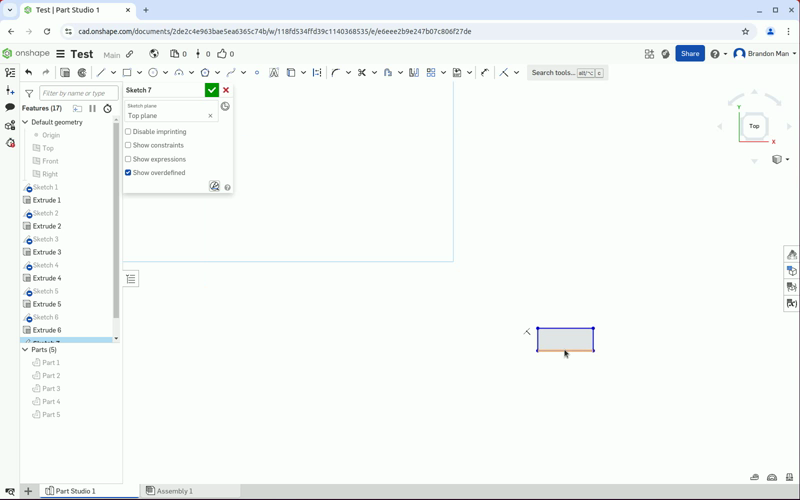
scroll(6)
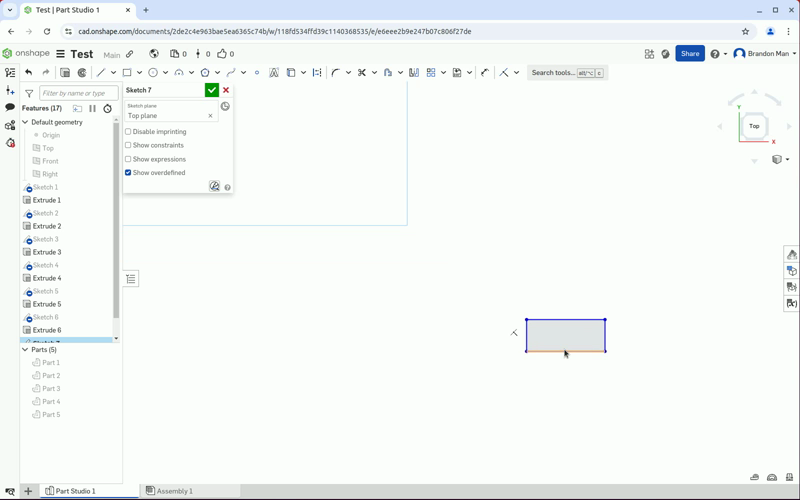
scroll(6)
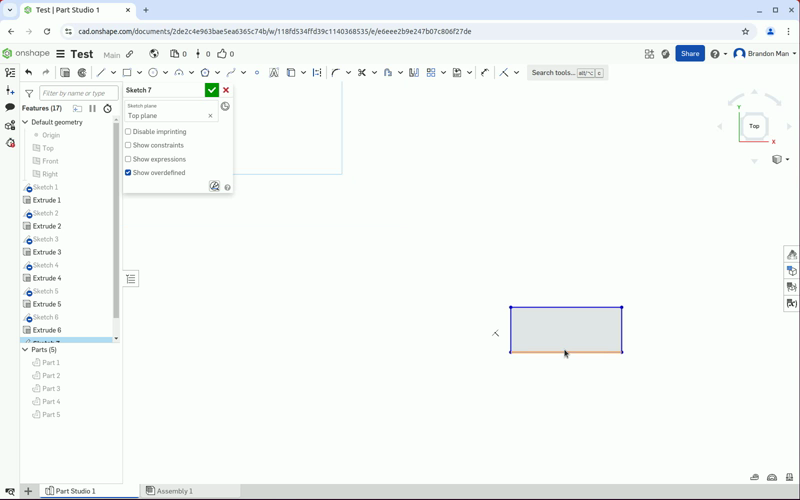
scroll(6)
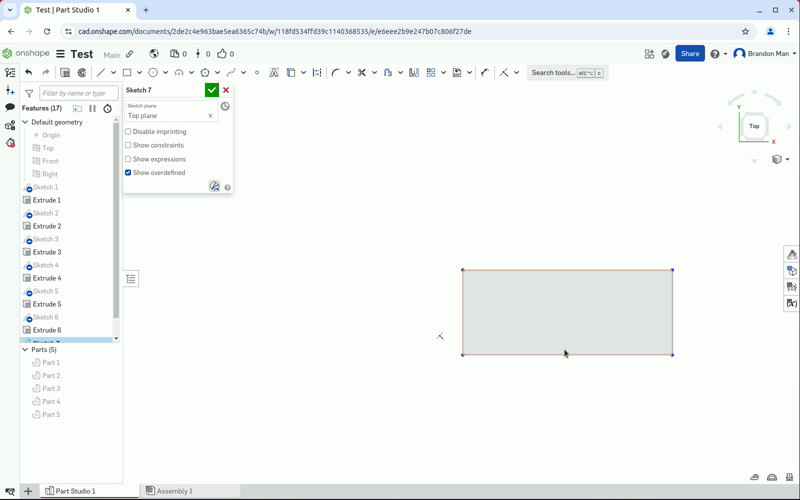
click(564, 349)
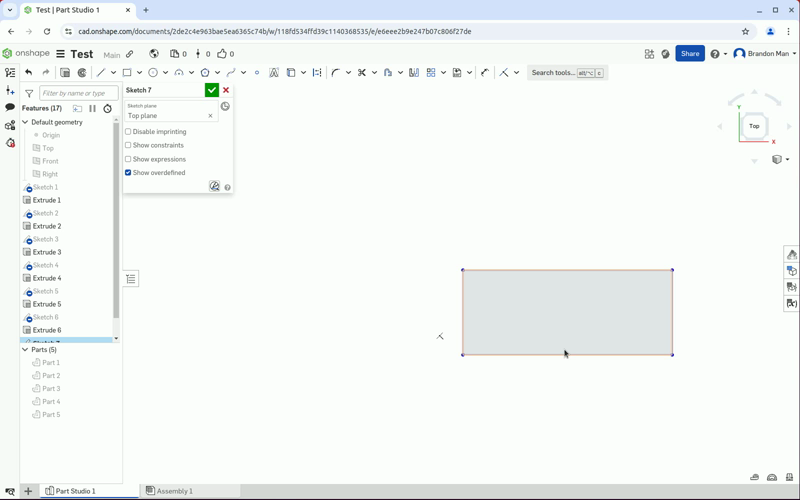
scroll(-6)
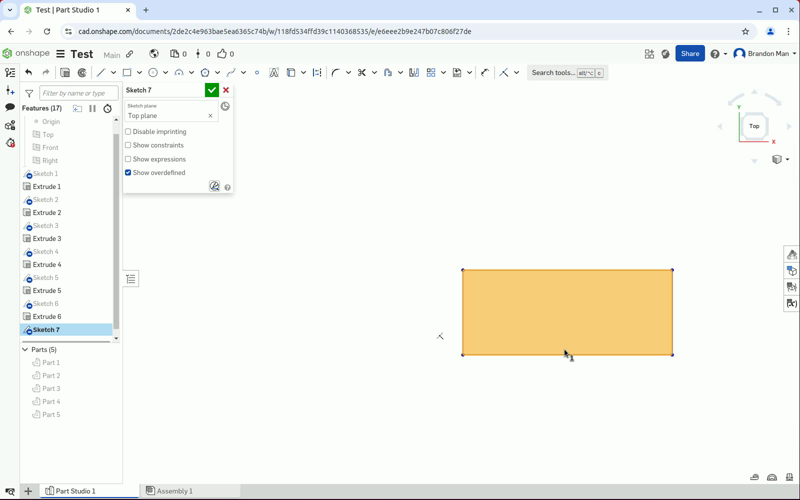
scroll(-6)
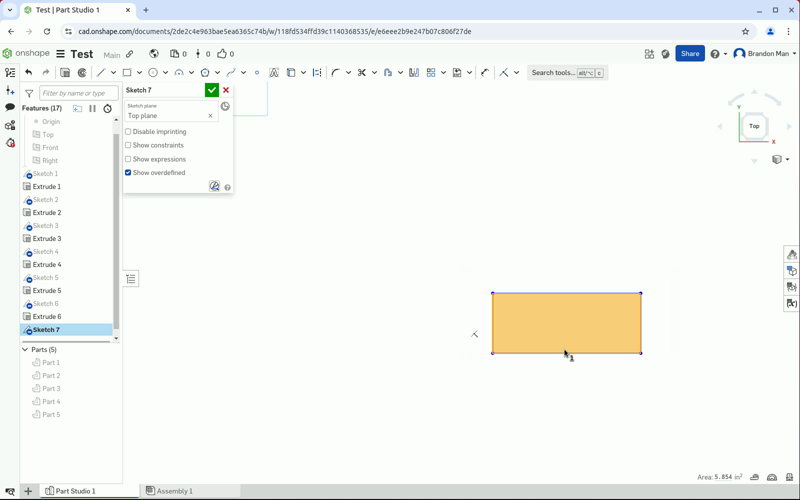
scroll(-6)
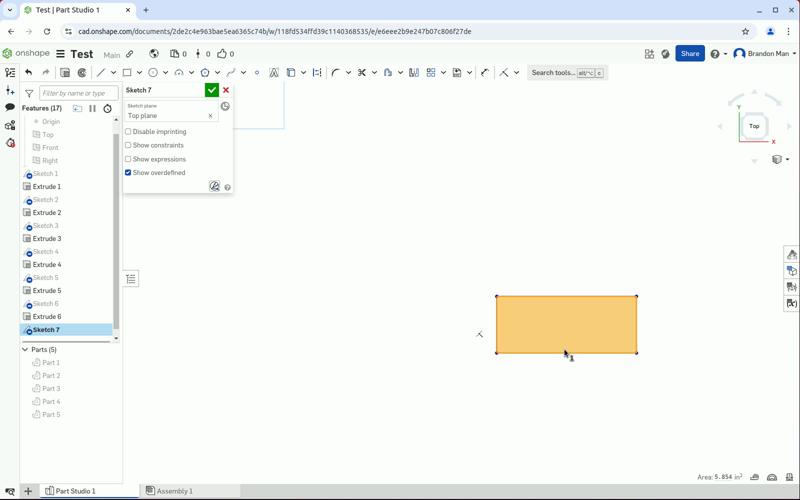
scroll(-6)
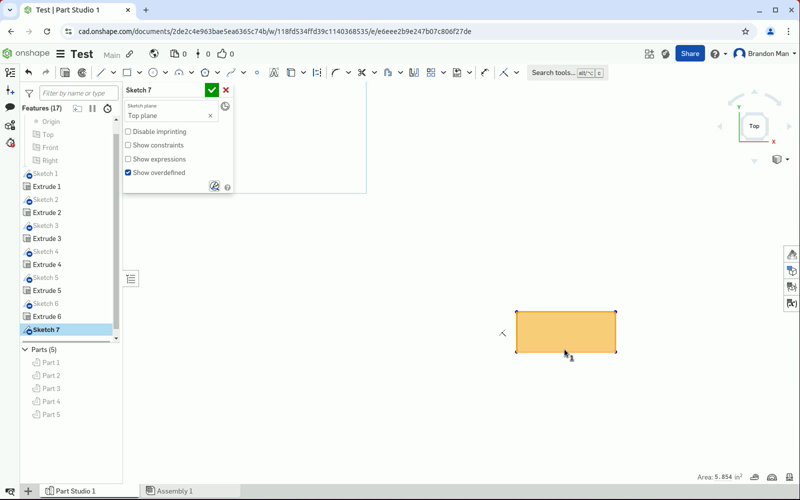
scroll(-6)
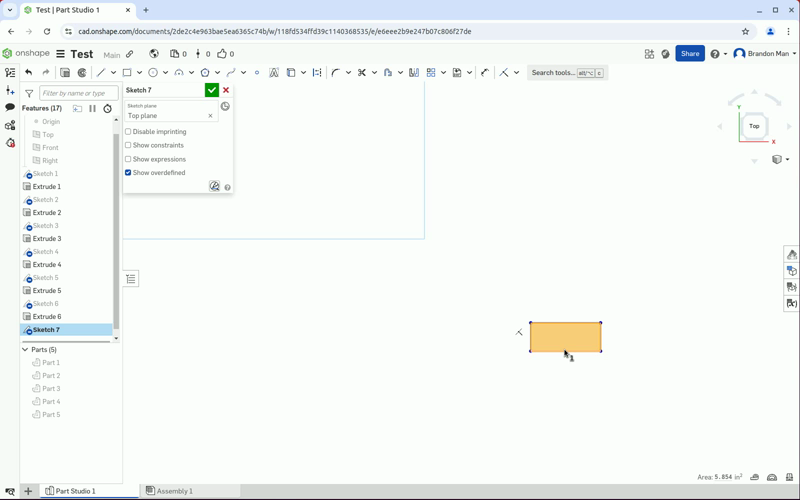
scroll(-6)
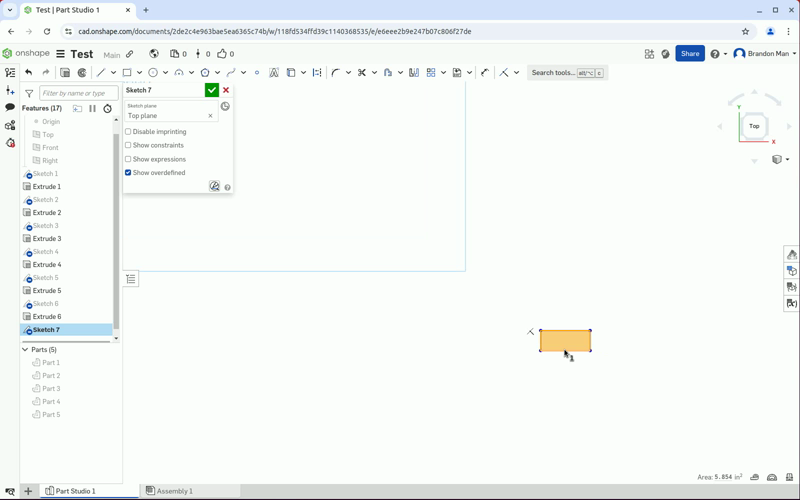
scroll(-6)
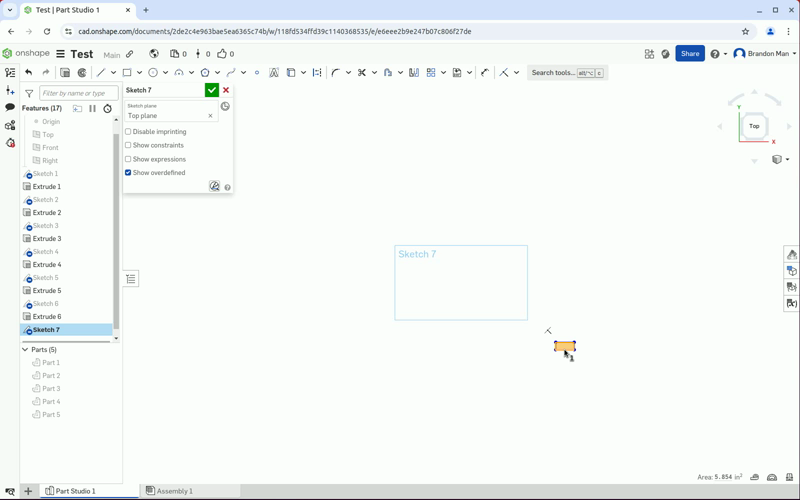
mouse_move(73, 352)
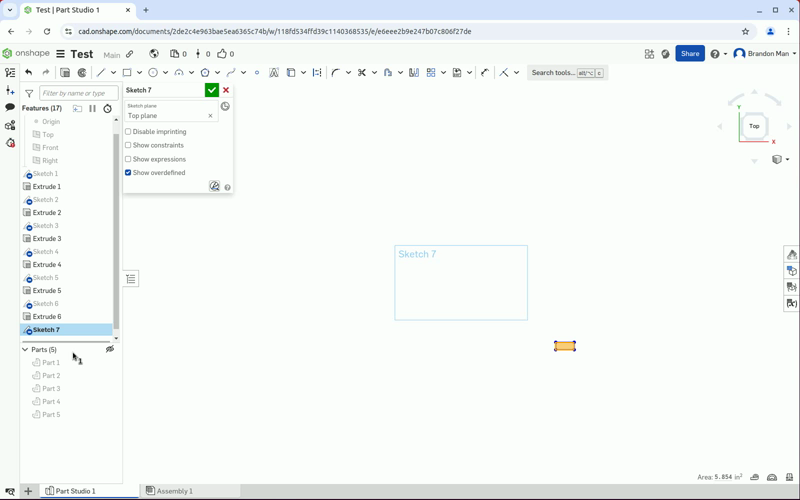
key(shift+y)
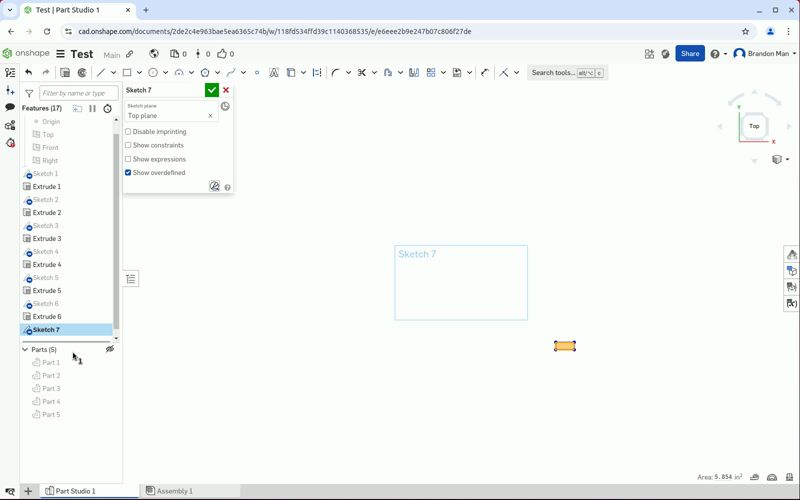
key(shift+e)
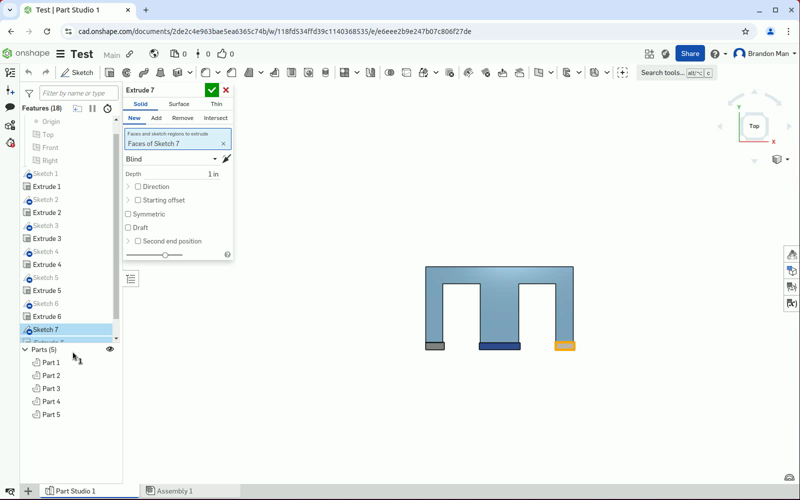
mouse_move(143, 106)
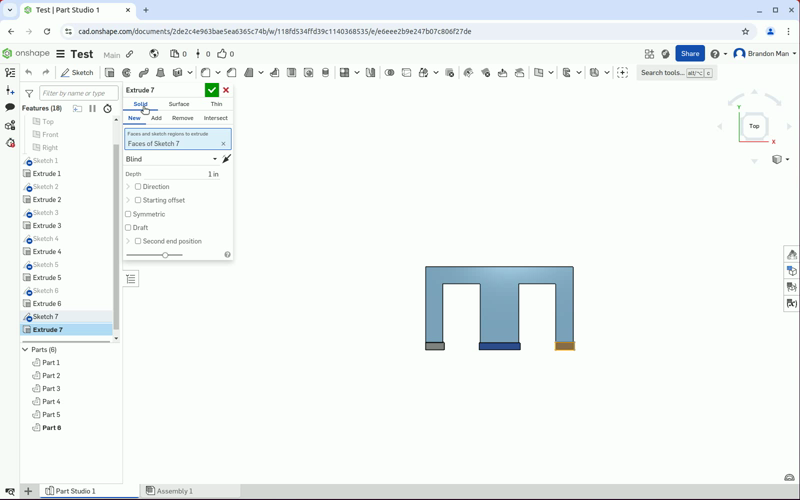
click(143, 106)
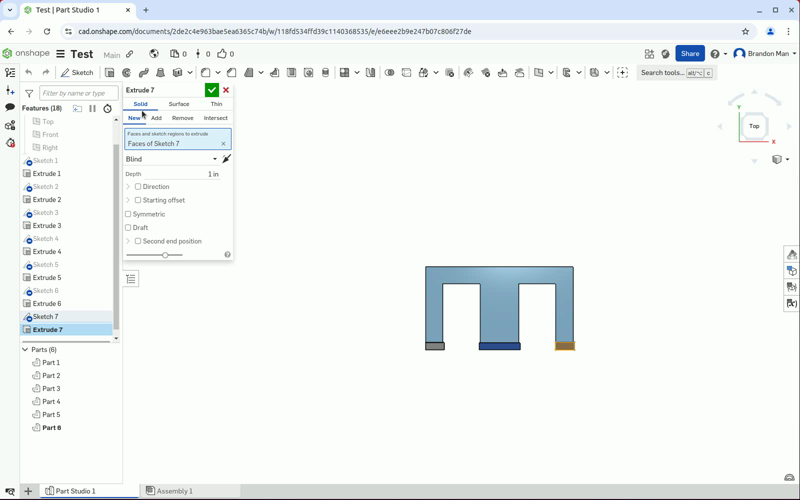
mouse_move(137, 120)
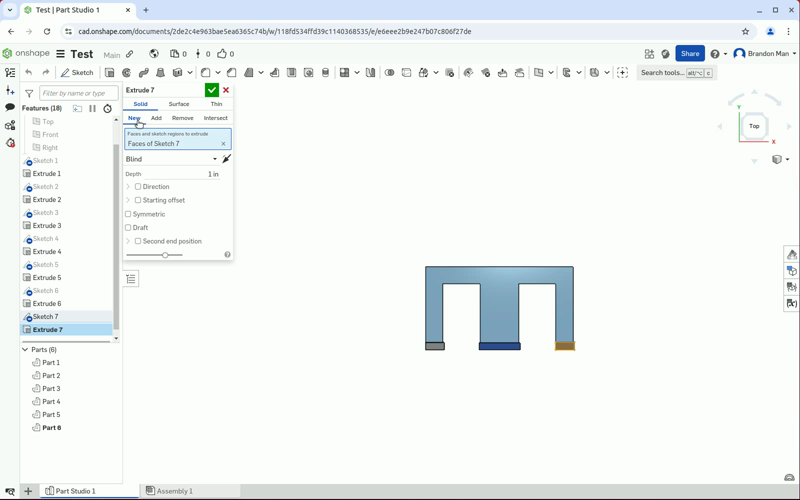
click(137, 120)
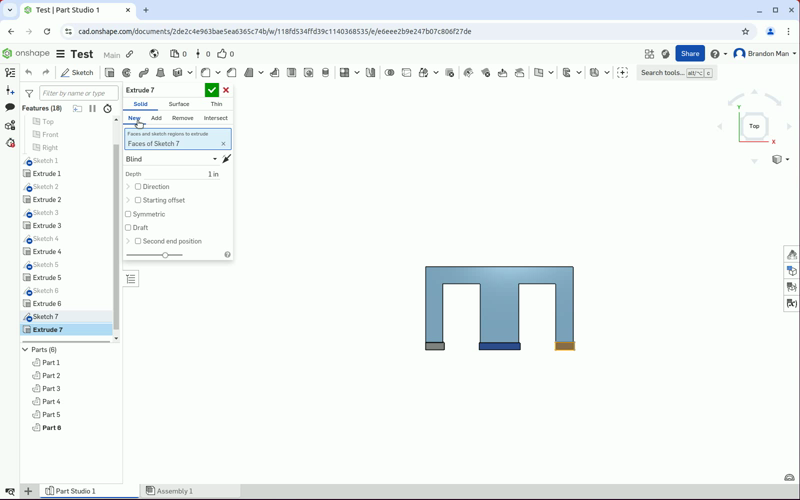
key(tab, 4)
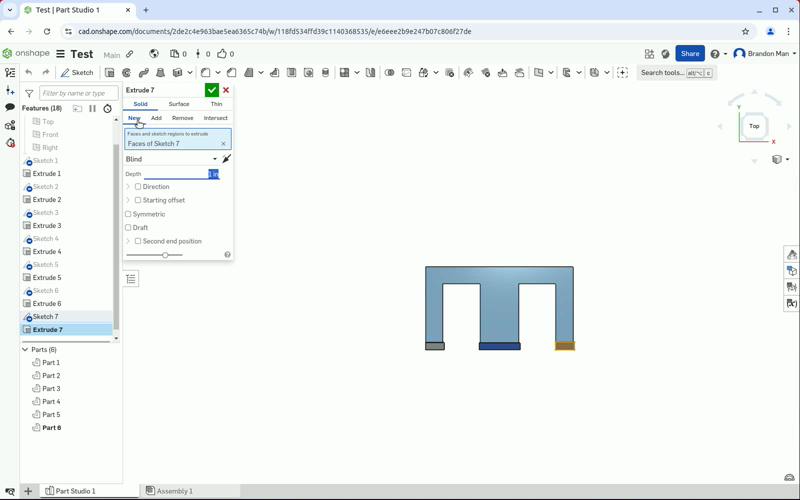
text(-3.611)
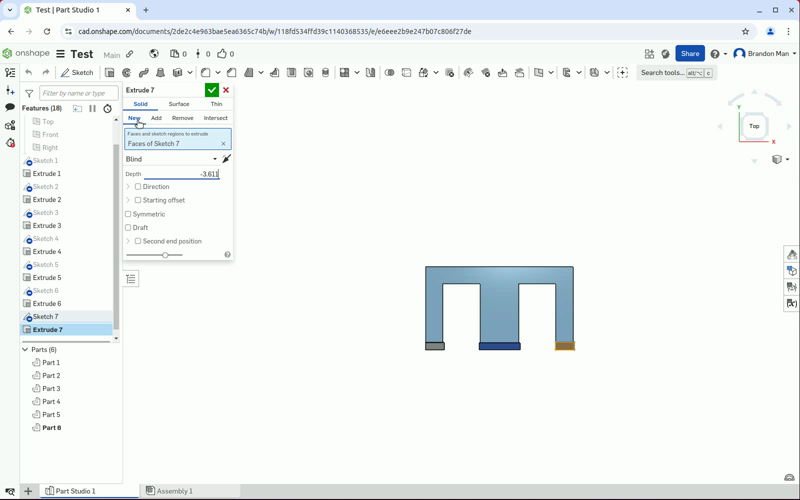
key(enter)
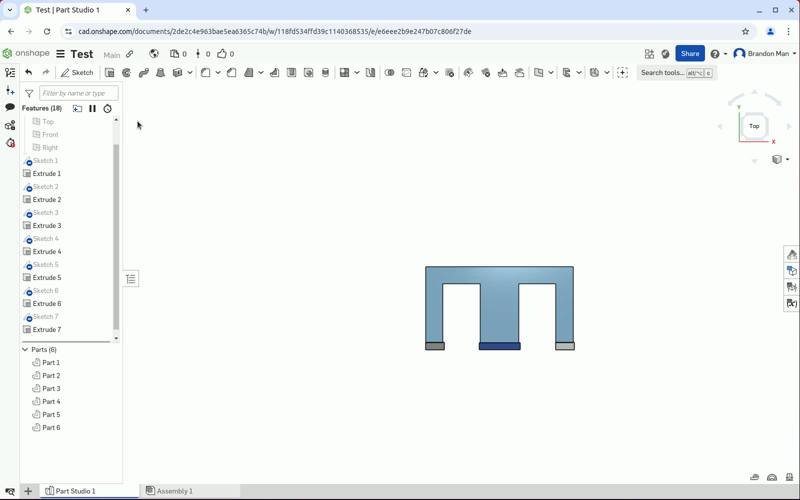
key(shift+h)
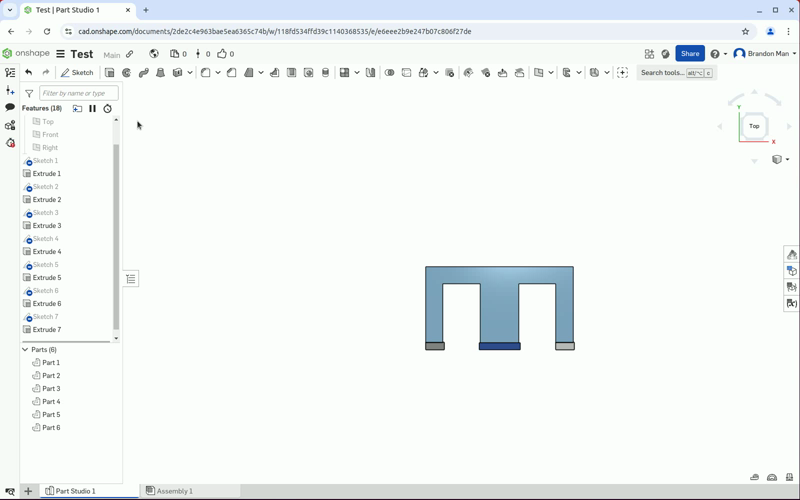
key(shift+h)
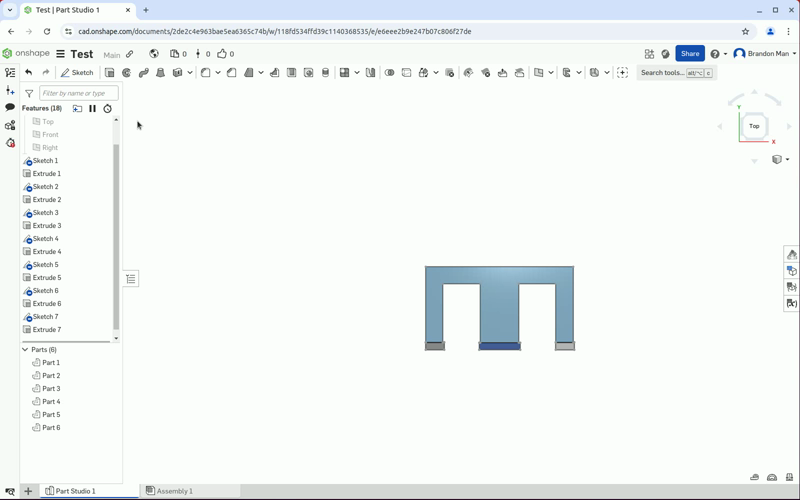
key(shift+7)
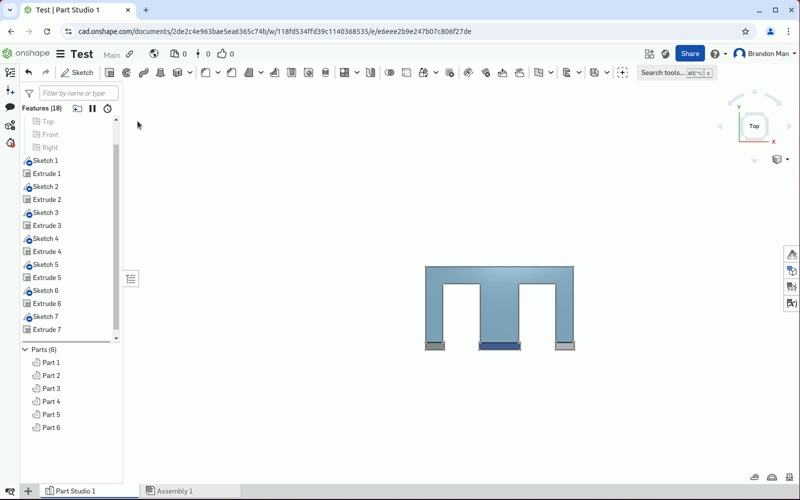
key(up, 3)
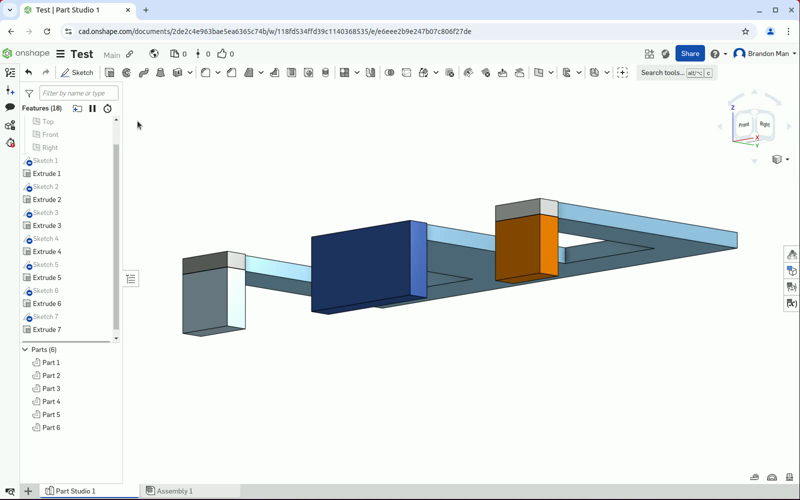
key(left, 3)
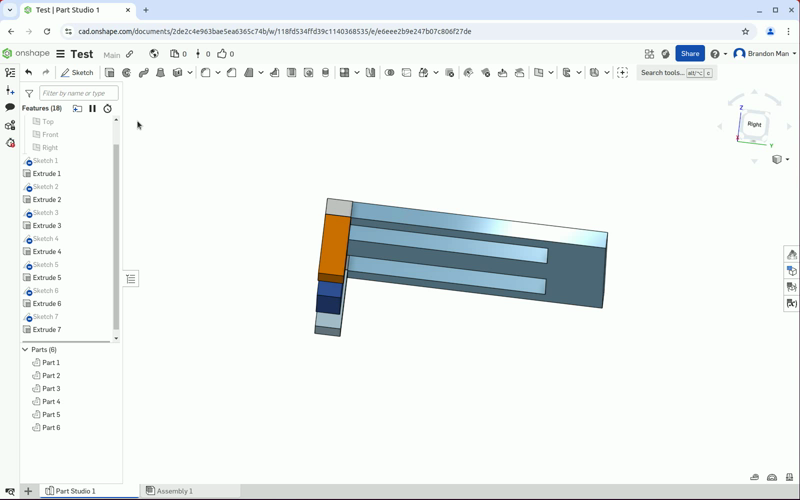
key(right, 3)
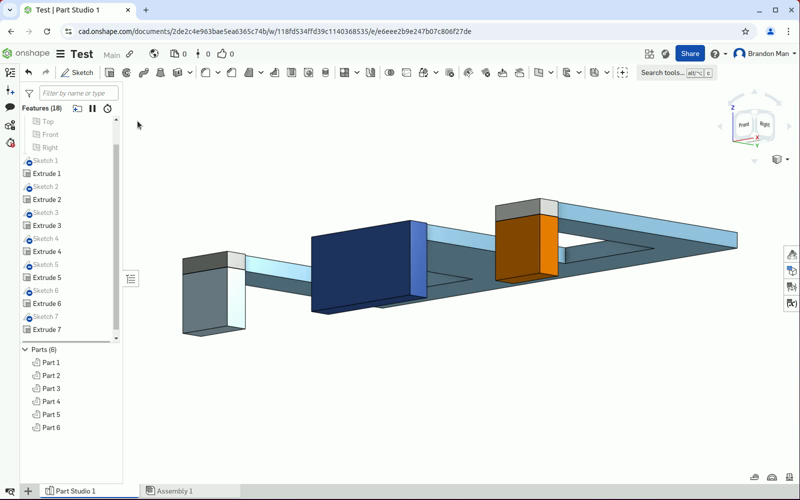
key(down, 3)
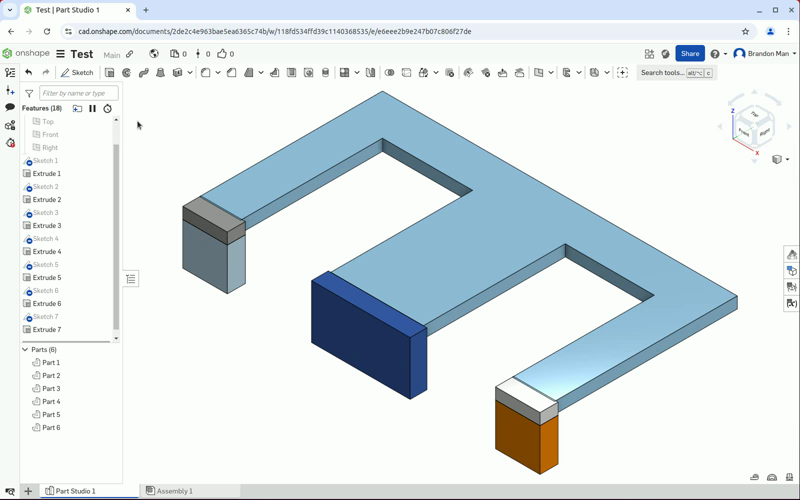
mouse_move(69, 163)
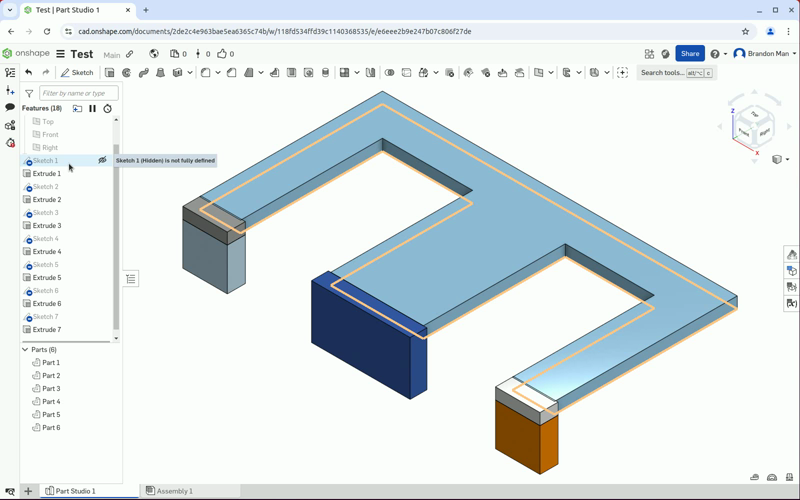
click(69, 163)